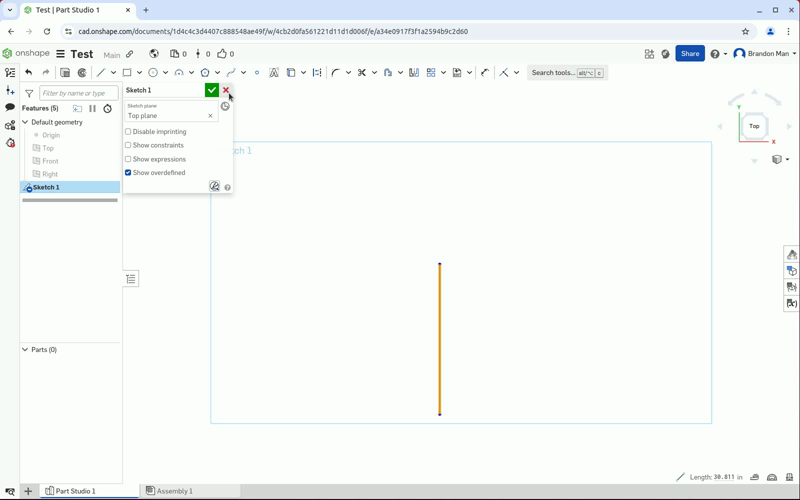
key(shift+h)
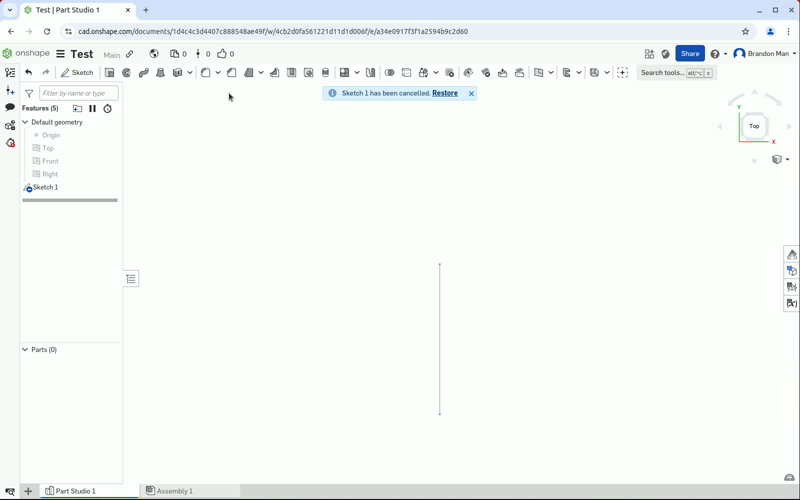
mouse_move(73, 352)
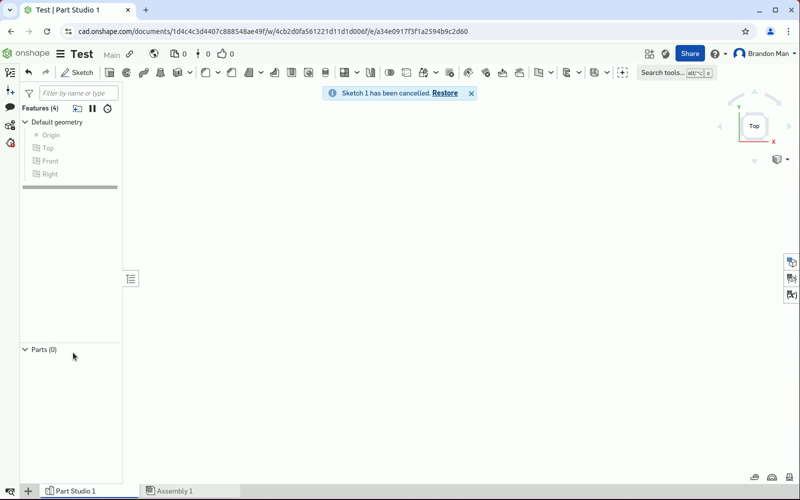
key(y)
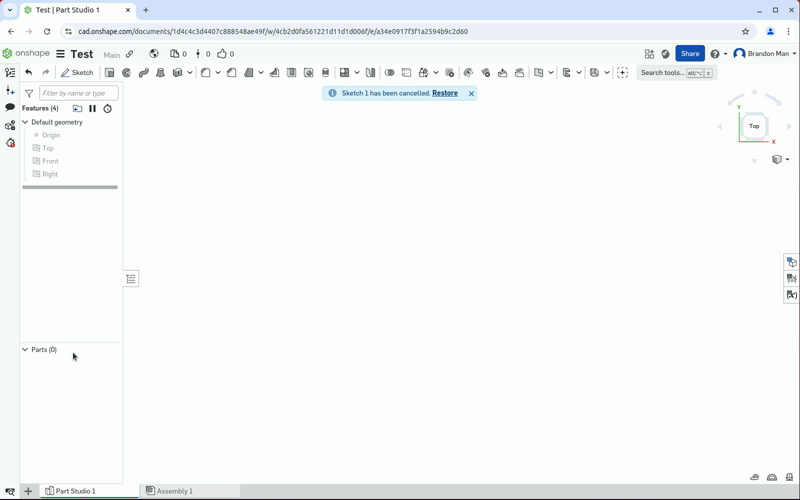
key(shift+p)
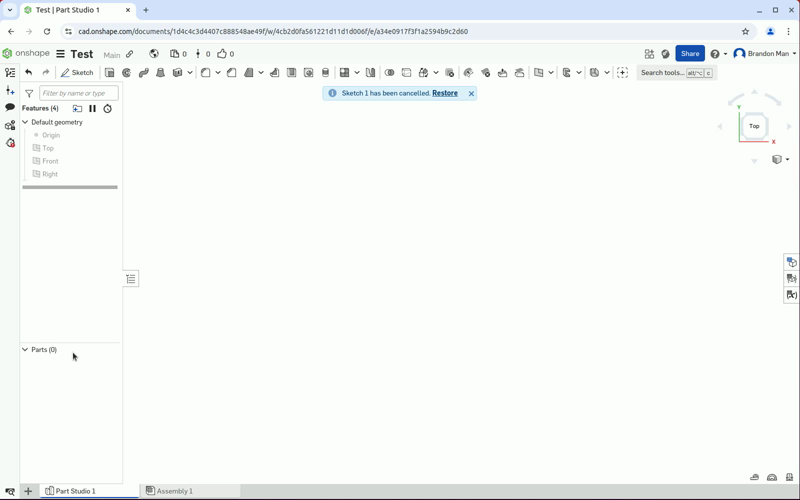
key(space)
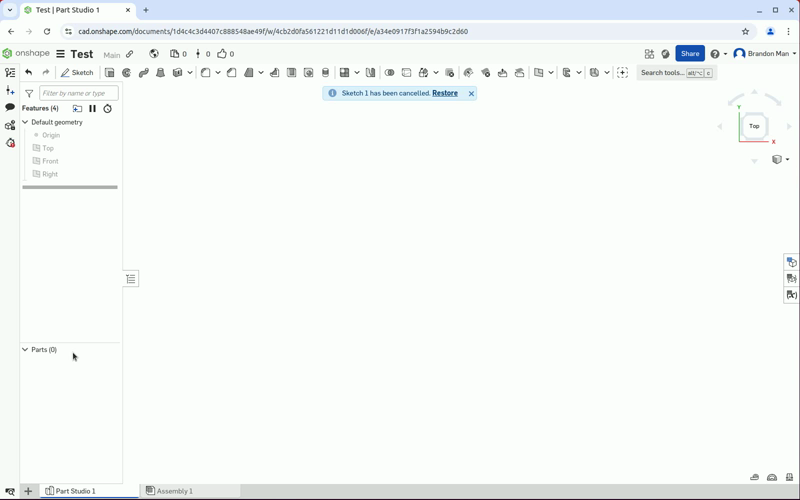
key_down(shift)
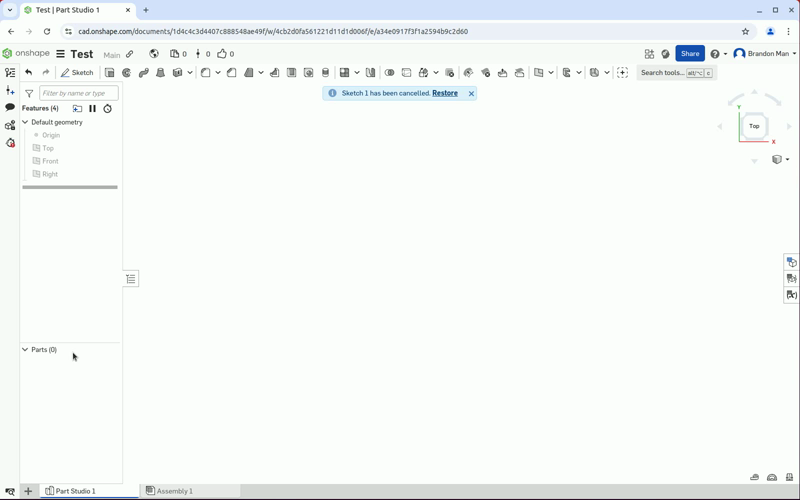
key(up)
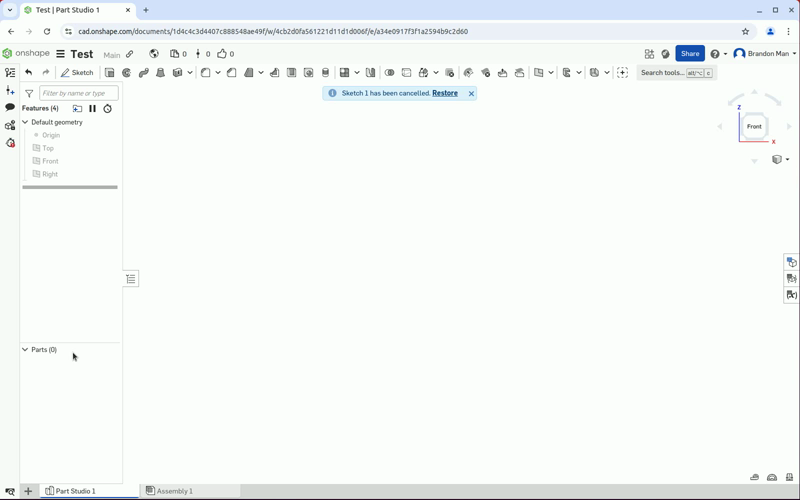
key_up(shift)
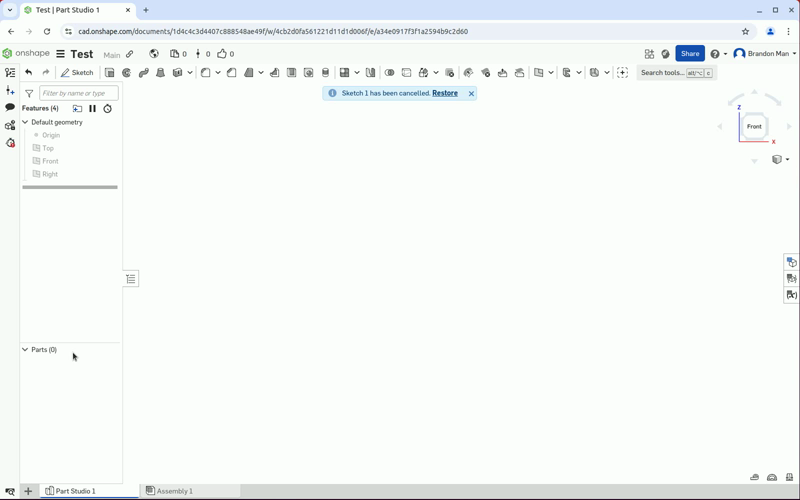
mouse_move(73, 352)
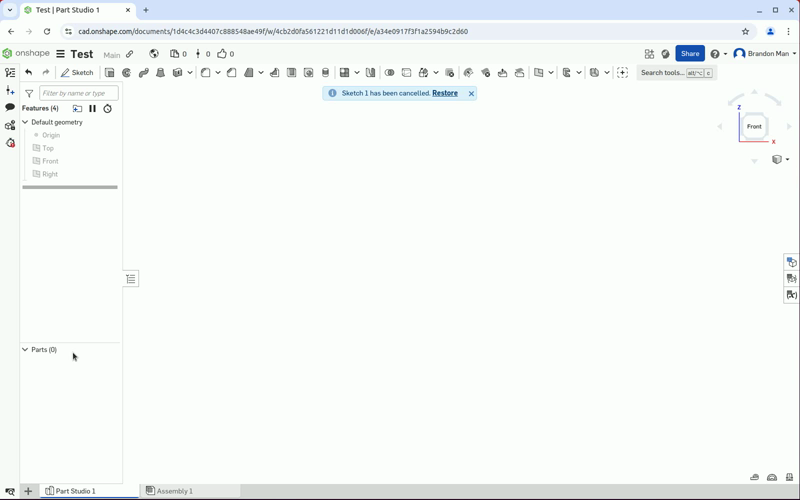
key(shift+y)
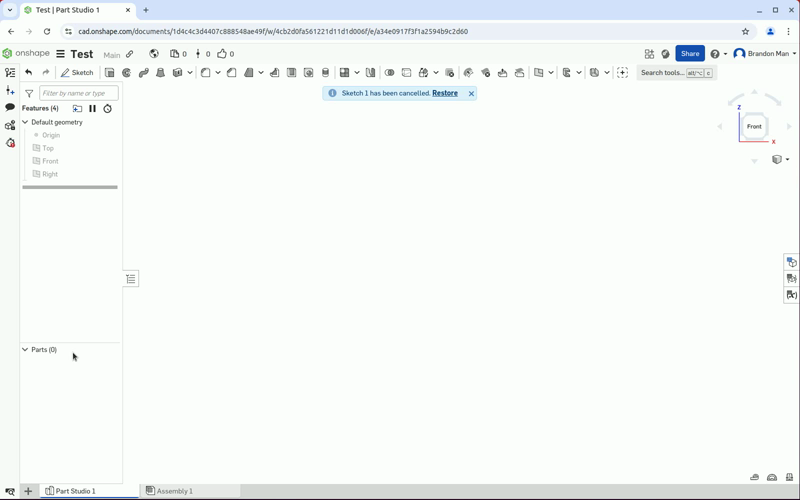
key(shift+s)
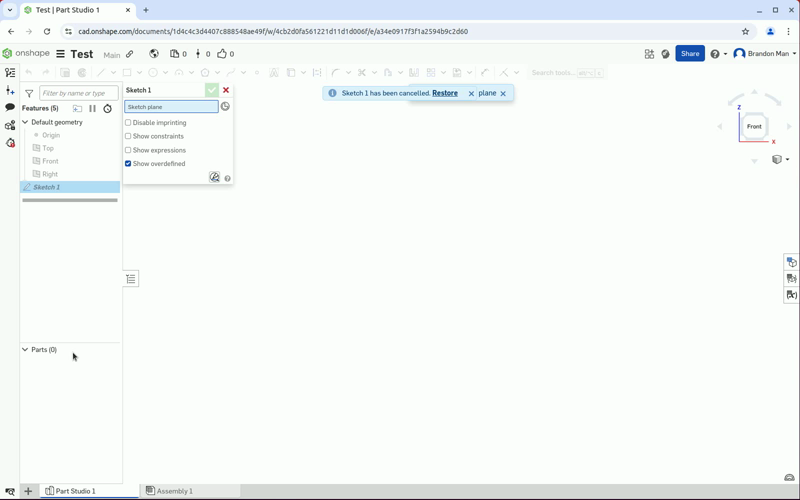
mouse_move(73, 163)
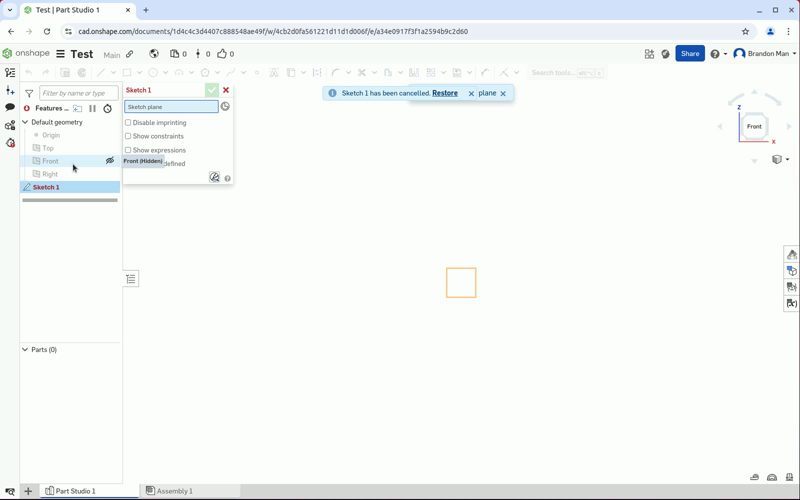
click(73, 163)
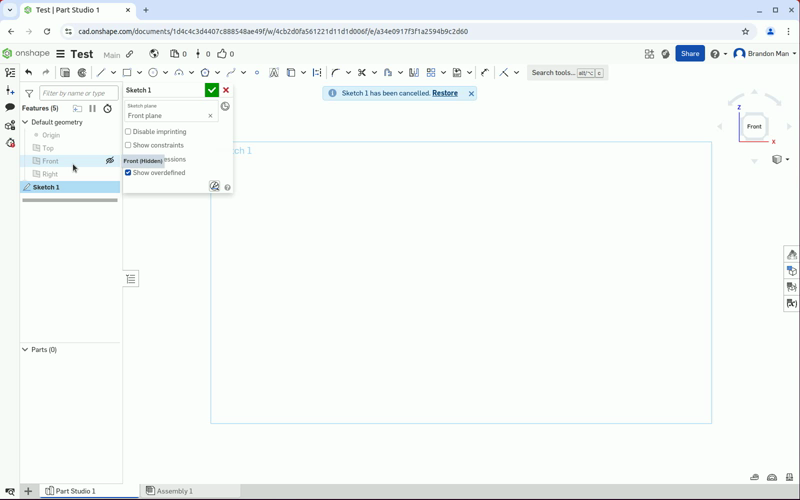
mouse_move(73, 352)
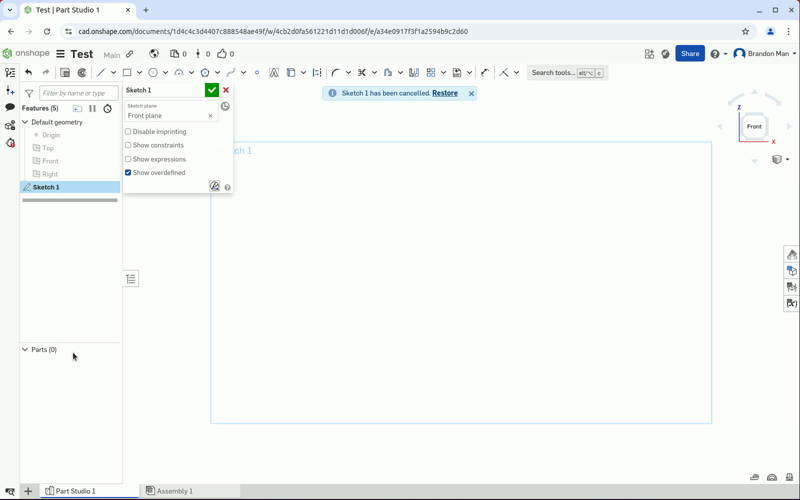
key(y)
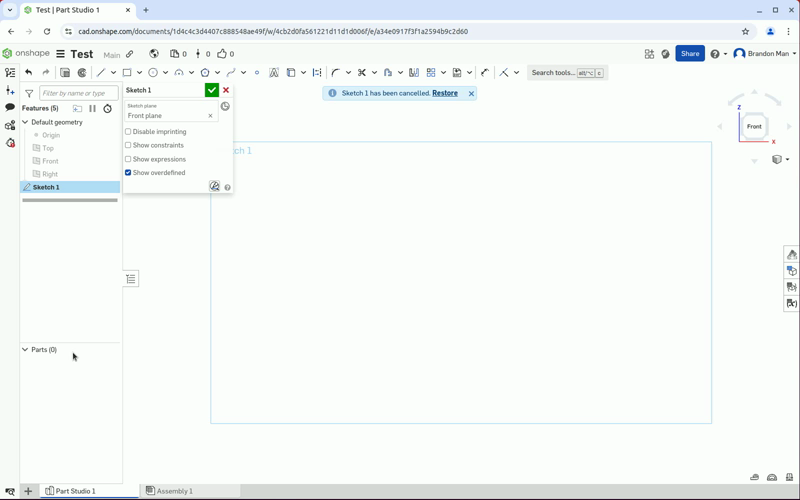
key(l)
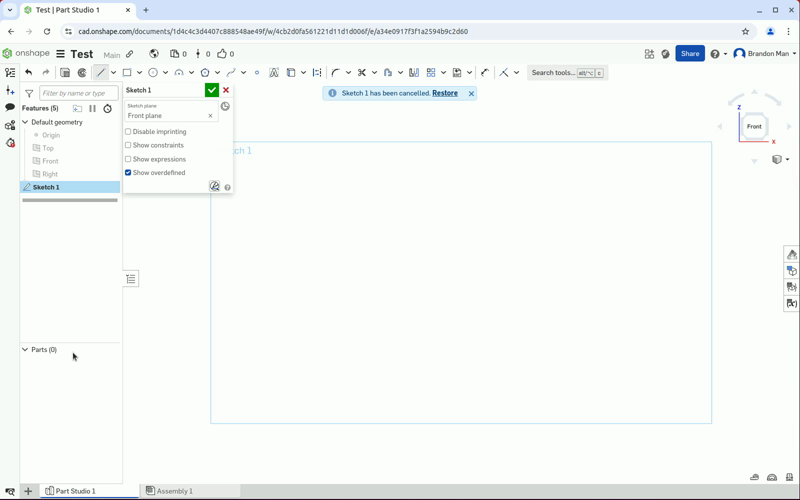
key_down(shift)
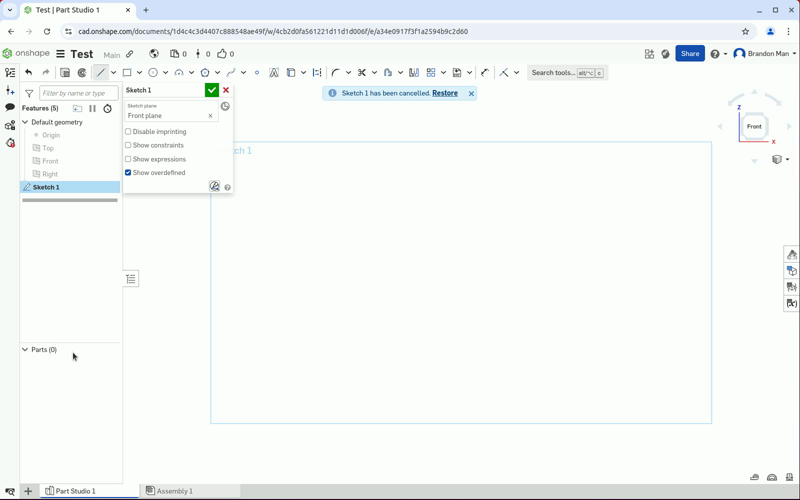
mouse_move(440, 285)
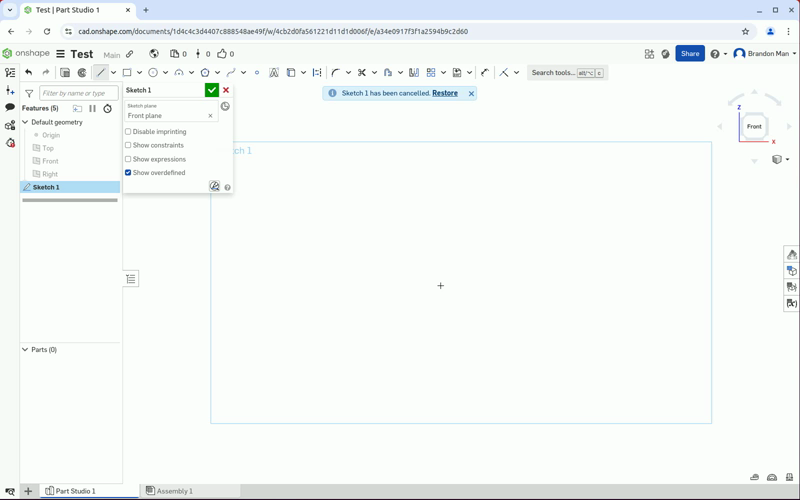
click(440, 285)
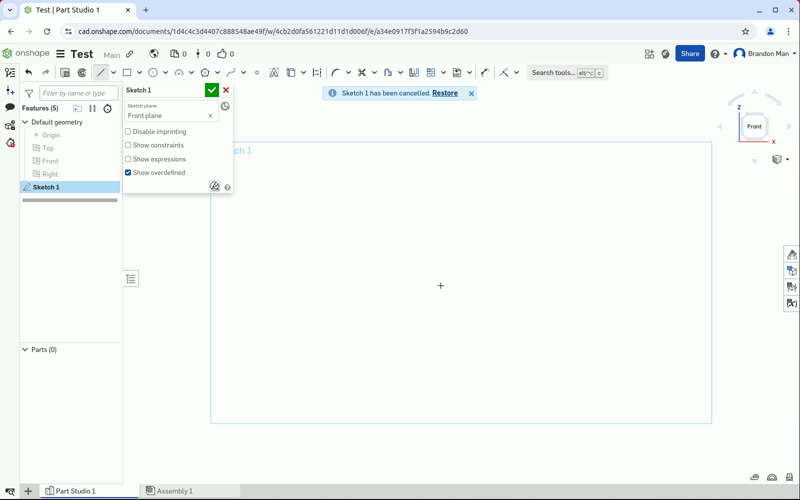
key_up(shift)
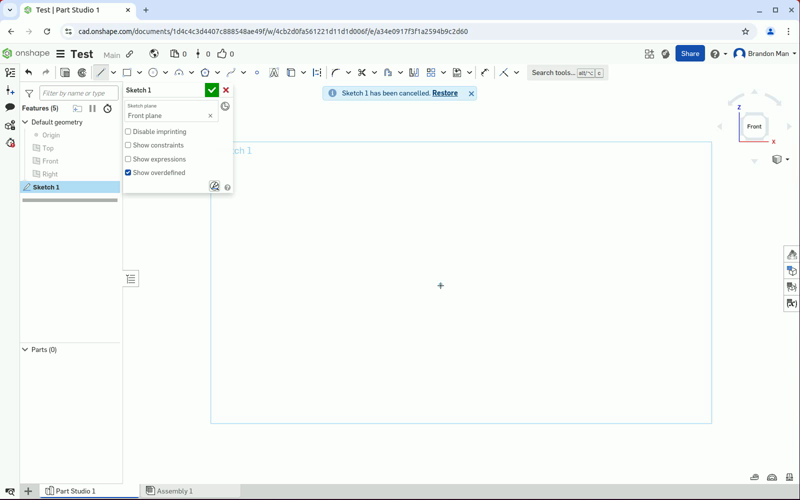
key_down(shift)
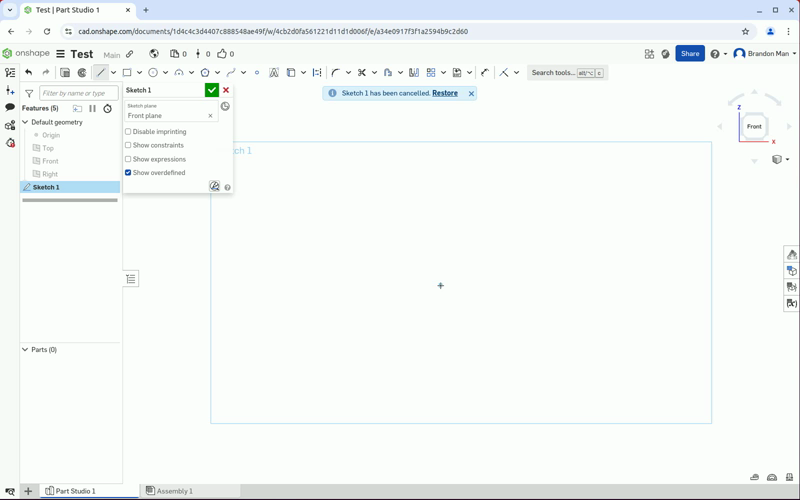
mouse_move(470, 285)
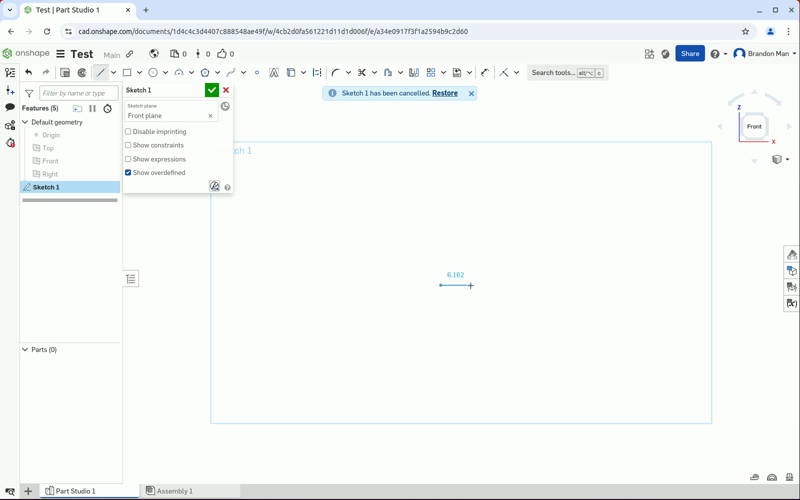
mouse_move(482, 285)
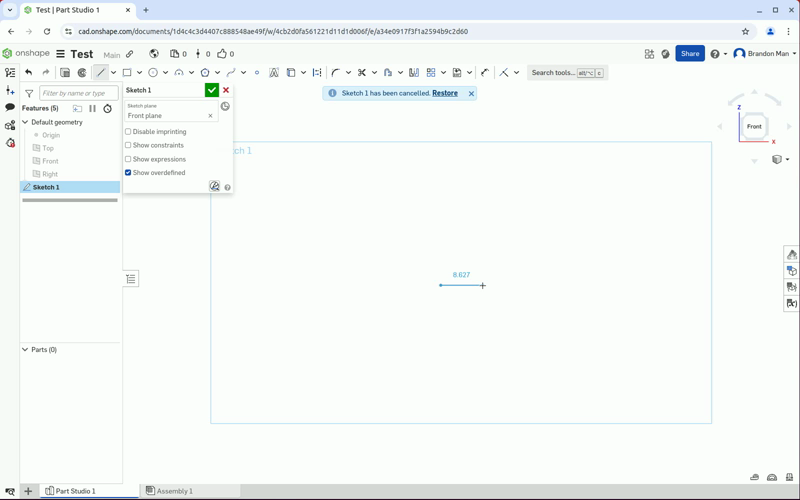
click(482, 285)
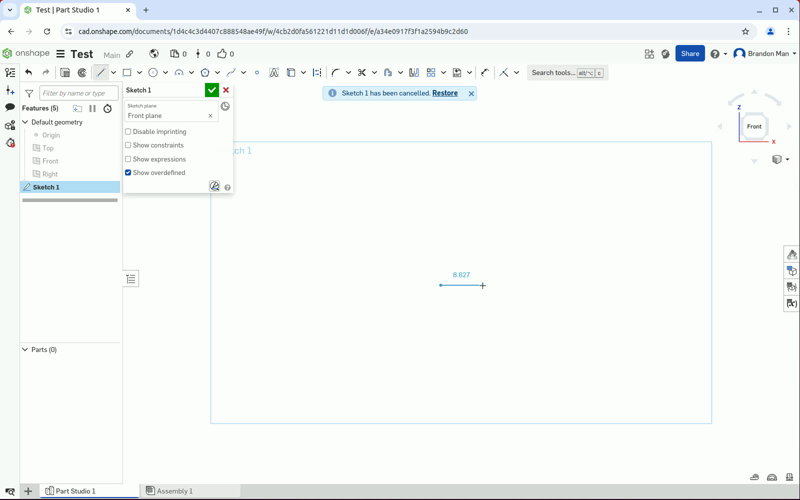
key_up(shift)
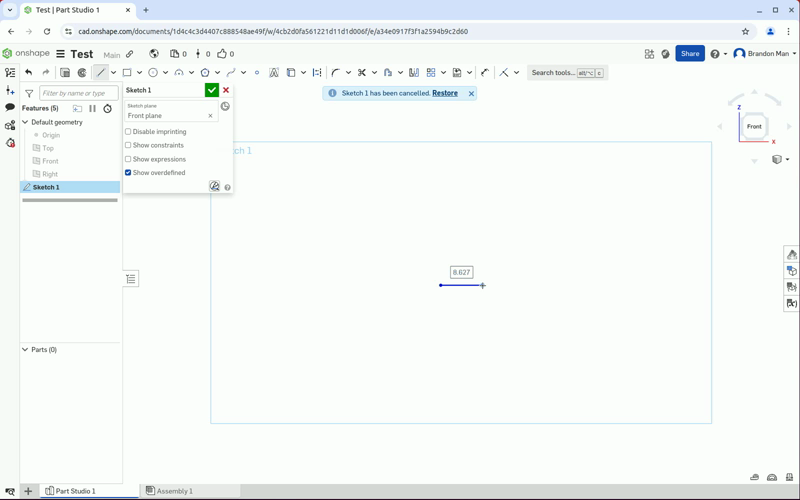
key_down(shift)
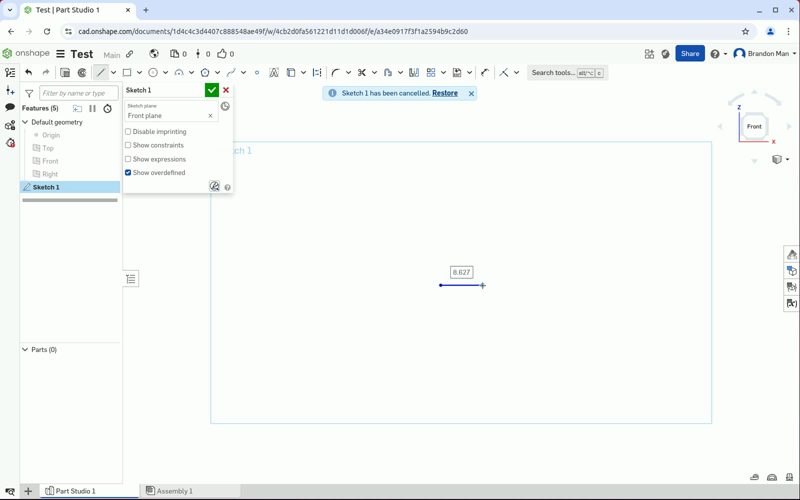
mouse_move(512, 285)
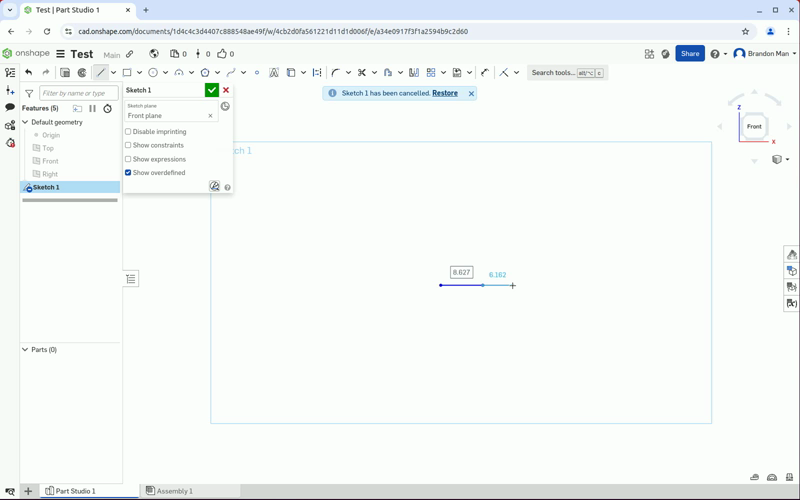
mouse_move(482, 281)
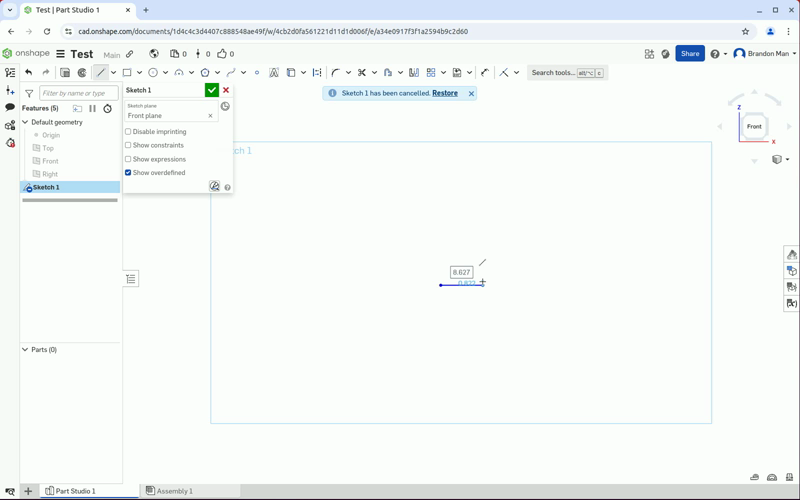
scroll(6)
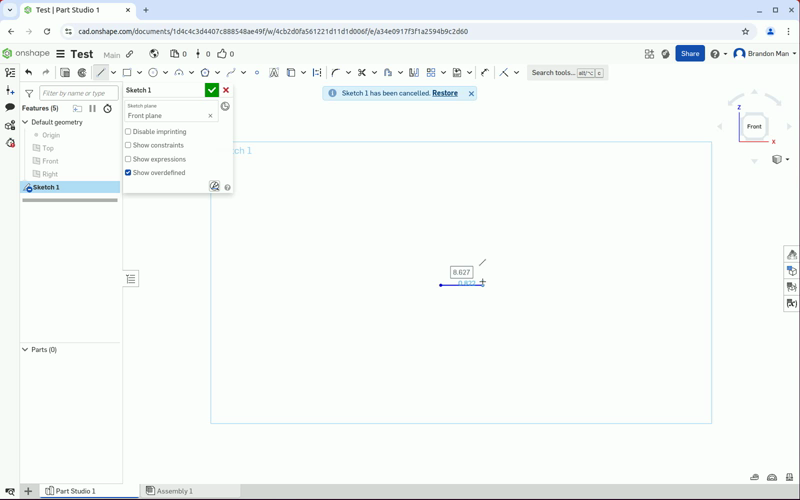
scroll(6)
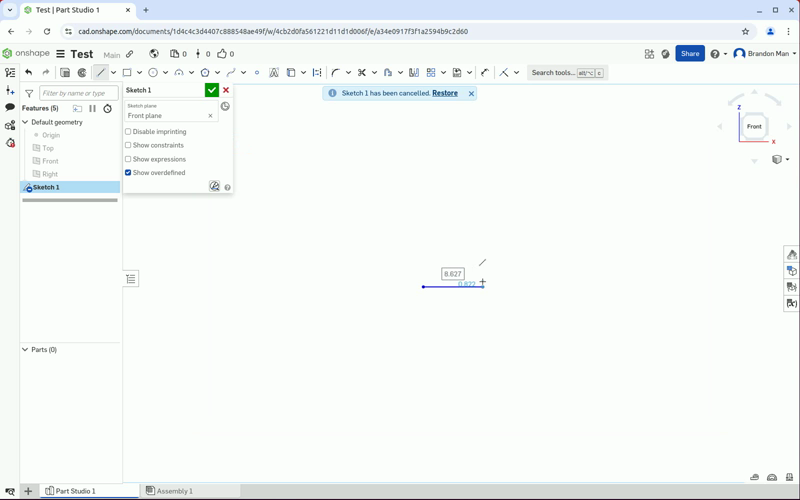
scroll(6)
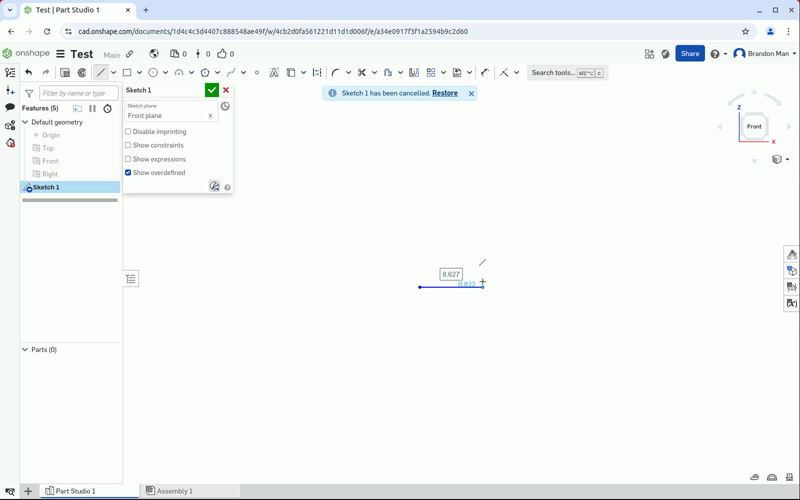
scroll(6)
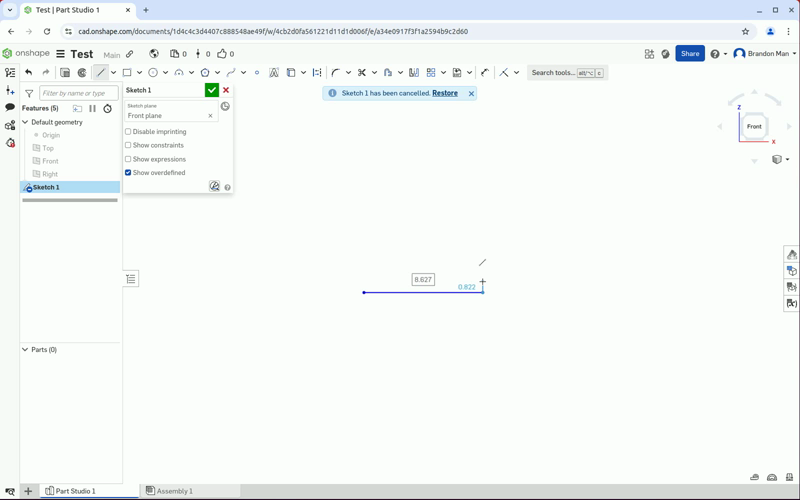
scroll(6)
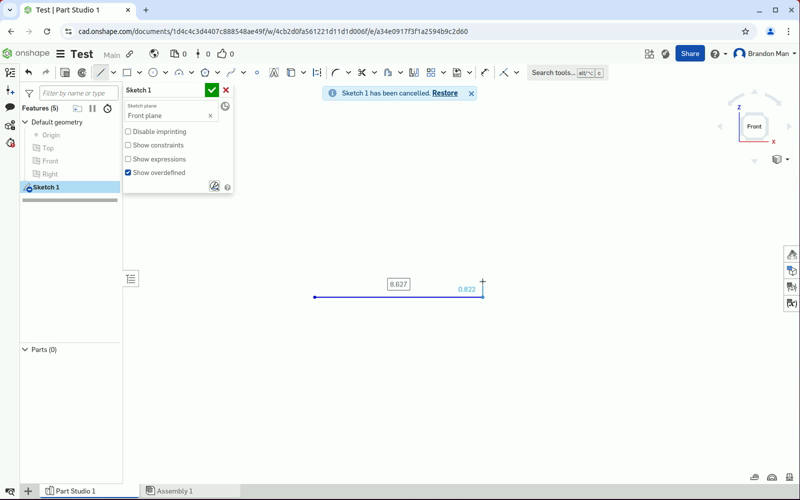
scroll(6)
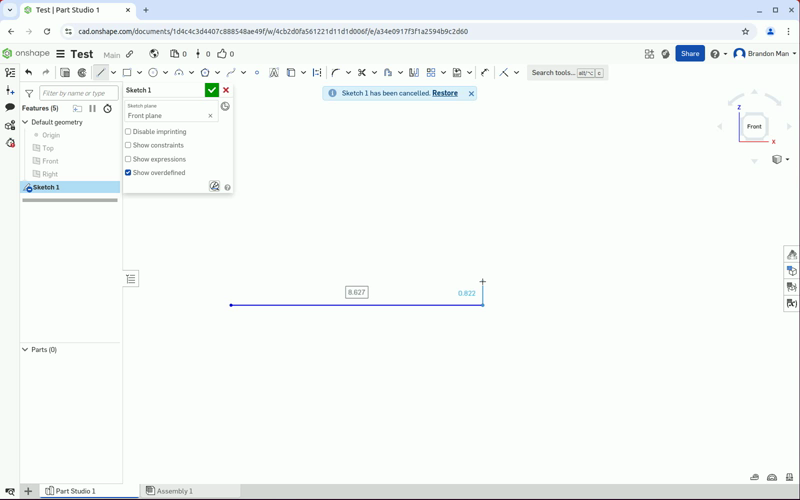
scroll(6)
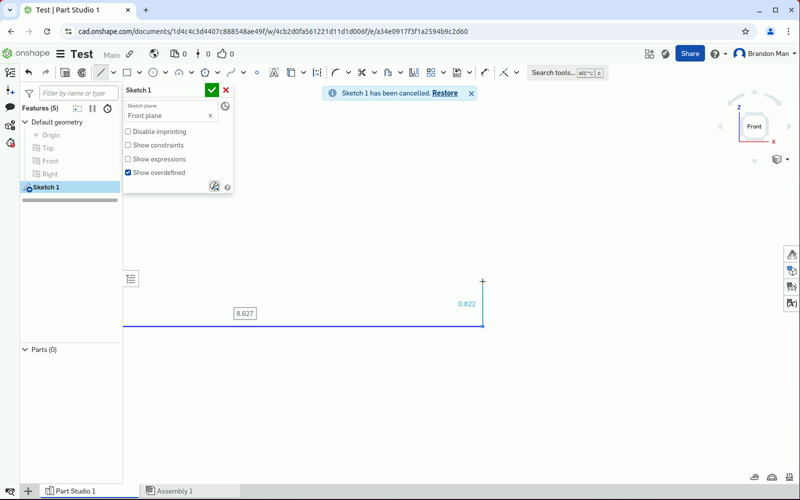
click(482, 281)
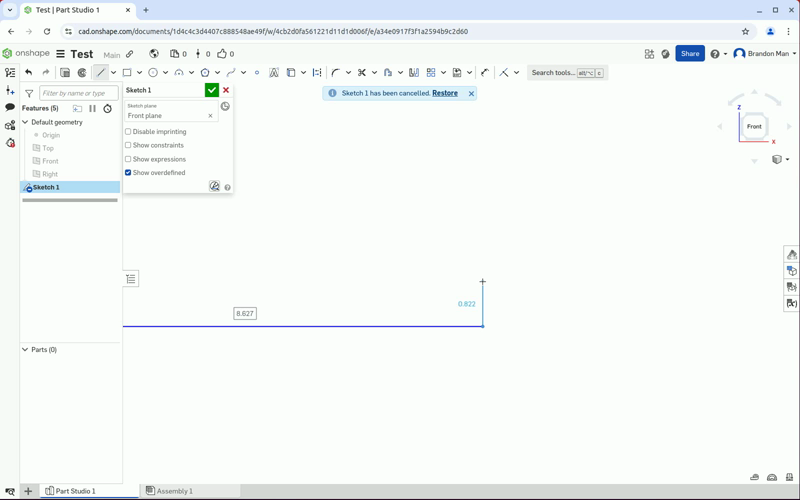
scroll(-6)
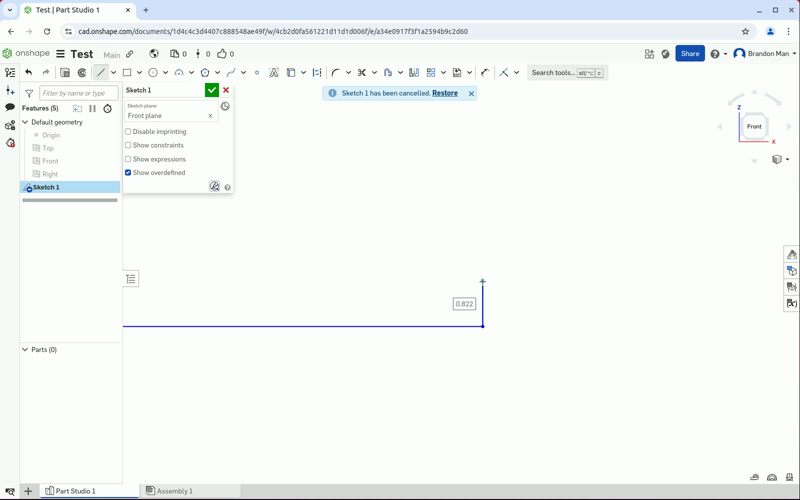
scroll(-6)
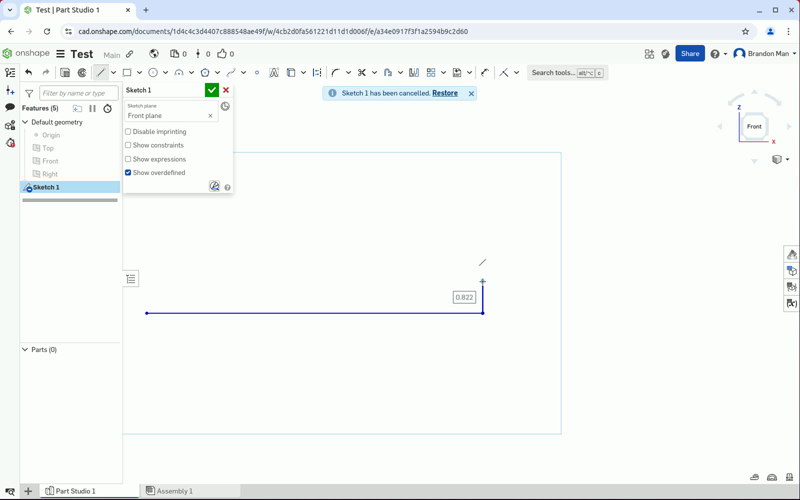
scroll(-6)
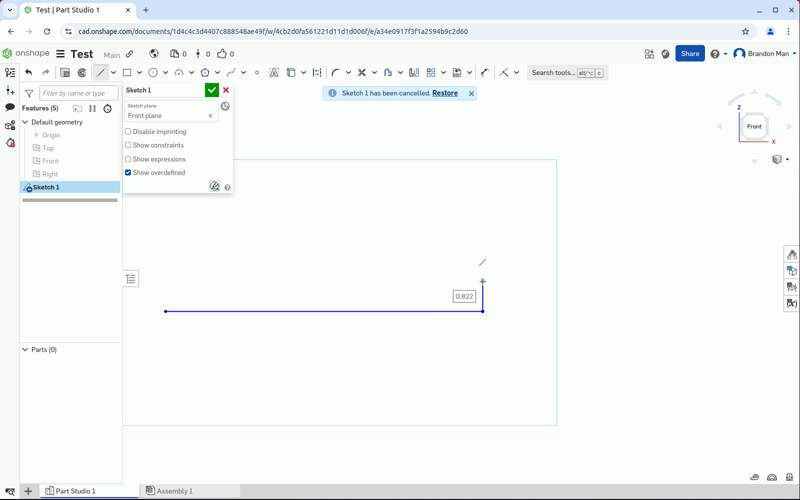
scroll(-6)
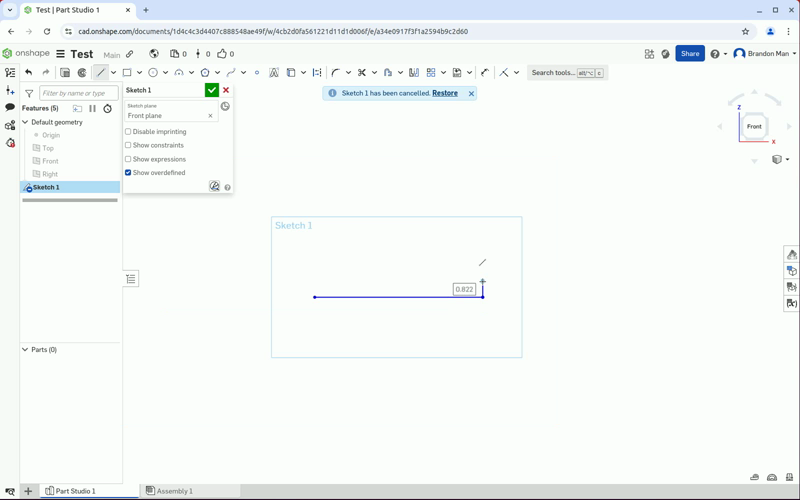
scroll(-6)
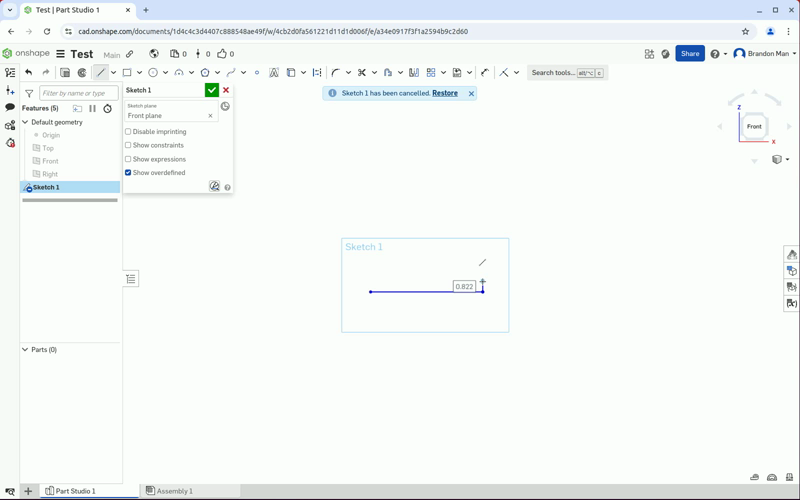
scroll(-6)
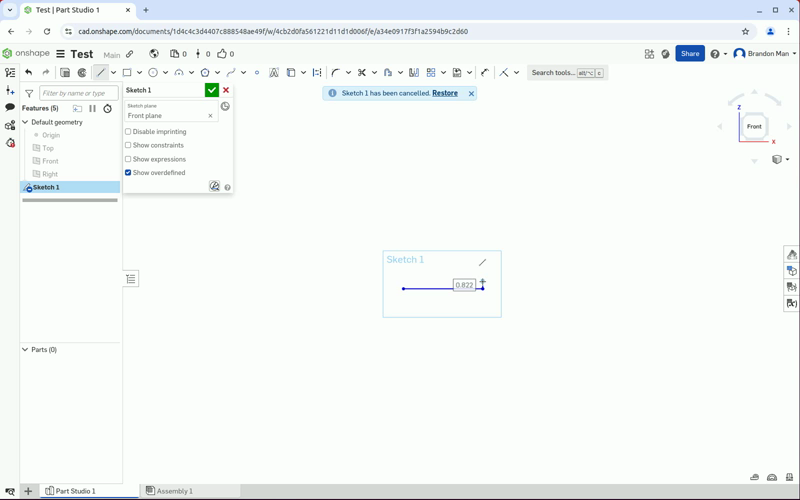
scroll(-6)
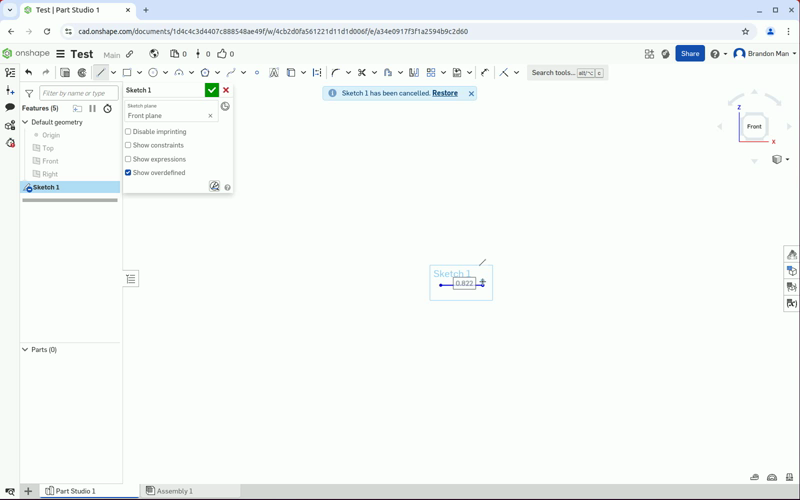
key_up(shift)
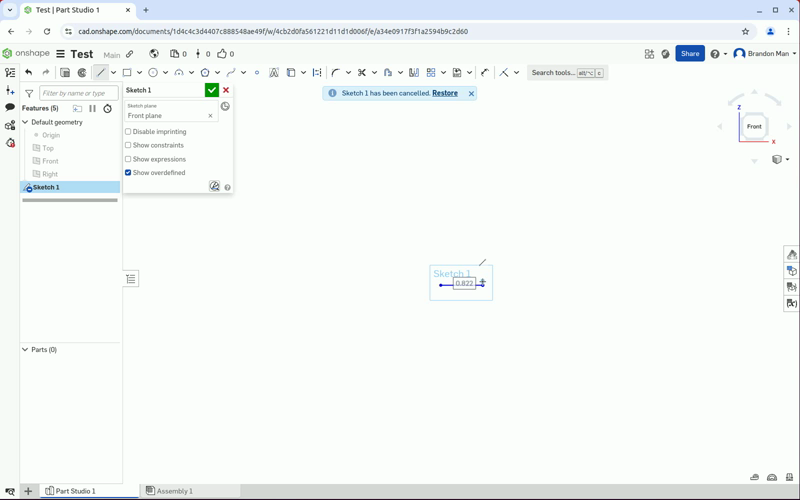
key_down(shift)
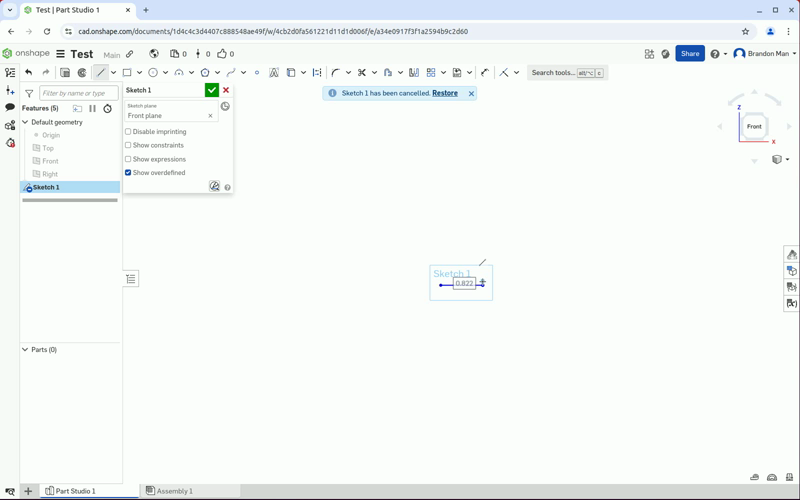
mouse_move(512, 281)
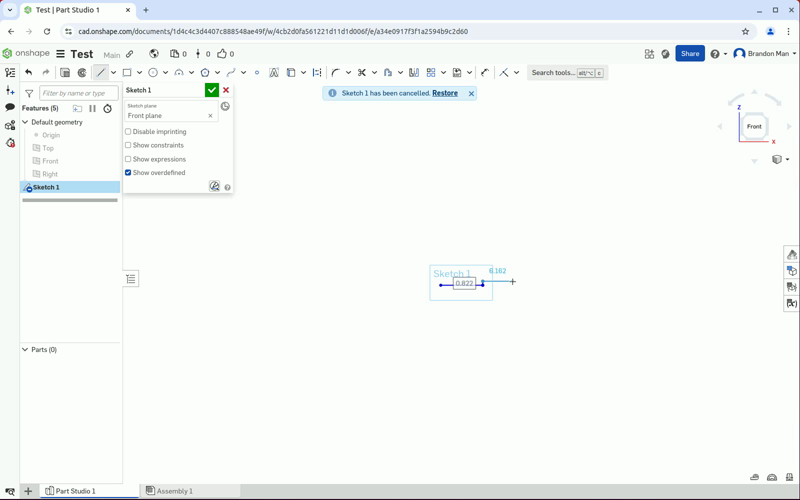
mouse_move(440, 281)
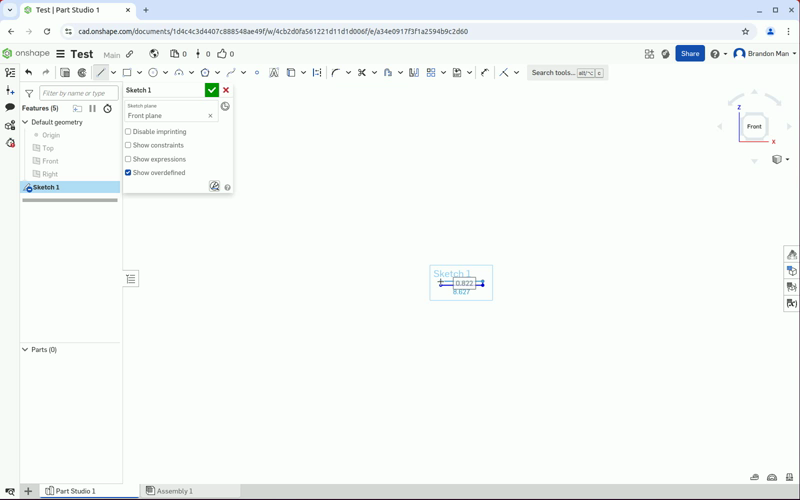
scroll(6)
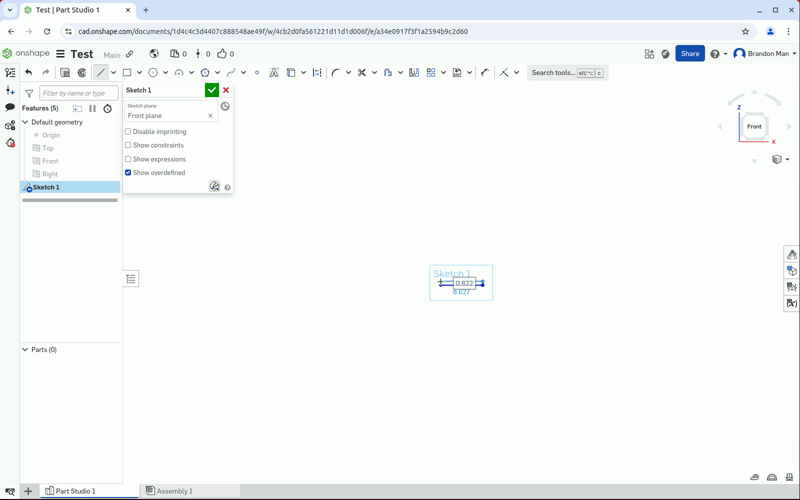
scroll(6)
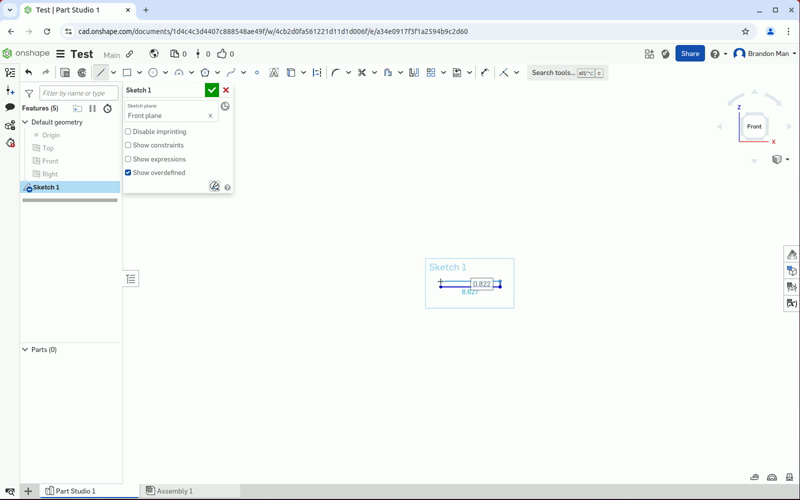
scroll(6)
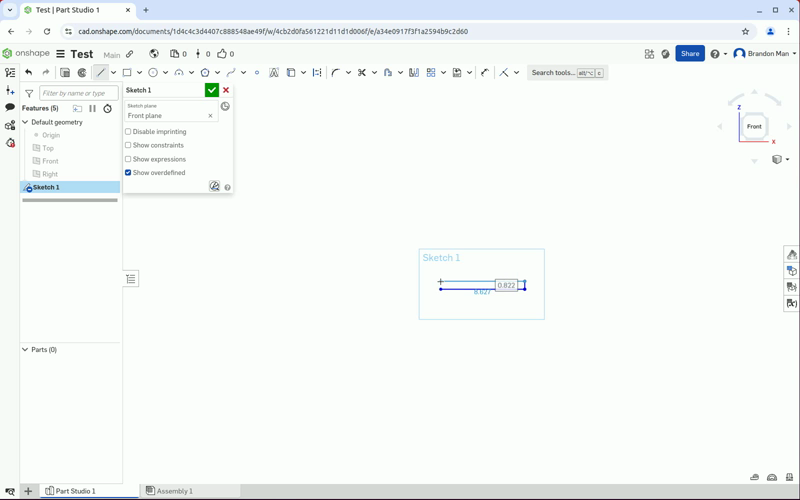
scroll(6)
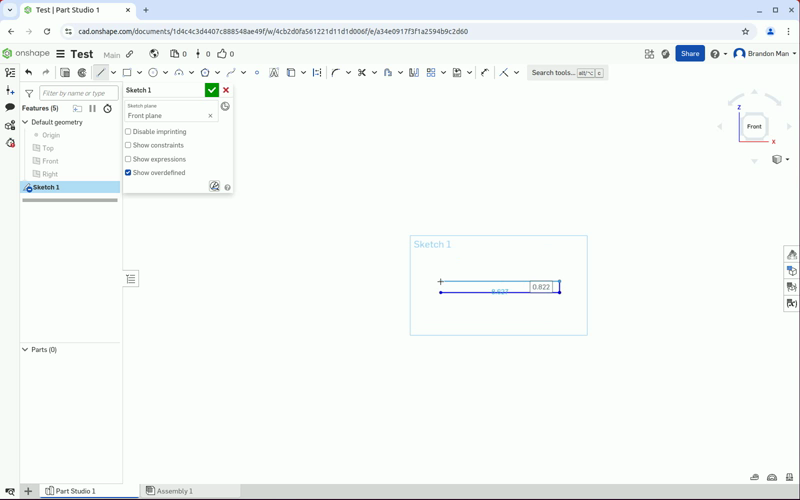
scroll(6)
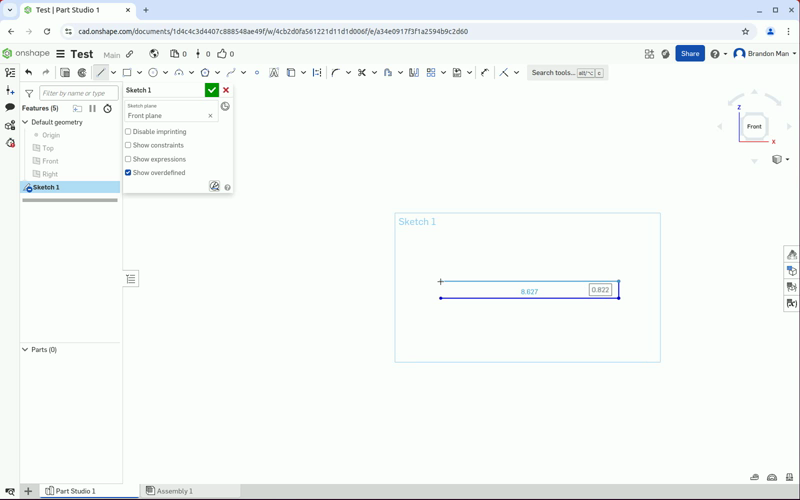
scroll(6)
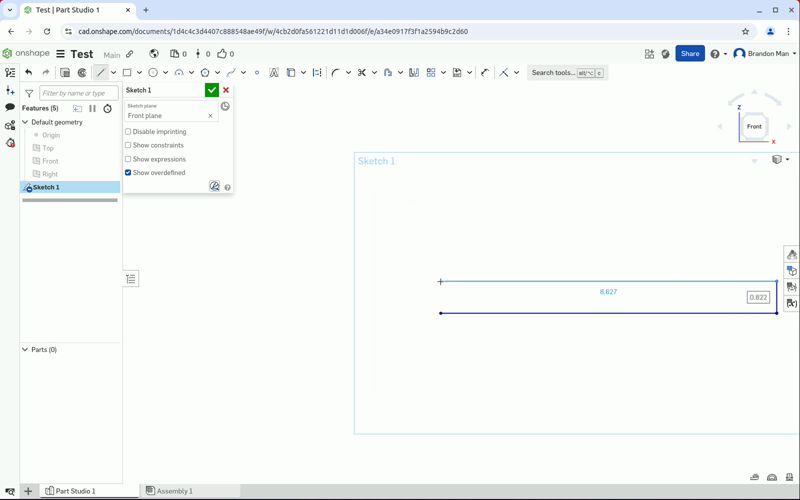
scroll(6)
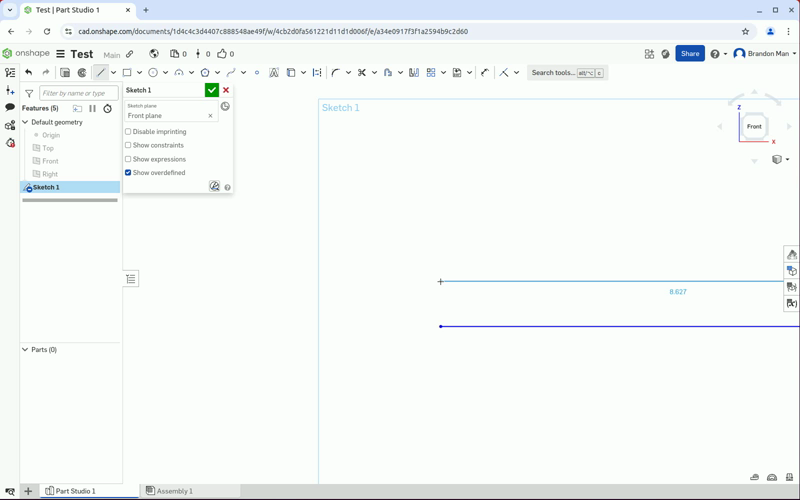
click(440, 281)
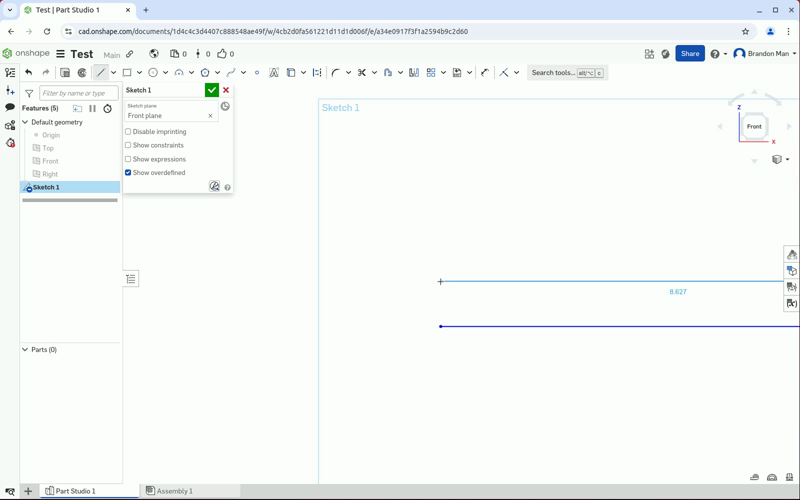
scroll(-6)
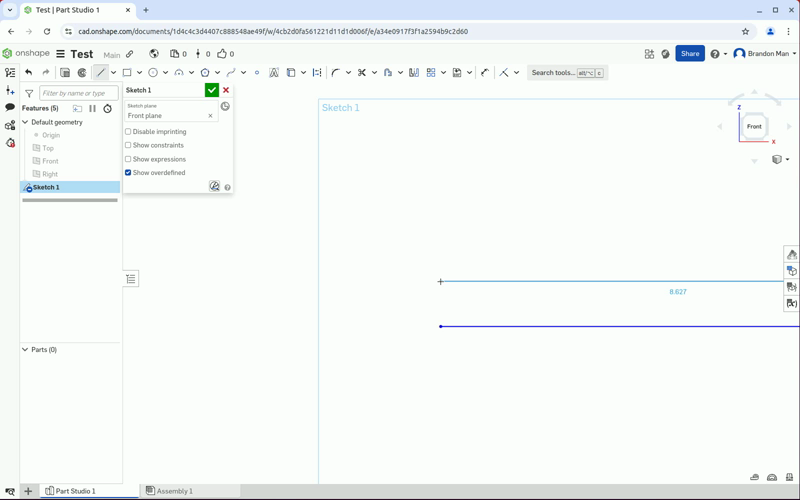
scroll(-6)
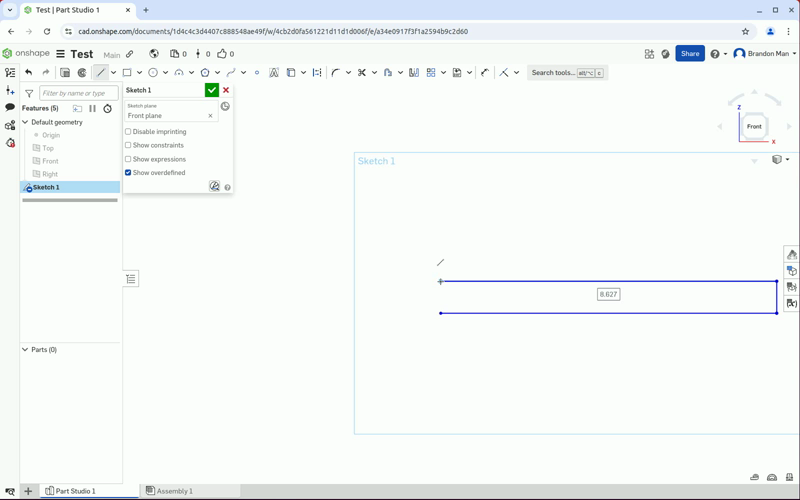
scroll(-6)
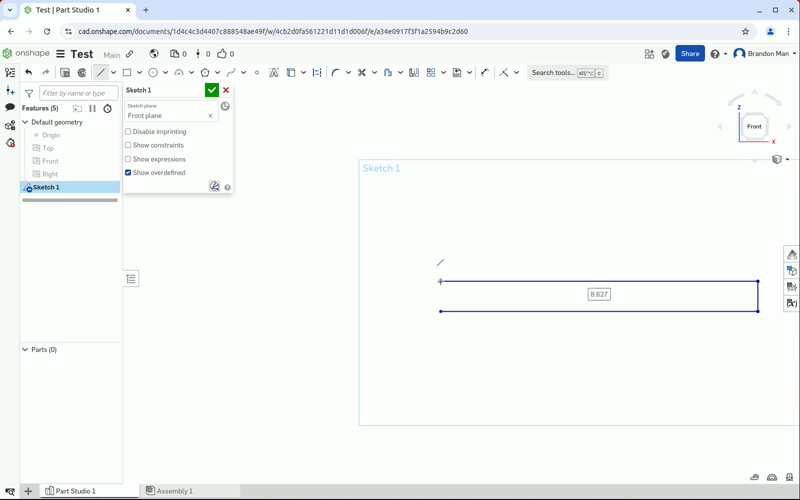
scroll(-6)
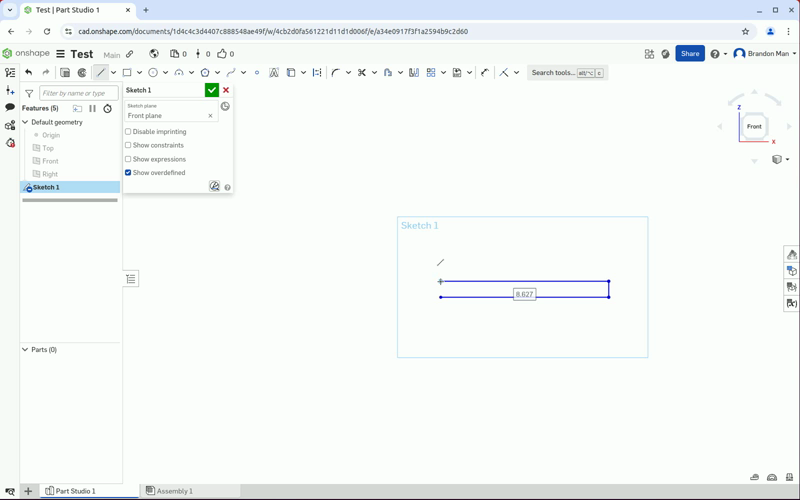
scroll(-6)
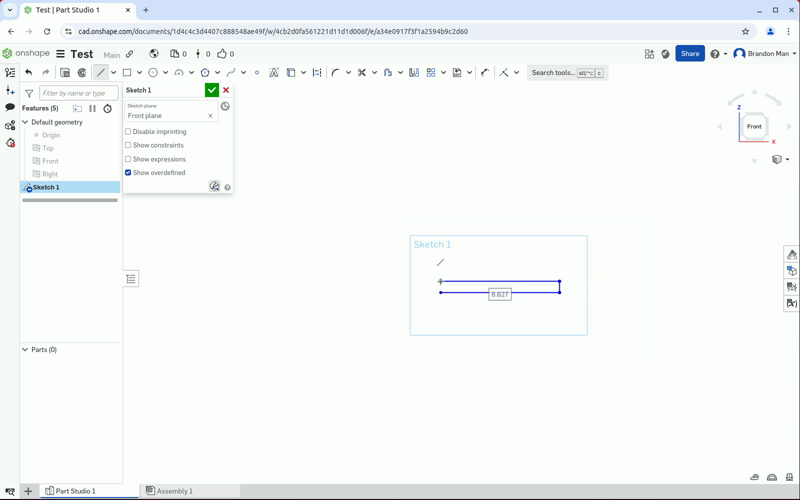
scroll(-6)
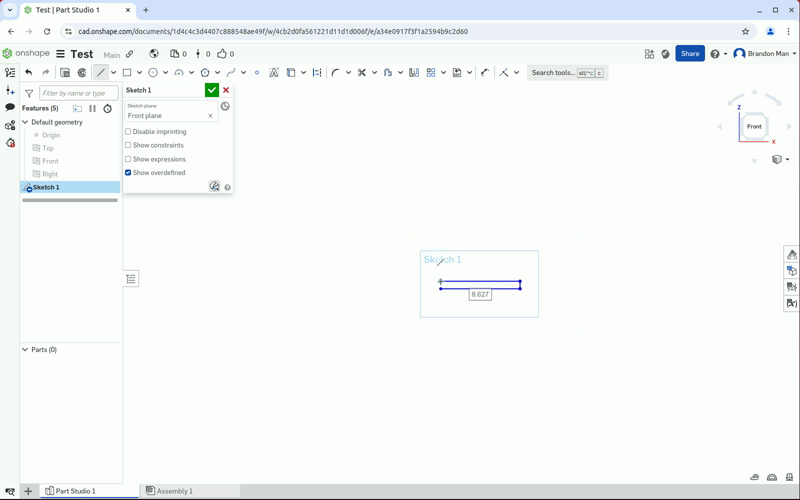
scroll(-6)
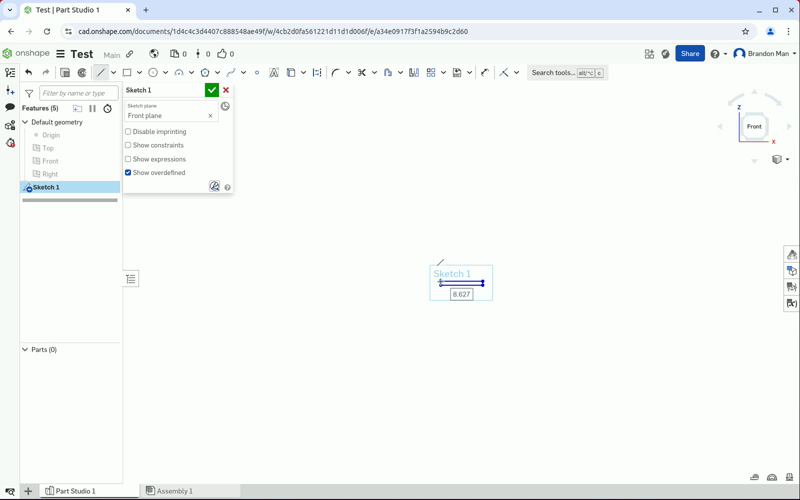
key_up(shift)
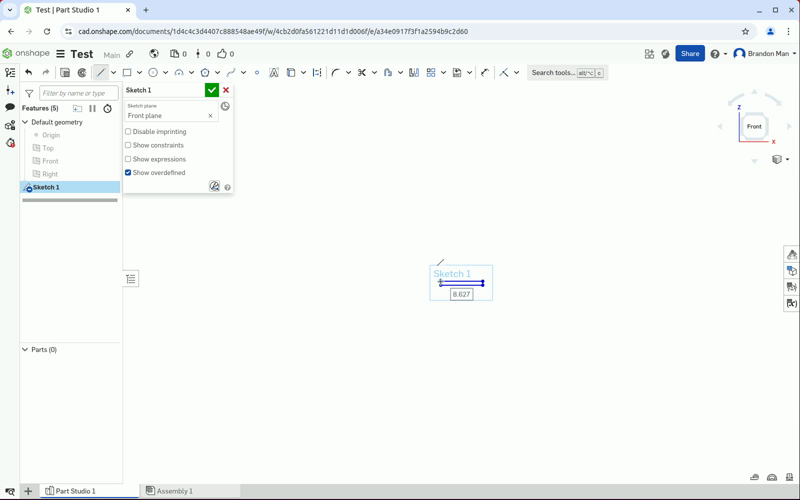
mouse_move(470, 281)
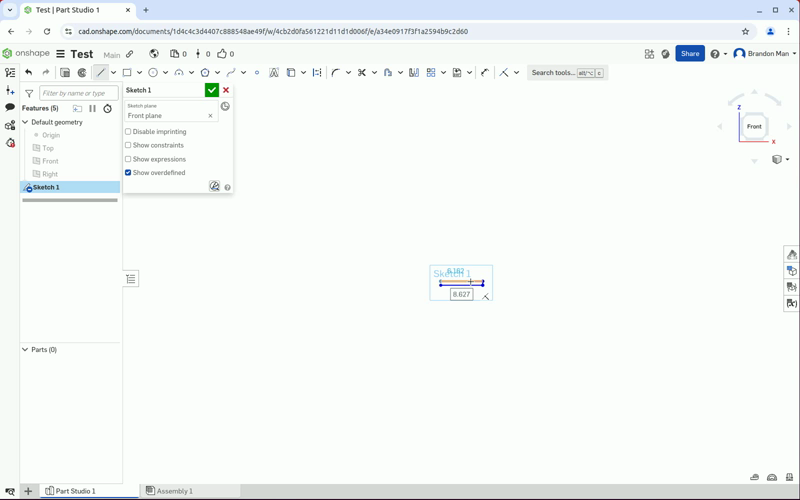
key_down(shift)
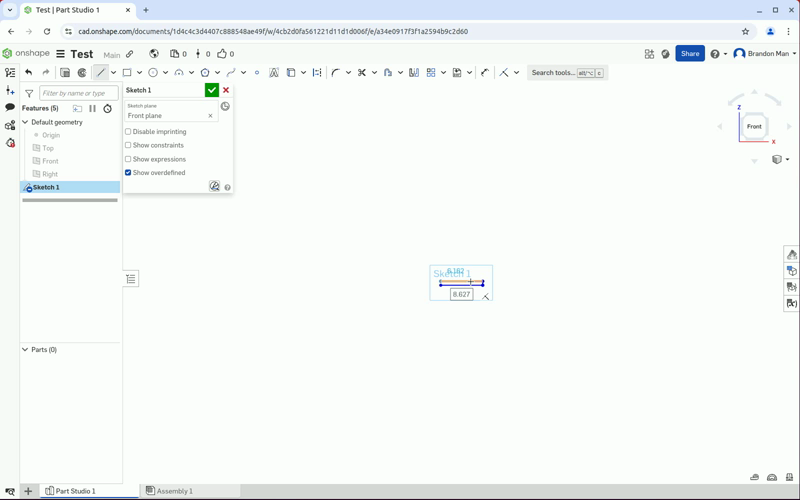
mouse_move(440, 285)
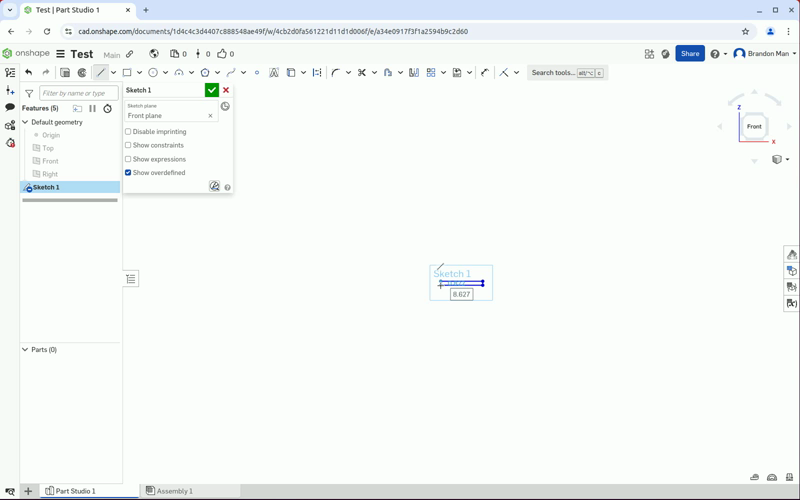
scroll(6)
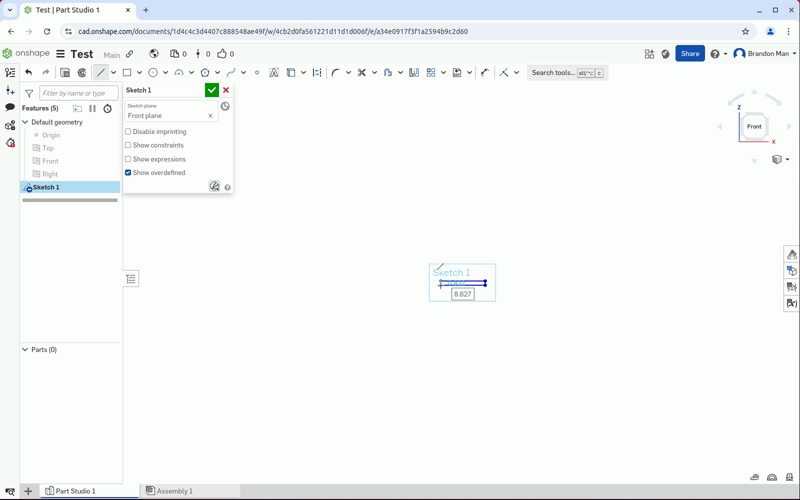
scroll(6)
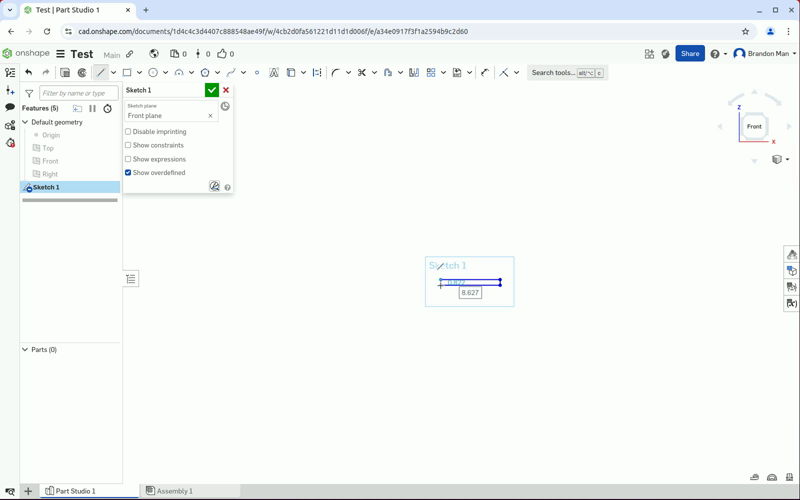
scroll(6)
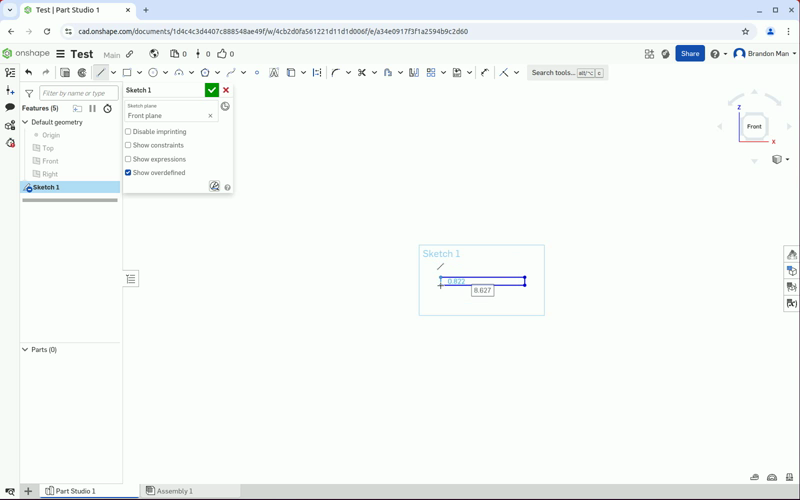
scroll(6)
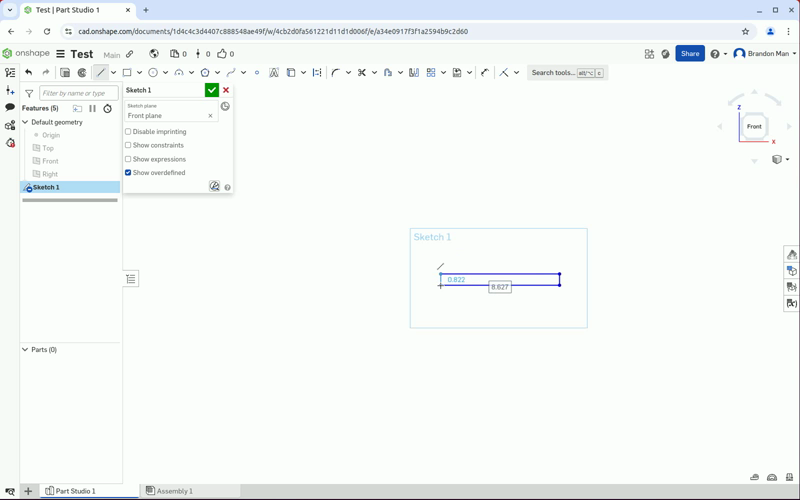
scroll(6)
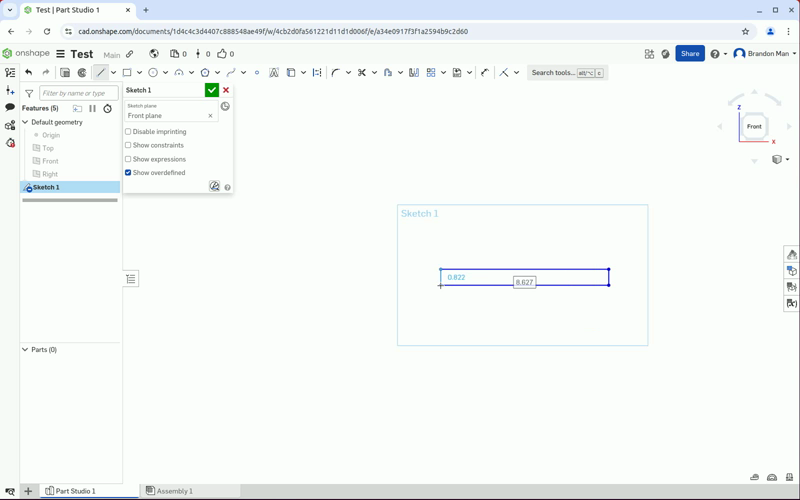
scroll(6)
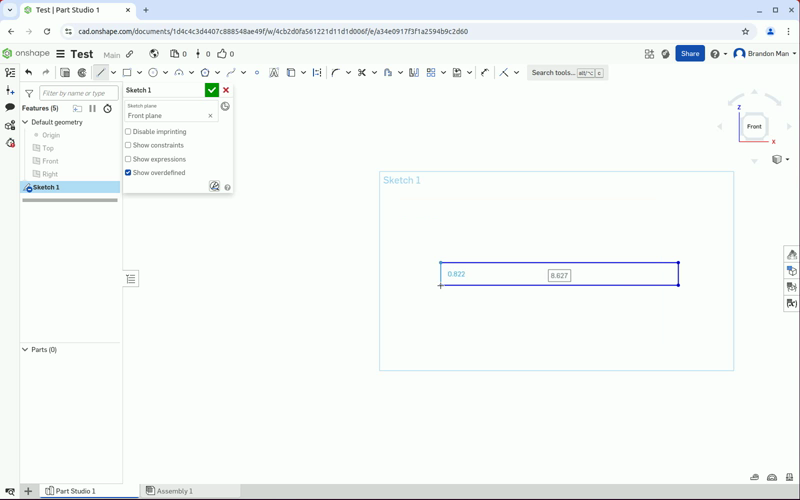
scroll(6)
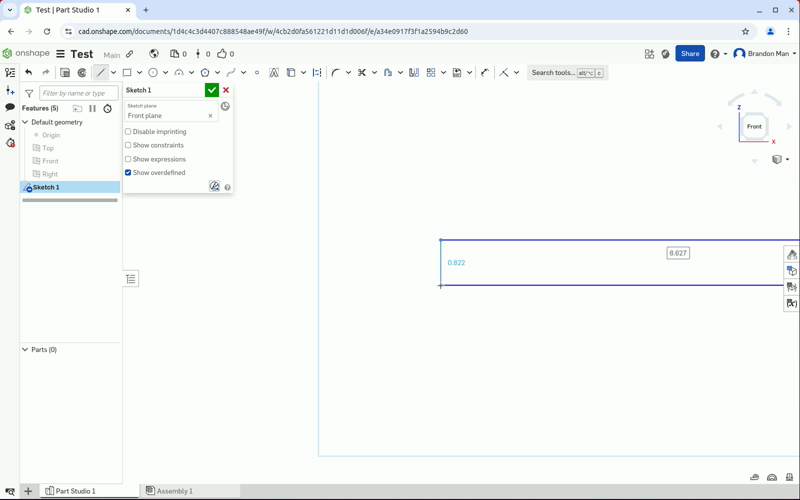
key_up(shift)
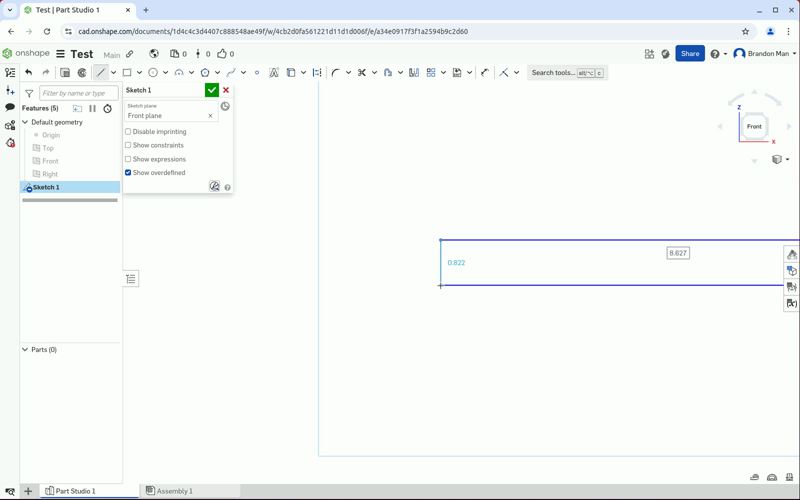
click(440, 285)
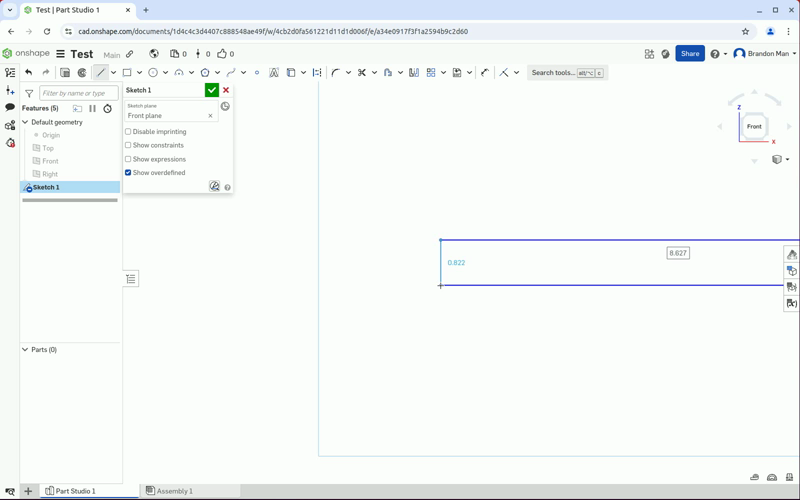
scroll(-6)
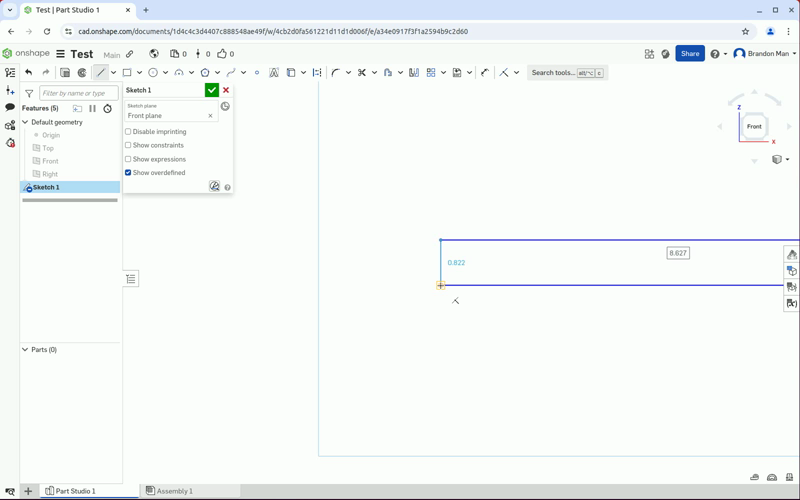
scroll(-6)
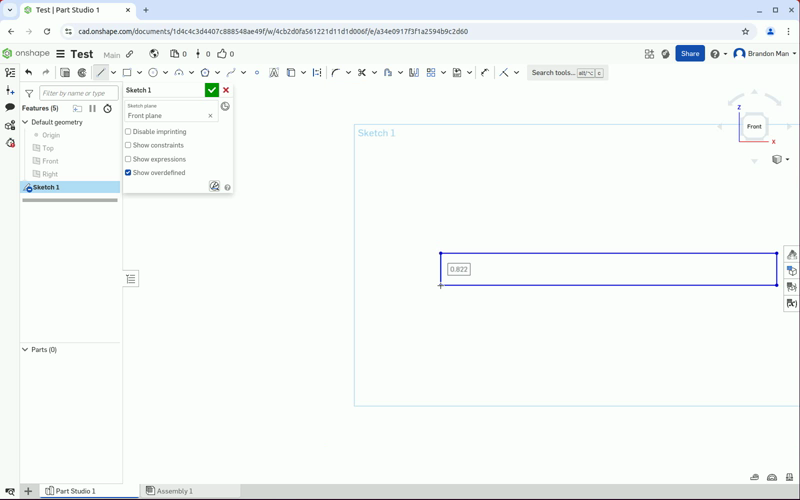
scroll(-6)
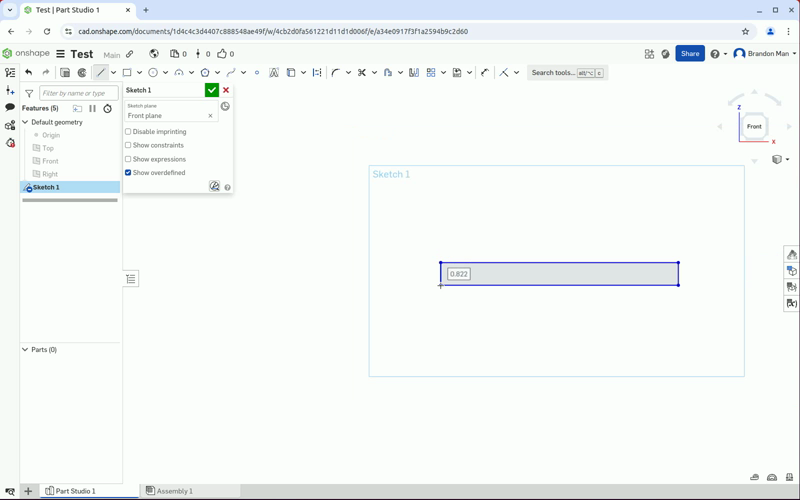
scroll(-6)
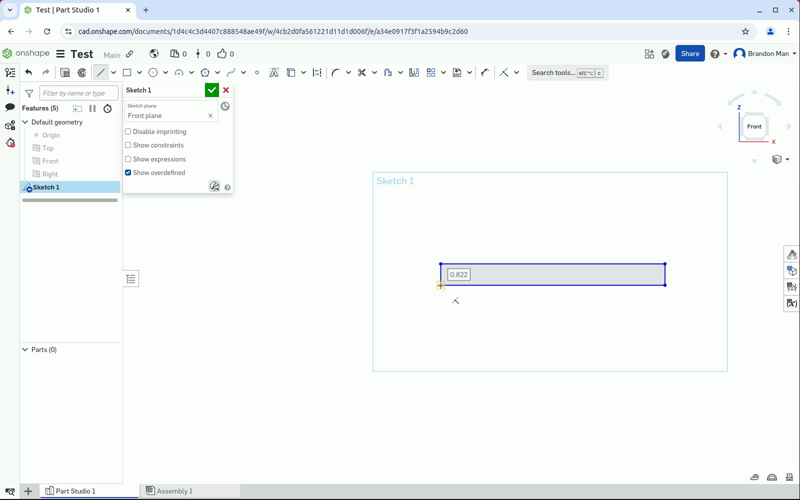
scroll(-6)
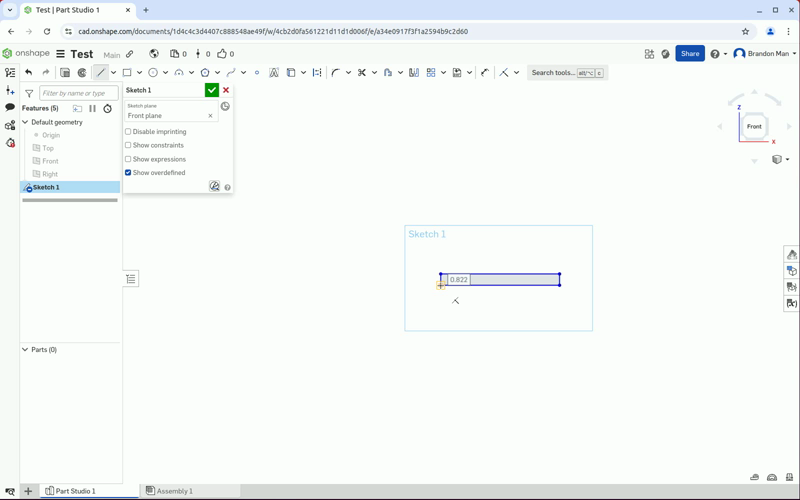
scroll(-6)
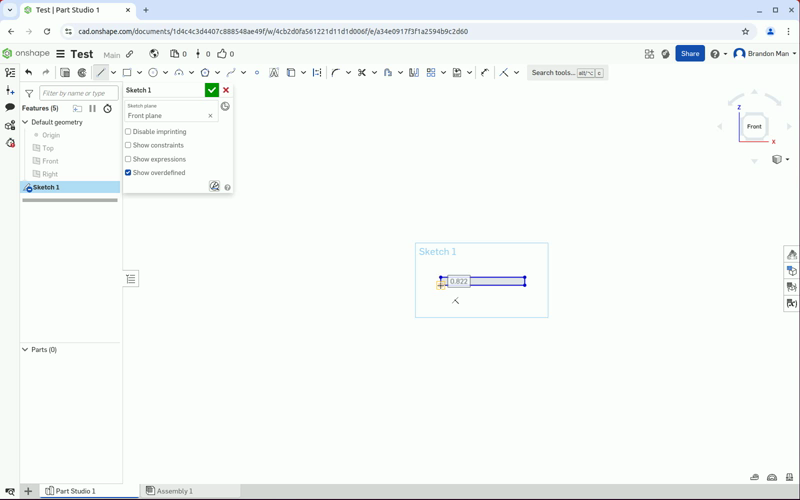
scroll(-6)
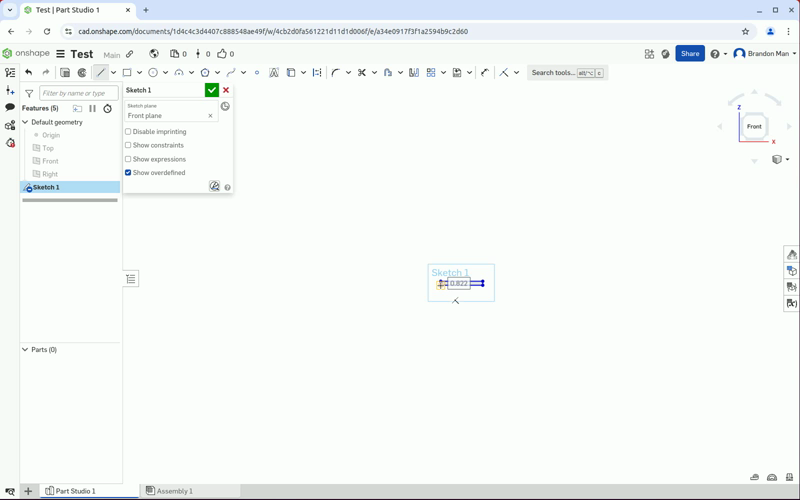
key(esc)
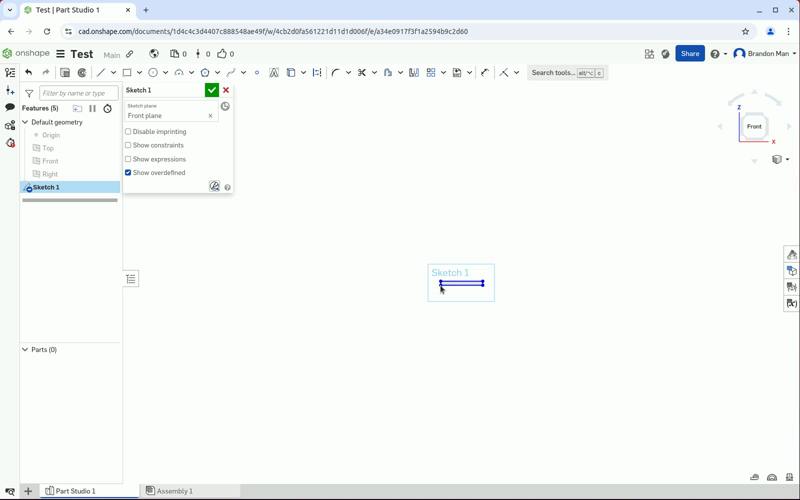
mouse_move(478, 283)
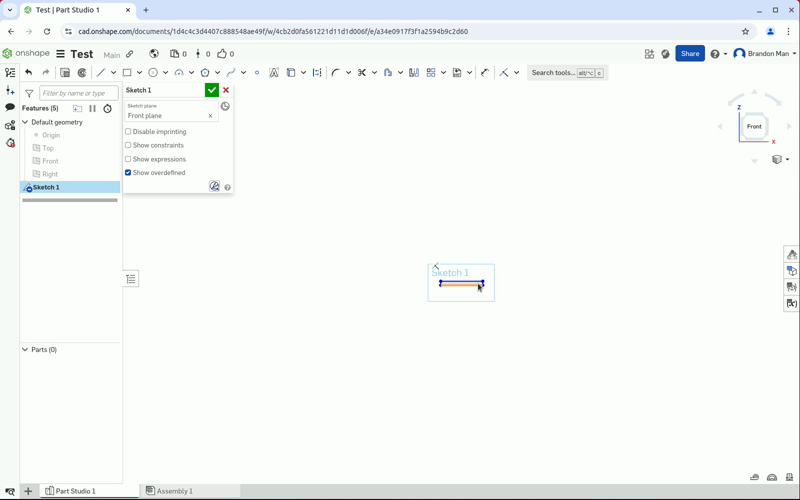
scroll(6)
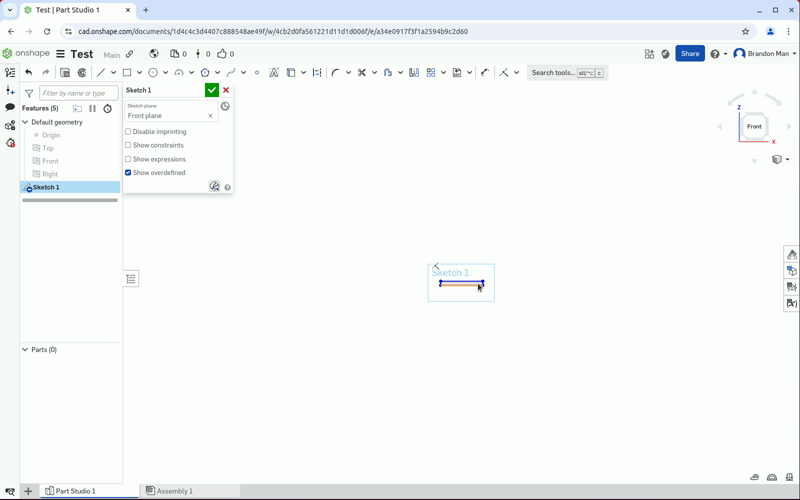
scroll(6)
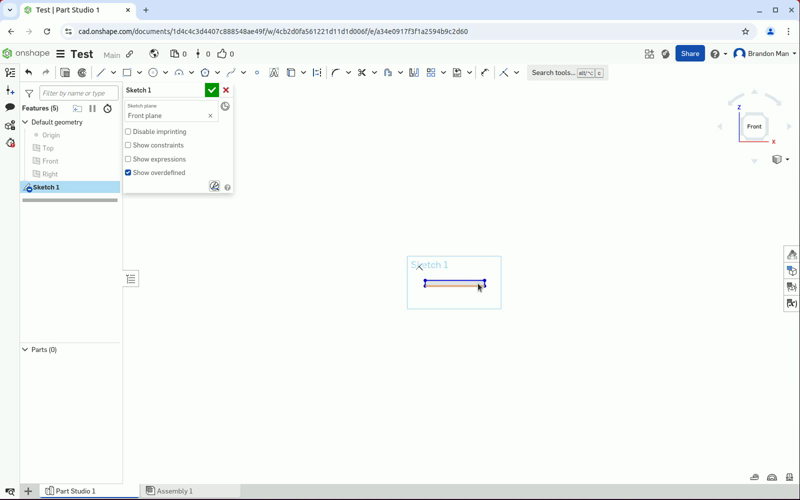
scroll(6)
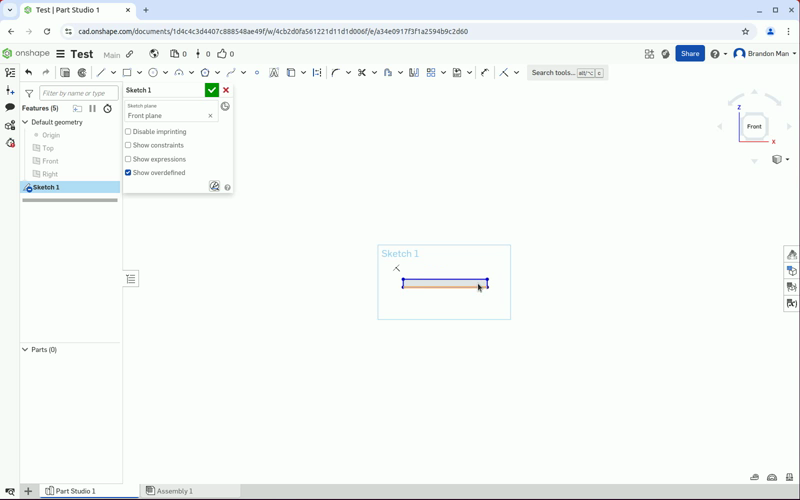
scroll(6)
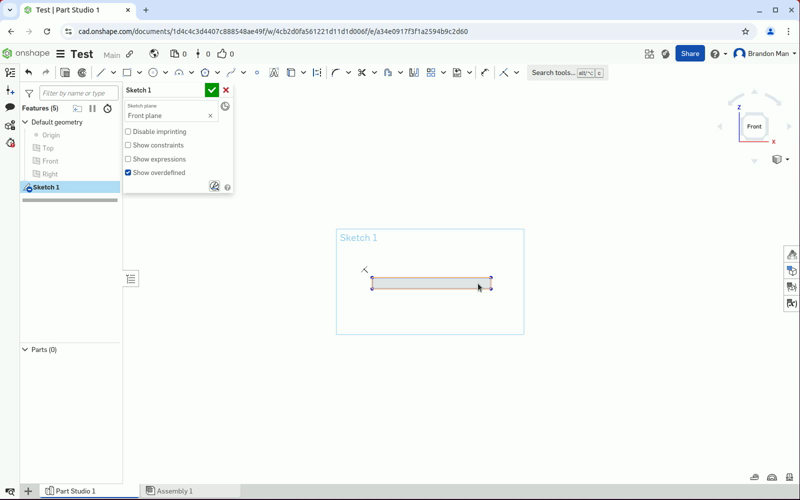
scroll(6)
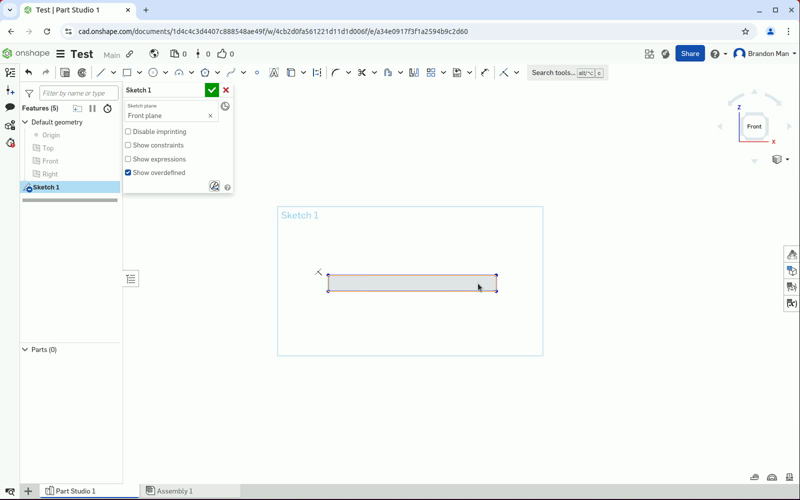
scroll(6)
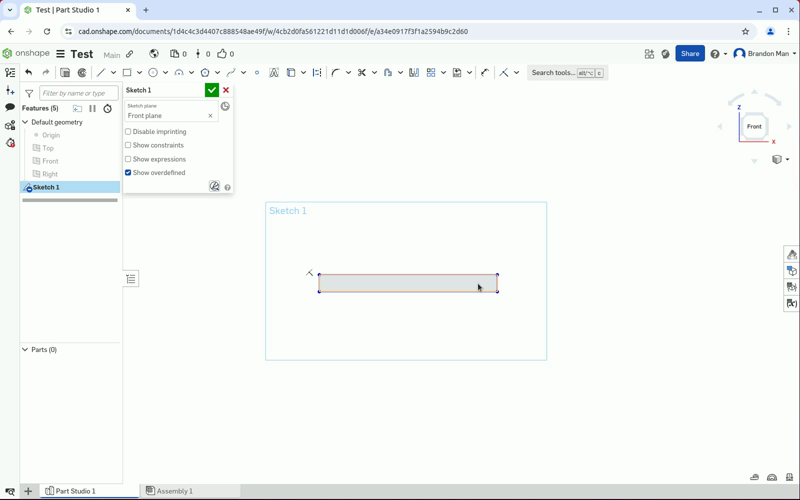
scroll(6)
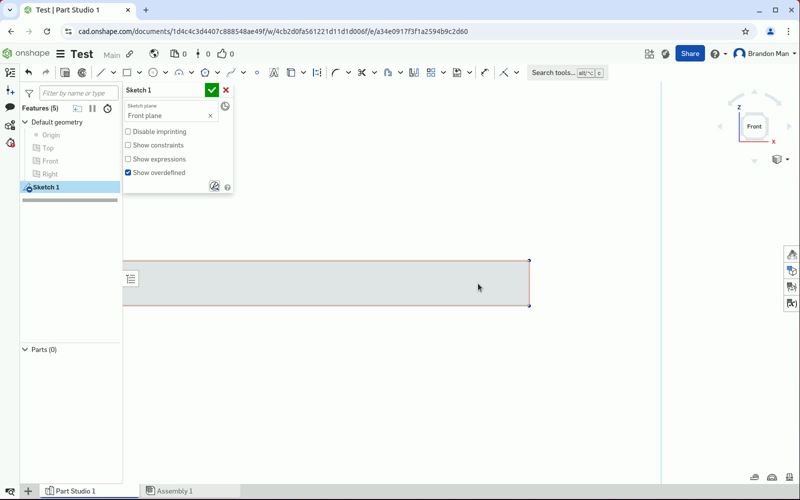
click(478, 283)
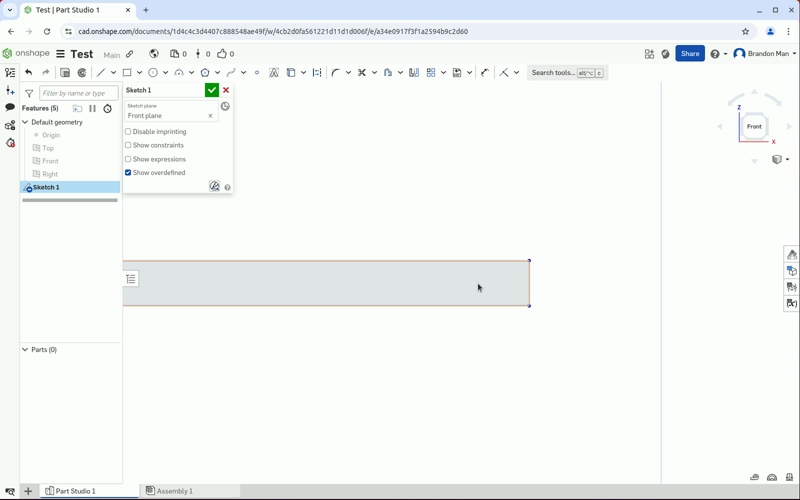
scroll(-6)
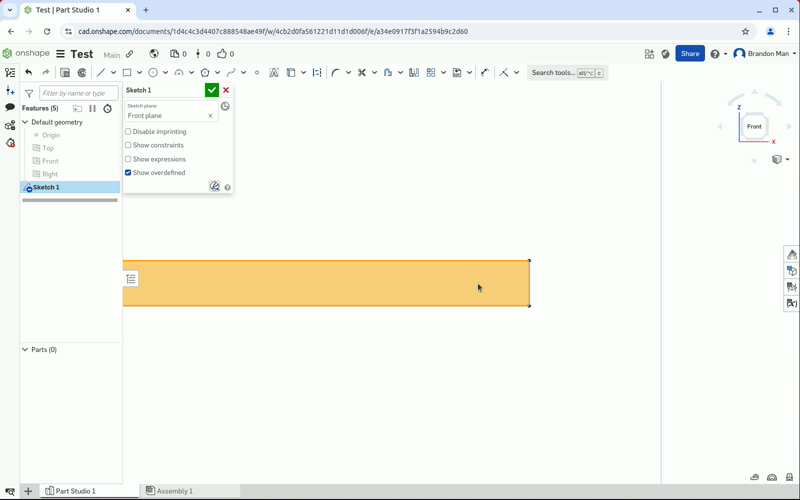
scroll(-6)
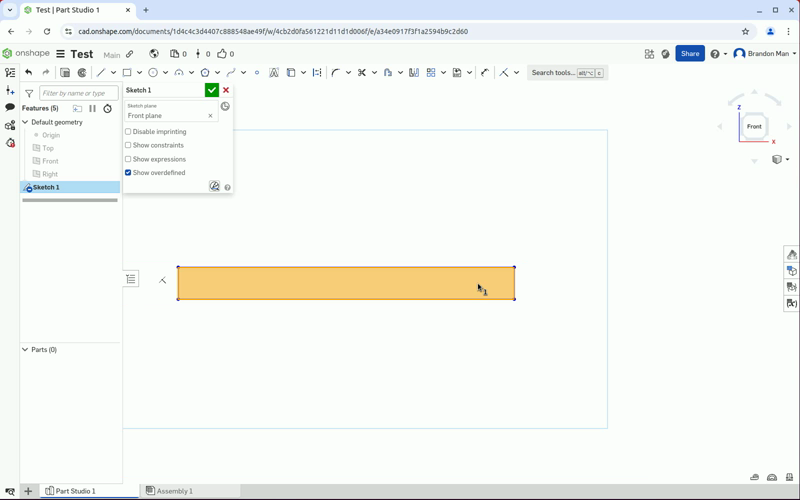
scroll(-6)
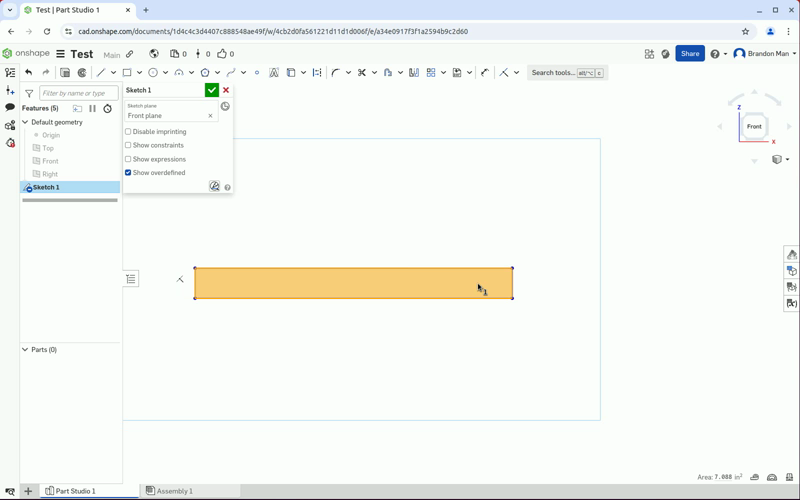
scroll(-6)
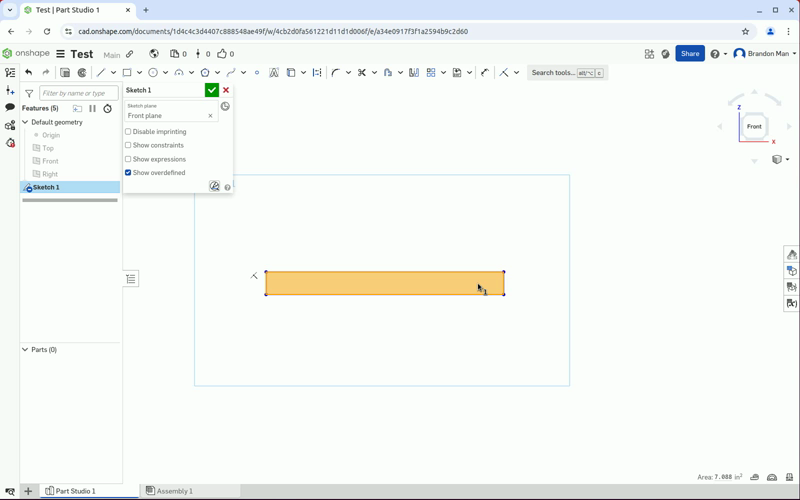
scroll(-6)
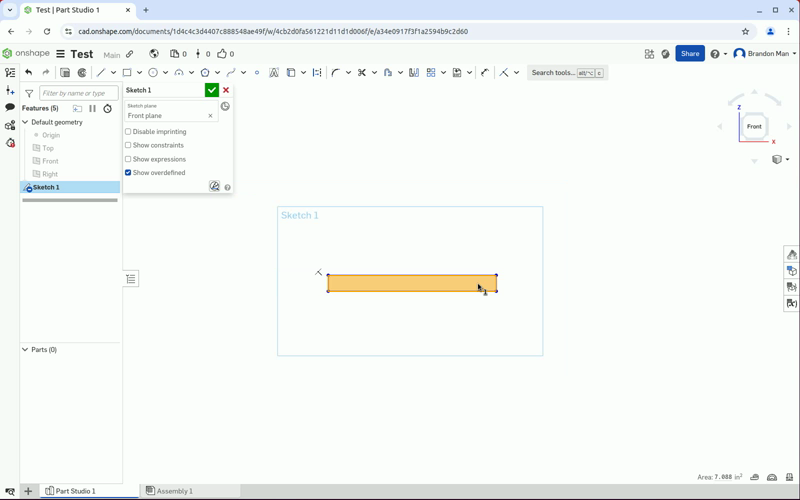
scroll(-6)
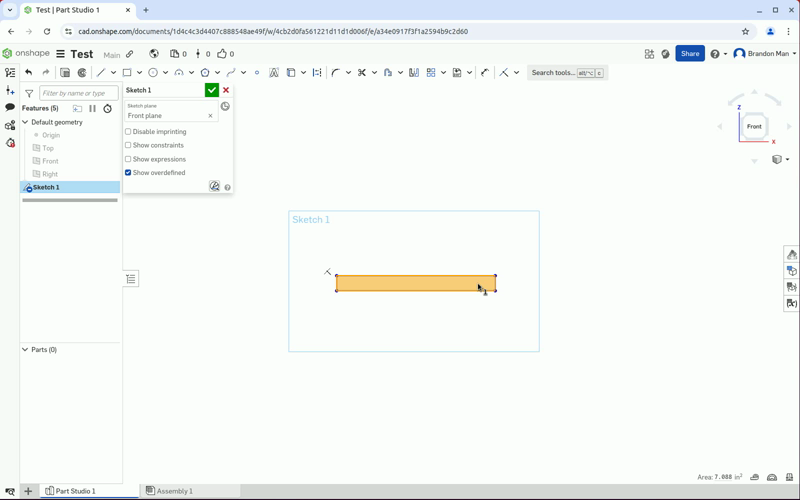
scroll(-6)
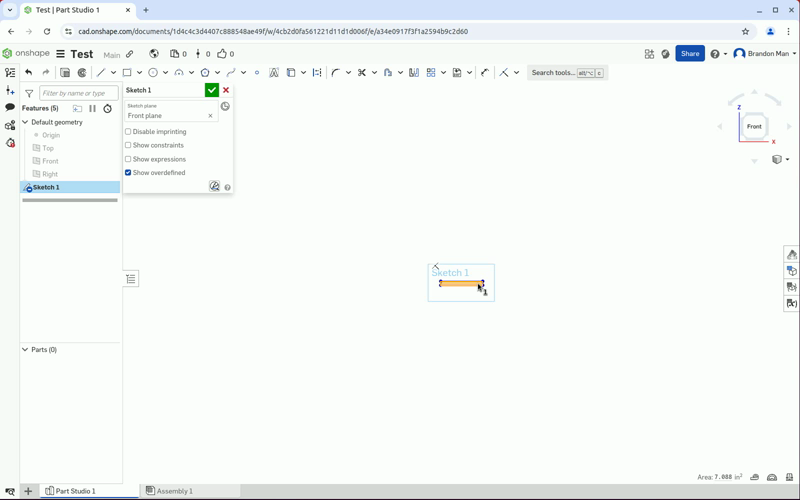
mouse_move(73, 352)
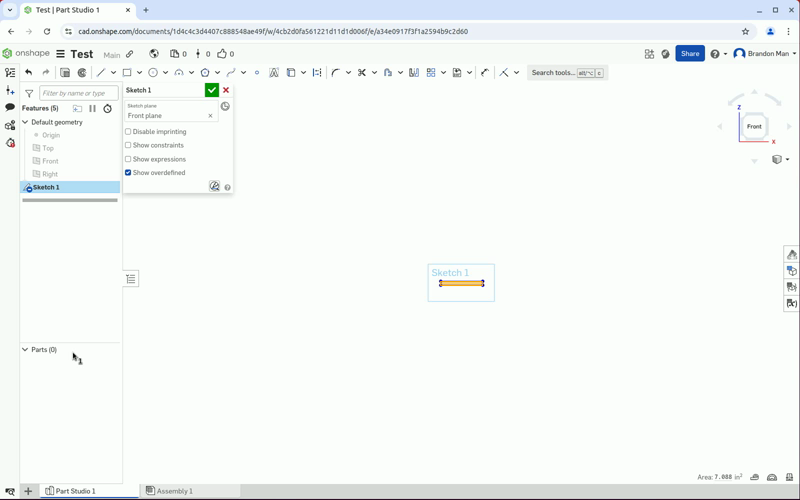
key(shift+y)
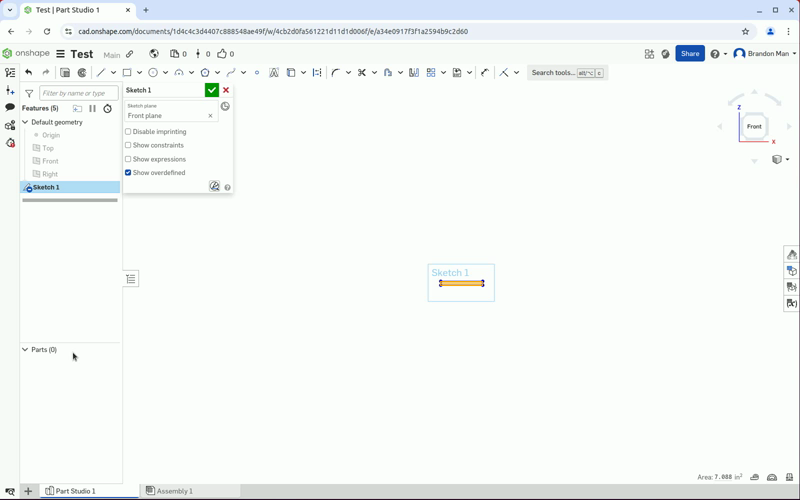
key(shift+e)
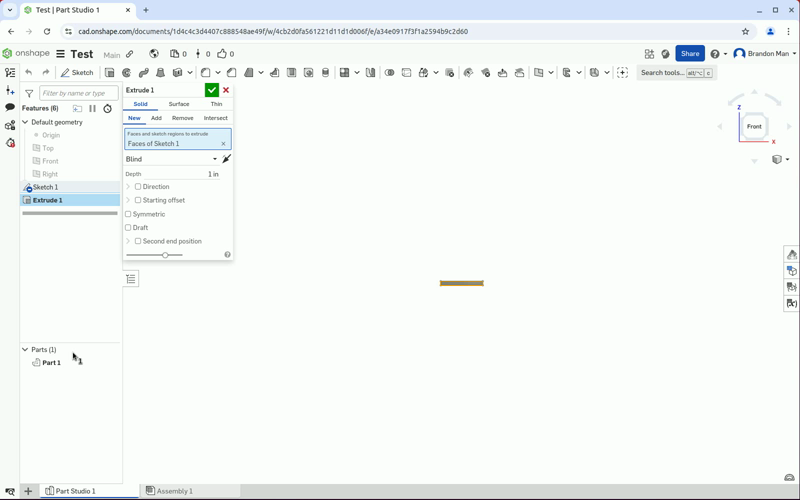
mouse_move(143, 106)
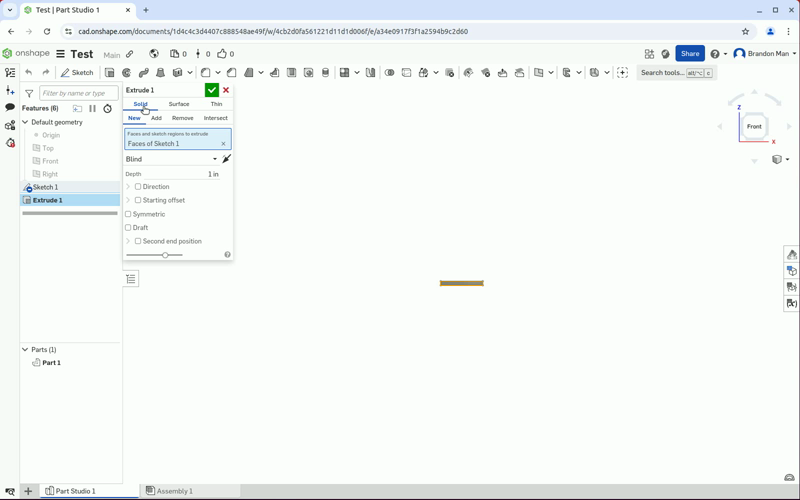
click(143, 106)
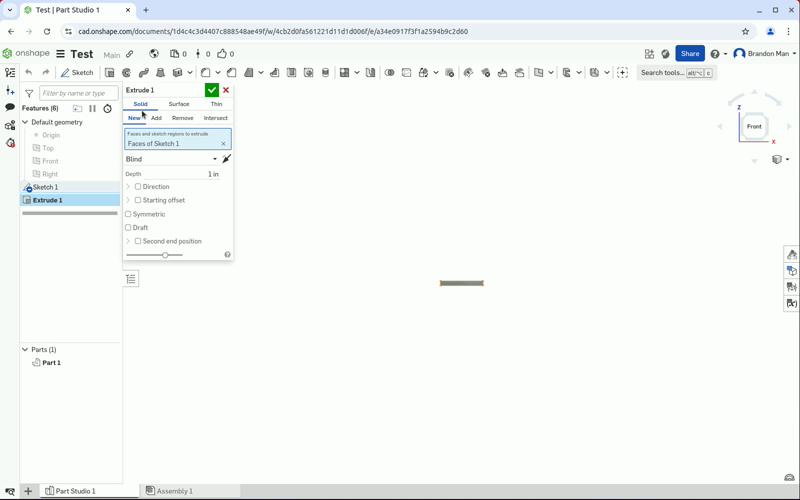
mouse_move(137, 120)
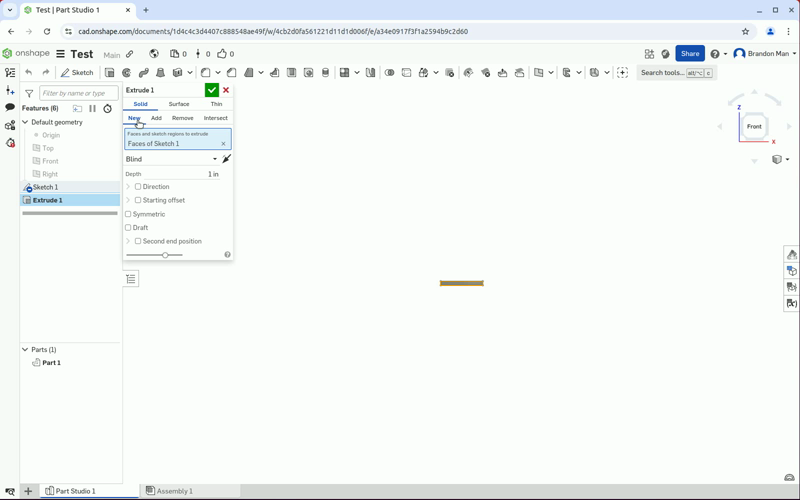
click(137, 120)
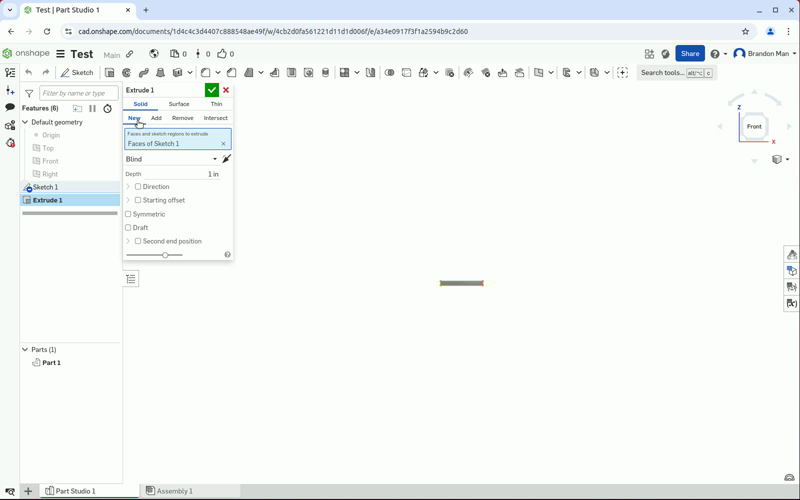
key(tab, 4)
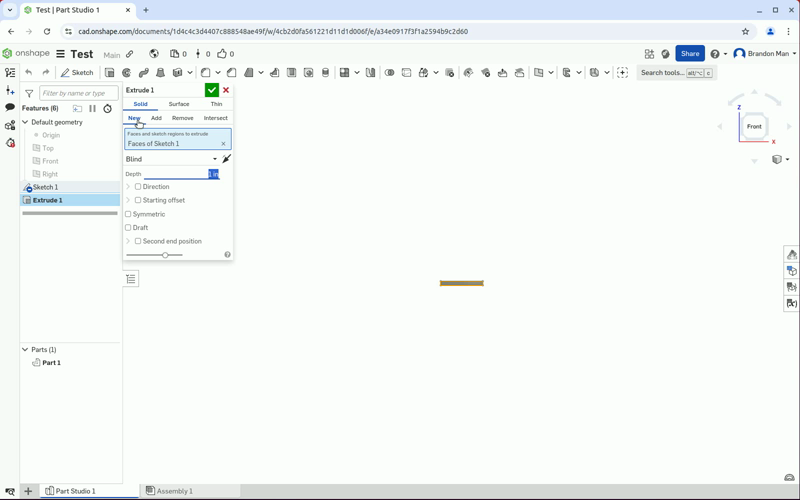
text(23.108)
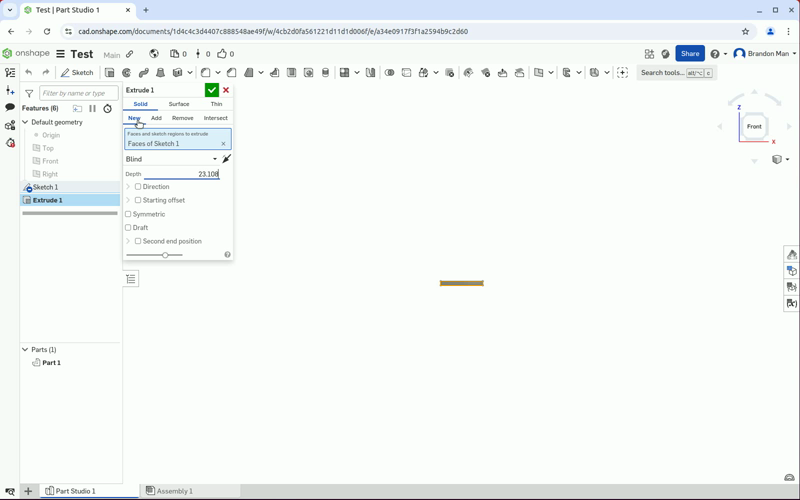
key(enter)
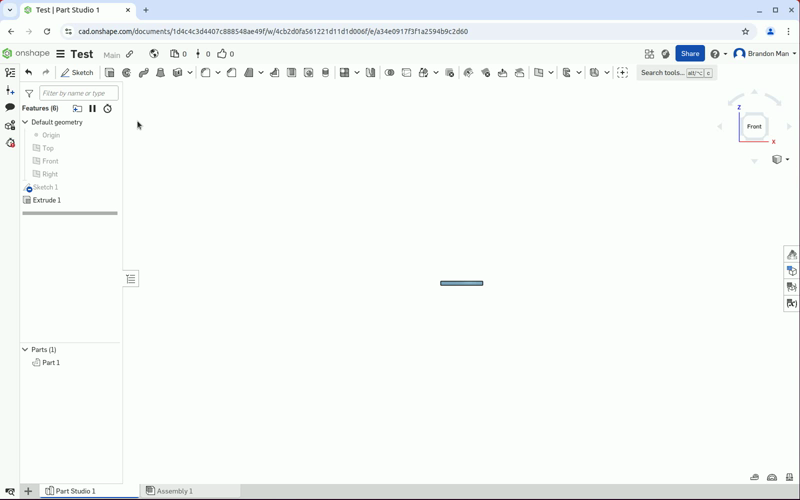
key(shift+h)
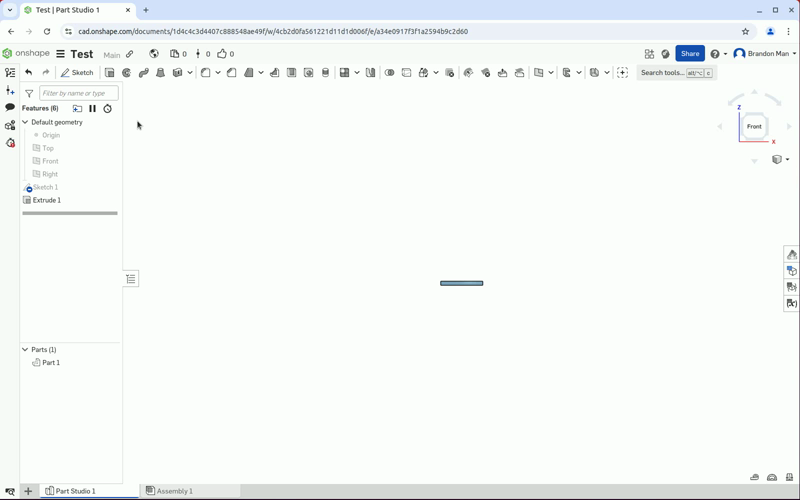
key(shift+h)
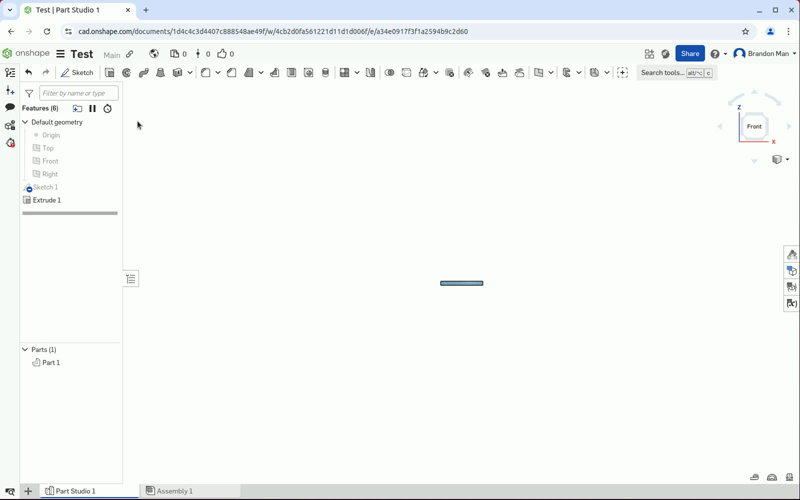
mouse_move(73, 189)
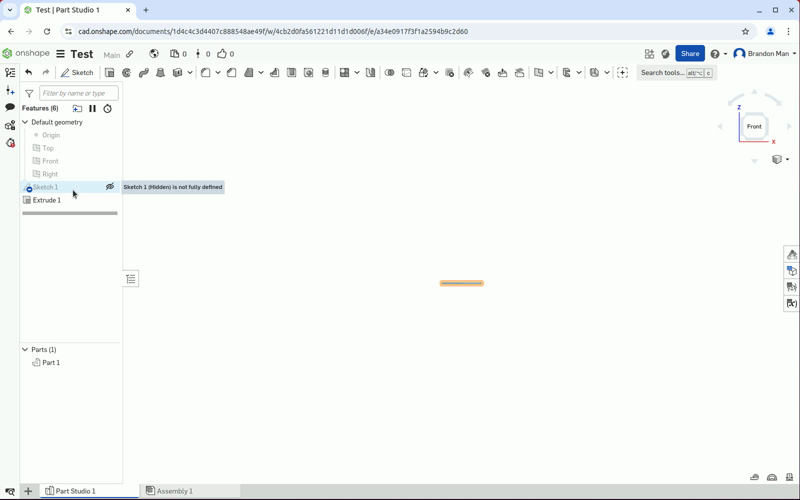
click(73, 189)
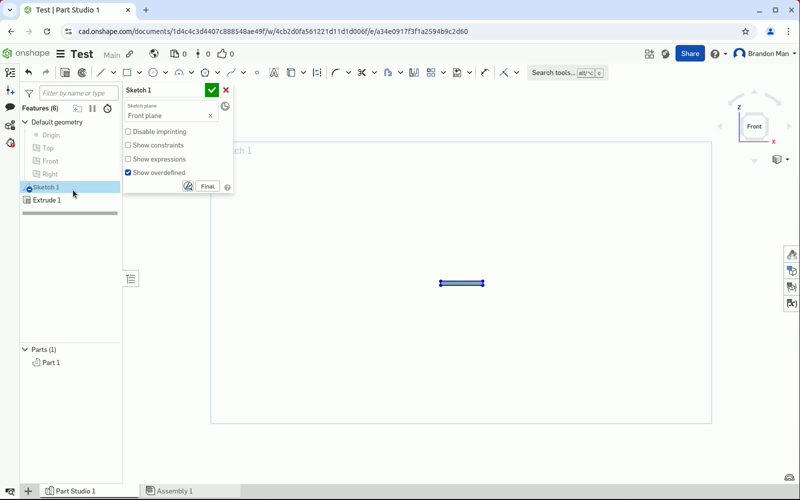
mouse_move(229, 92)
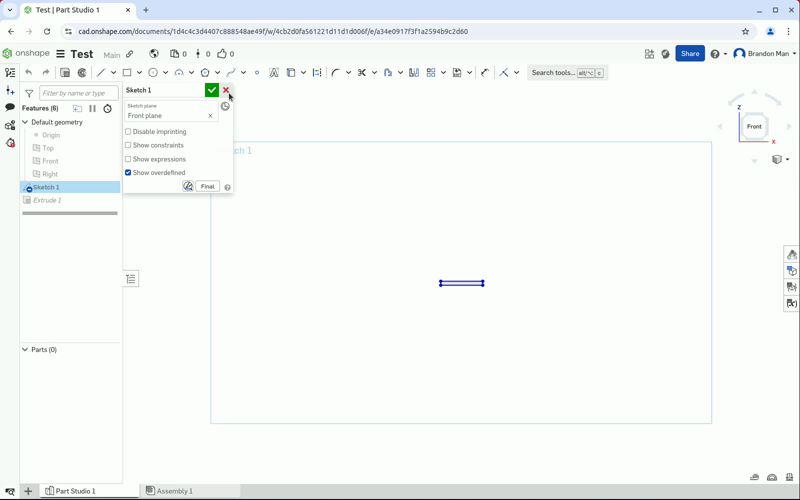
click(229, 92)
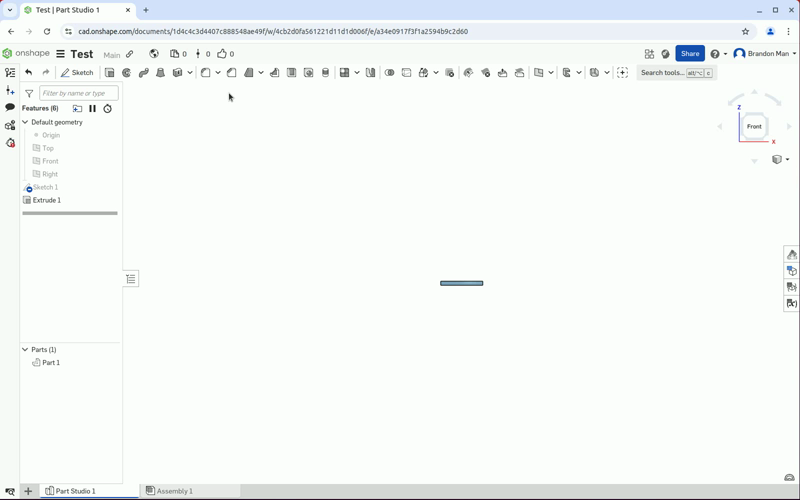
mouse_move(73, 352)
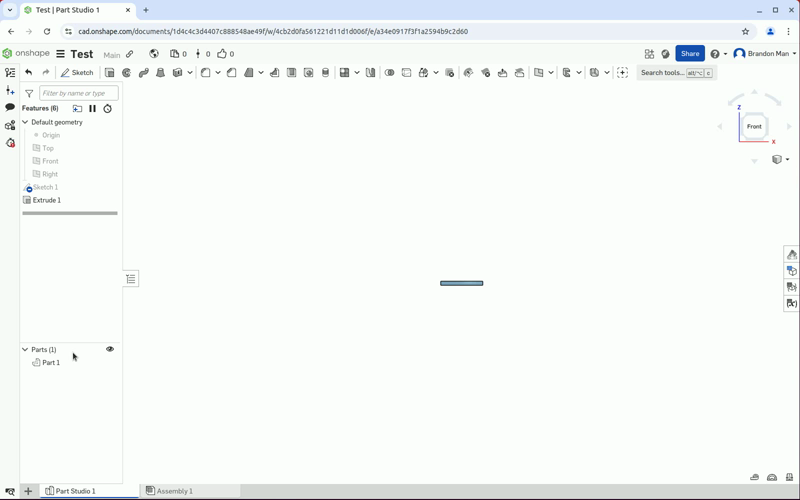
key(y)
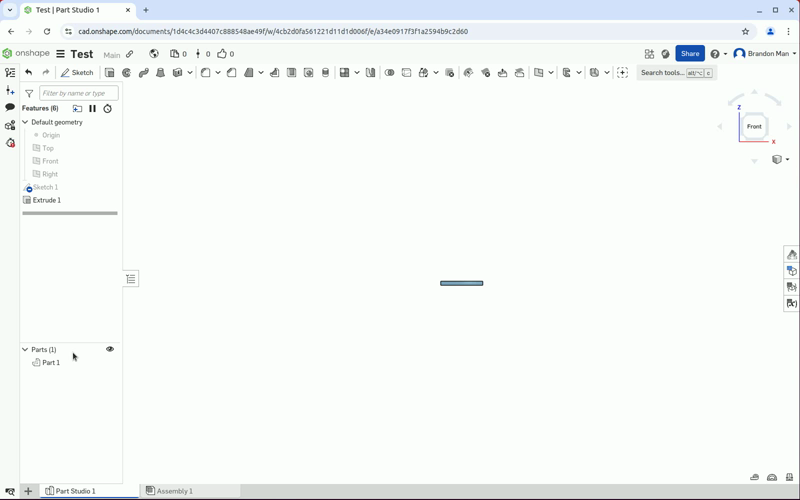
key(shift+p)
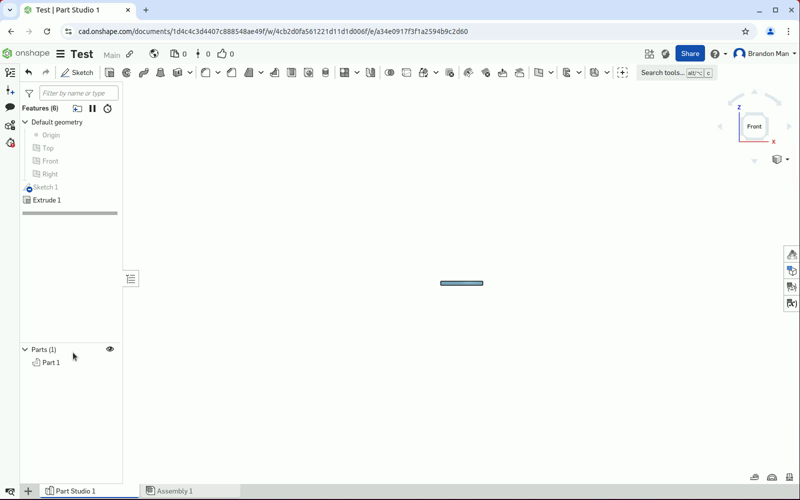
key(space)
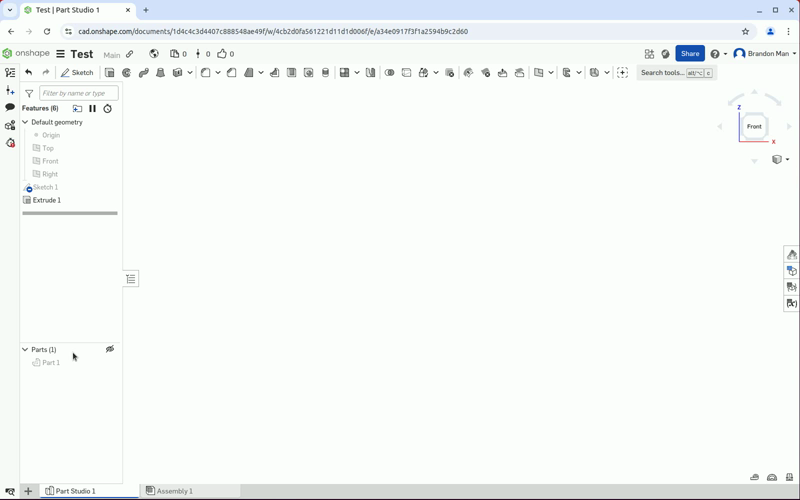
key_down(shift)
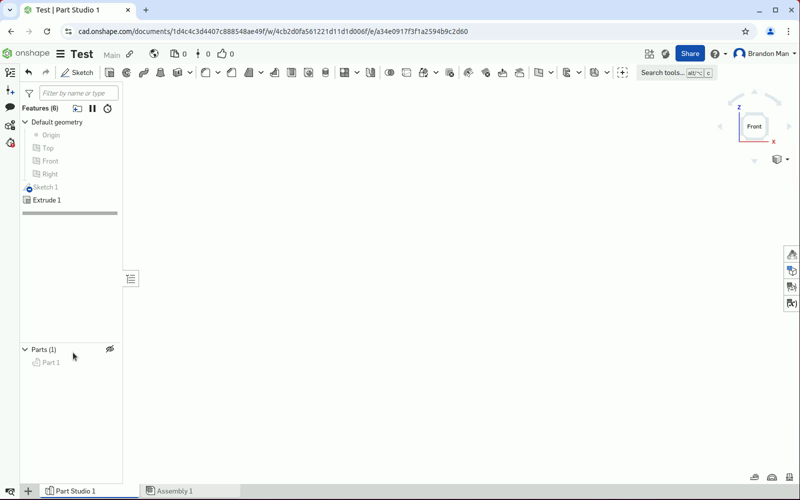
key(down)
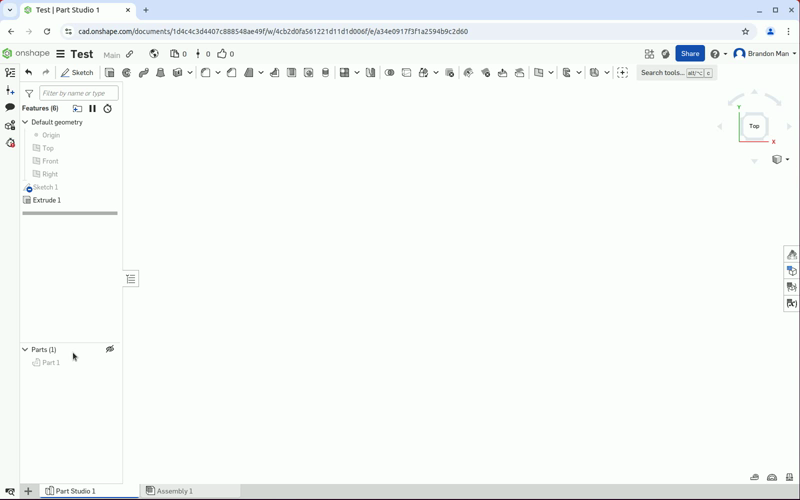
key_up(shift)
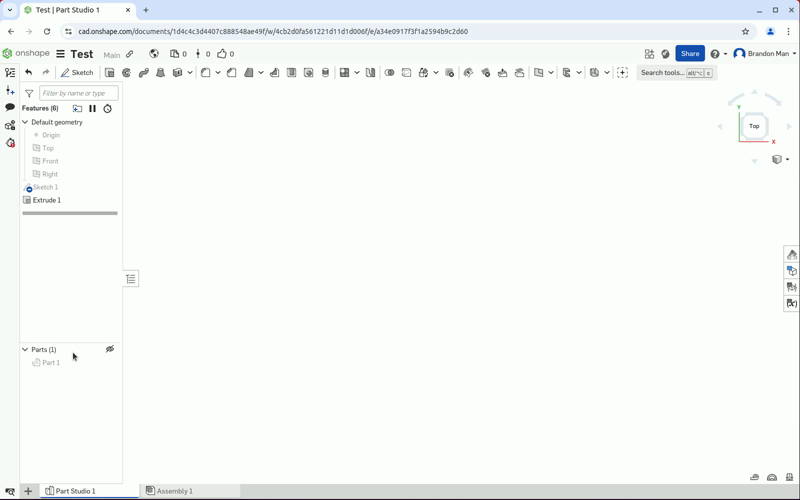
mouse_move(73, 352)
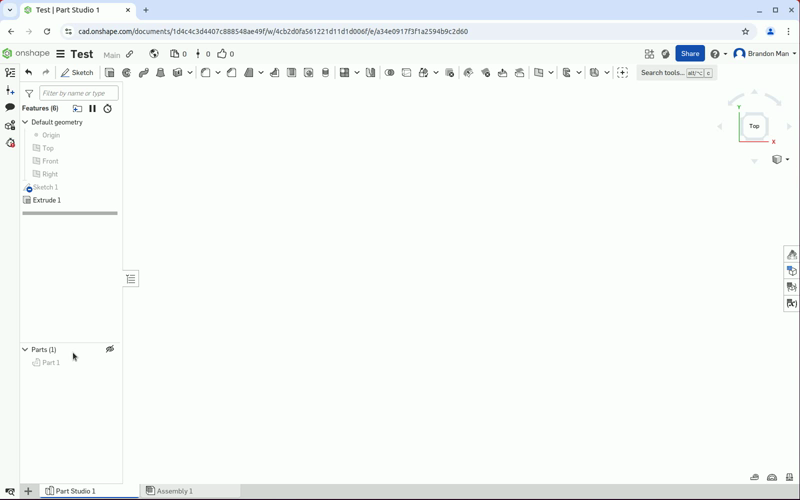
key(shift+y)
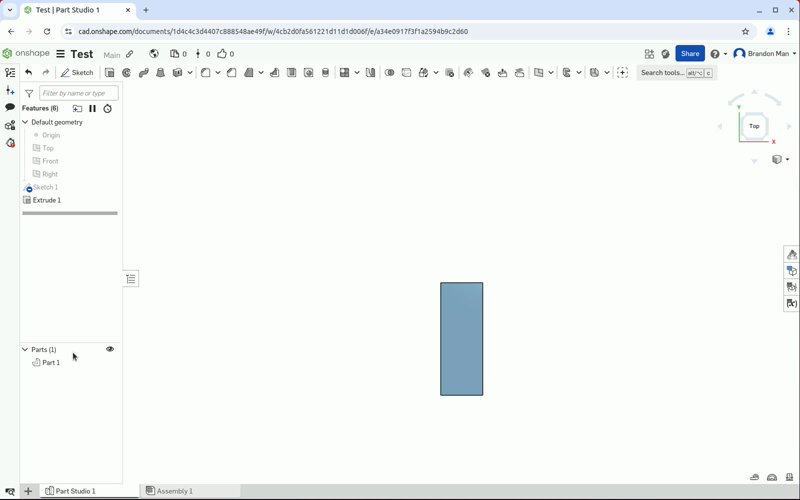
mouse_move(541, 75)
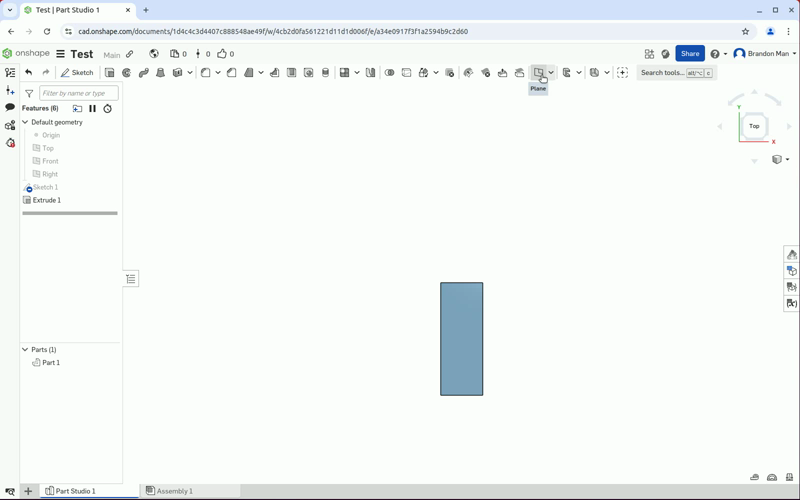
click(541, 75)
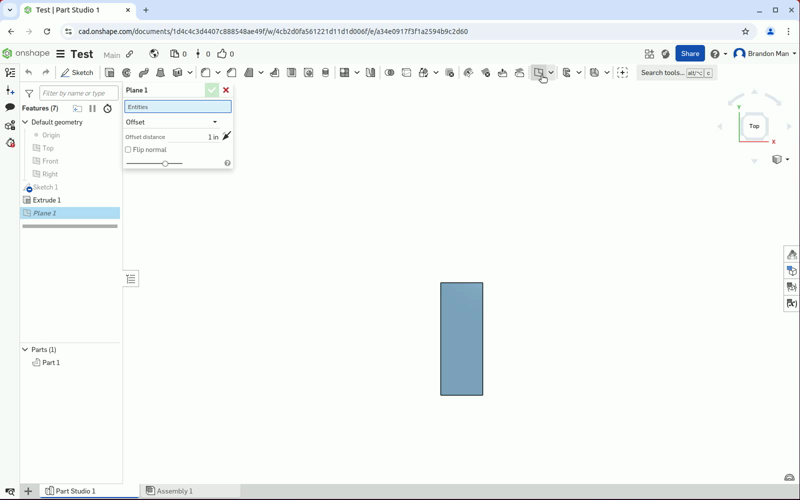
mouse_move(73, 150)
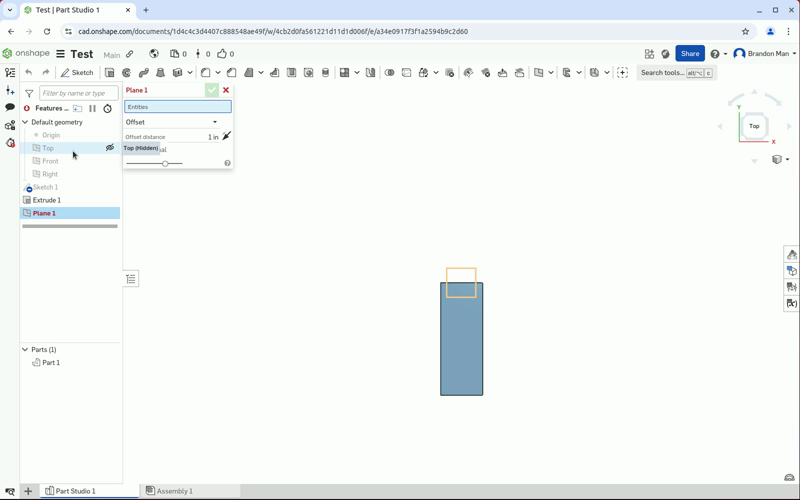
click(73, 150)
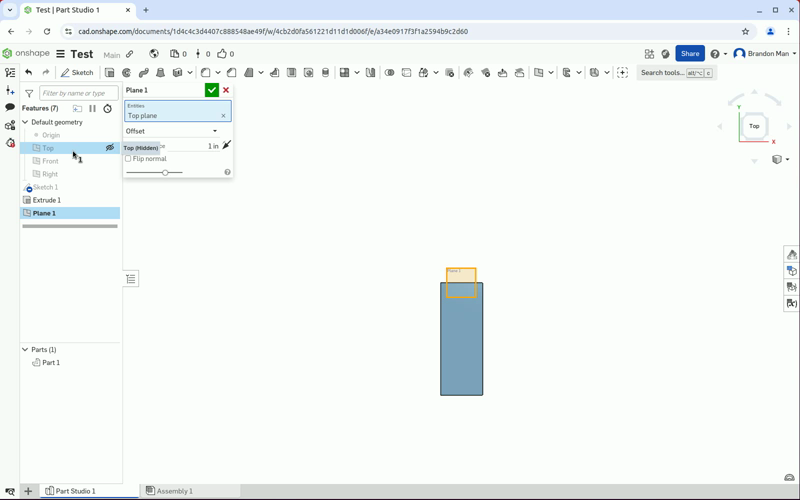
key(tab, 2)
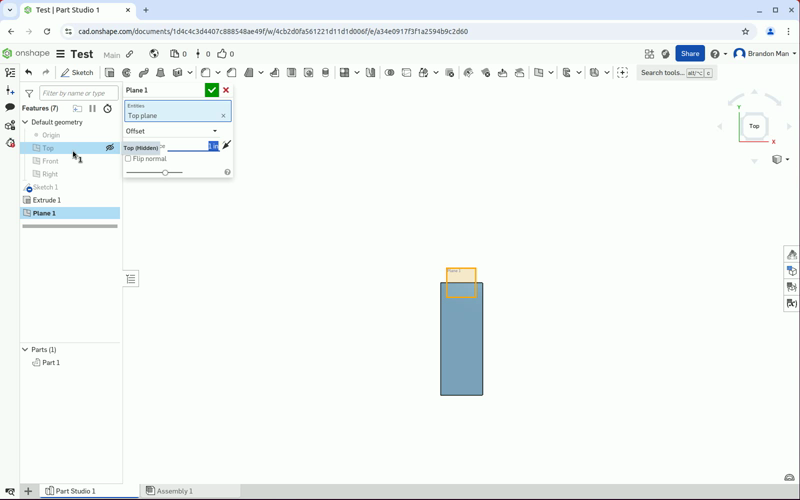
text(0.493)
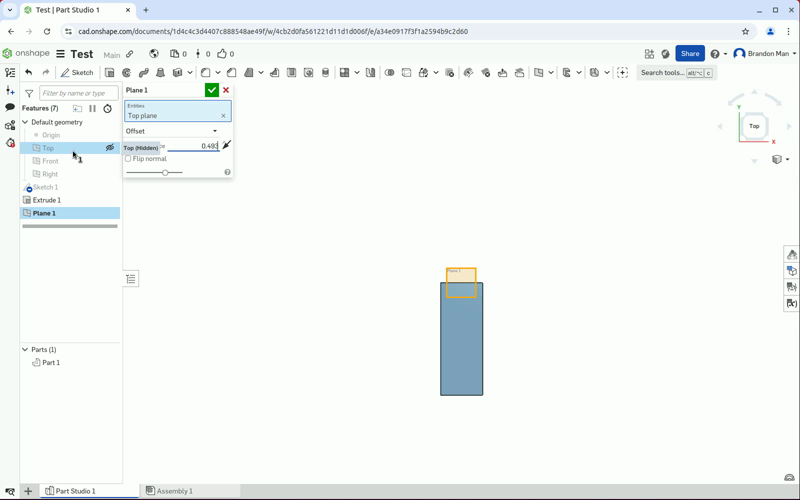
key(enter, 2)
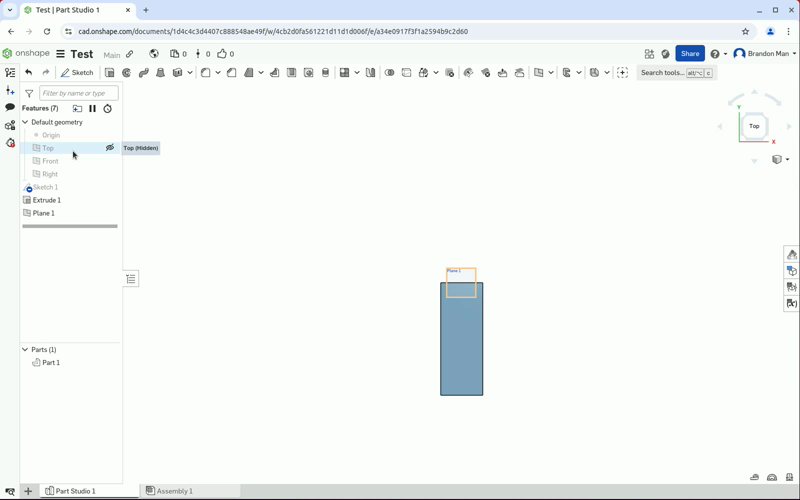
key(shift+s)
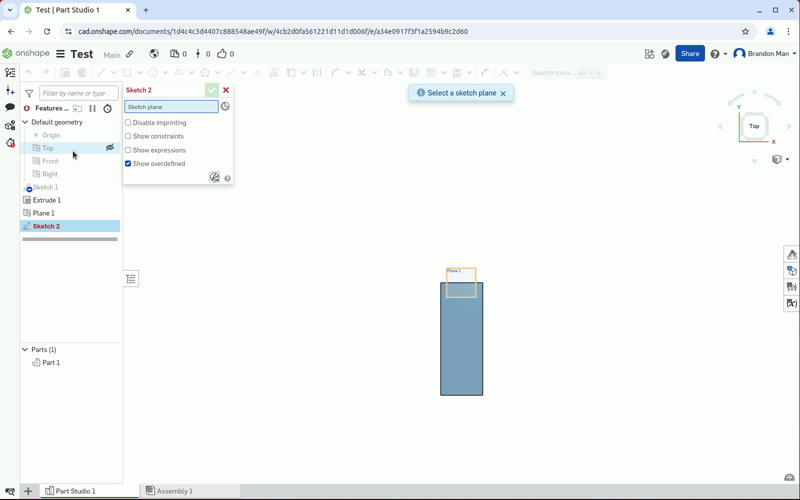
mouse_move(73, 215)
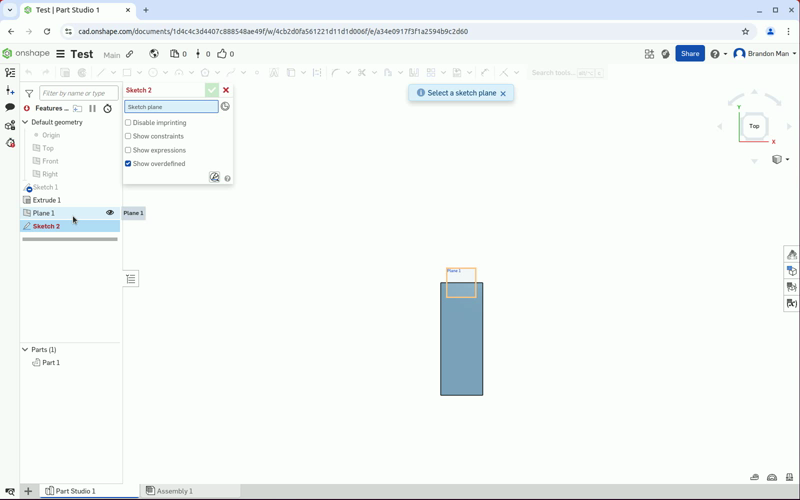
click(73, 215)
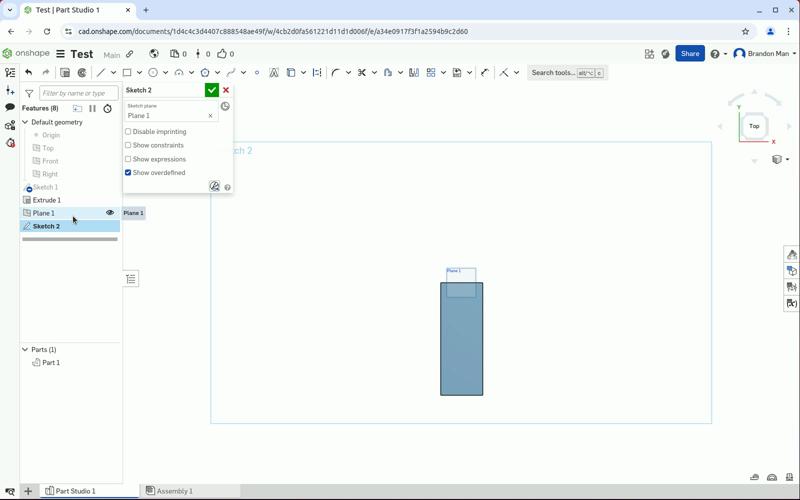
mouse_move(73, 352)
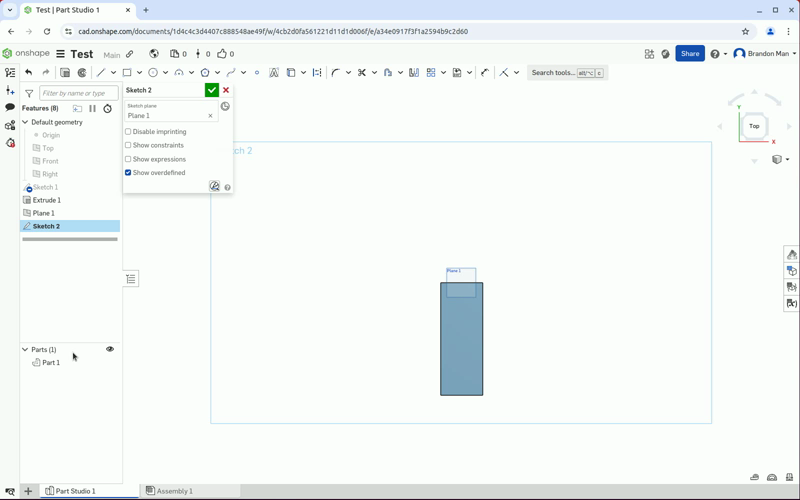
key(y)
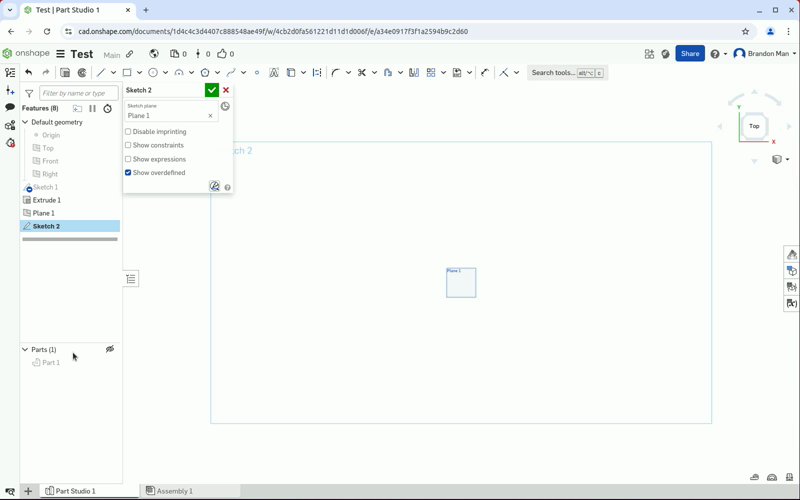
key(c)
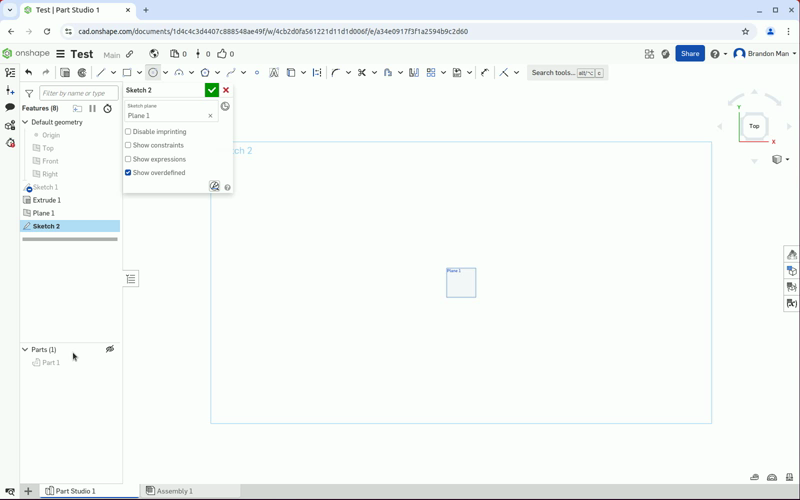
key_down(shift)
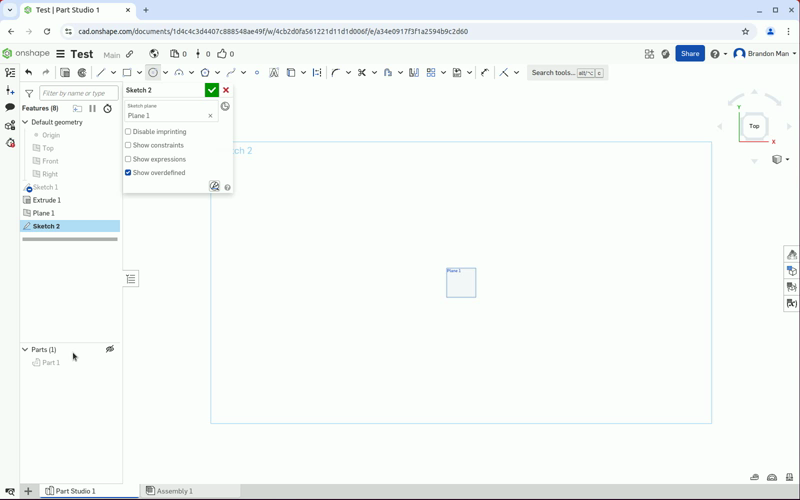
mouse_move(449, 295)
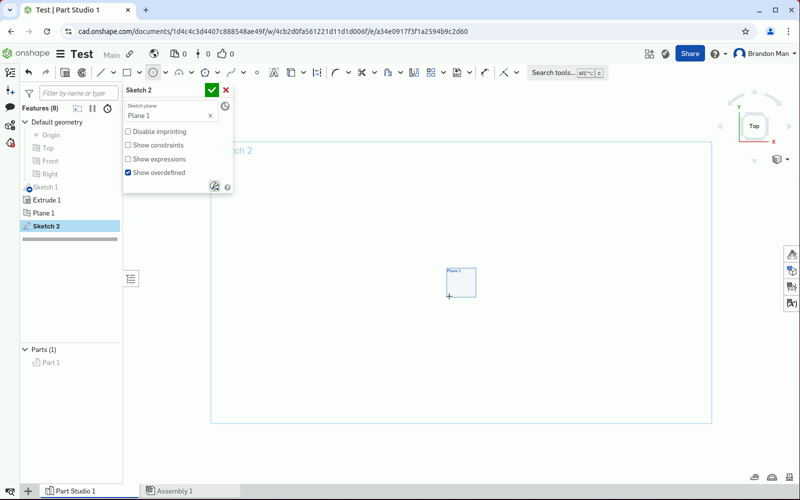
click(449, 295)
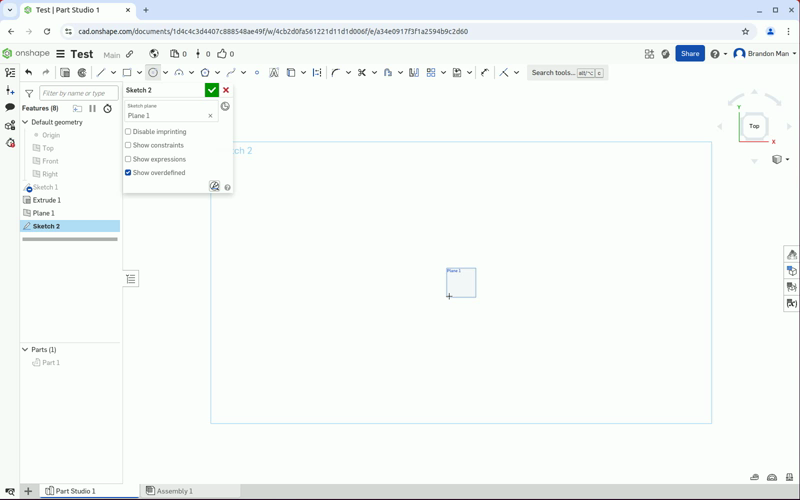
key_up(shift)
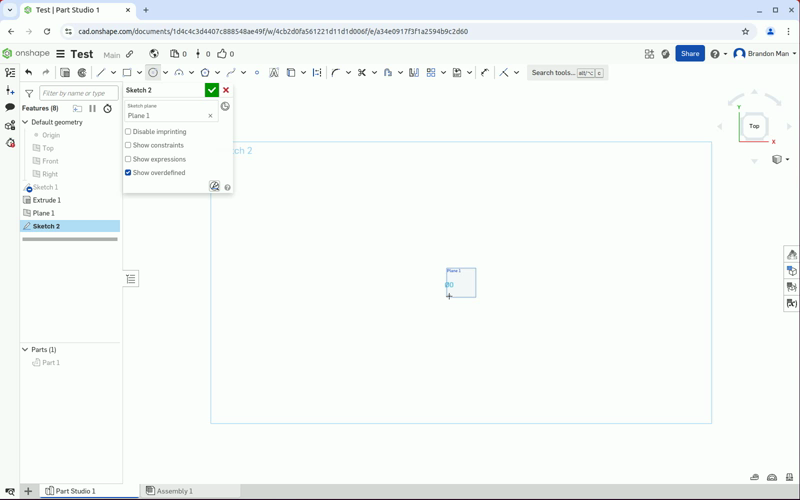
mouse_move(453, 295)
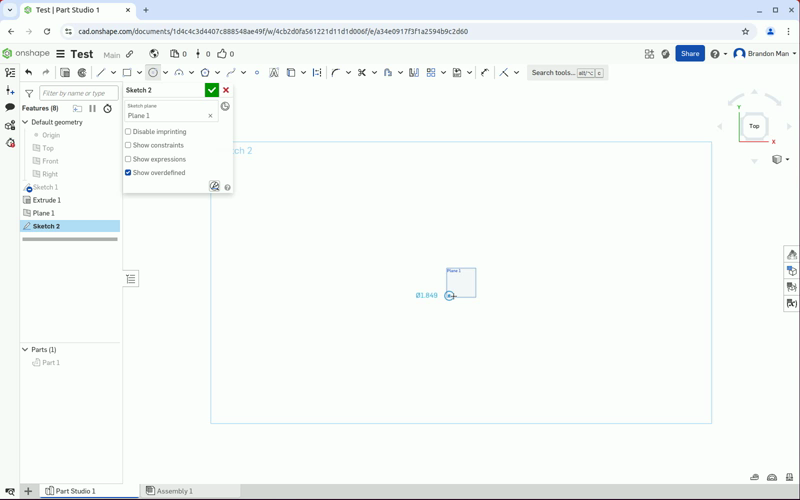
click(453, 295)
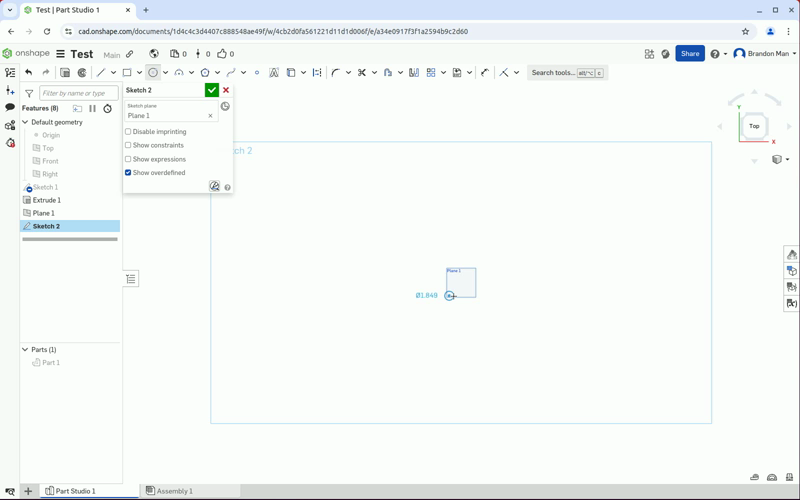
key(esc)
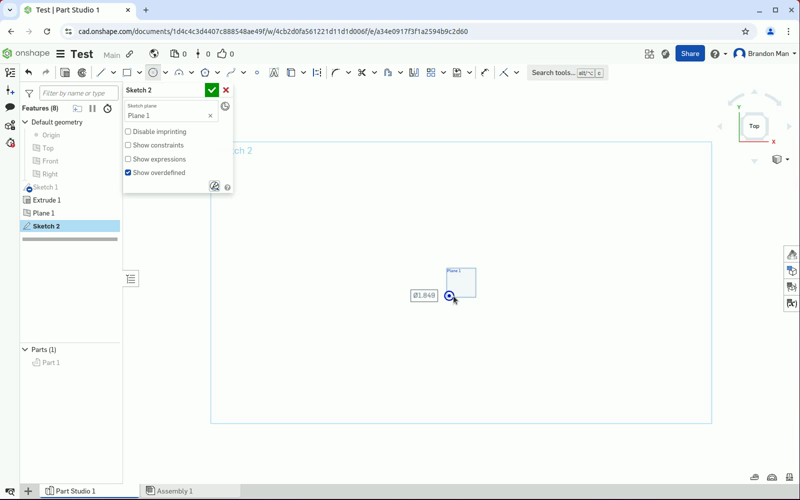
mouse_move(448, 298)
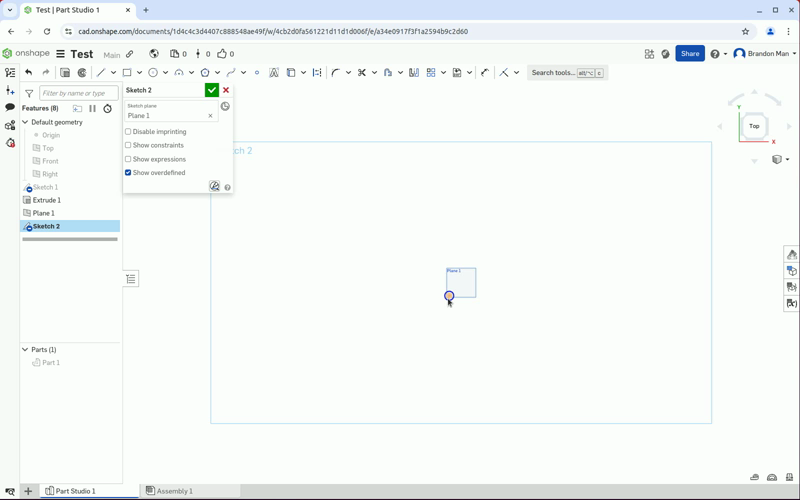
scroll(6)
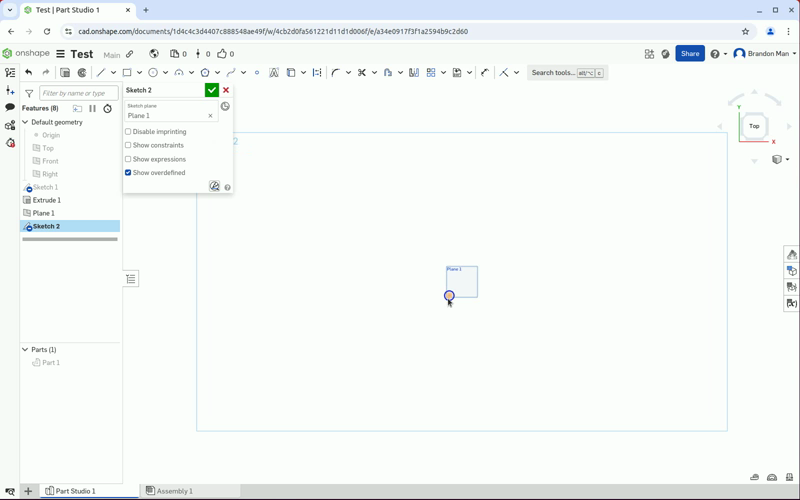
scroll(6)
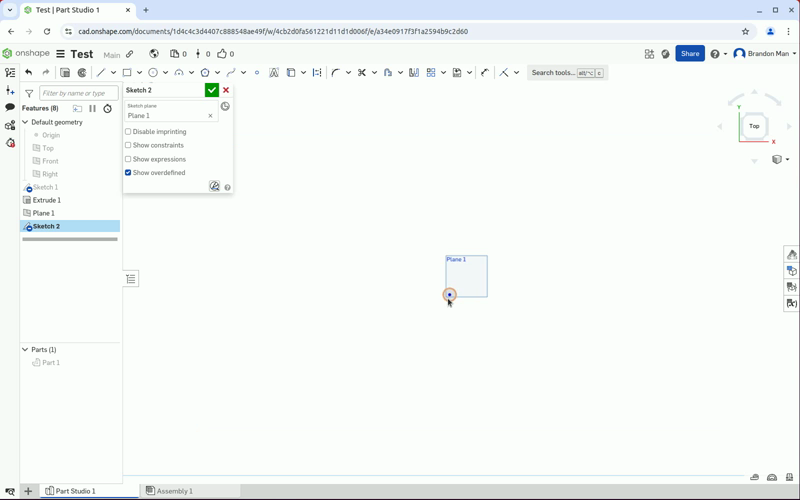
scroll(6)
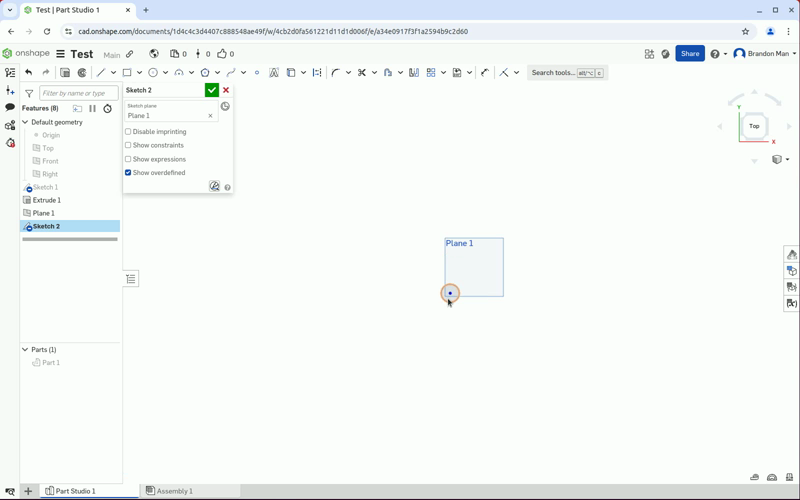
scroll(6)
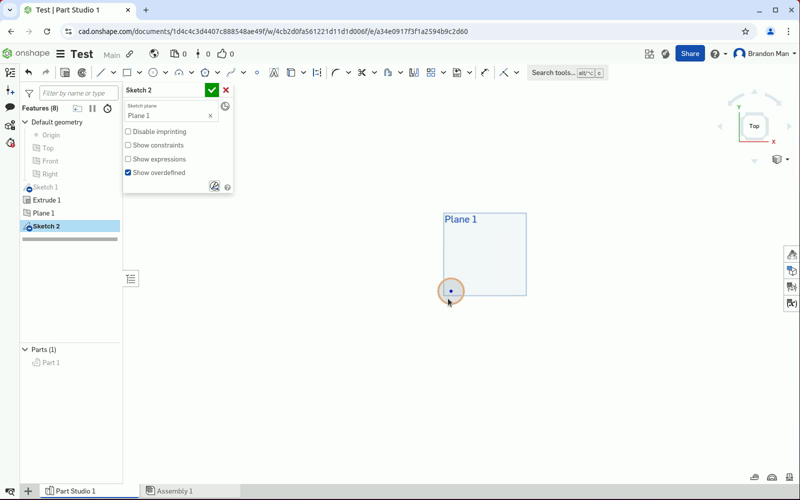
scroll(6)
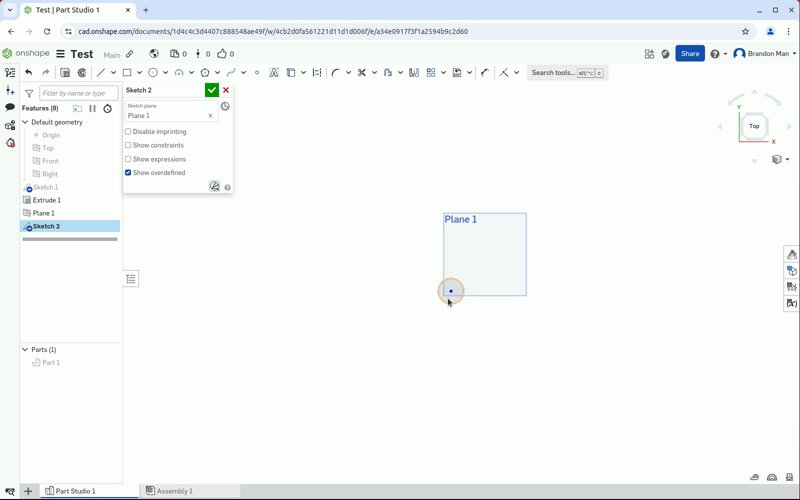
scroll(6)
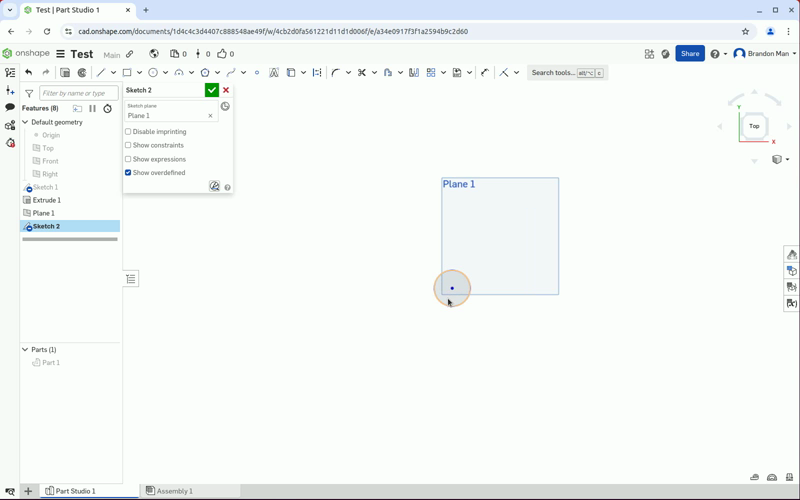
scroll(6)
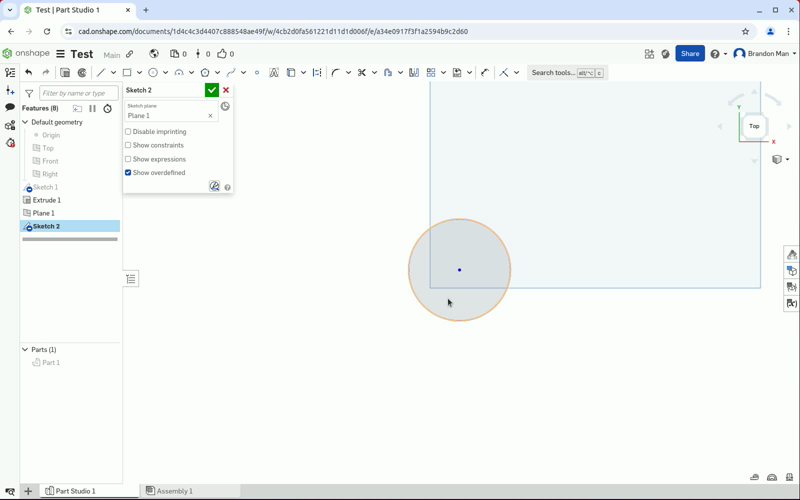
click(448, 298)
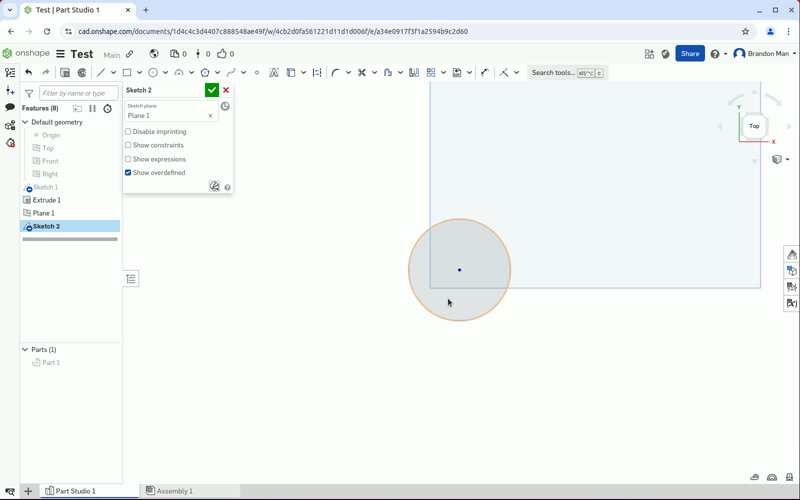
scroll(-6)
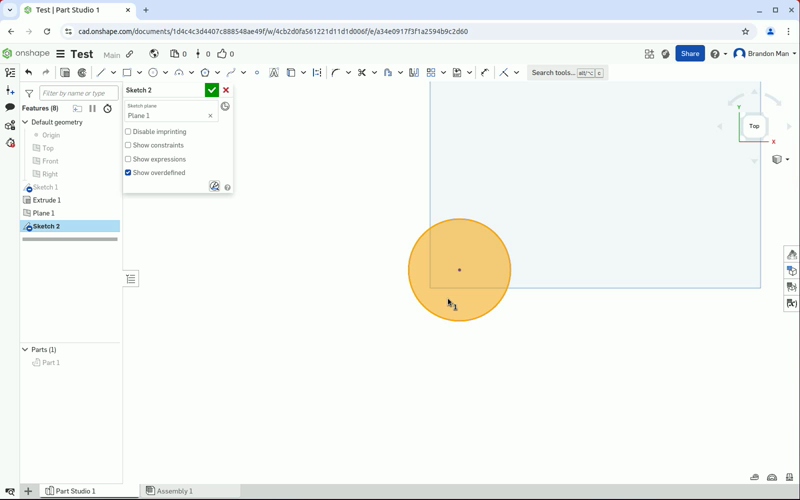
scroll(-6)
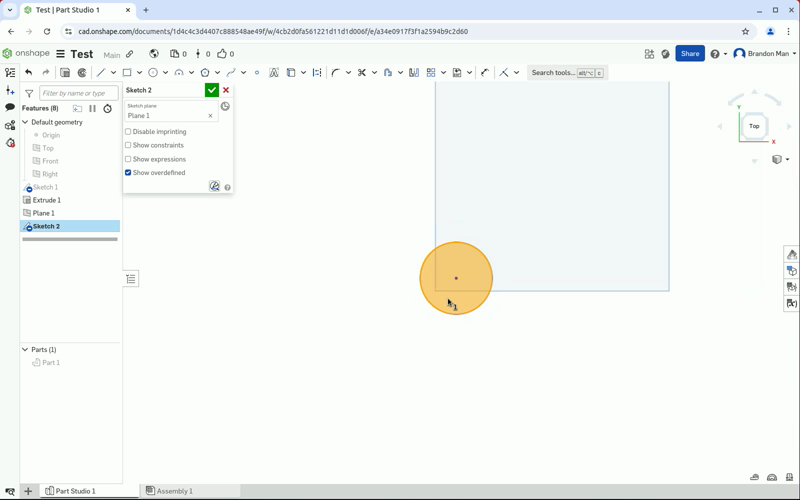
scroll(-6)
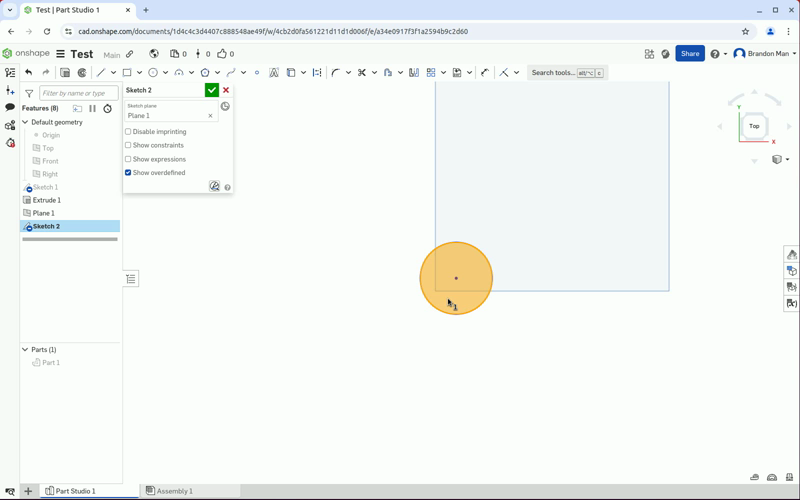
scroll(-6)
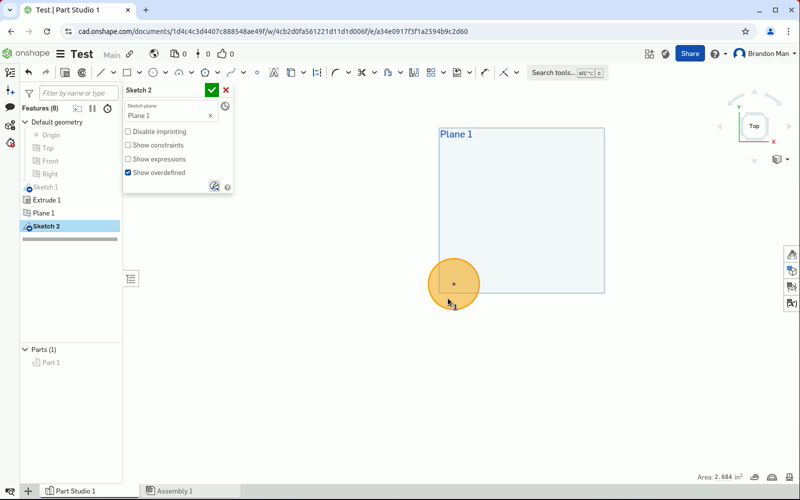
scroll(-6)
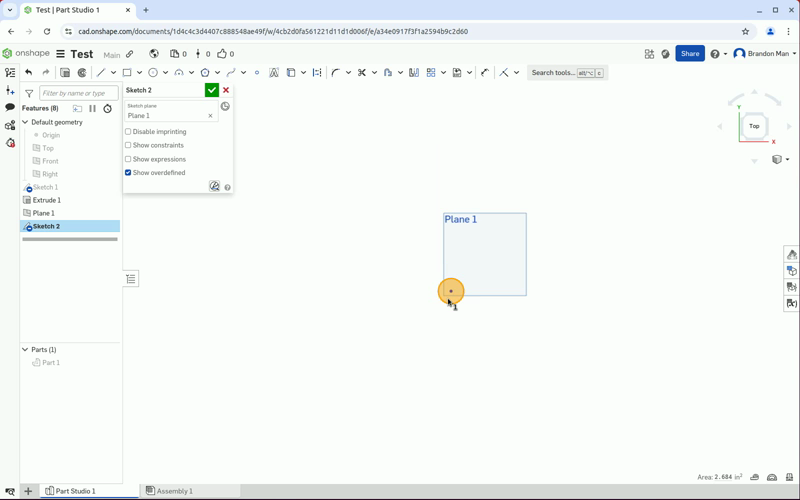
scroll(-6)
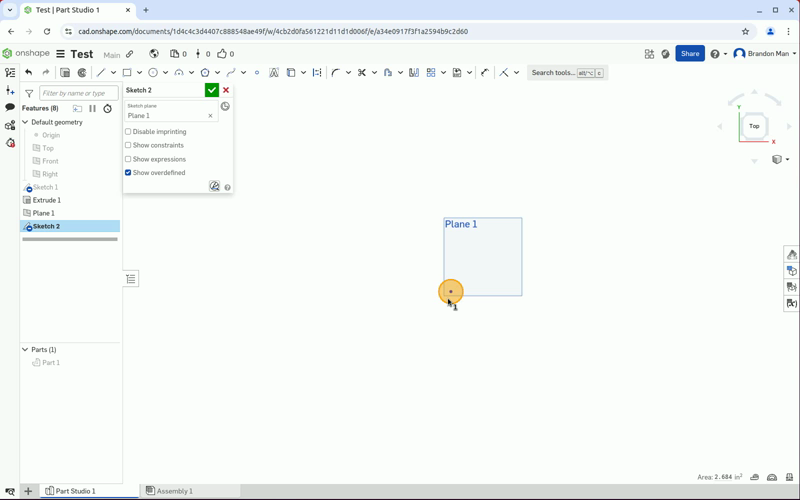
scroll(-6)
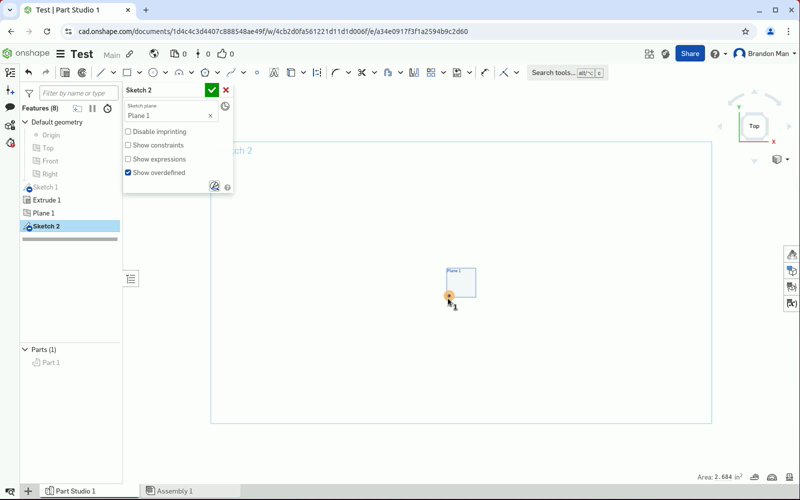
mouse_move(73, 352)
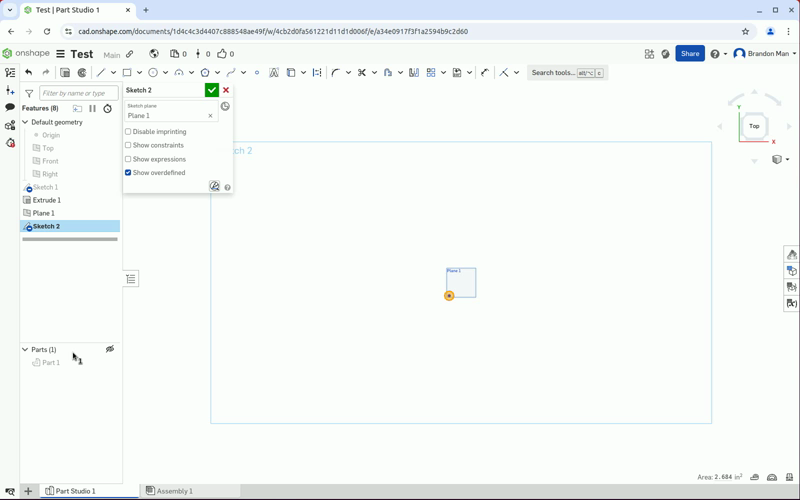
key(shift+y)
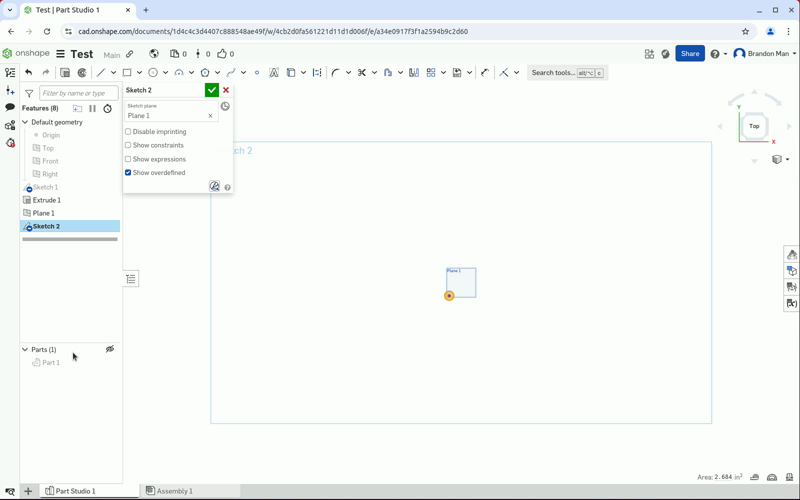
key(shift+e)
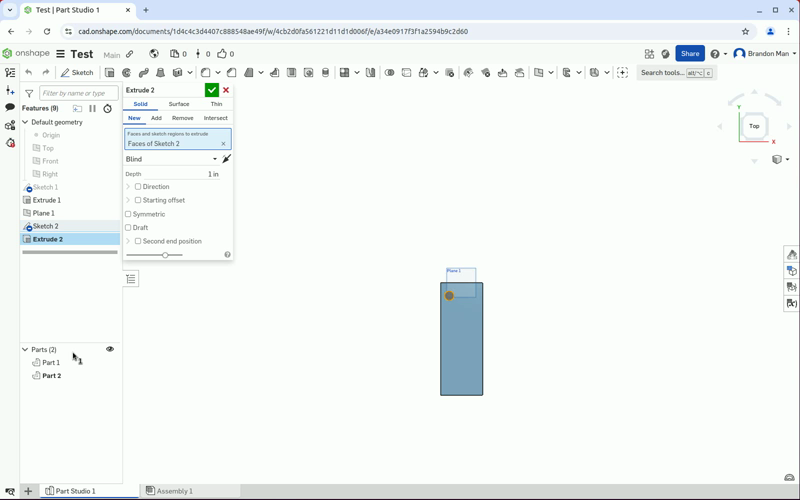
mouse_move(143, 106)
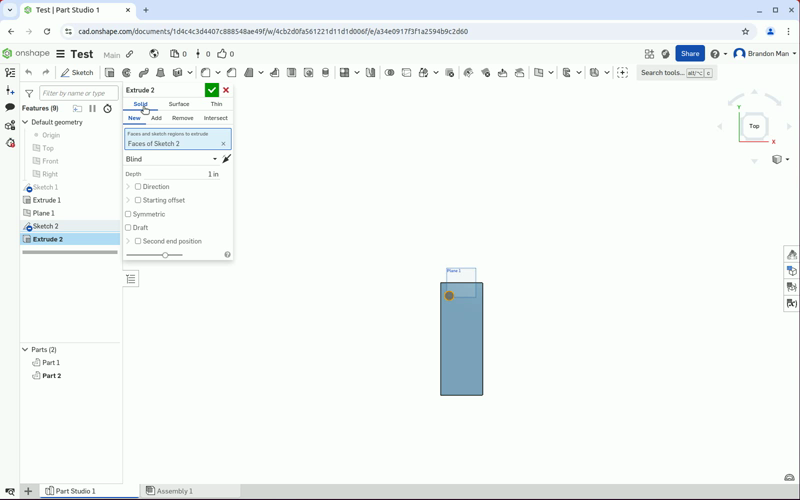
click(143, 106)
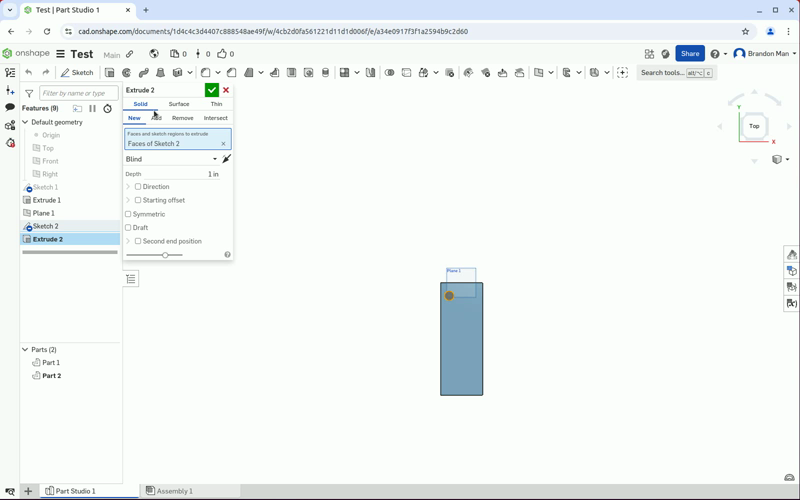
mouse_move(186, 120)
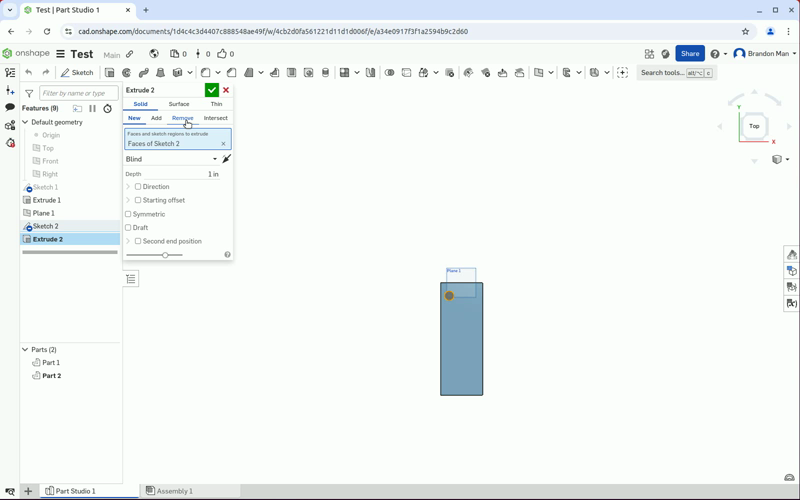
click(186, 120)
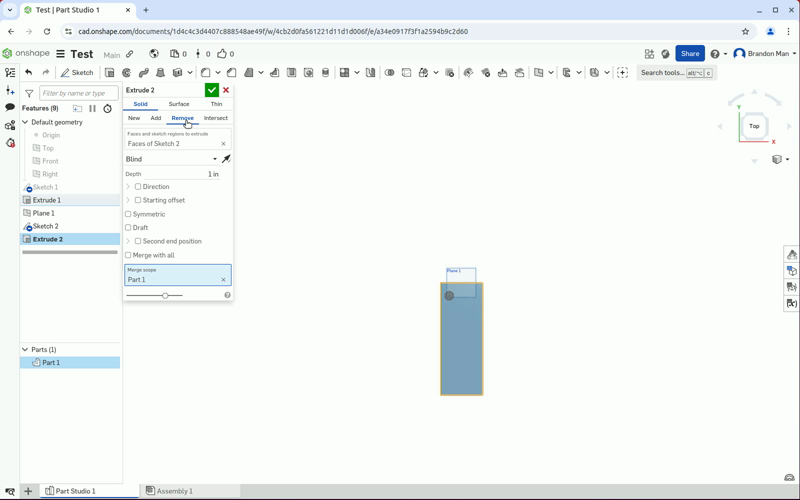
key(tab, 4)
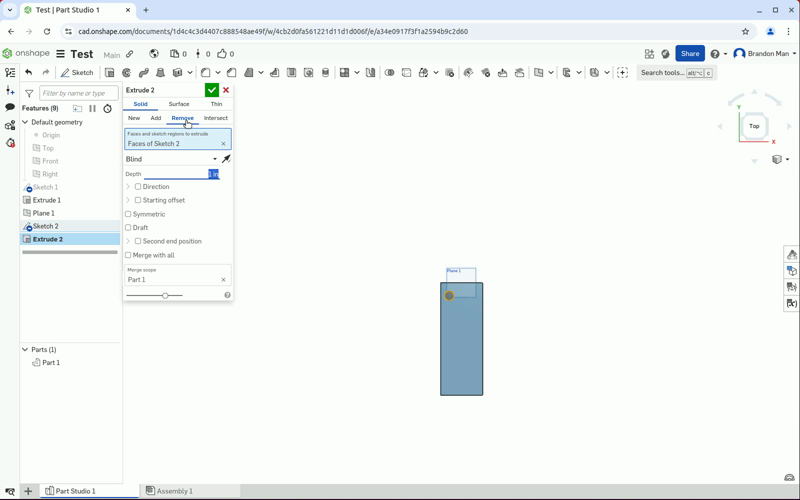
text(0.963)
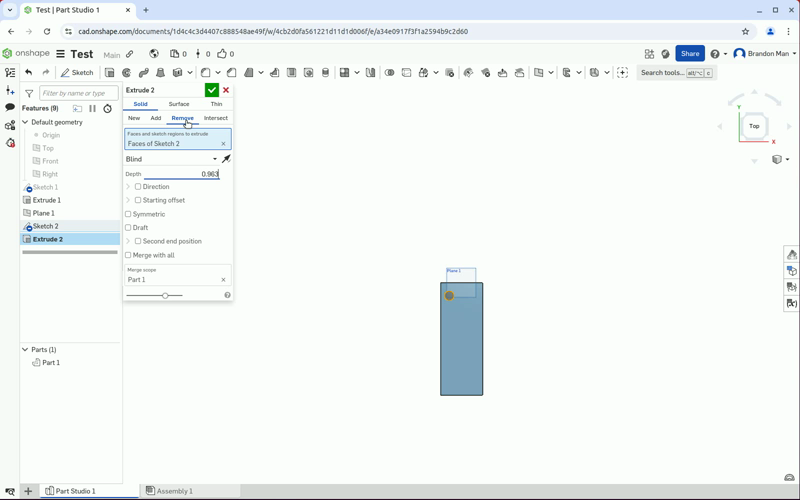
key(tab, 6)
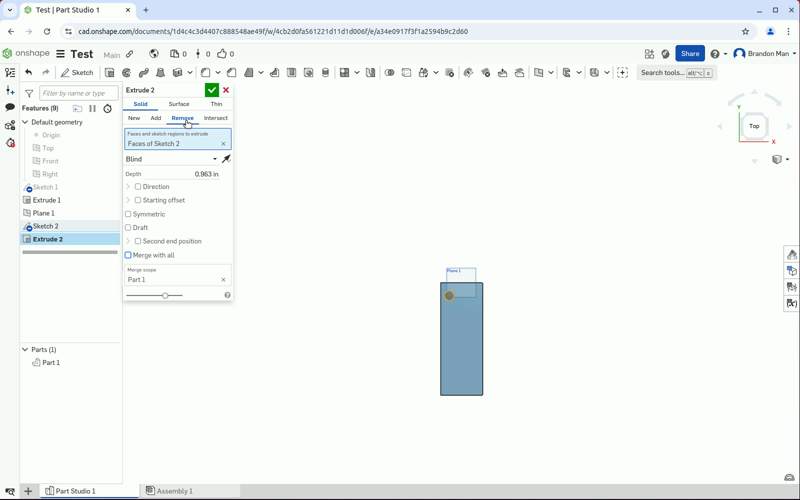
key(space)
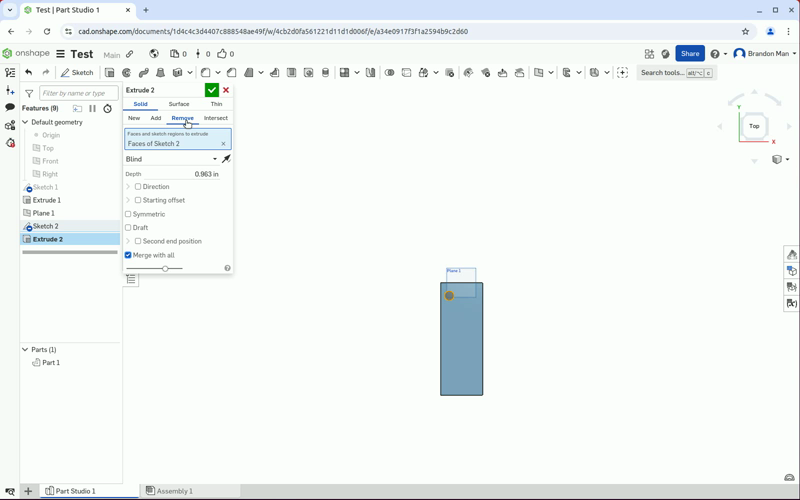
key(enter)
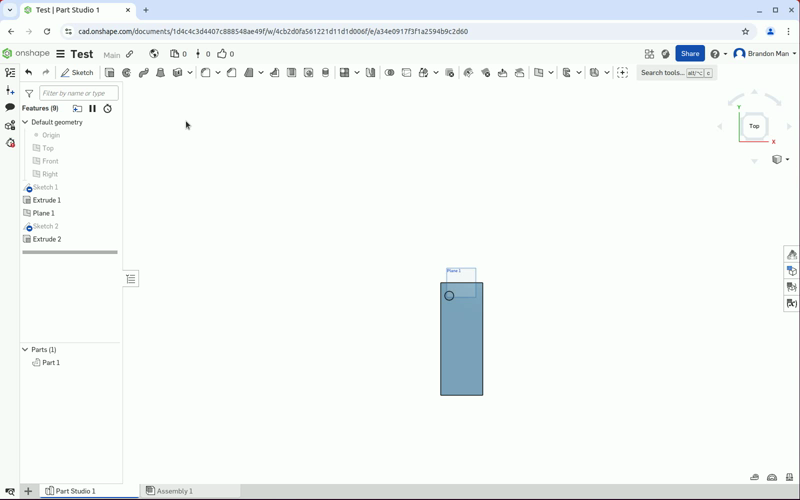
key(shift+h)
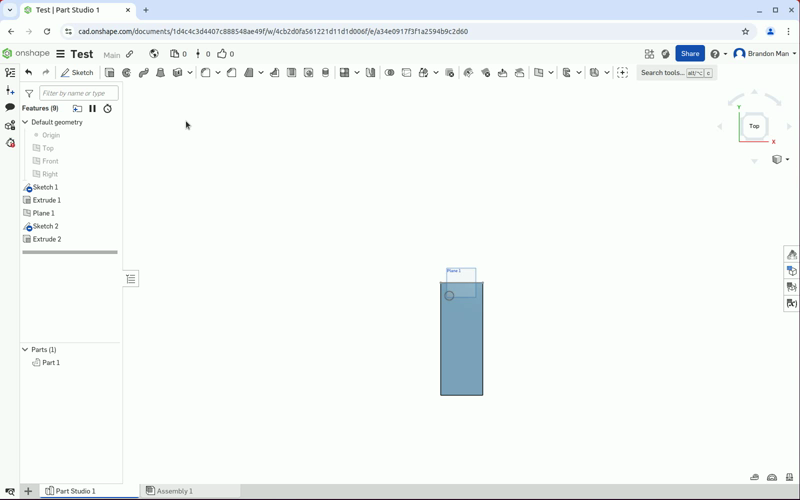
key(shift+h)
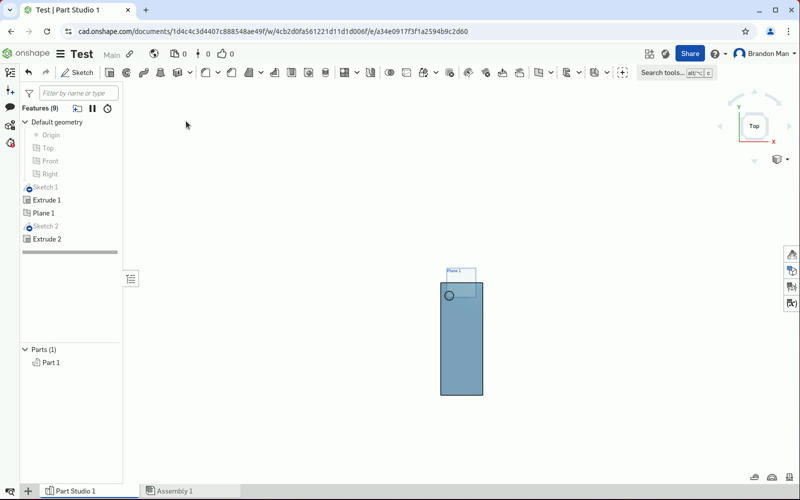
mouse_move(73, 189)
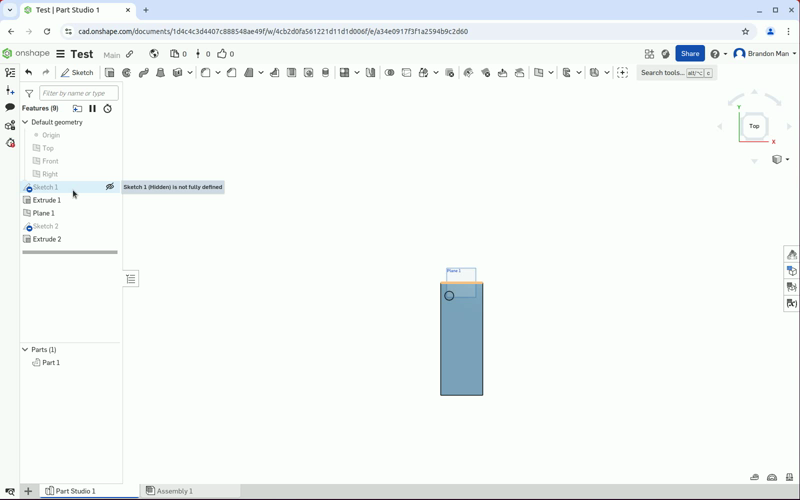
click(73, 189)
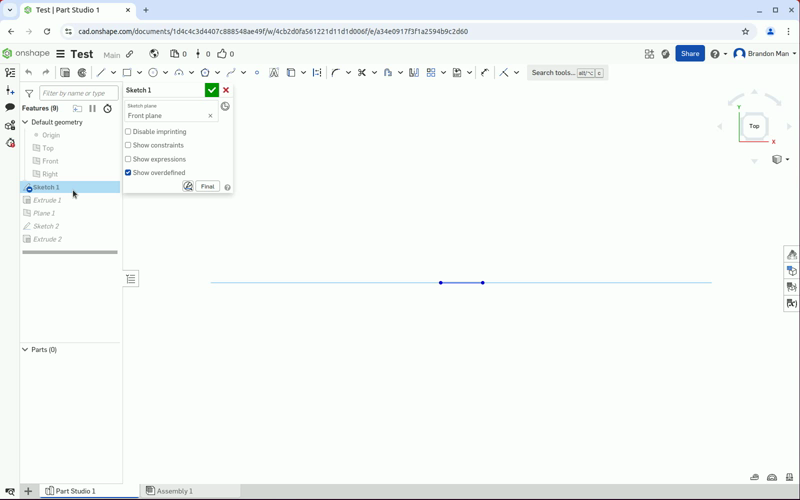
mouse_move(229, 92)
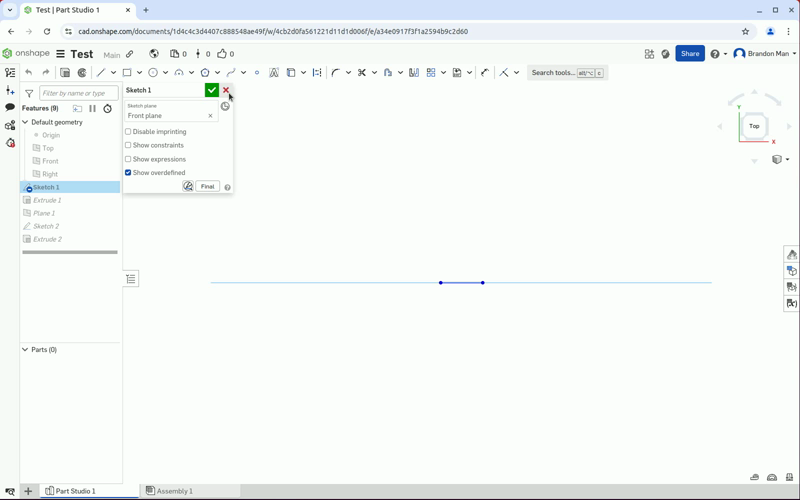
click(229, 92)
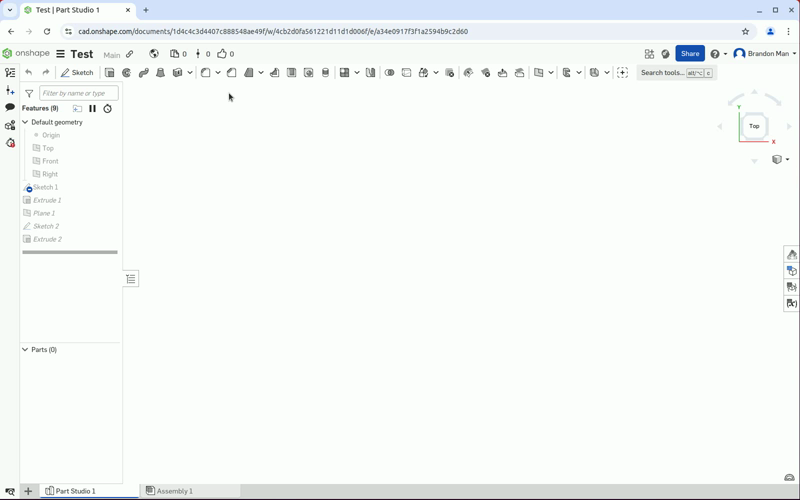
key(shift+s)
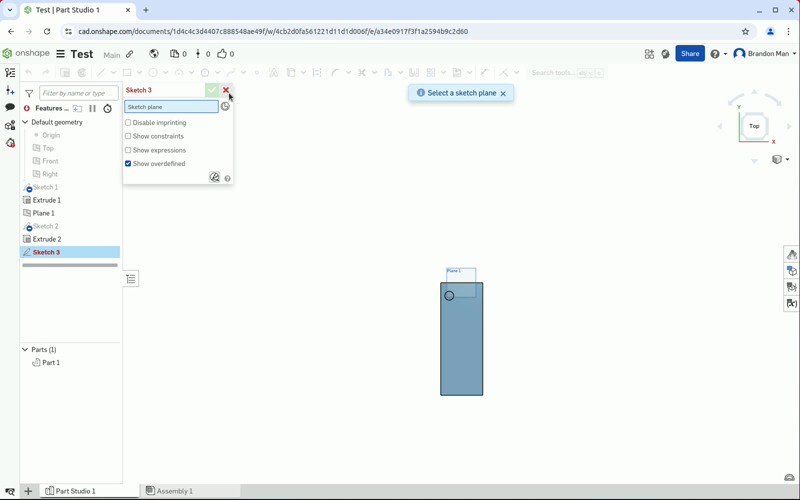
mouse_move(73, 215)
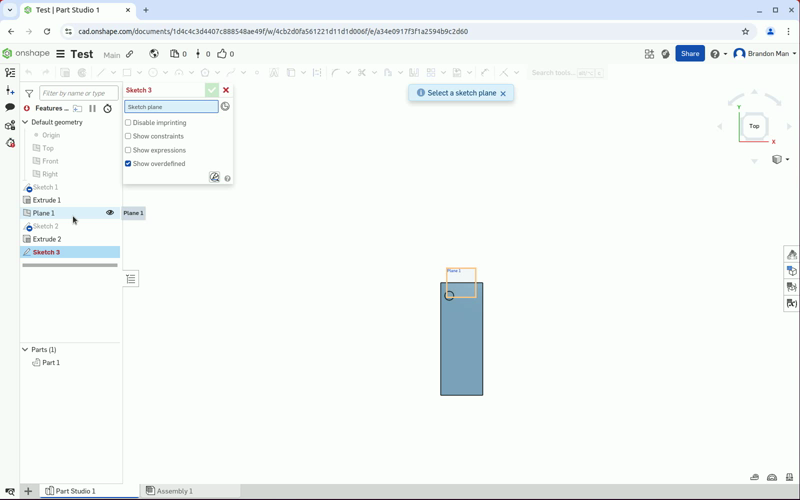
click(73, 215)
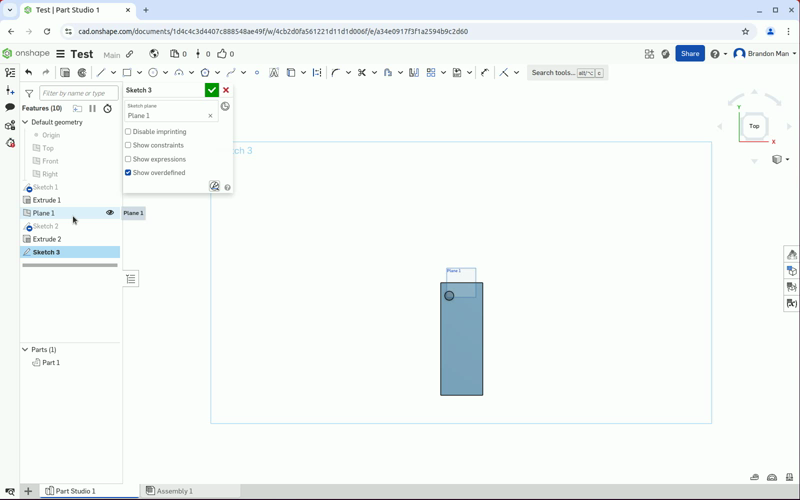
mouse_move(73, 352)
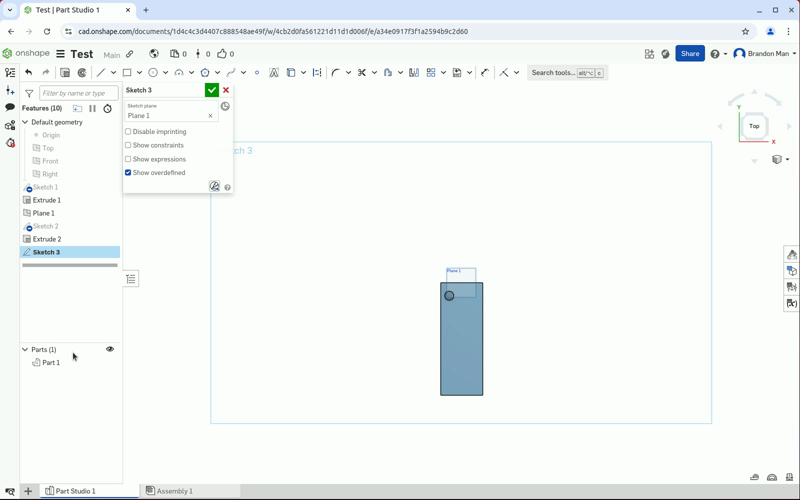
key(y)
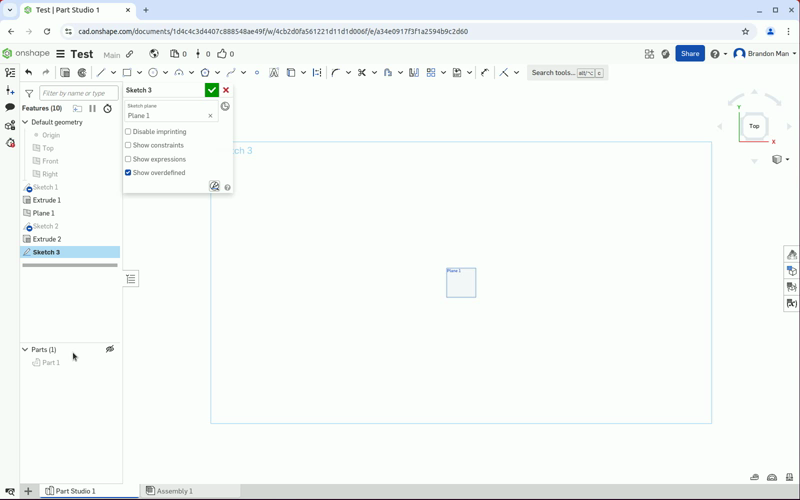
key(c)
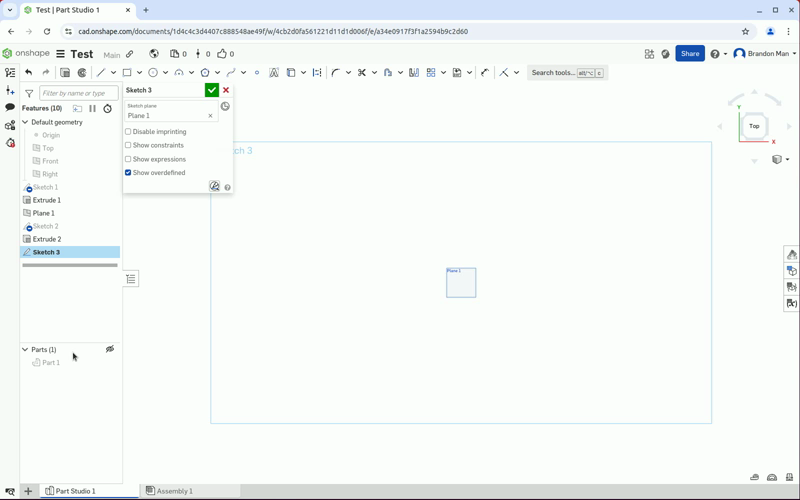
key_down(shift)
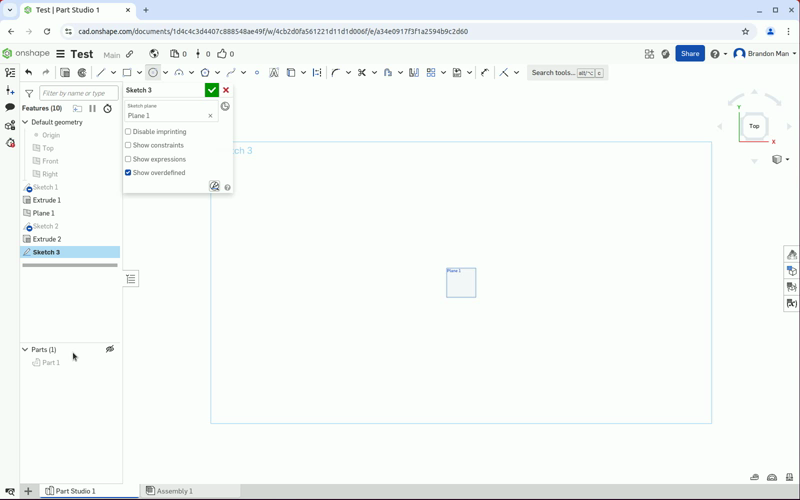
mouse_move(474, 295)
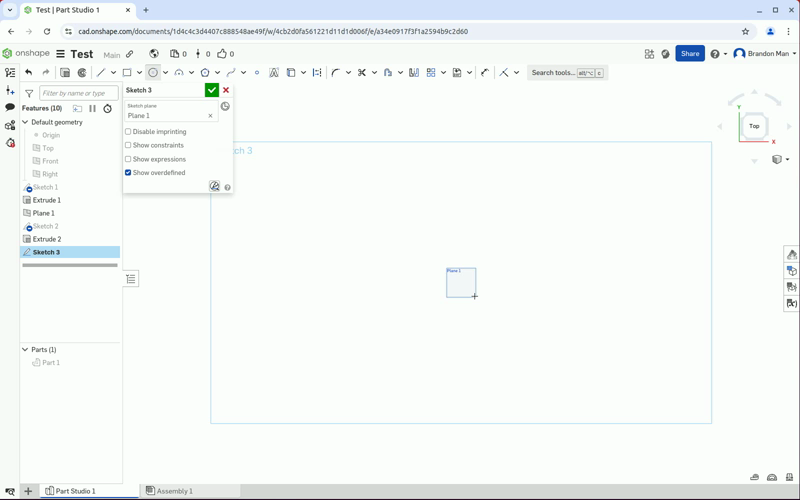
click(474, 295)
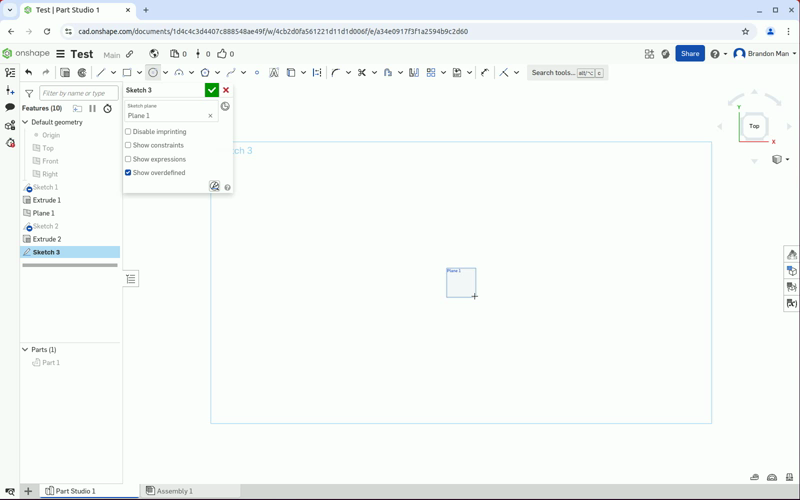
key_up(shift)
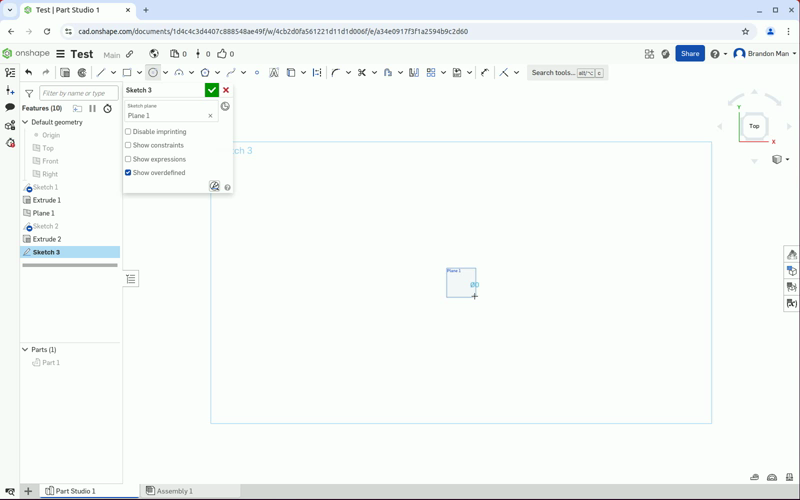
mouse_move(479, 295)
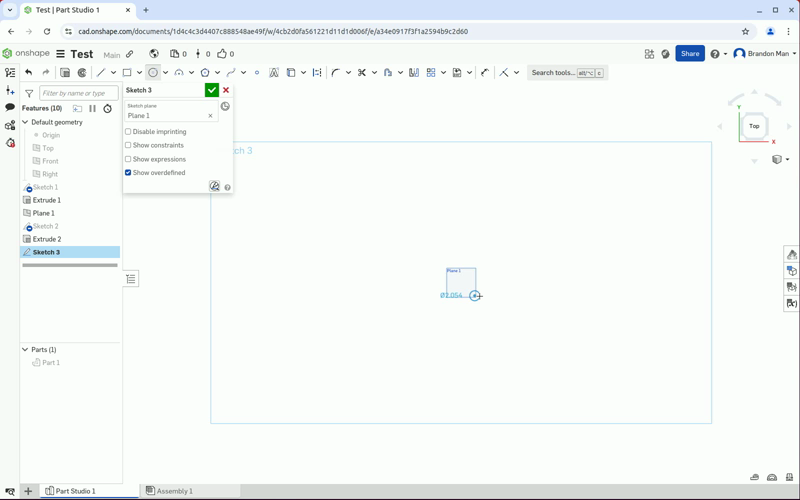
click(479, 295)
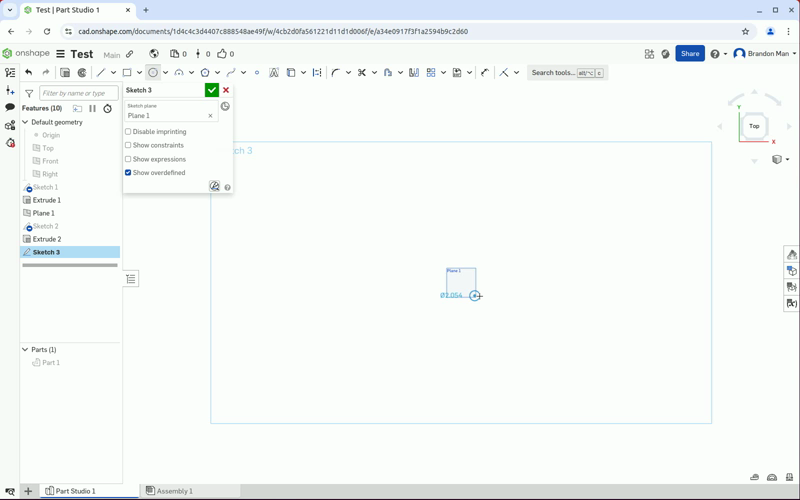
key(esc)
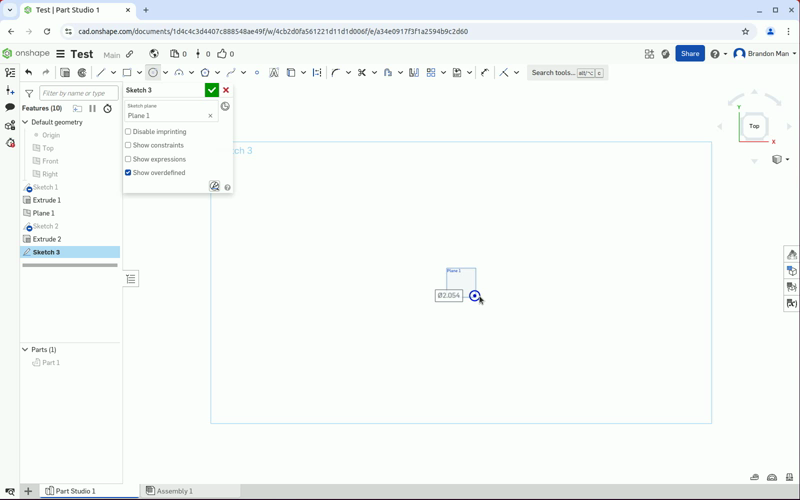
mouse_move(476, 300)
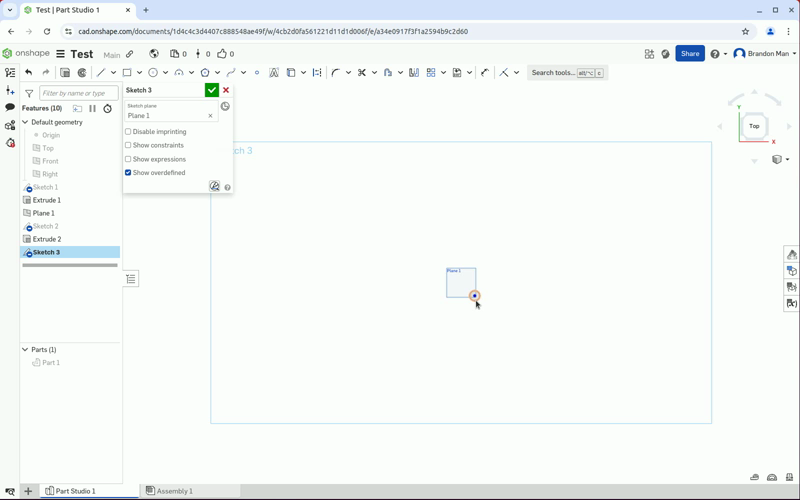
scroll(6)
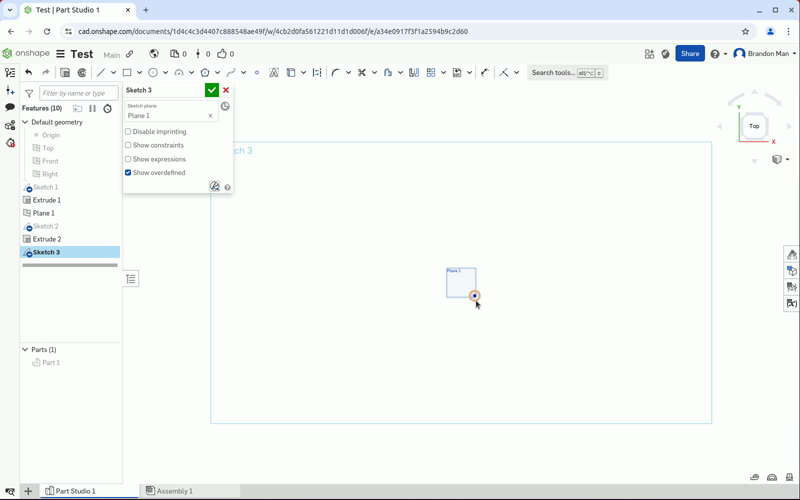
scroll(6)
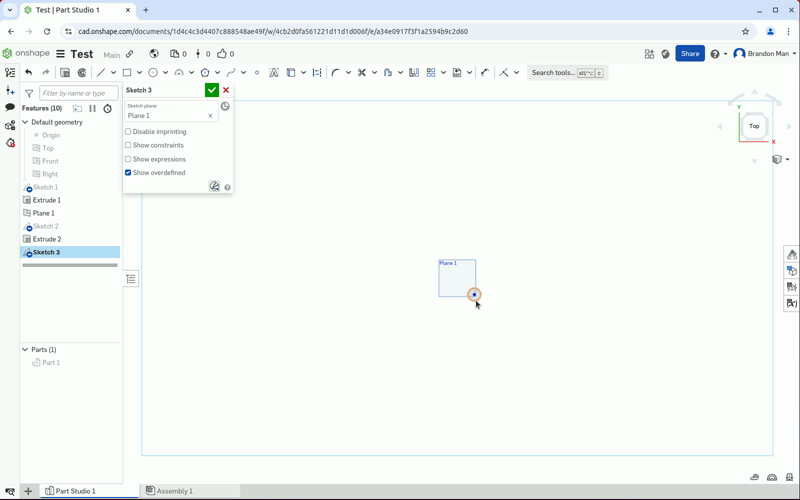
scroll(6)
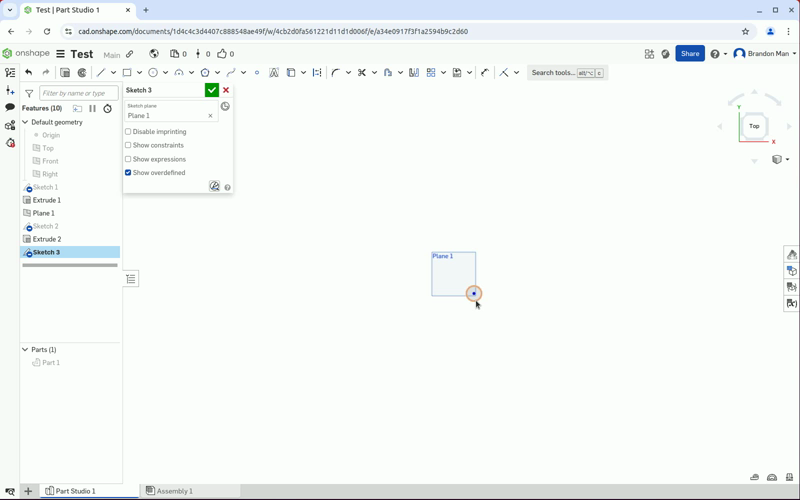
scroll(6)
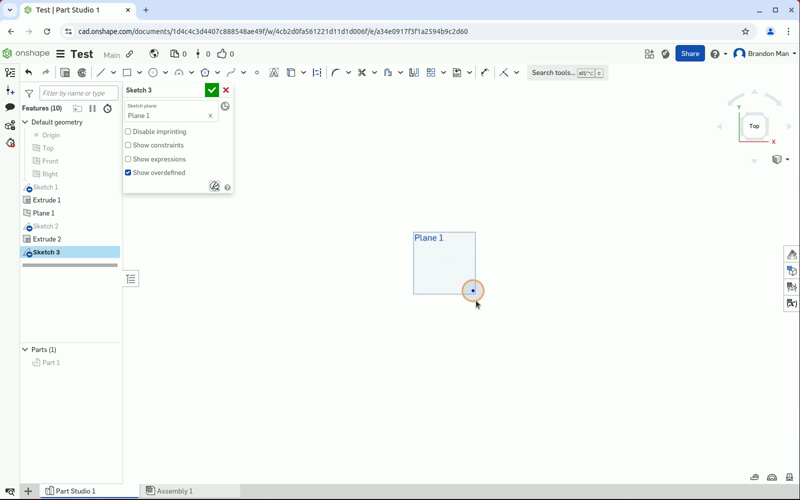
scroll(6)
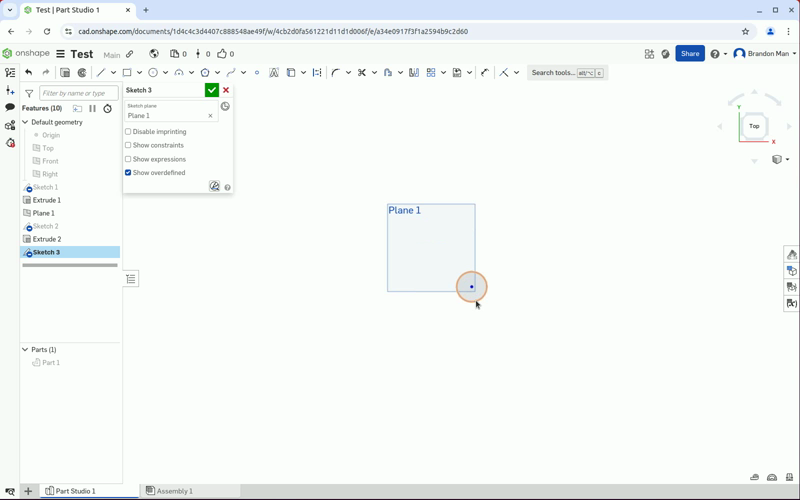
scroll(6)
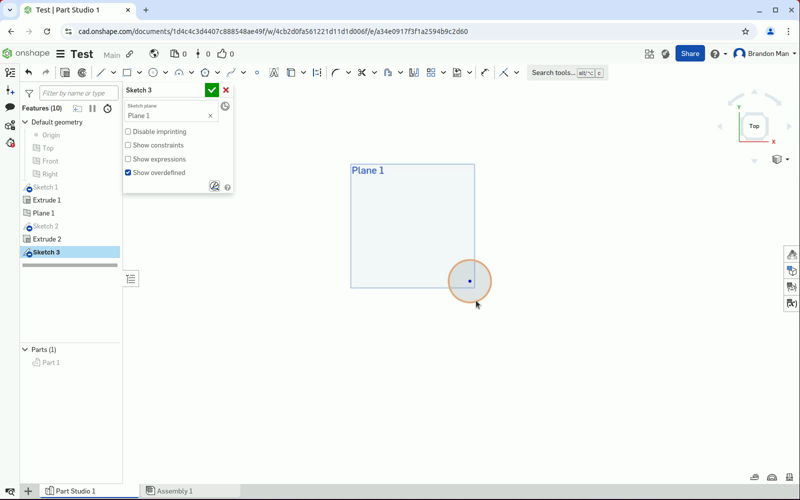
scroll(6)
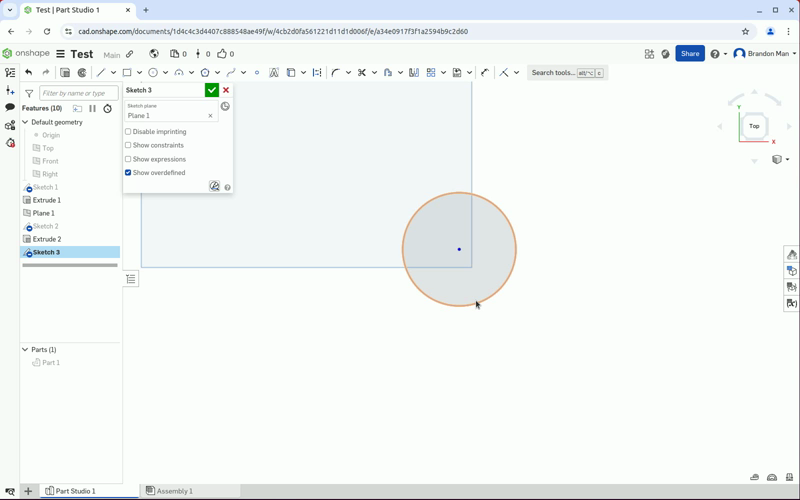
click(476, 300)
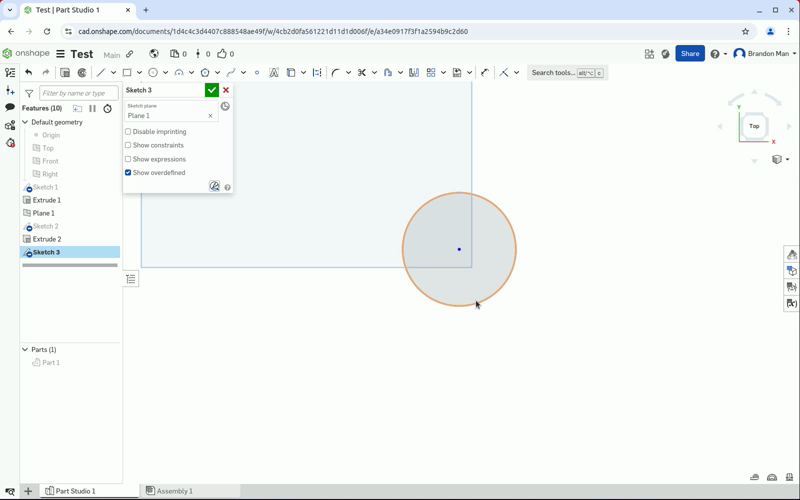
scroll(-6)
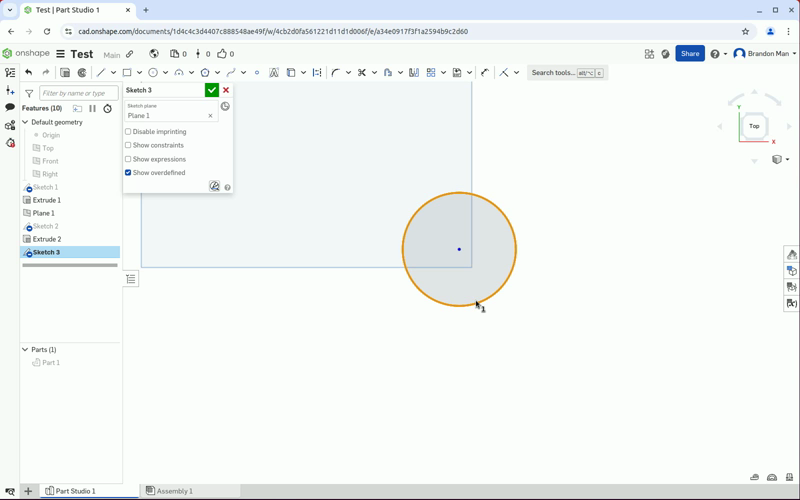
scroll(-6)
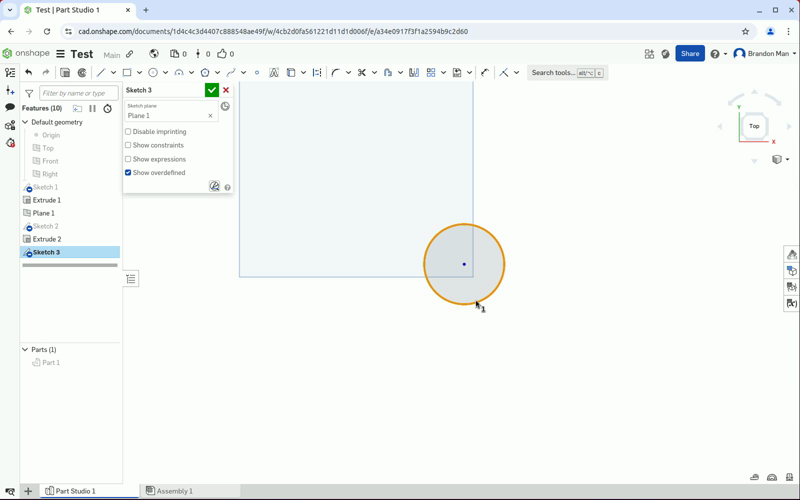
scroll(-6)
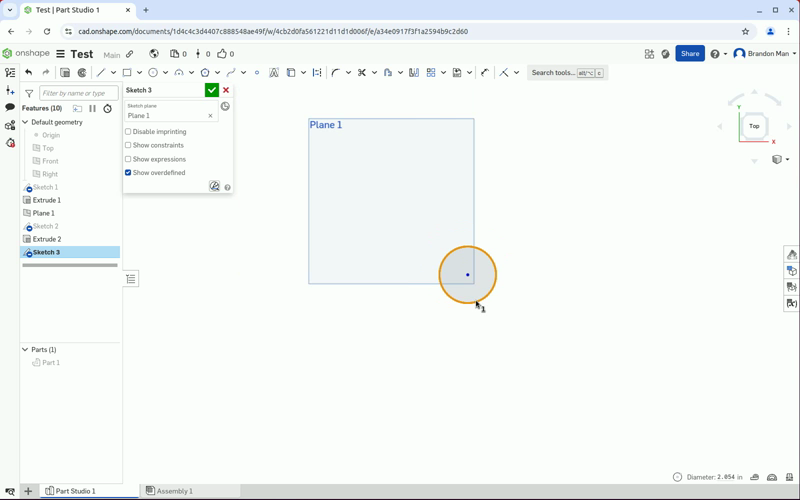
scroll(-6)
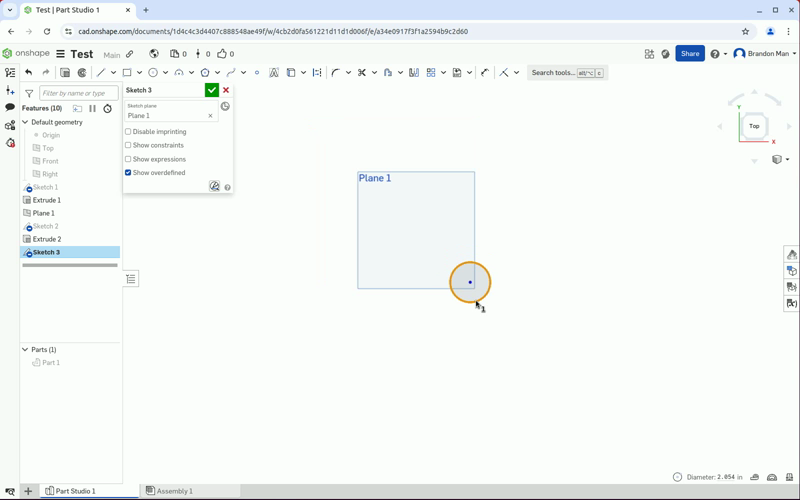
scroll(-6)
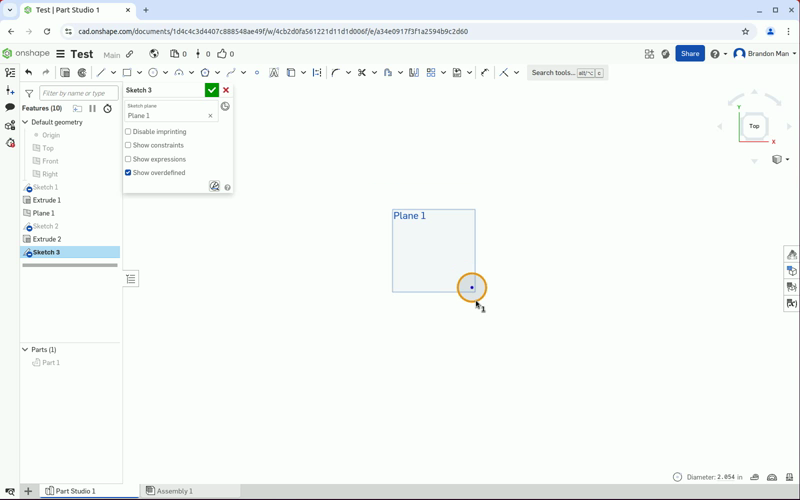
scroll(-6)
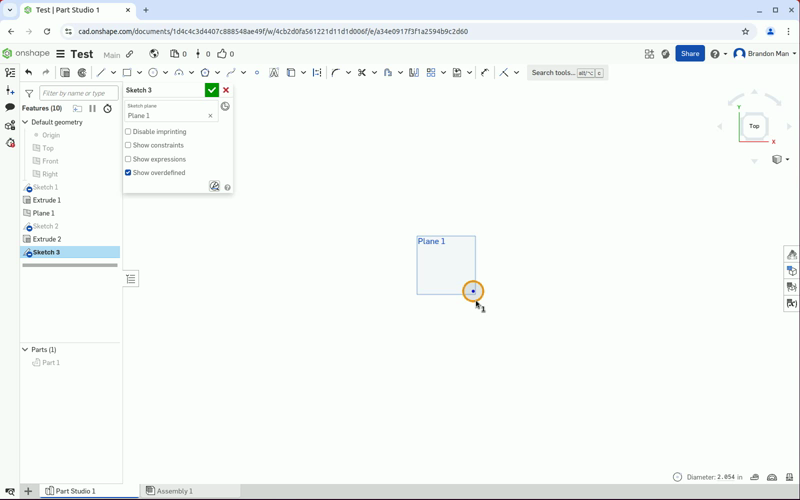
scroll(-6)
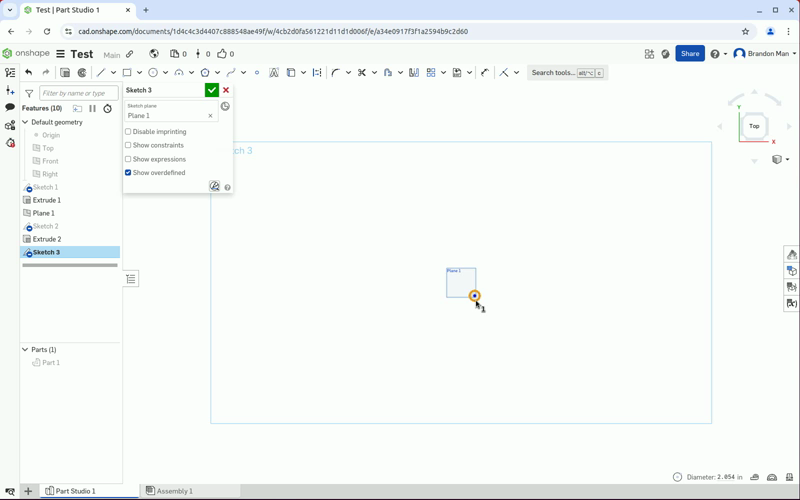
mouse_move(73, 352)
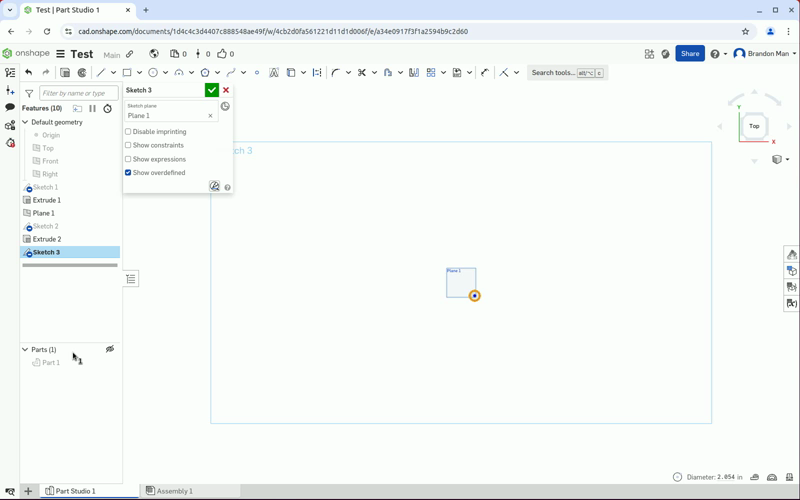
key(shift+y)
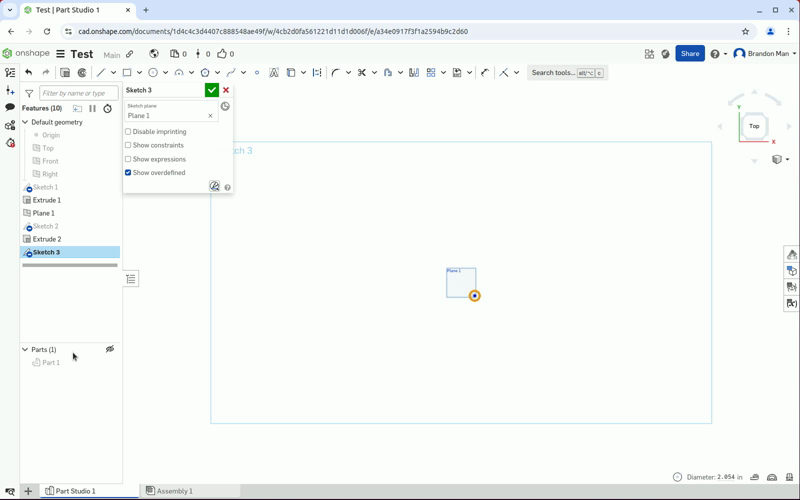
key(shift+e)
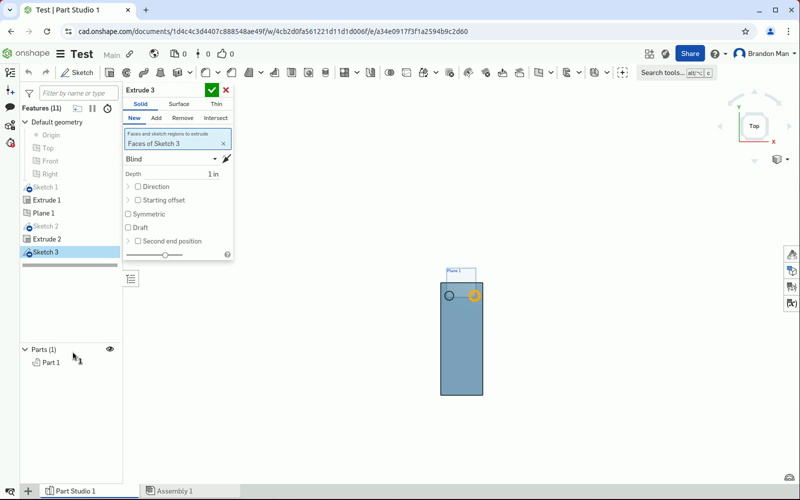
mouse_move(143, 106)
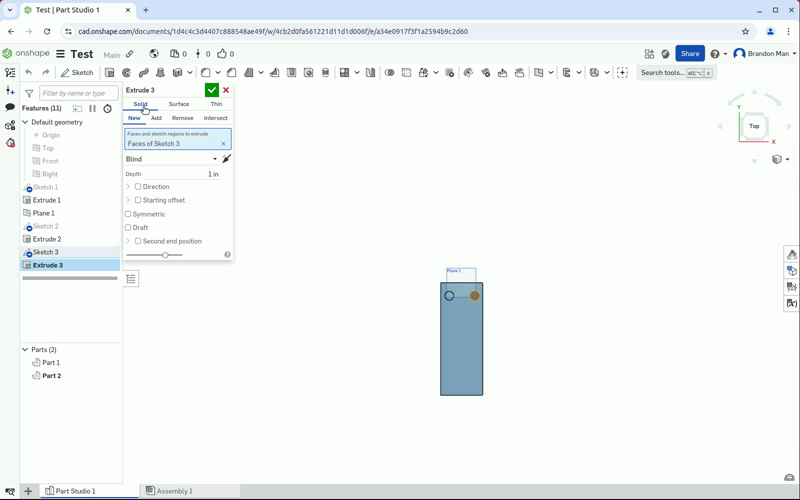
click(143, 106)
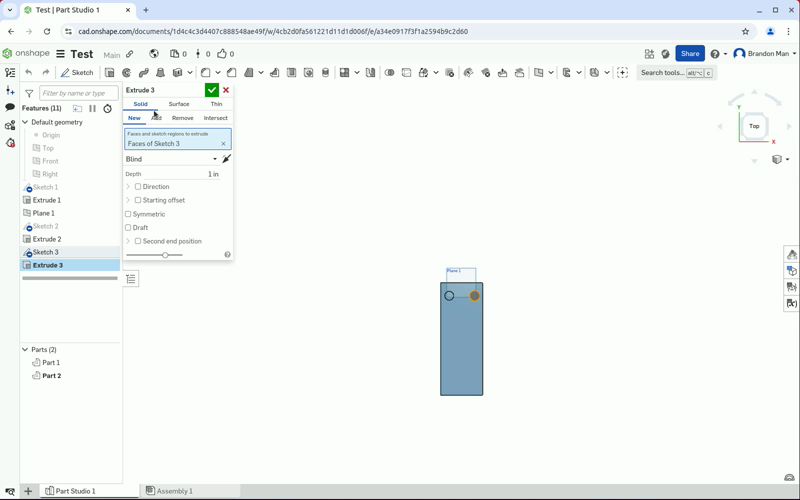
mouse_move(186, 120)
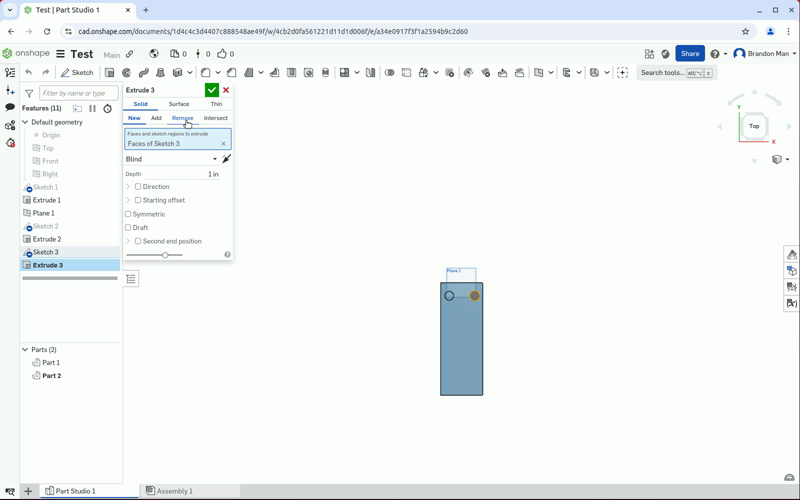
click(186, 120)
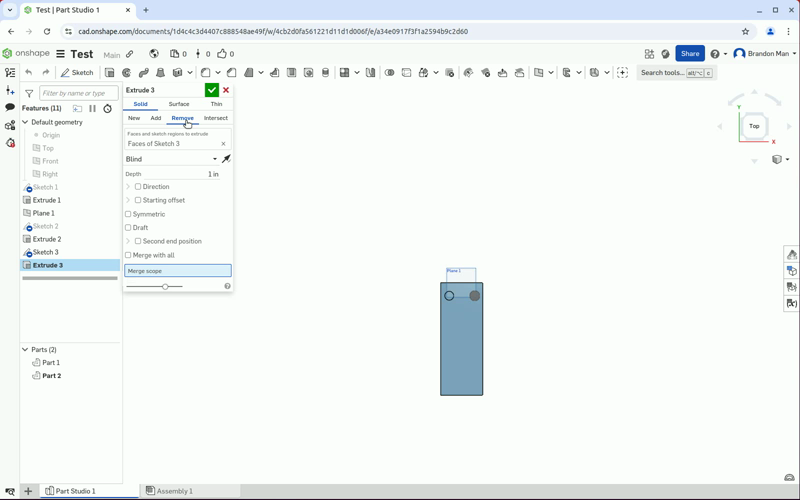
key(tab, 4)
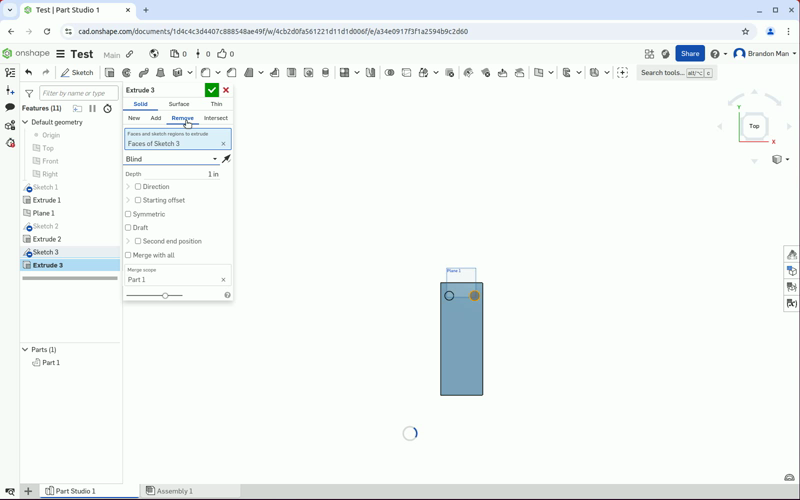
text(0.963)
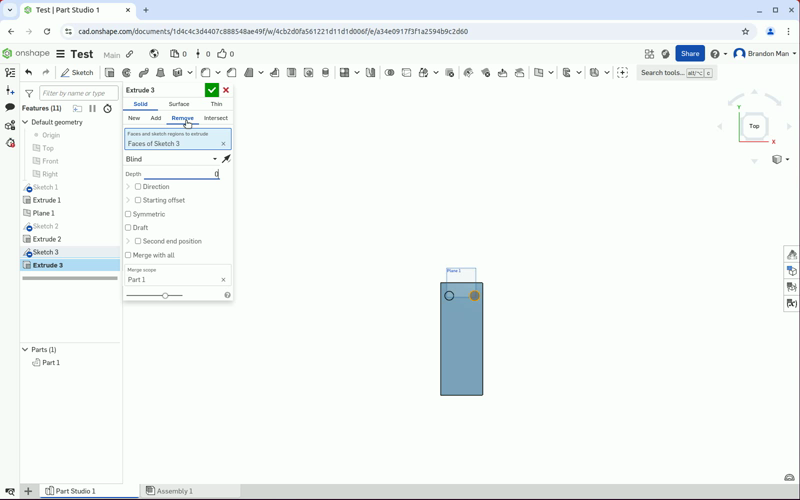
key(tab, 6)
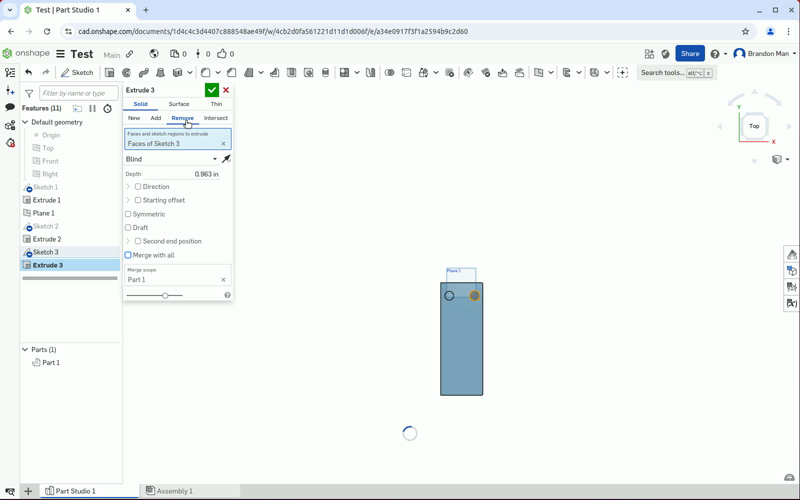
key(space)
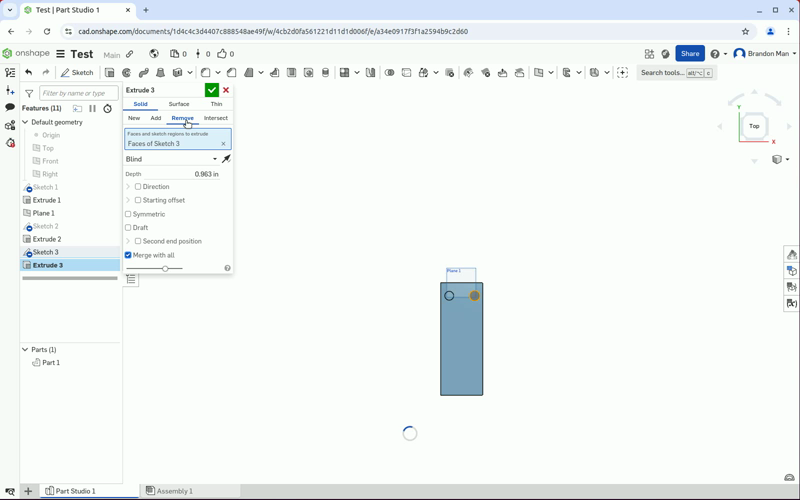
key(enter)
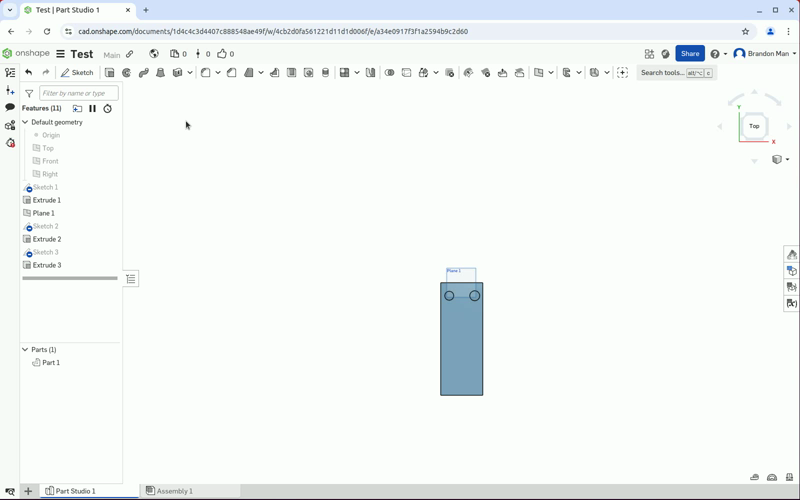
key(shift+h)
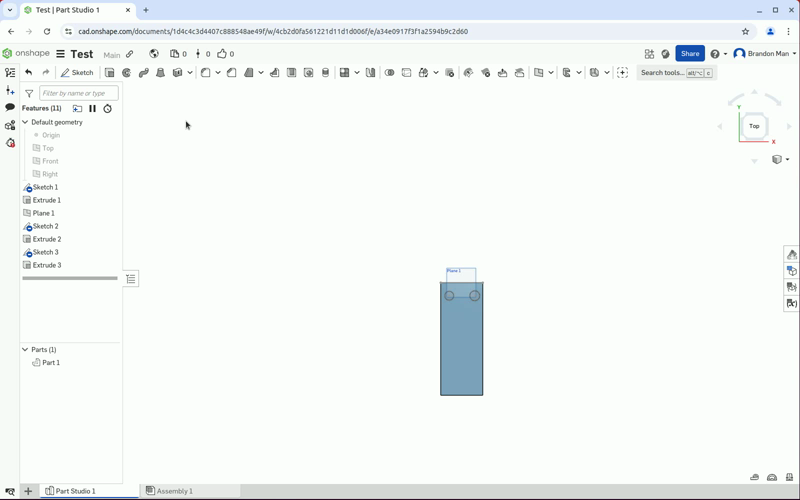
key(shift+h)
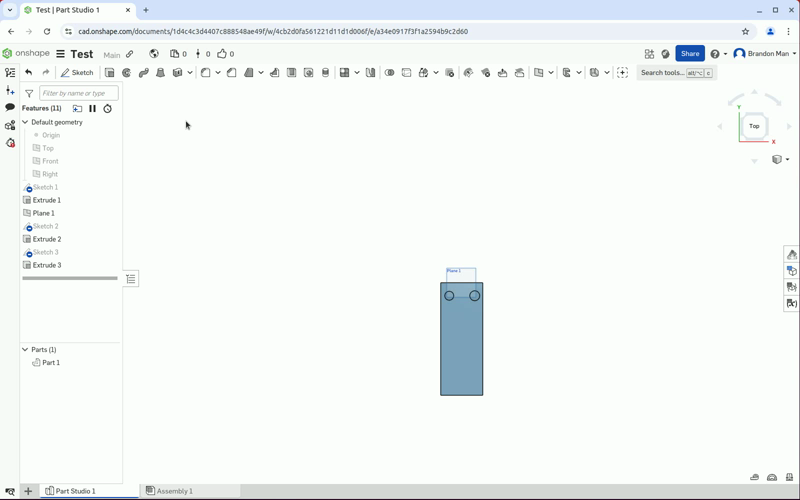
mouse_move(73, 189)
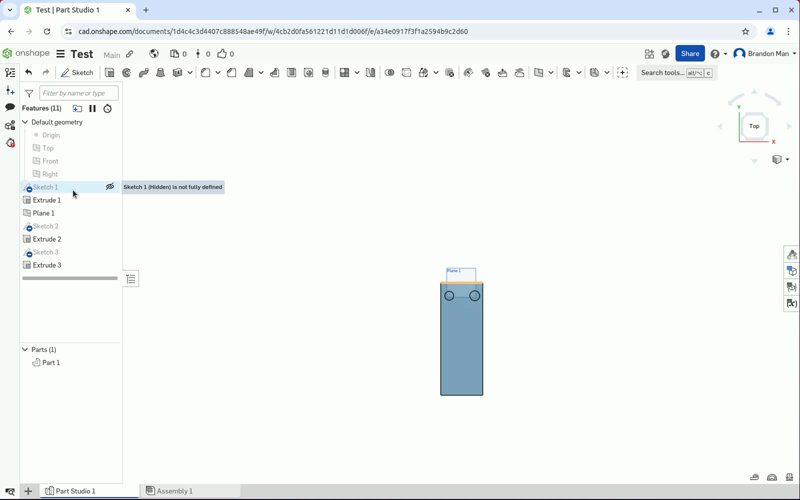
click(73, 189)
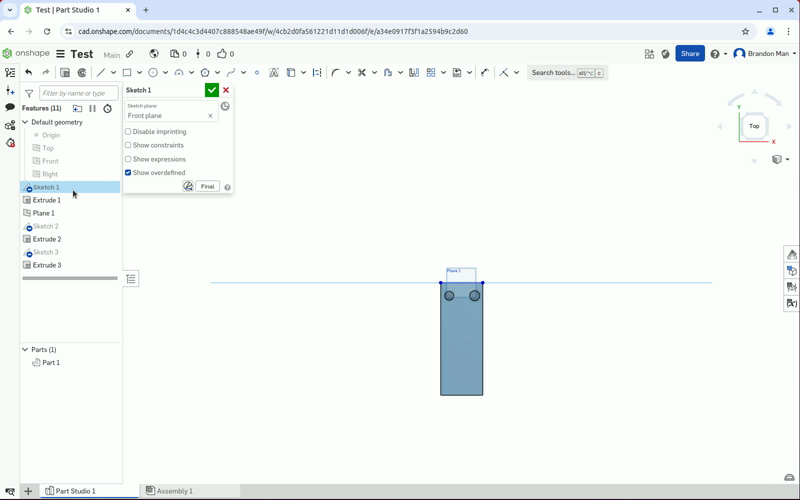
mouse_move(229, 92)
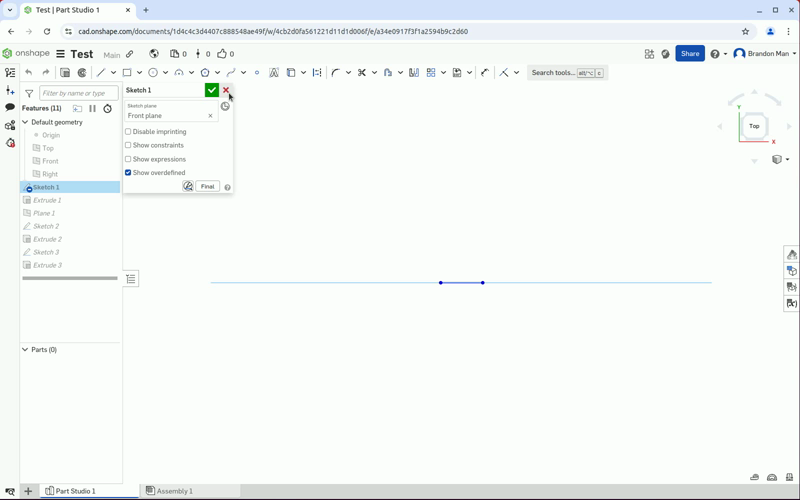
click(229, 92)
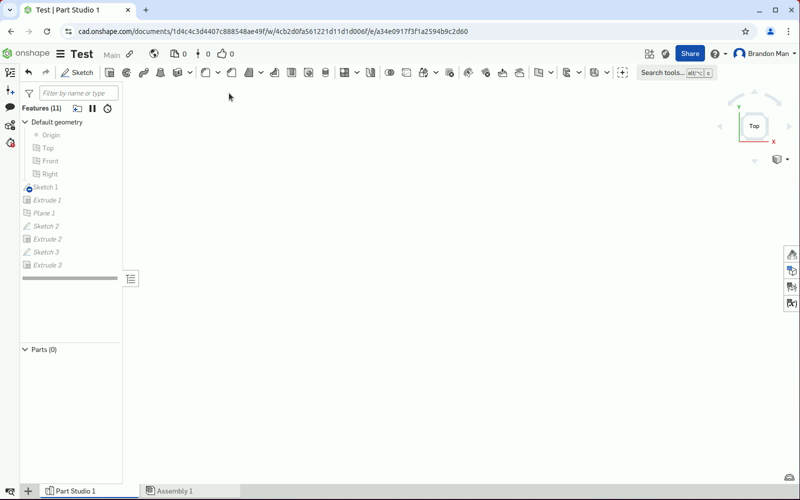
key(shift+s)
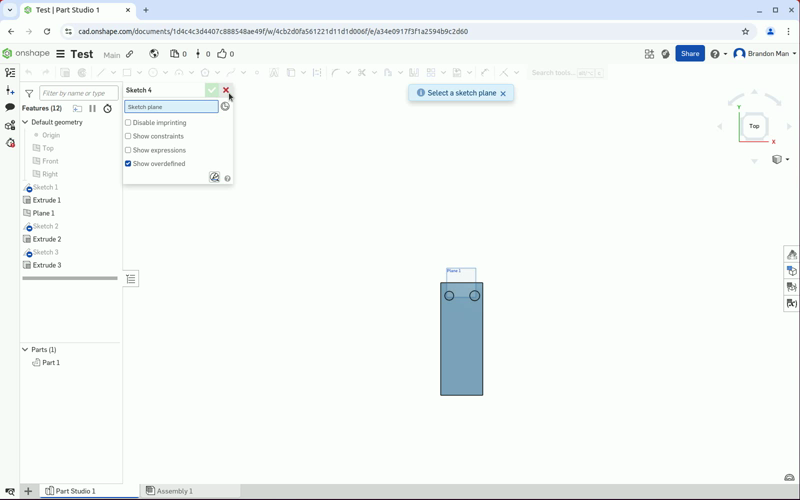
mouse_move(73, 215)
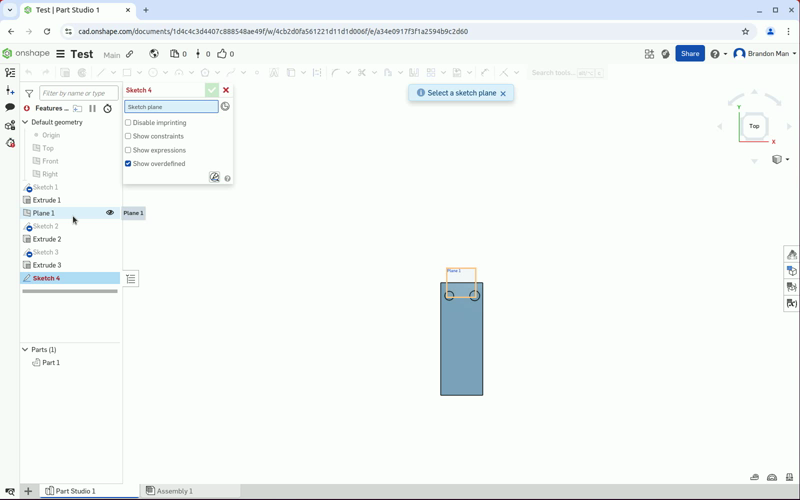
click(73, 215)
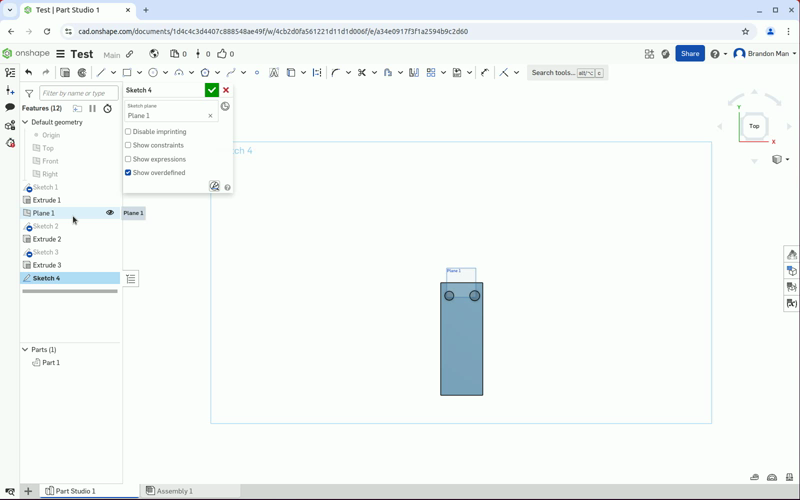
mouse_move(73, 352)
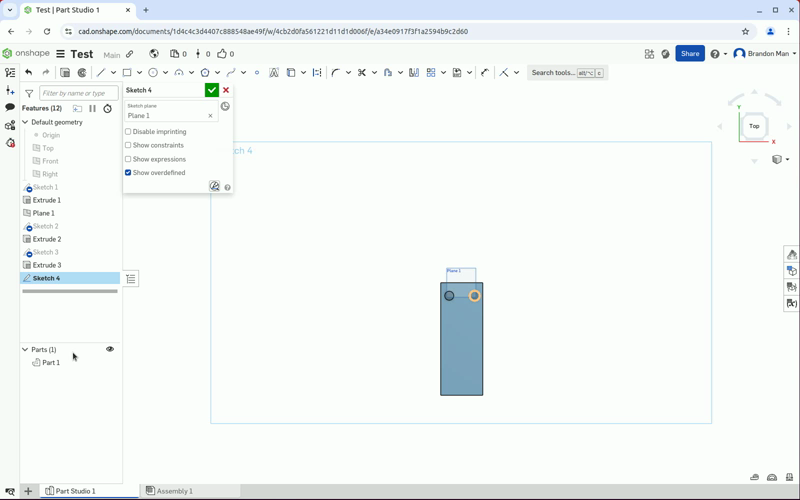
key(y)
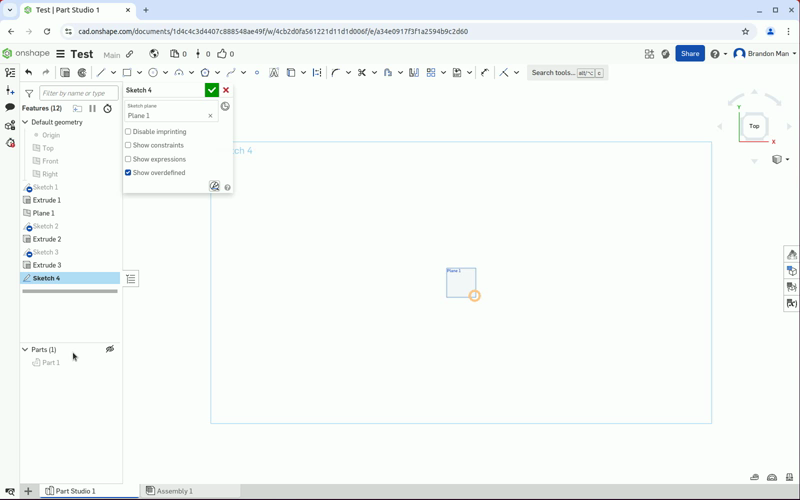
key(c)
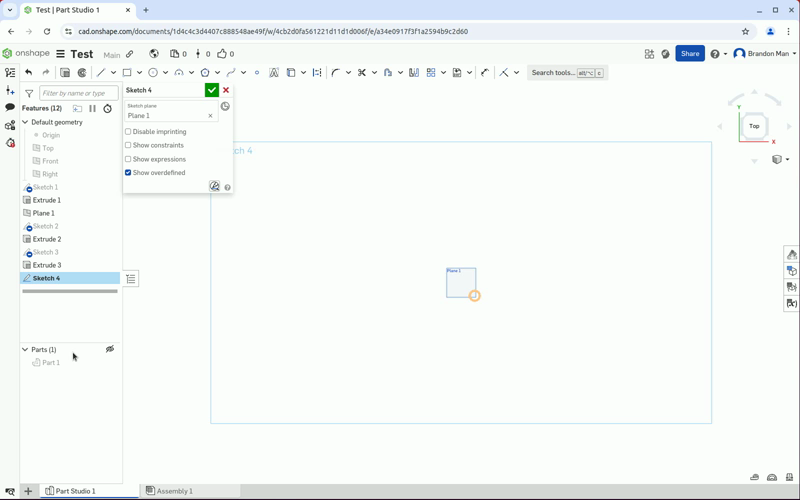
key_down(shift)
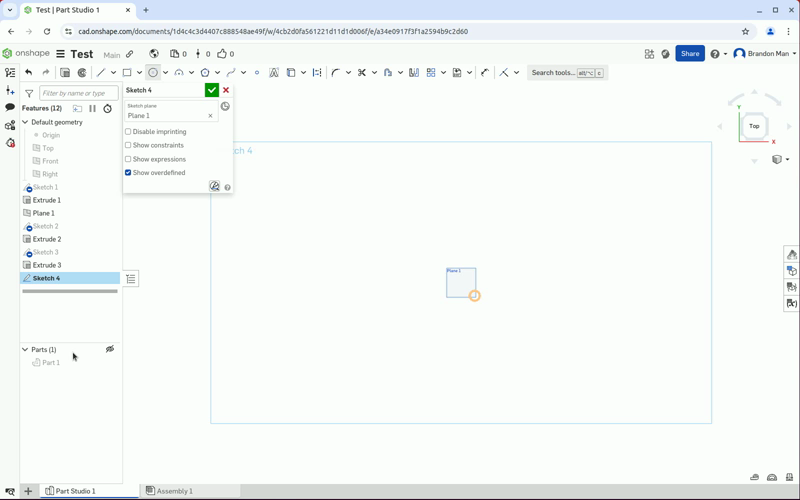
mouse_move(449, 375)
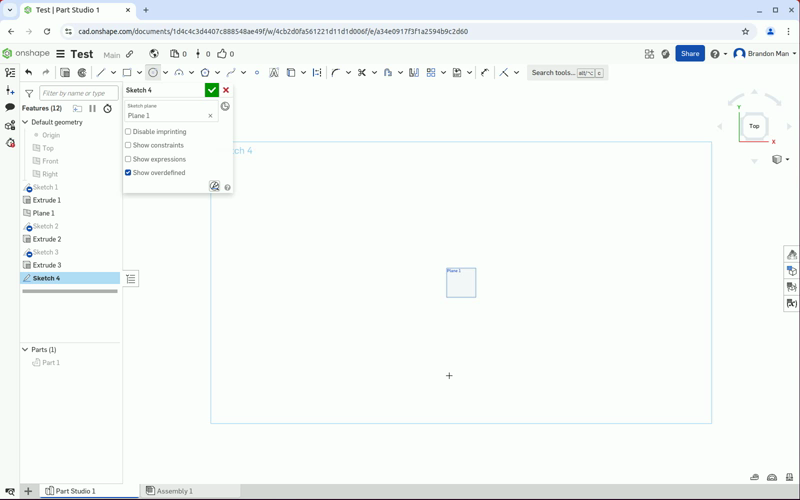
click(449, 375)
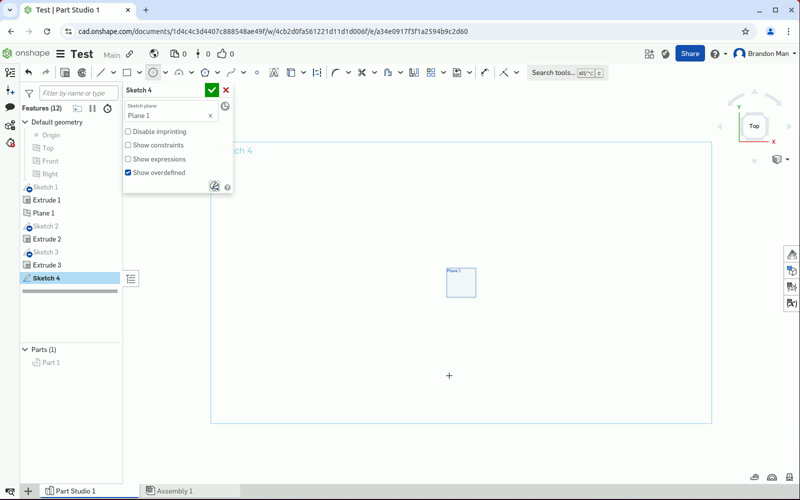
key_up(shift)
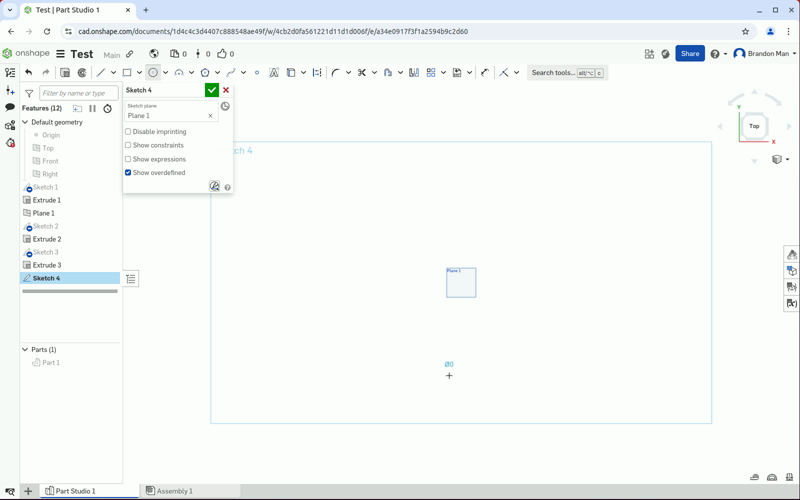
mouse_move(453, 375)
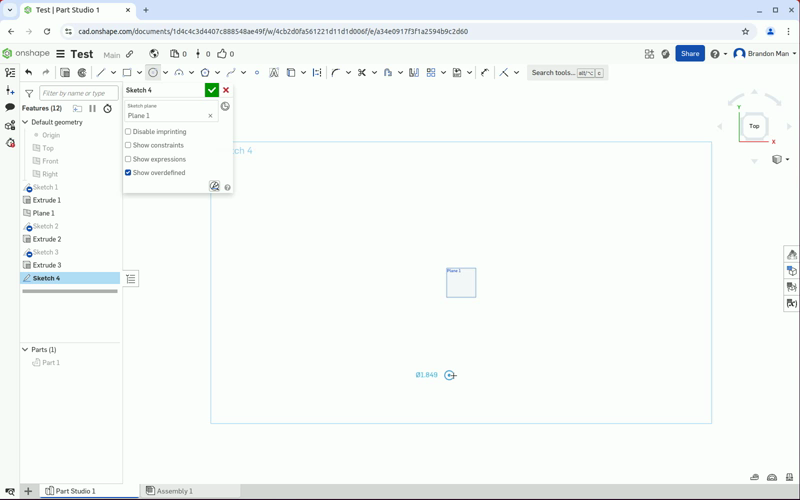
click(453, 375)
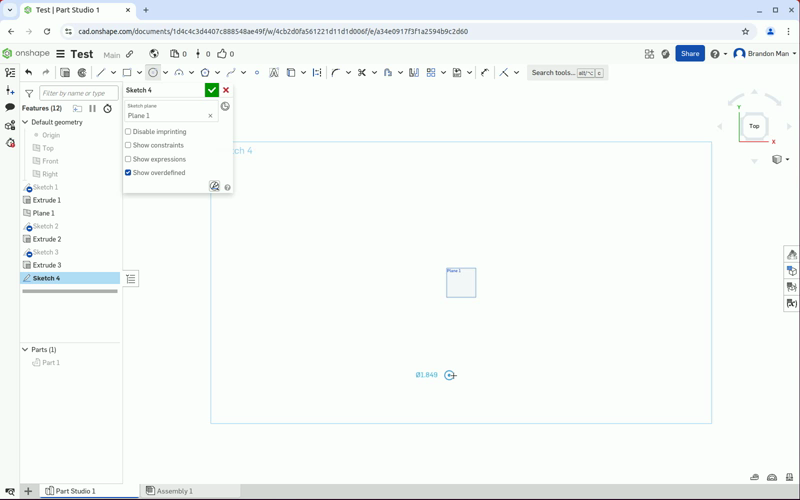
key(esc)
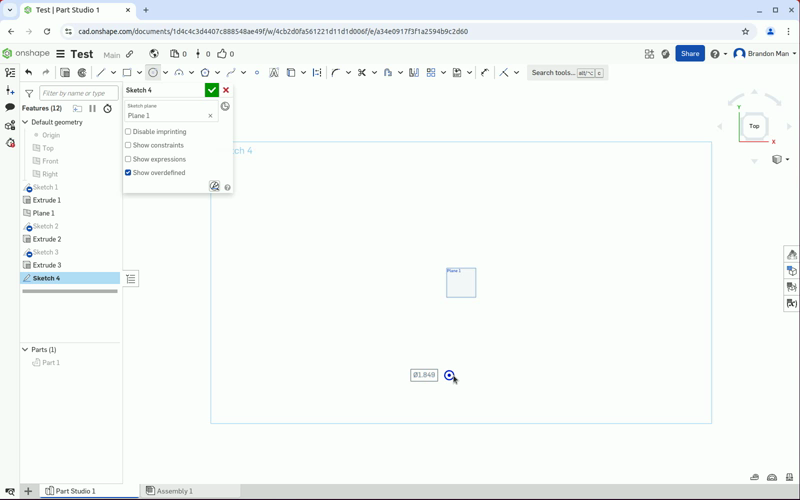
mouse_move(449, 377)
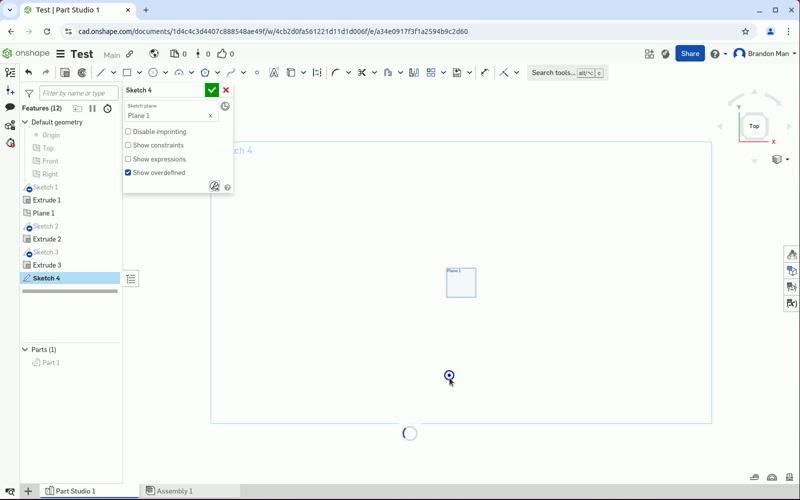
scroll(6)
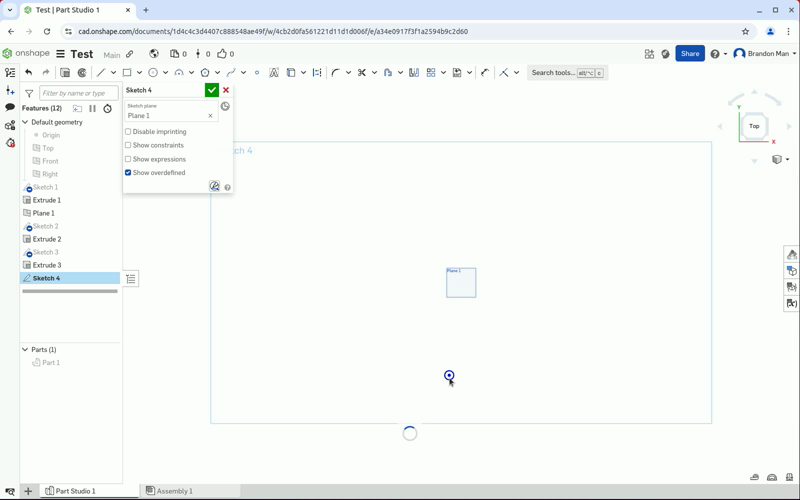
scroll(6)
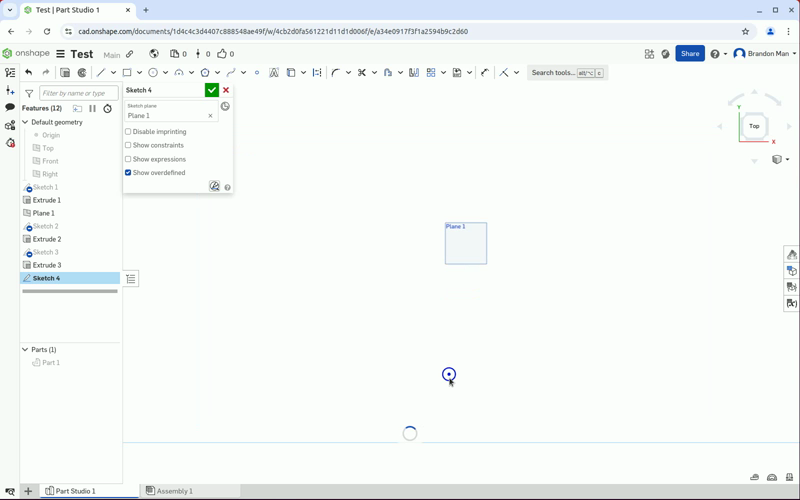
scroll(6)
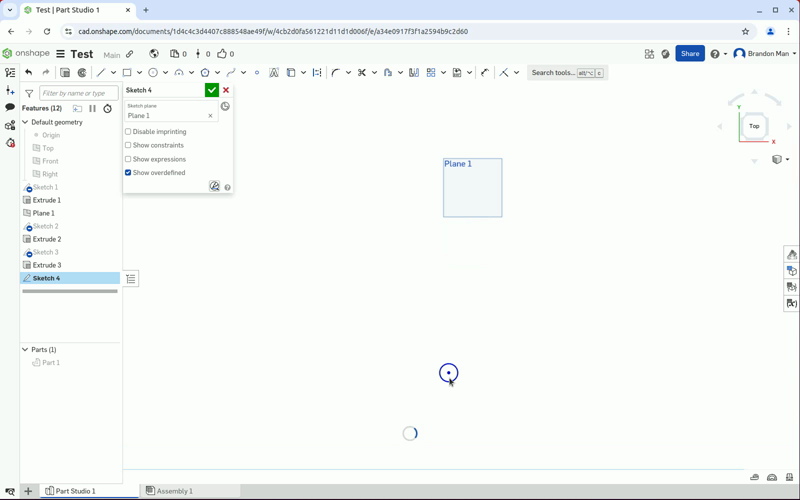
scroll(6)
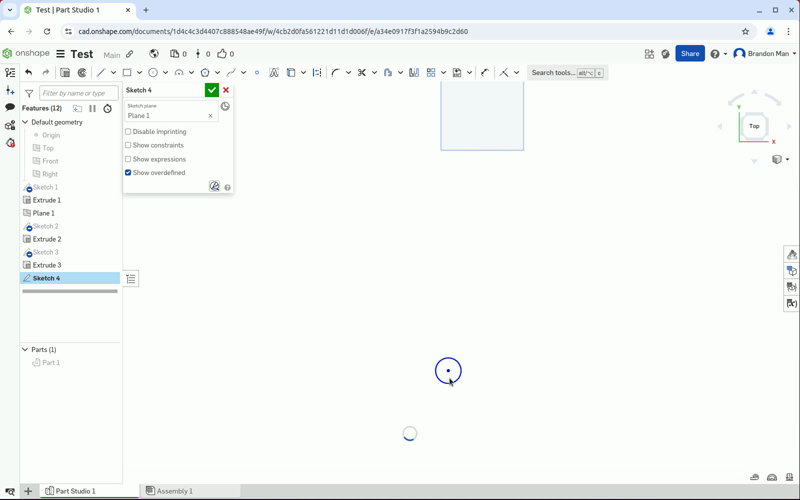
scroll(6)
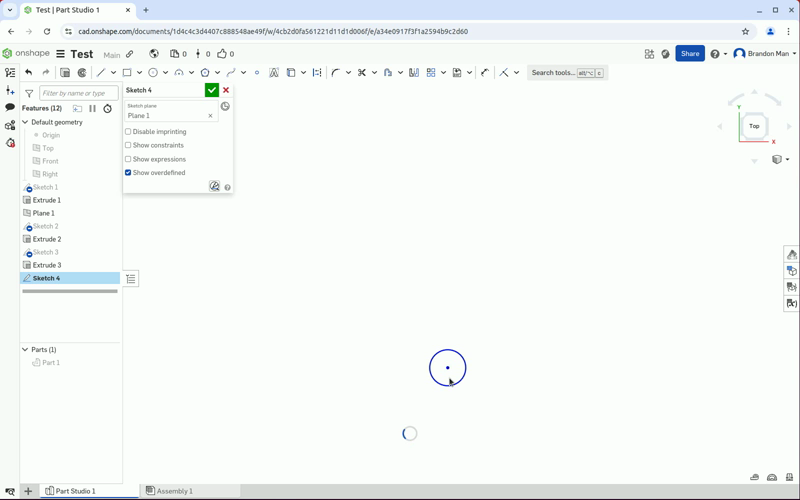
scroll(6)
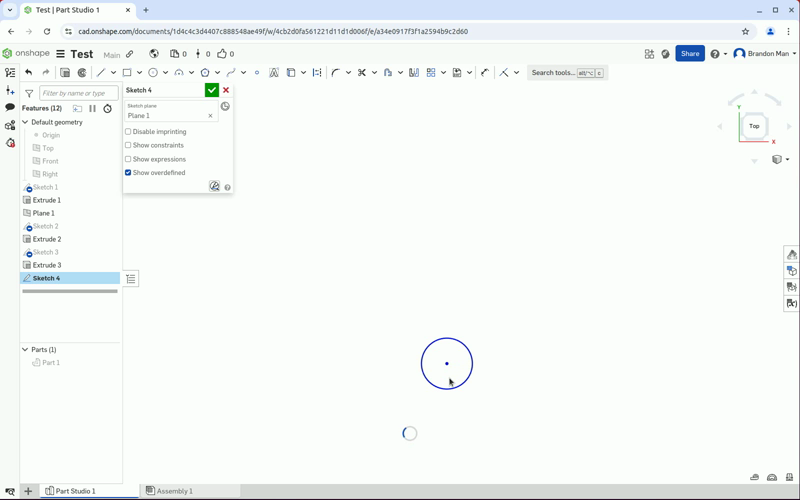
scroll(6)
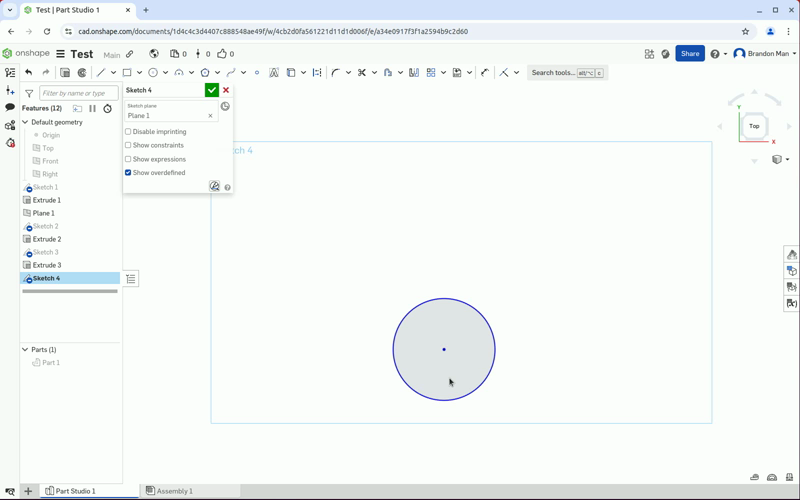
click(449, 377)
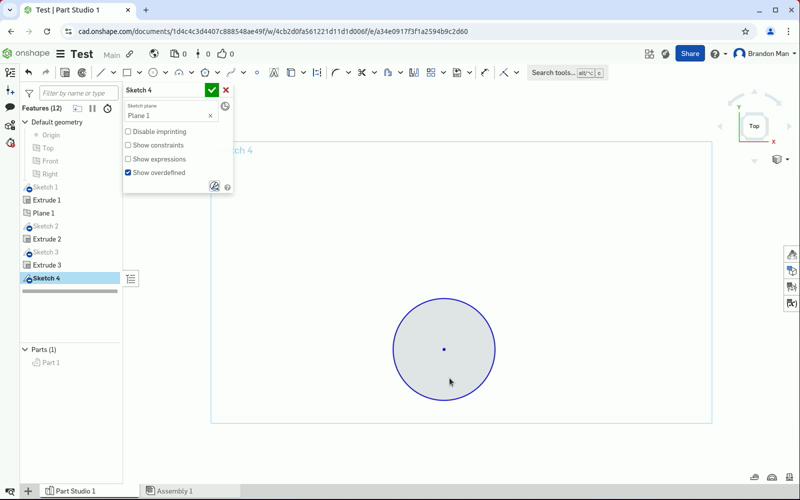
scroll(-6)
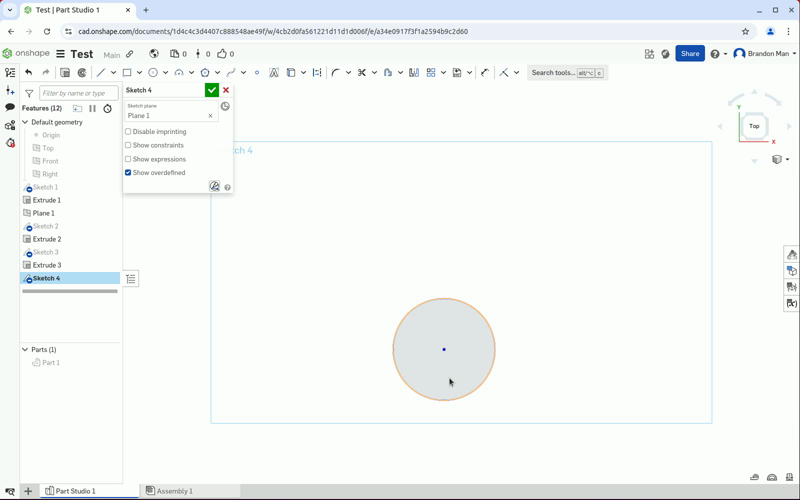
scroll(-6)
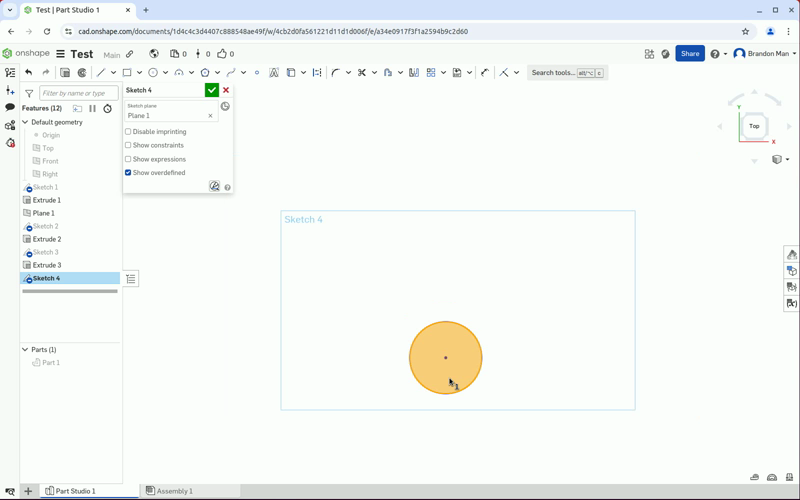
scroll(-6)
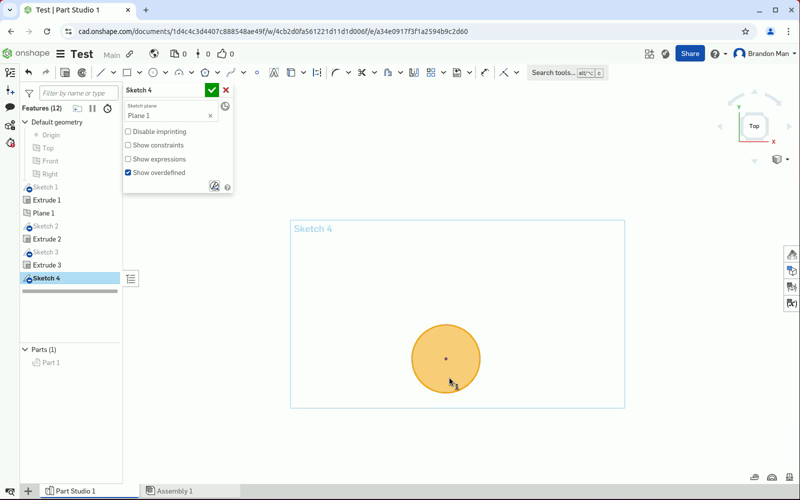
scroll(-6)
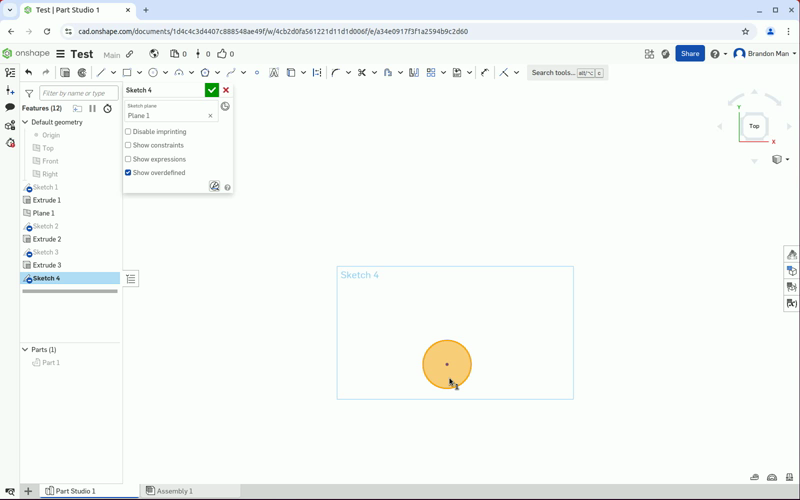
scroll(-6)
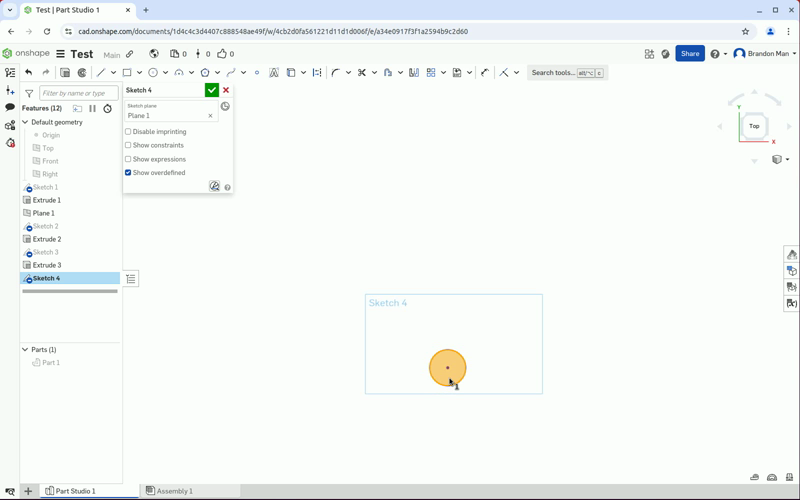
scroll(-6)
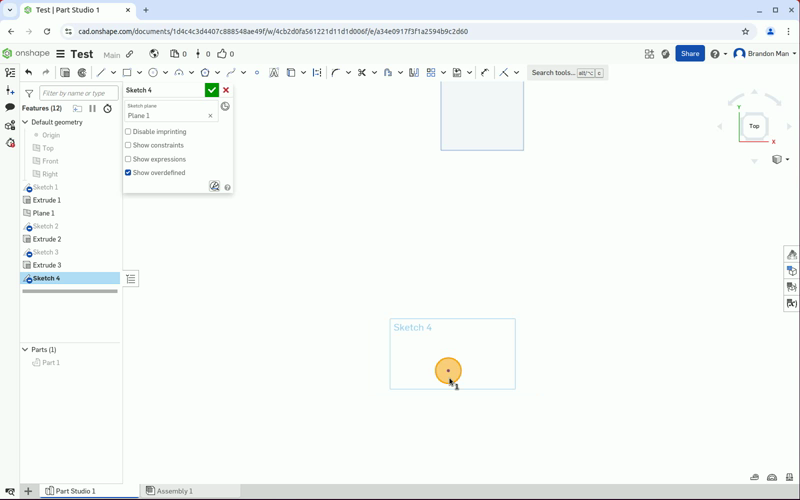
scroll(-6)
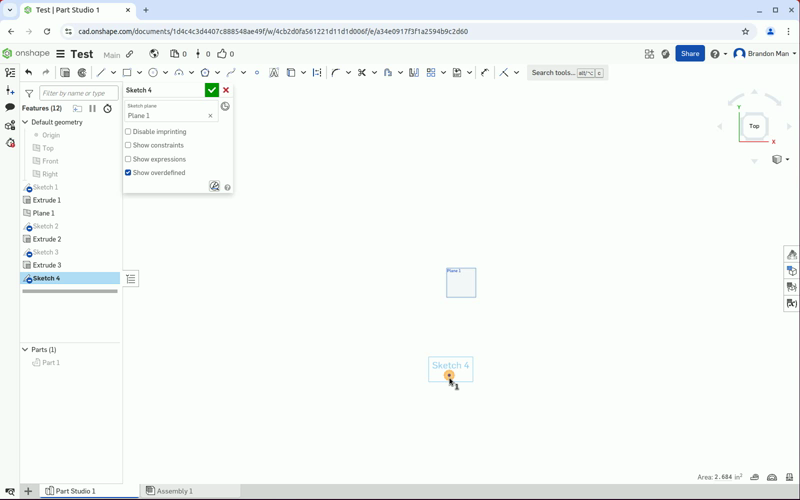
mouse_move(73, 352)
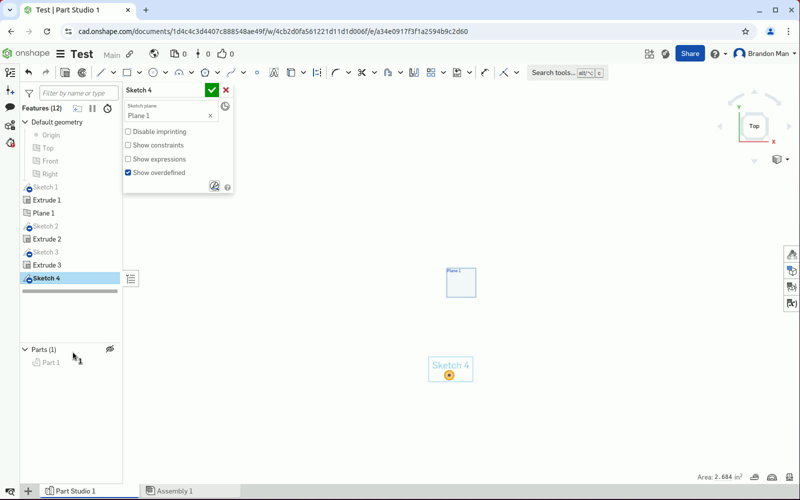
key(shift+y)
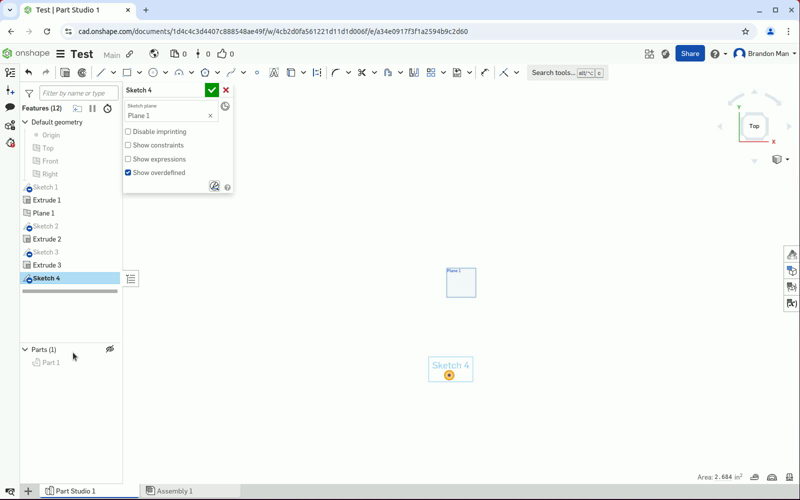
key(shift+e)
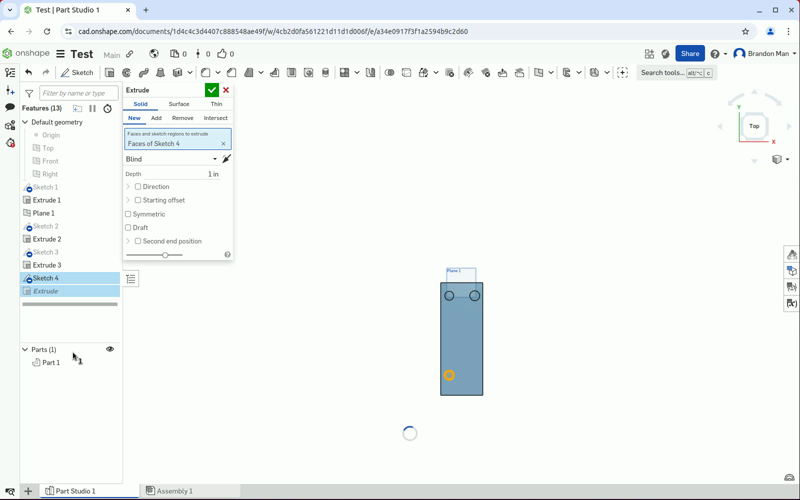
mouse_move(143, 106)
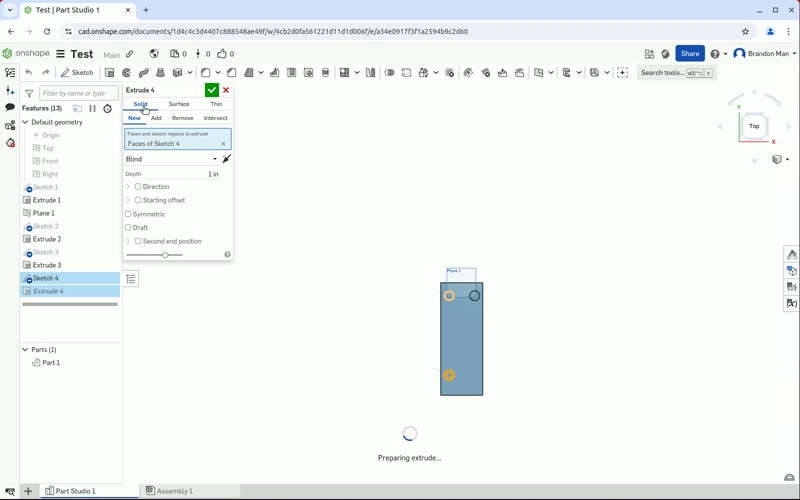
click(143, 106)
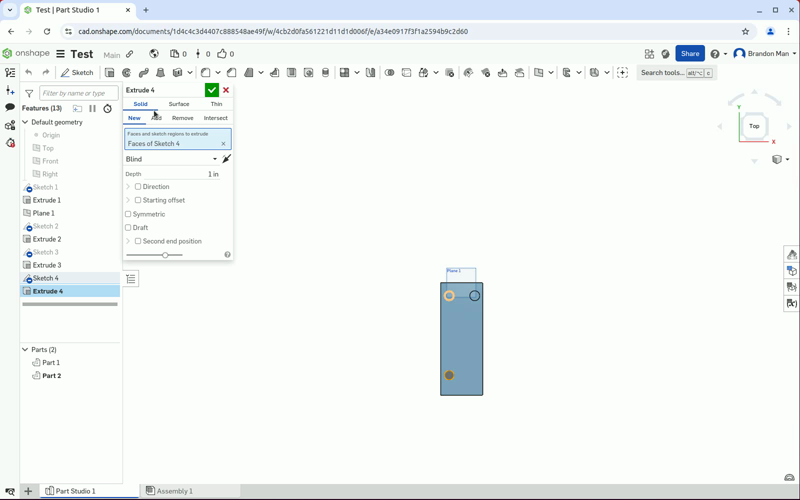
mouse_move(186, 120)
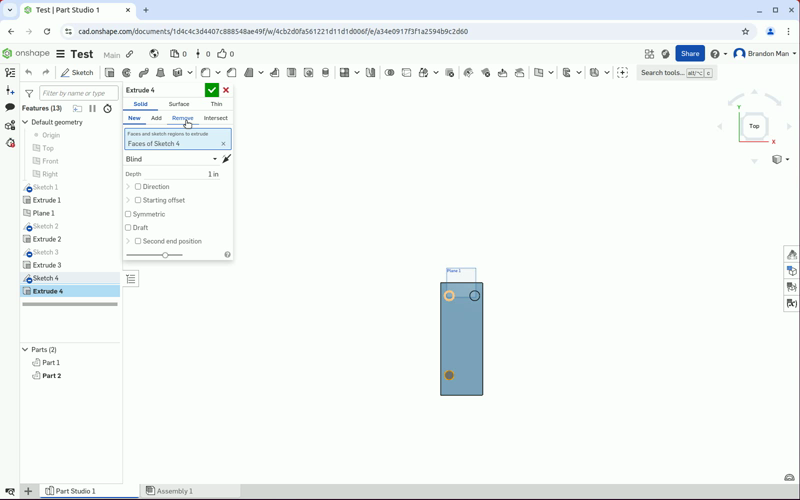
click(186, 120)
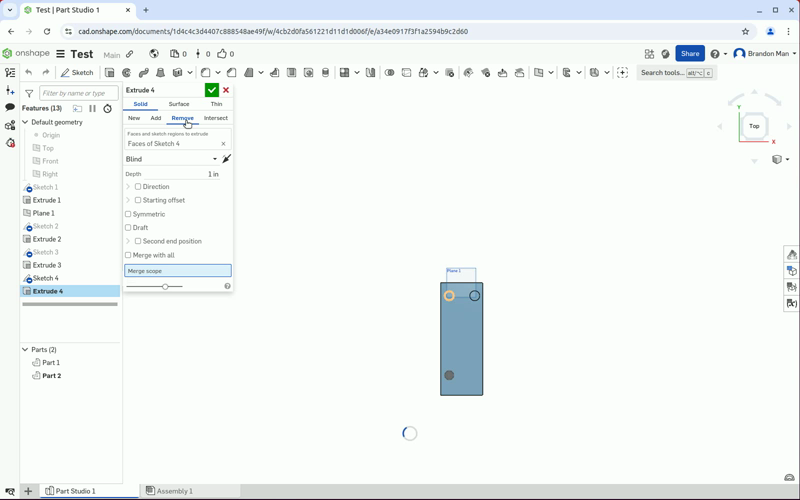
key(tab, 4)
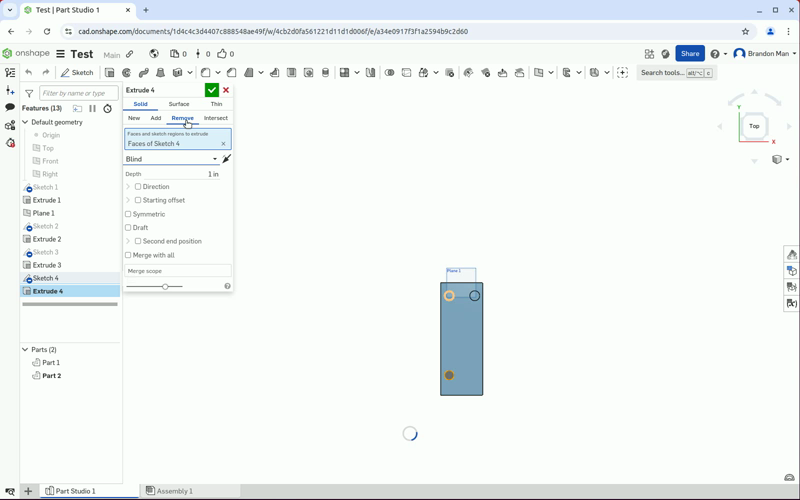
text(0.963)
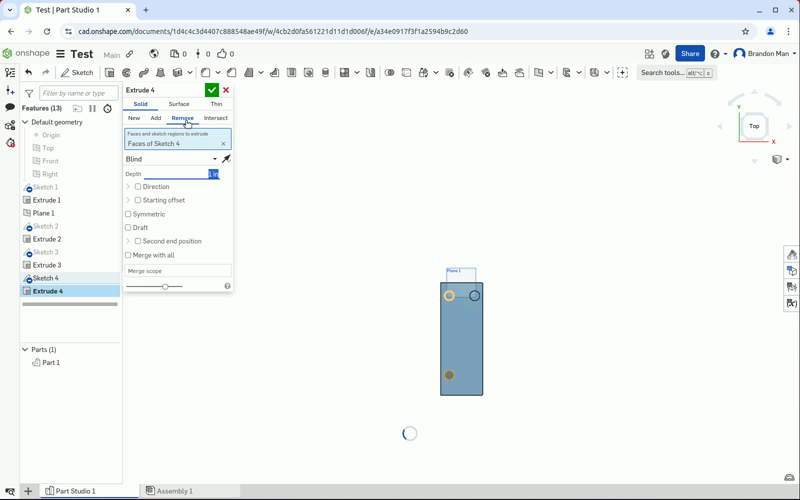
key(tab, 6)
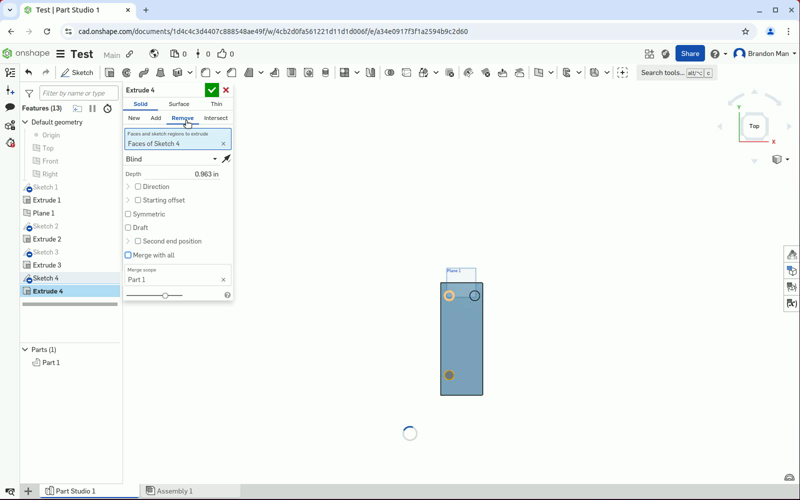
key(space)
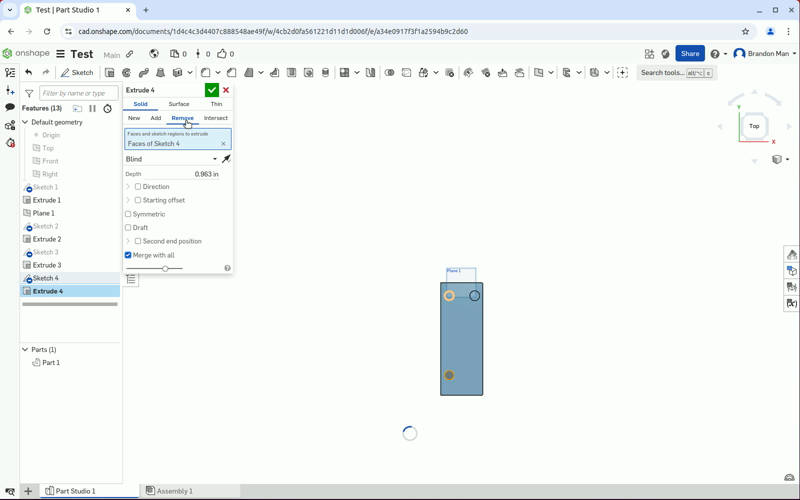
key(enter)
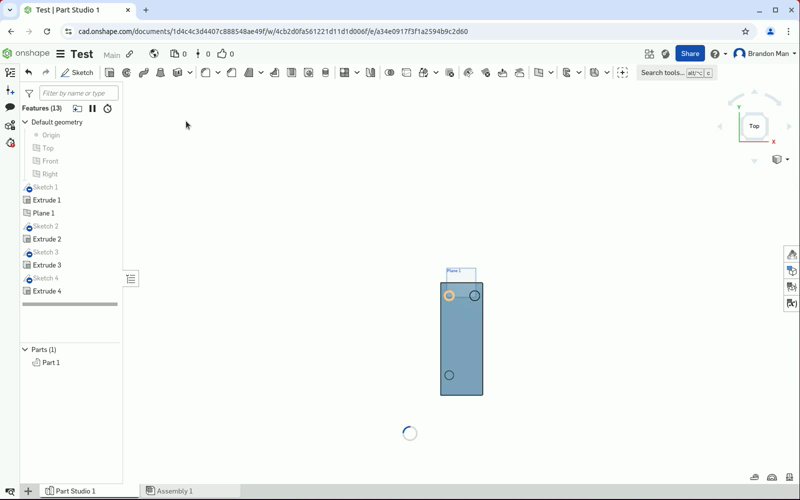
key(shift+h)
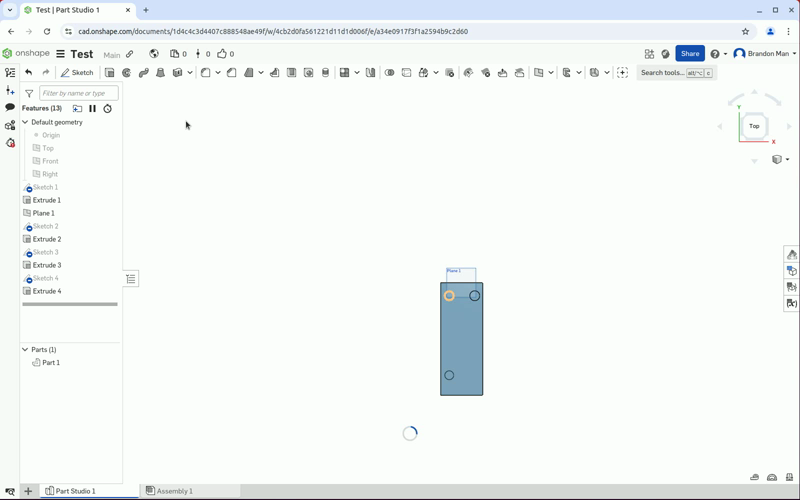
key(shift+h)
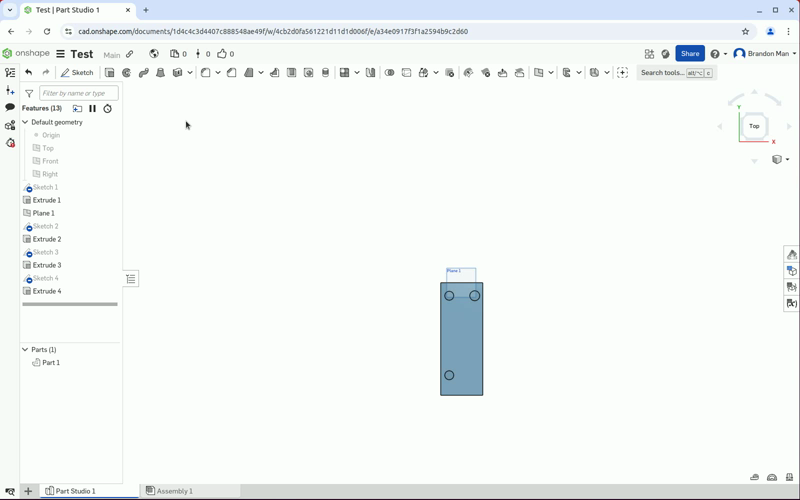
mouse_move(73, 189)
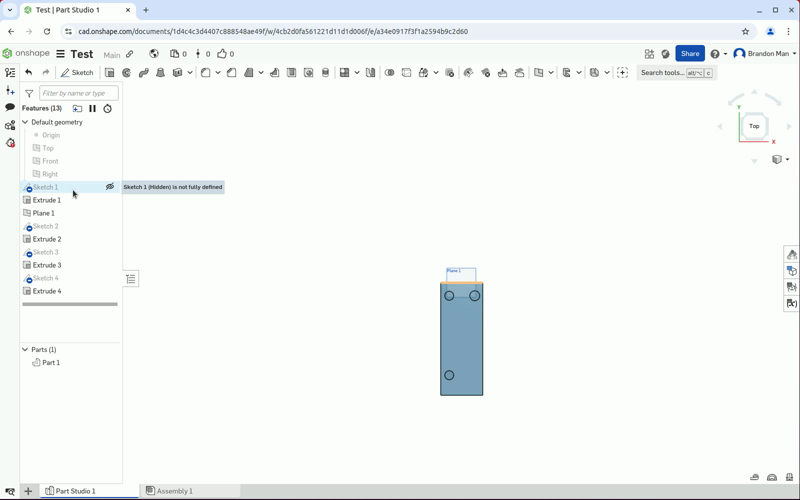
click(73, 189)
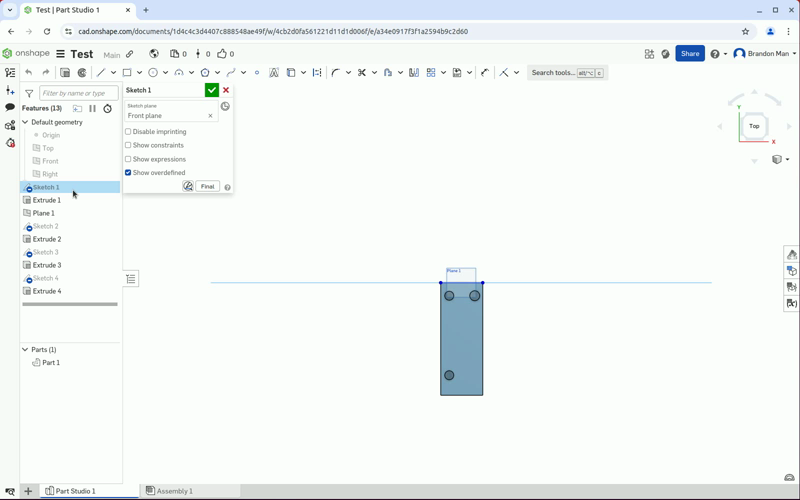
mouse_move(229, 92)
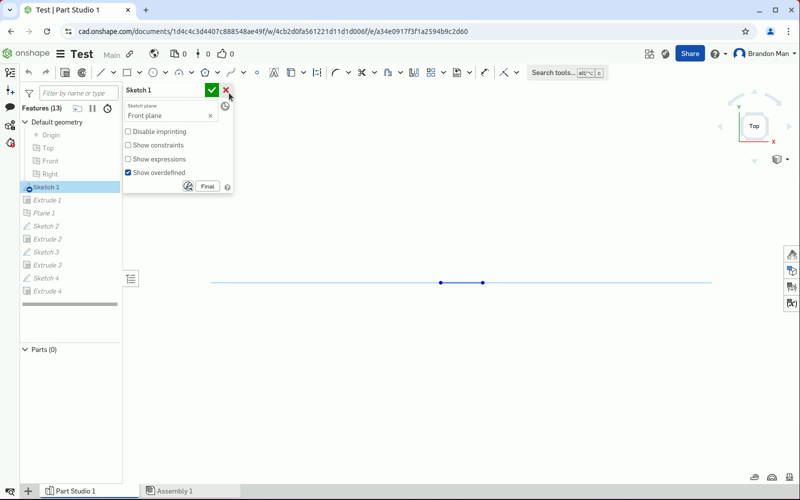
click(229, 92)
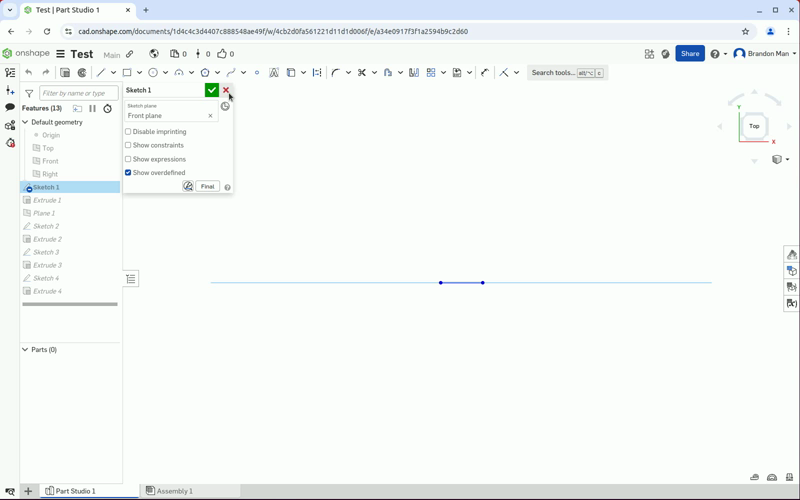
key(shift+s)
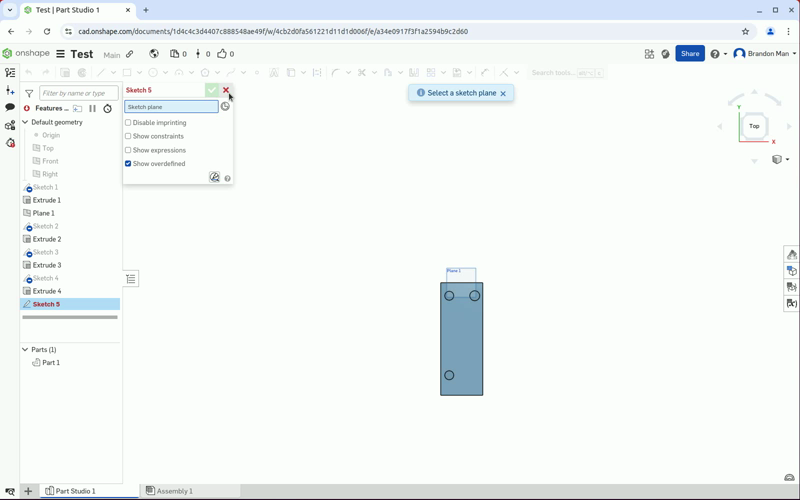
mouse_move(73, 215)
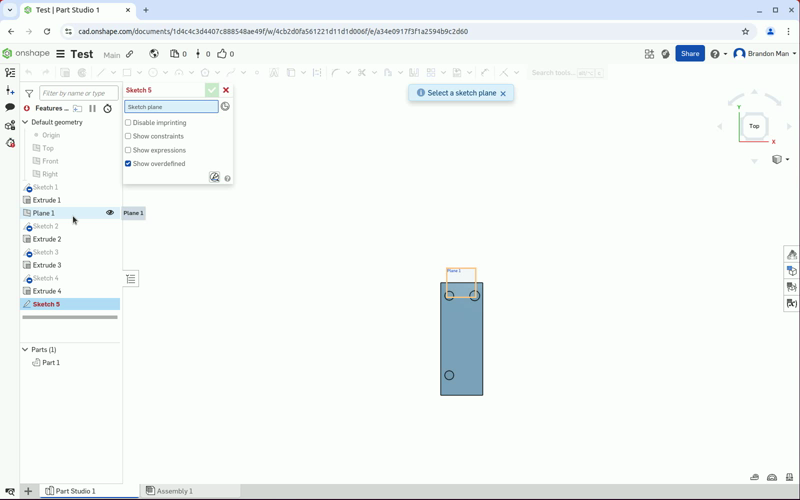
click(73, 215)
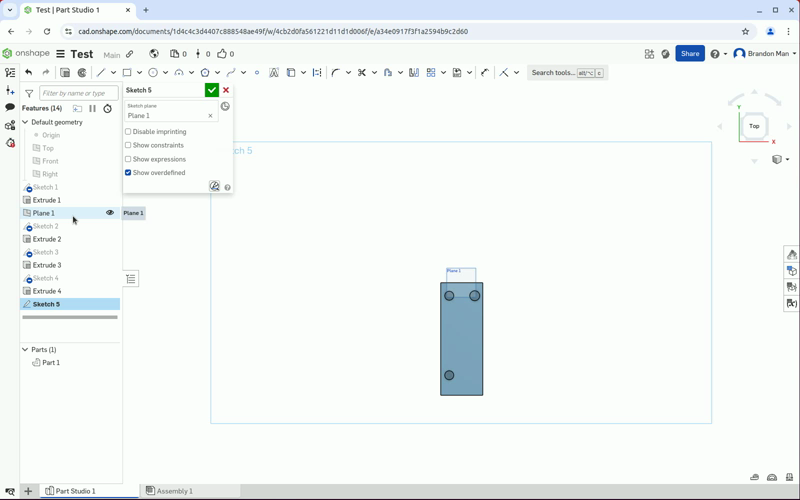
mouse_move(73, 352)
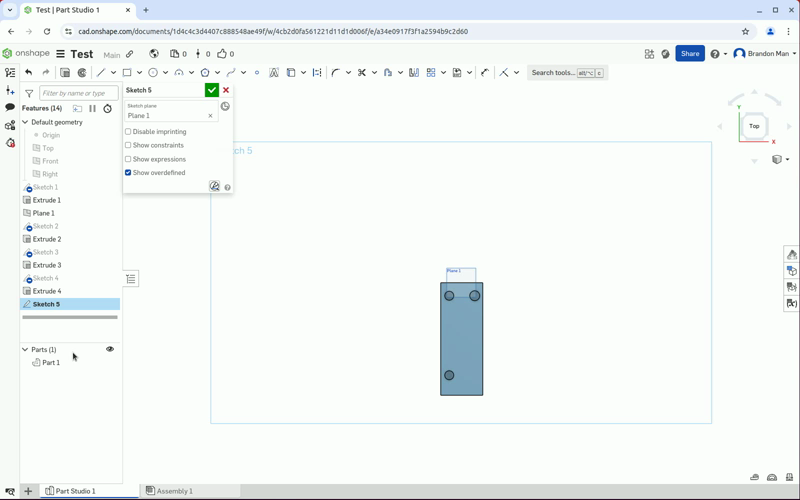
key(y)
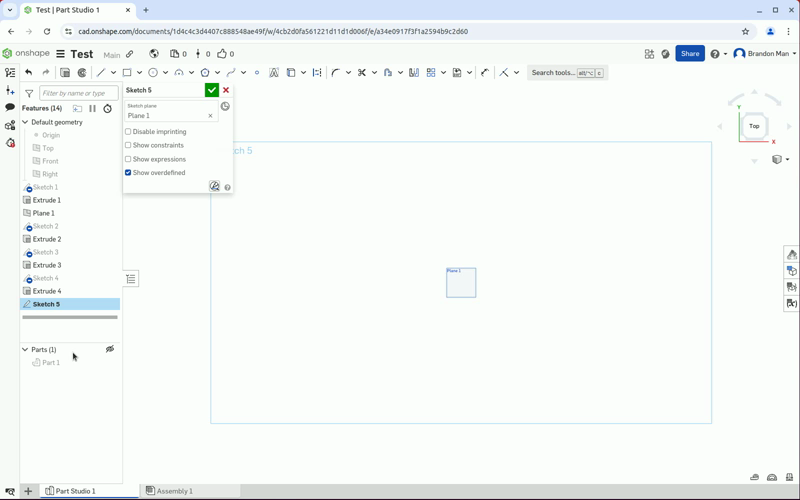
key(c)
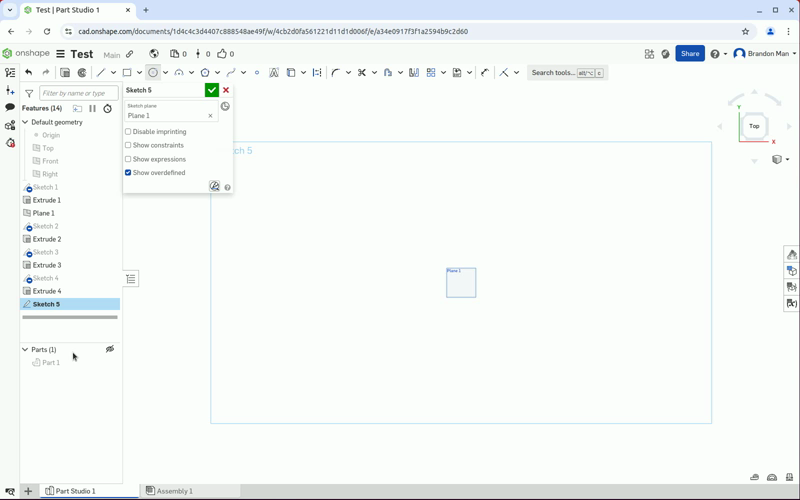
key_down(shift)
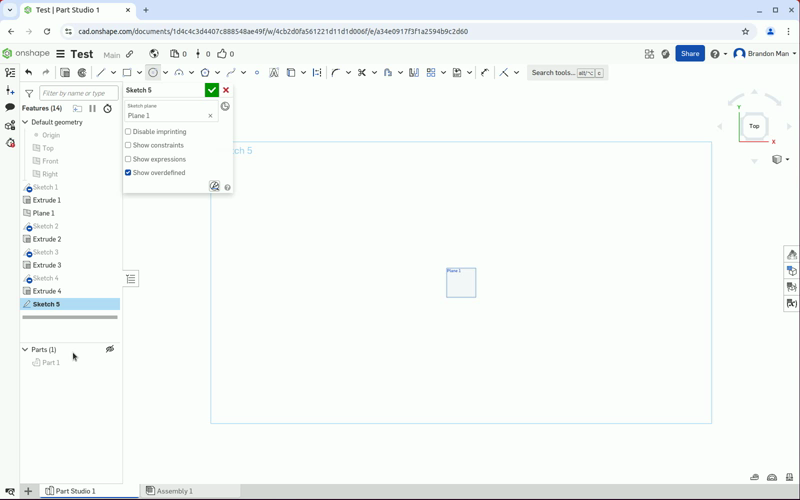
mouse_move(474, 375)
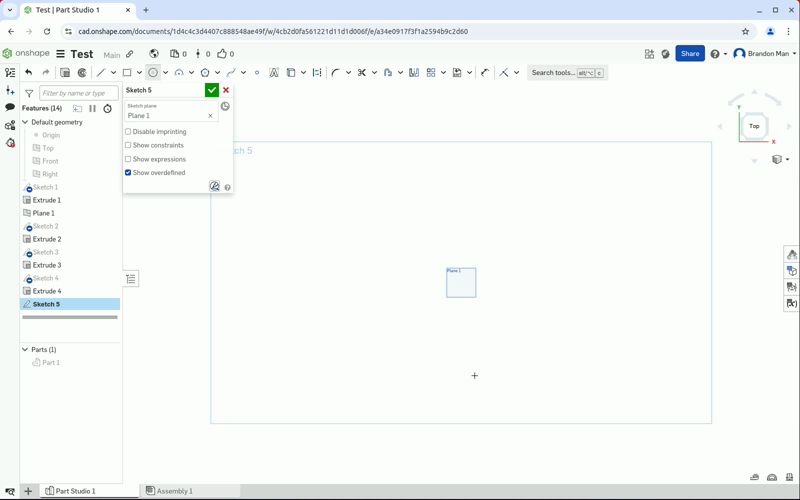
click(474, 375)
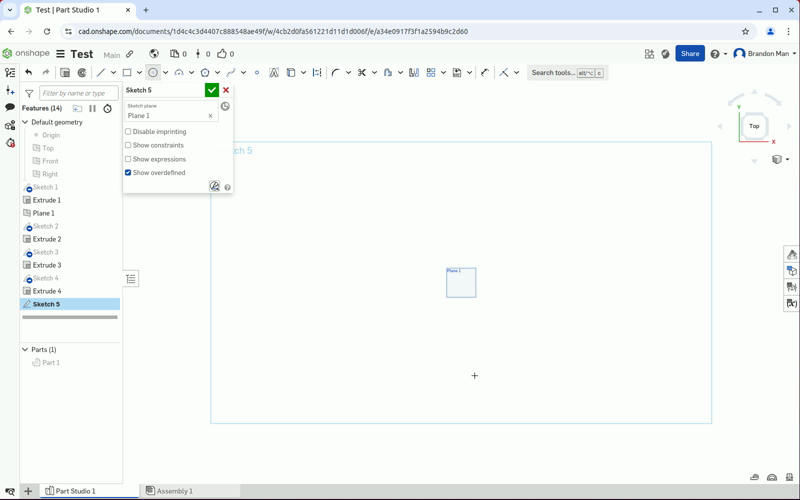
key_up(shift)
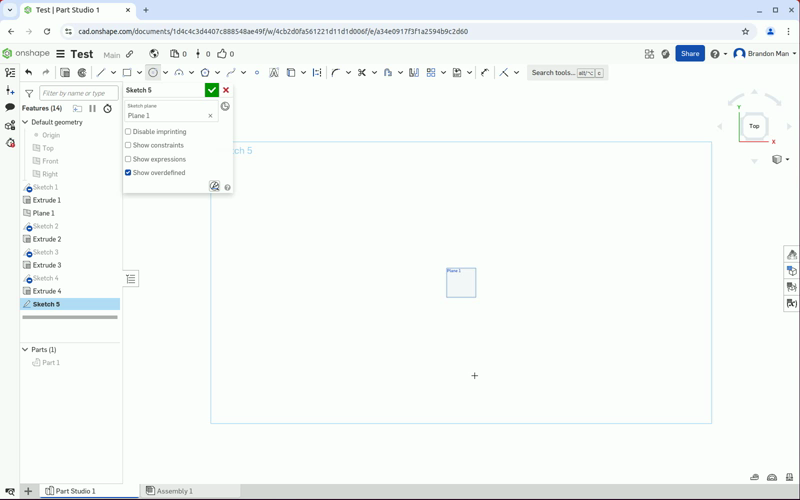
mouse_move(479, 375)
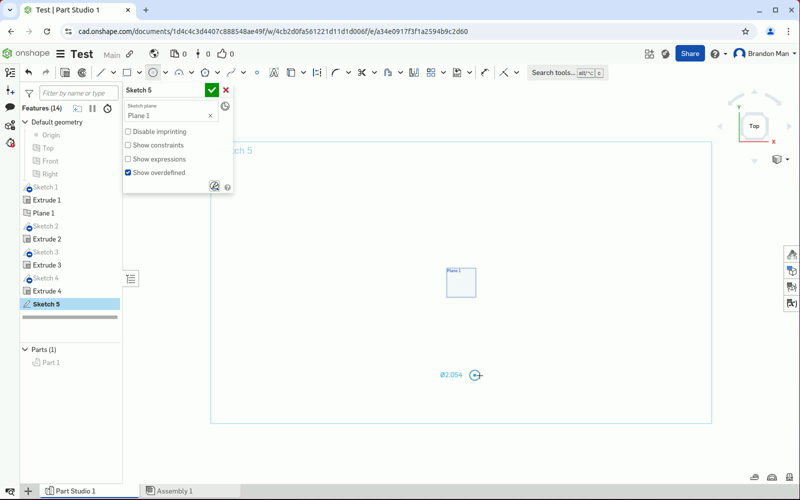
click(479, 375)
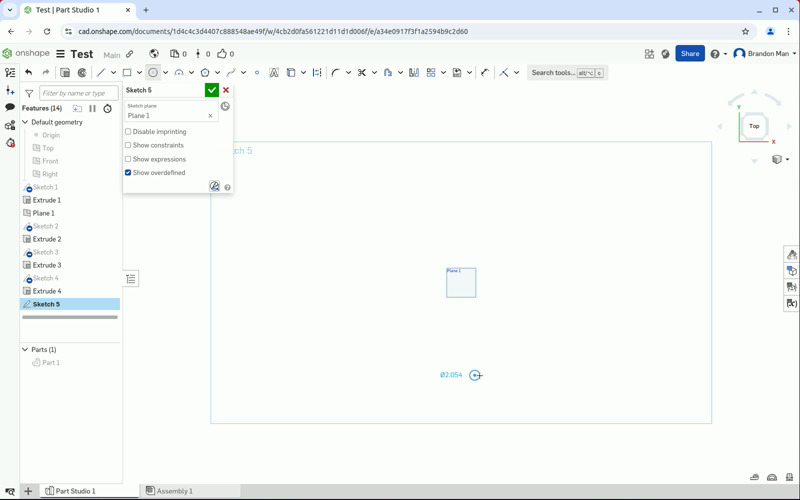
key(esc)
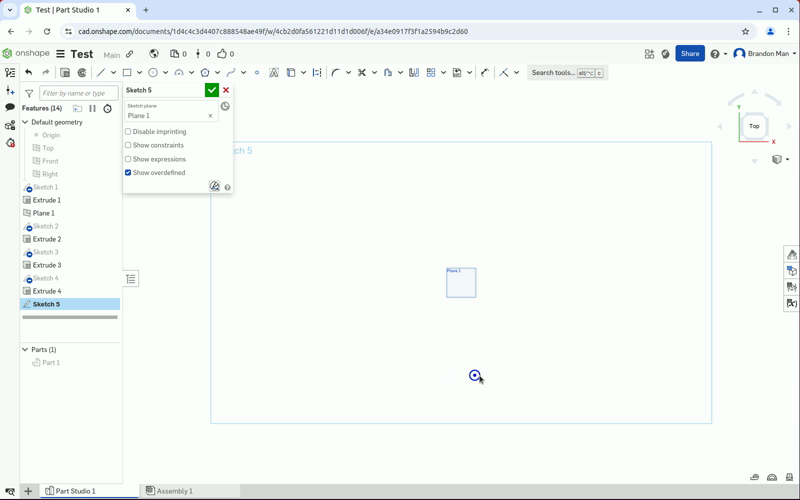
mouse_move(474, 376)
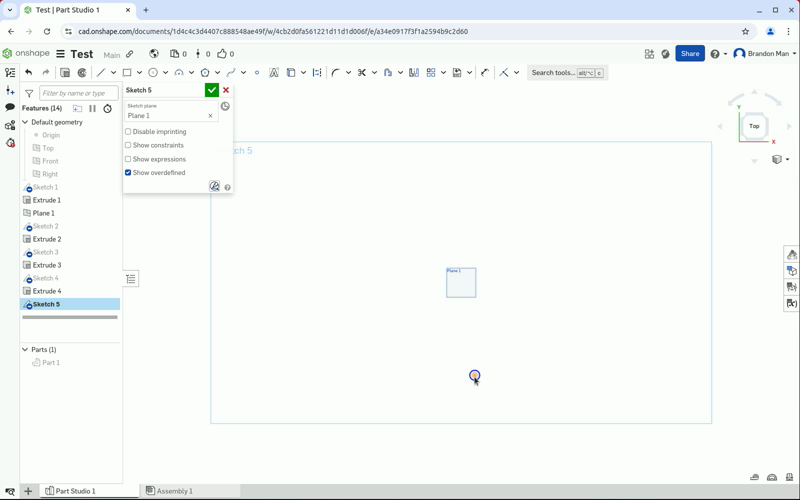
scroll(6)
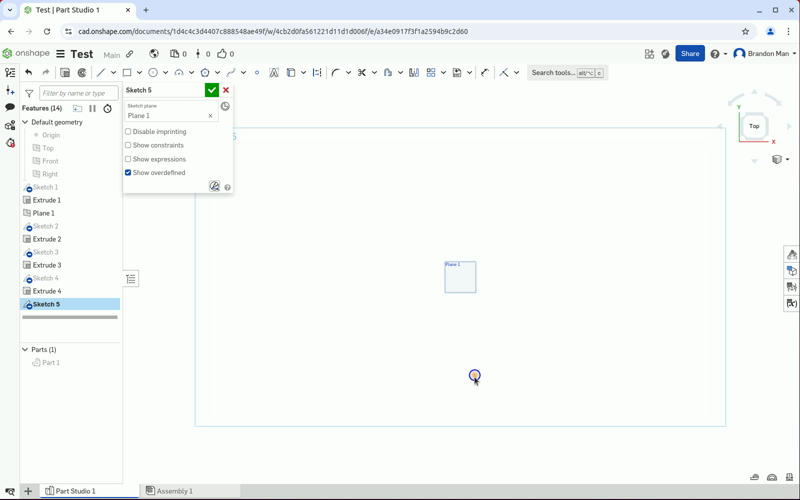
scroll(6)
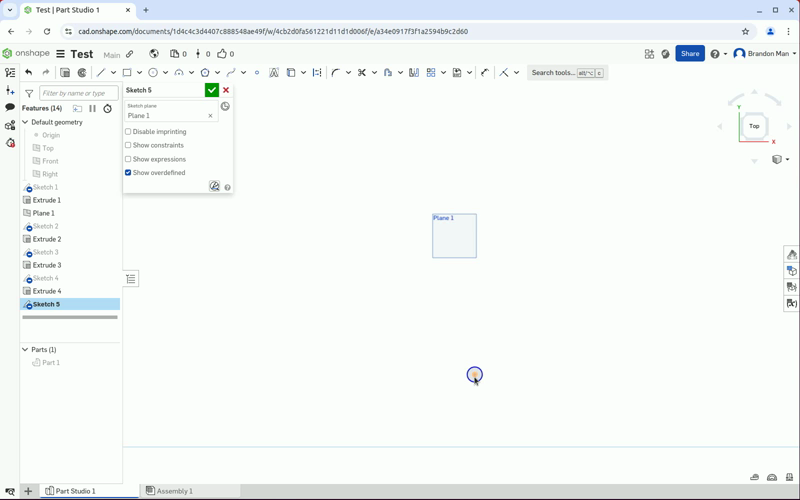
scroll(6)
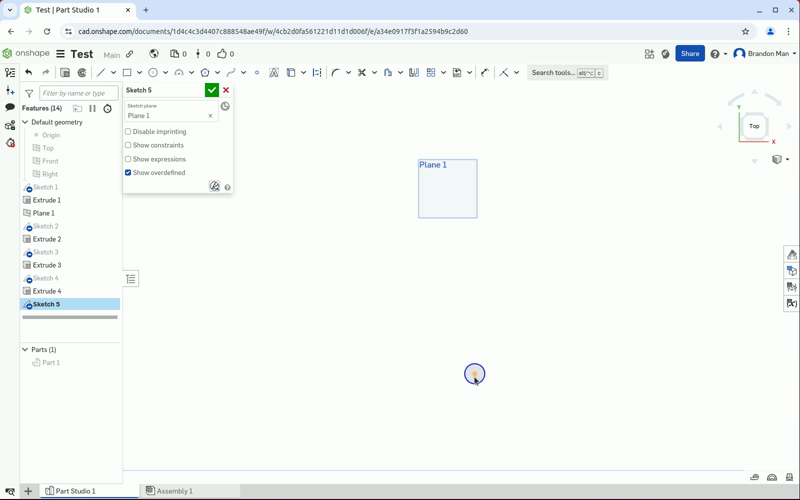
scroll(6)
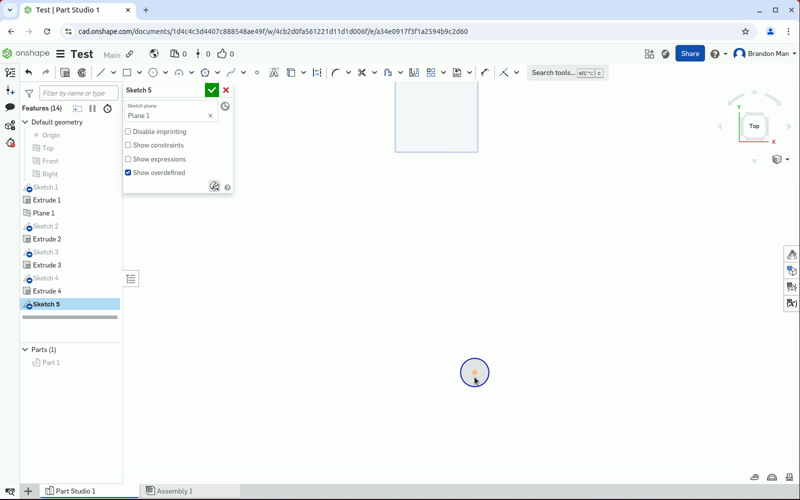
scroll(6)
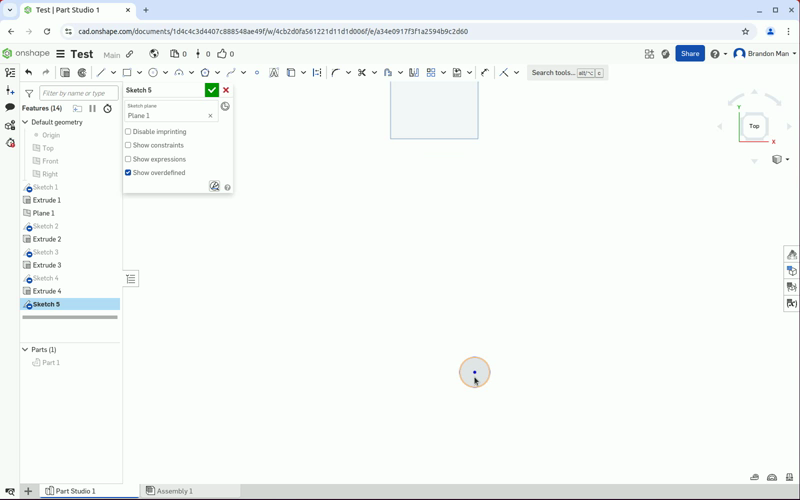
scroll(6)
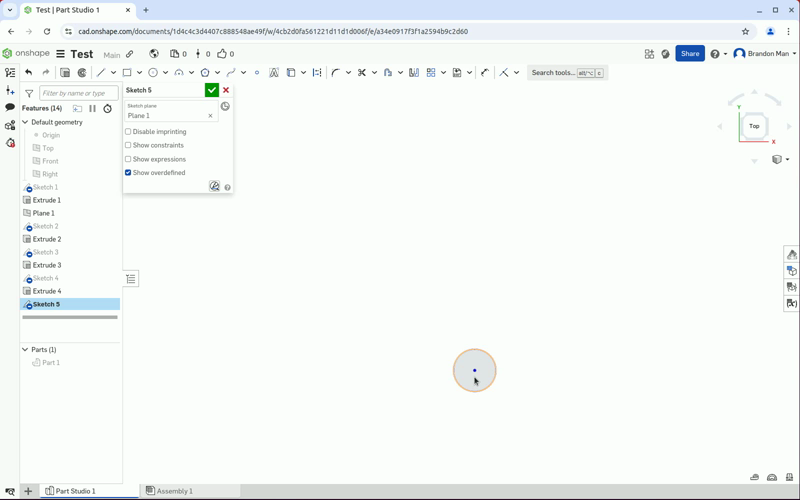
scroll(6)
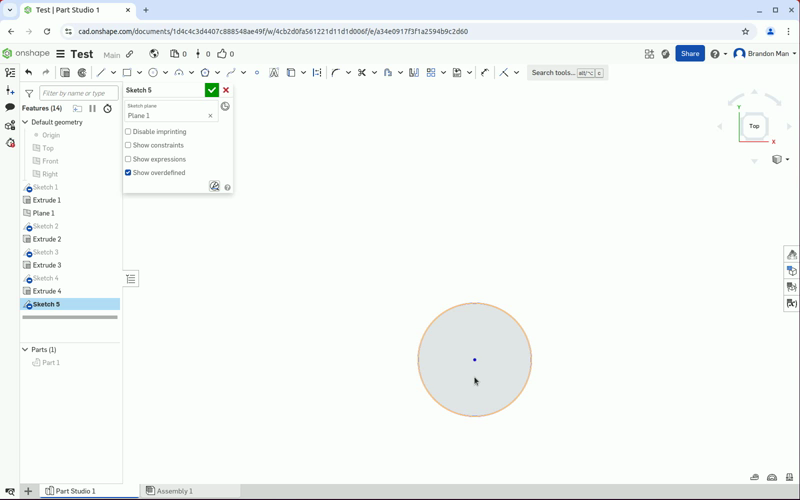
click(474, 376)
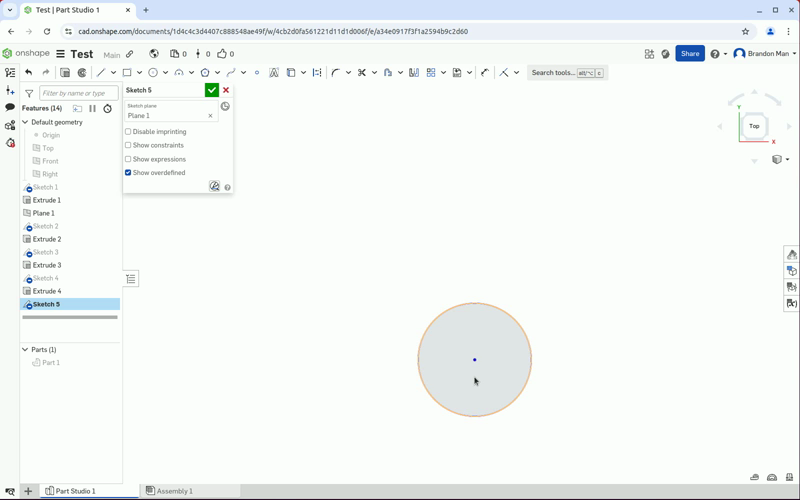
scroll(-6)
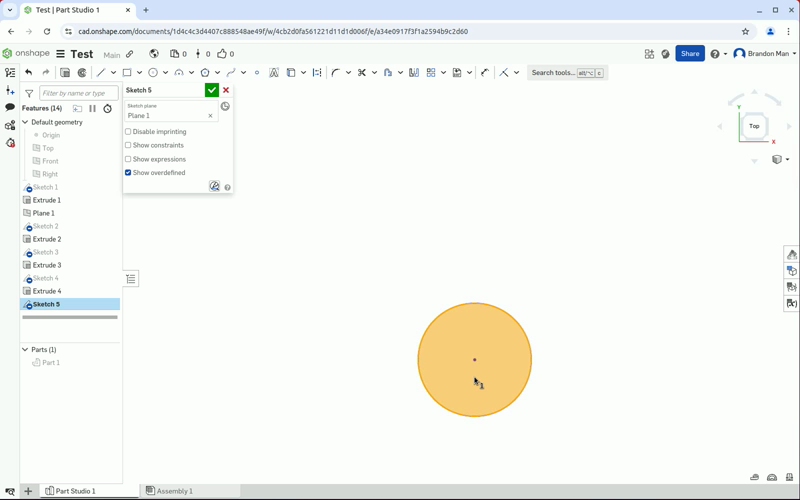
scroll(-6)
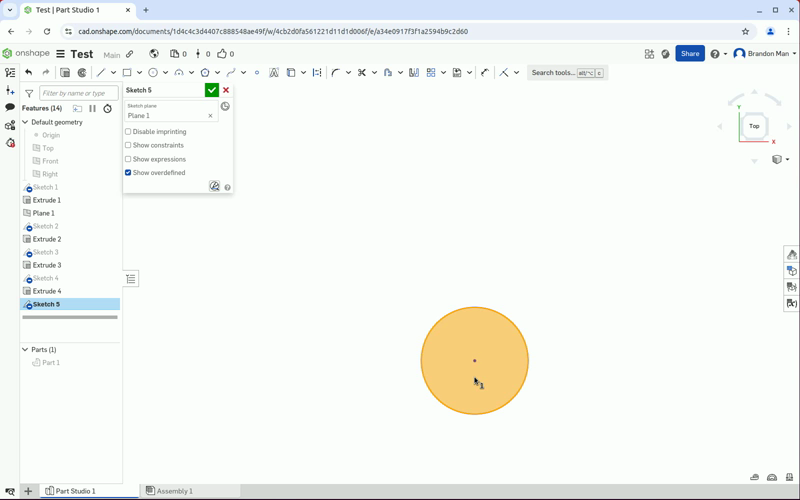
scroll(-6)
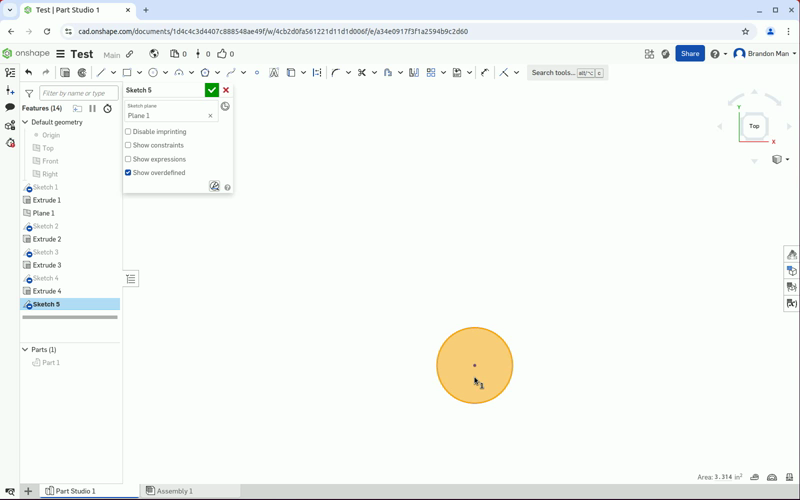
scroll(-6)
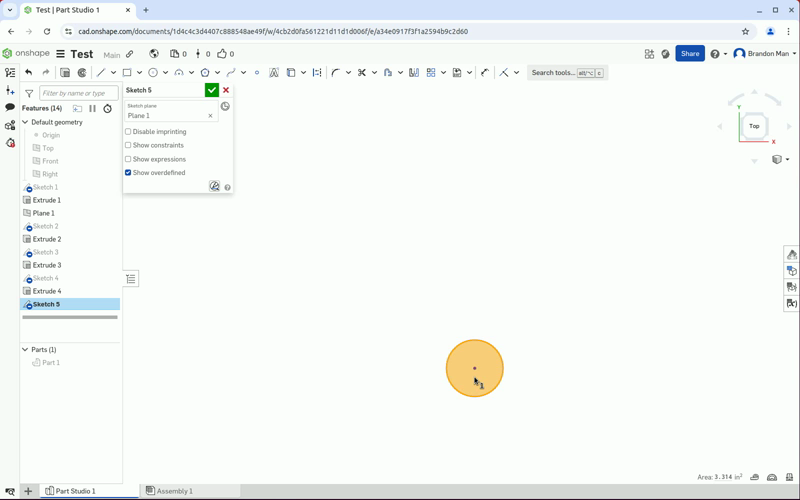
scroll(-6)
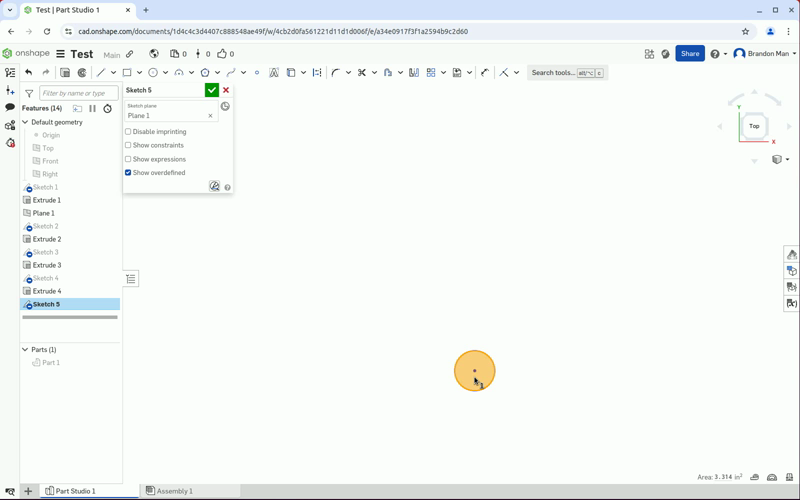
scroll(-6)
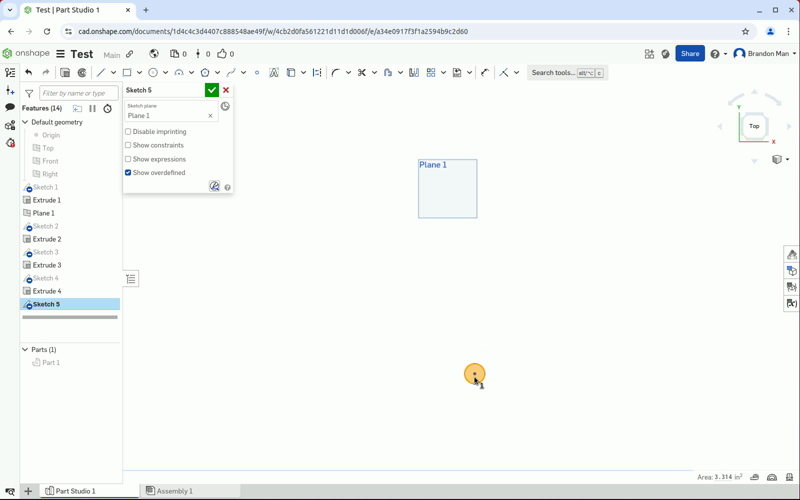
scroll(-6)
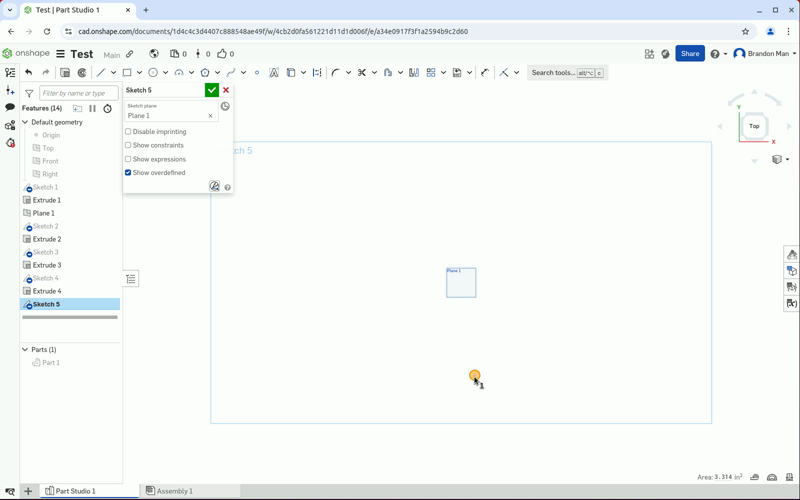
mouse_move(73, 352)
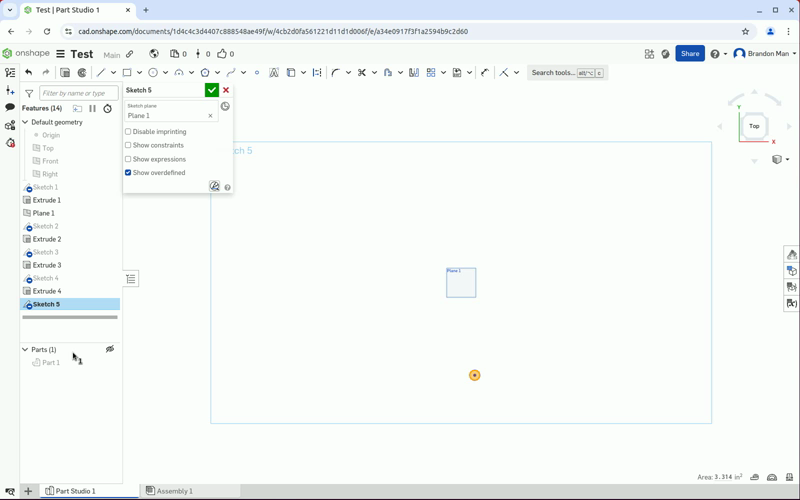
key(shift+y)
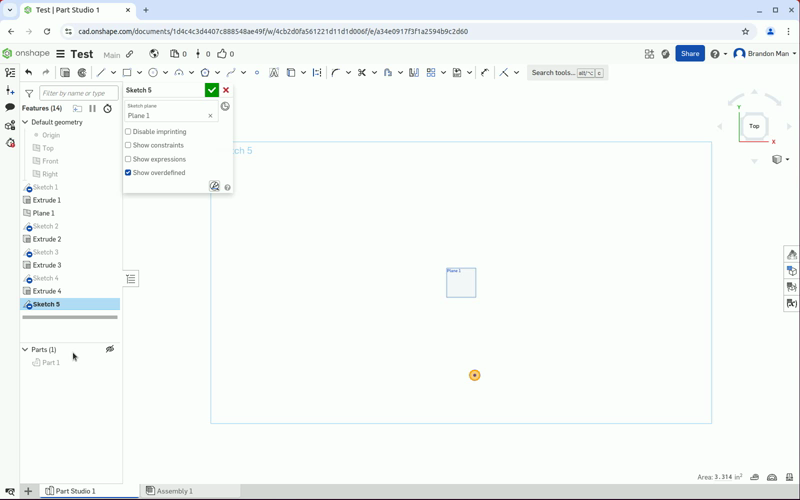
key(shift+e)
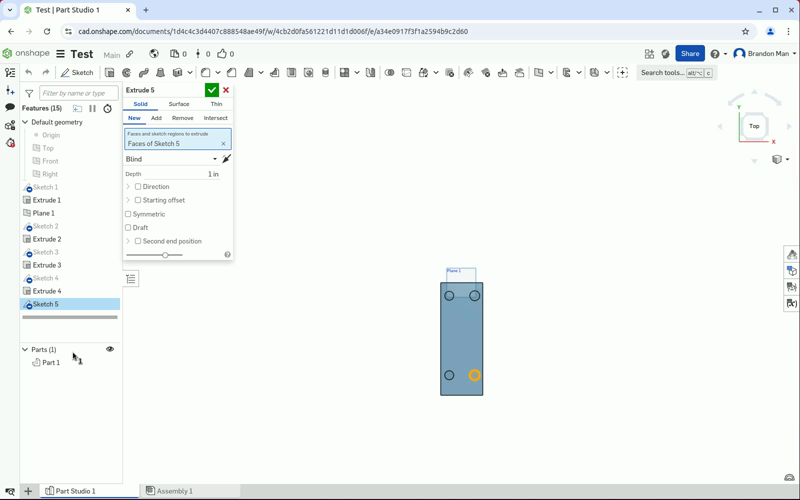
mouse_move(143, 106)
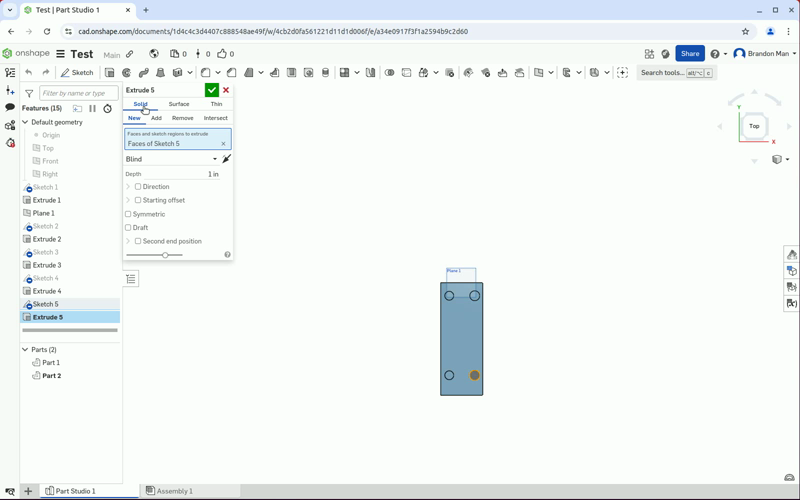
click(143, 106)
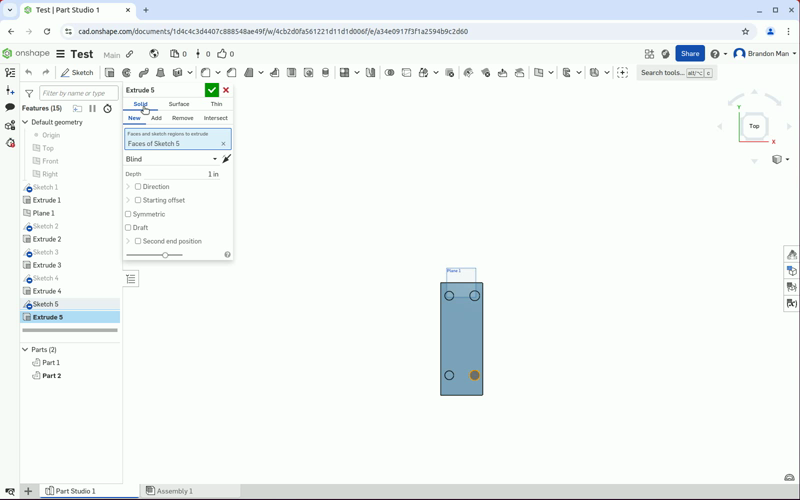
mouse_move(186, 120)
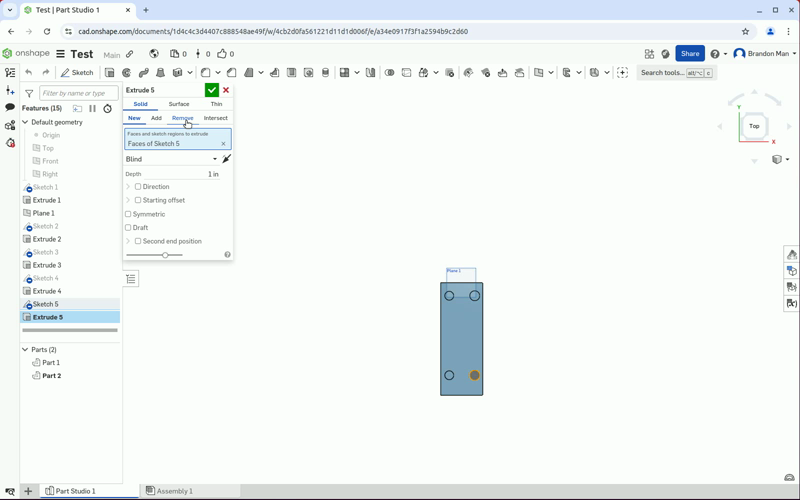
click(186, 120)
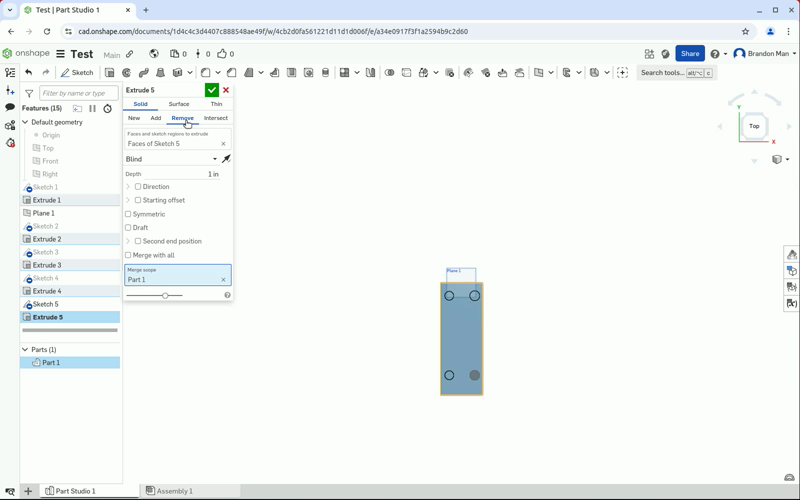
key(tab, 4)
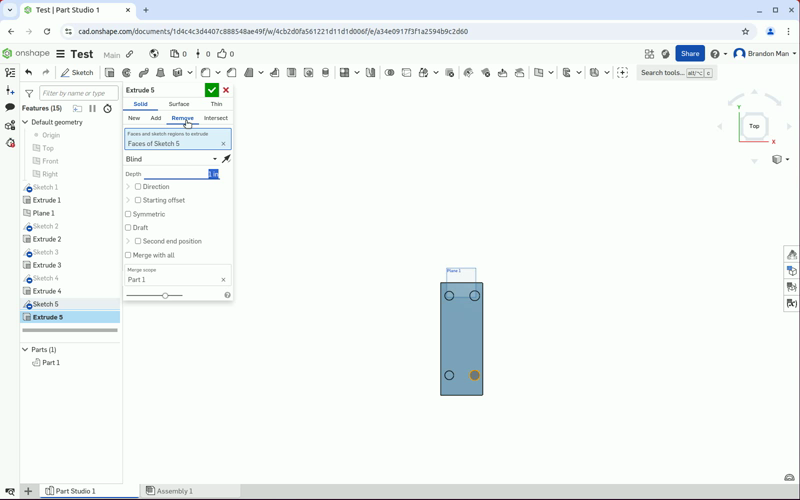
text(0.963)
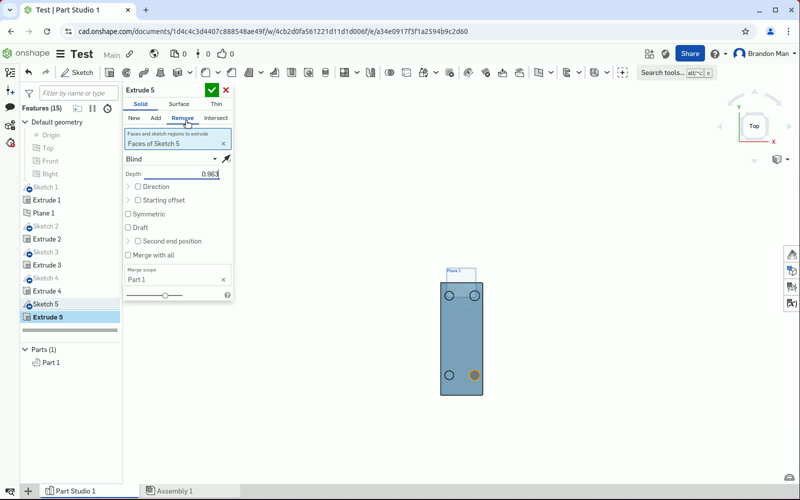
key(tab, 6)
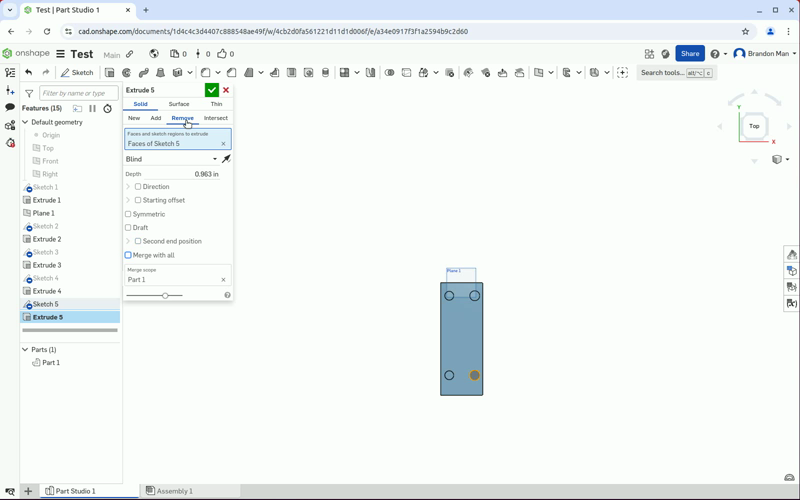
key(space)
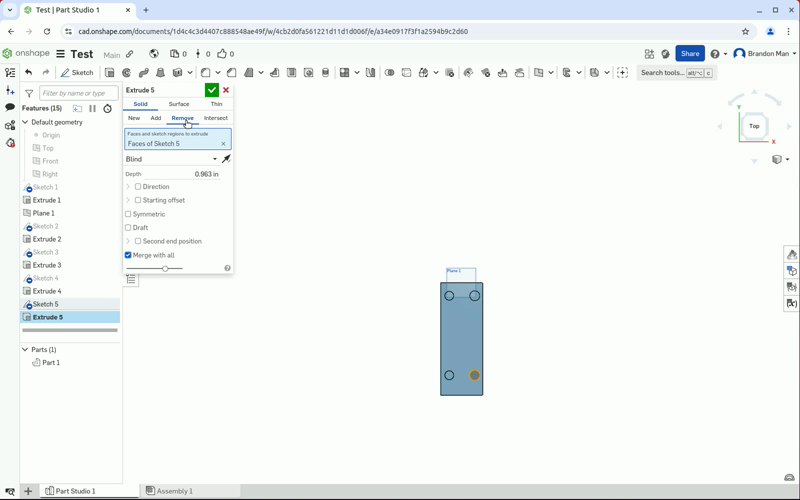
key(enter)
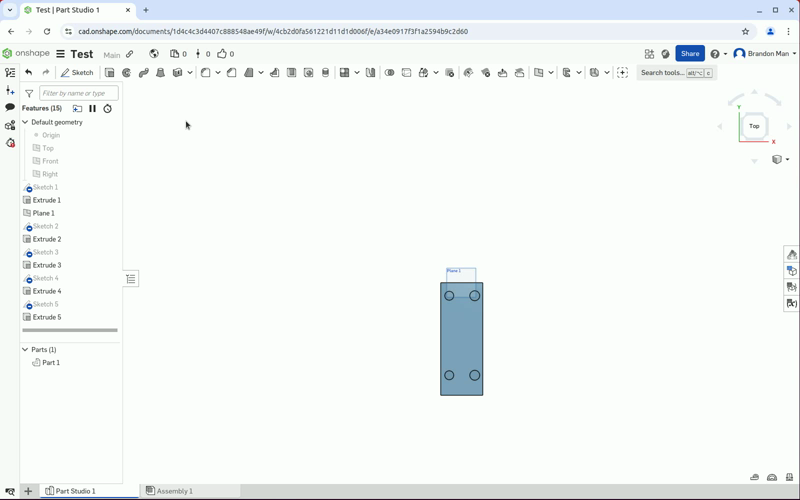
key(shift+h)
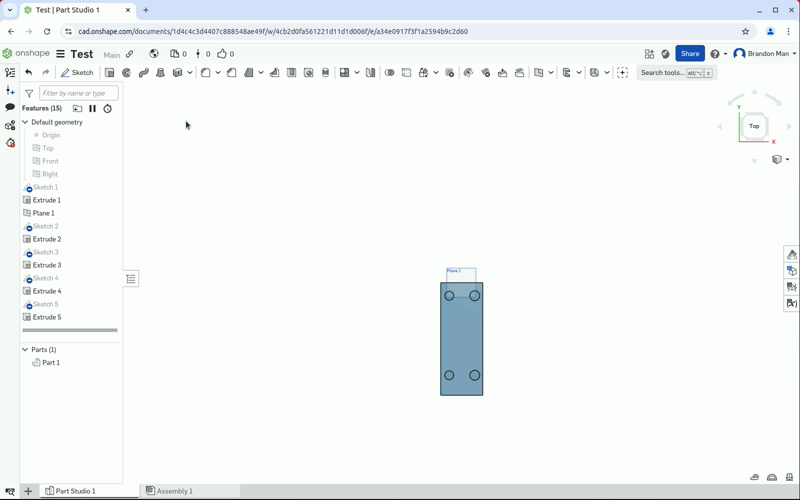
key(shift+h)
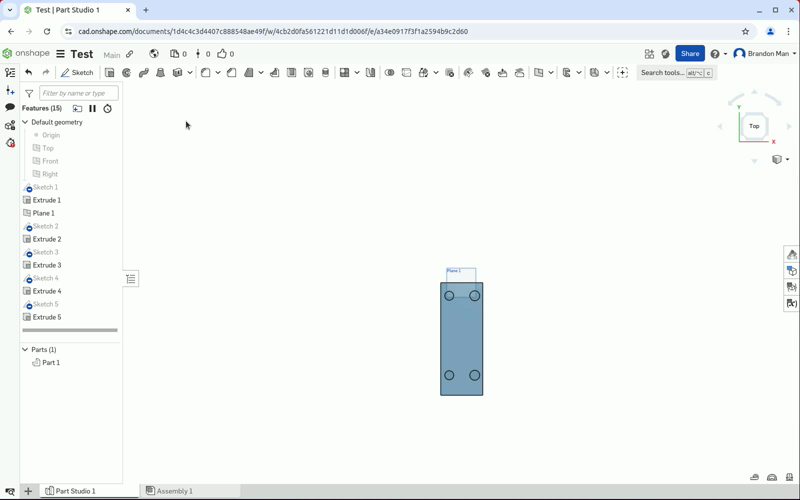
mouse_move(73, 189)
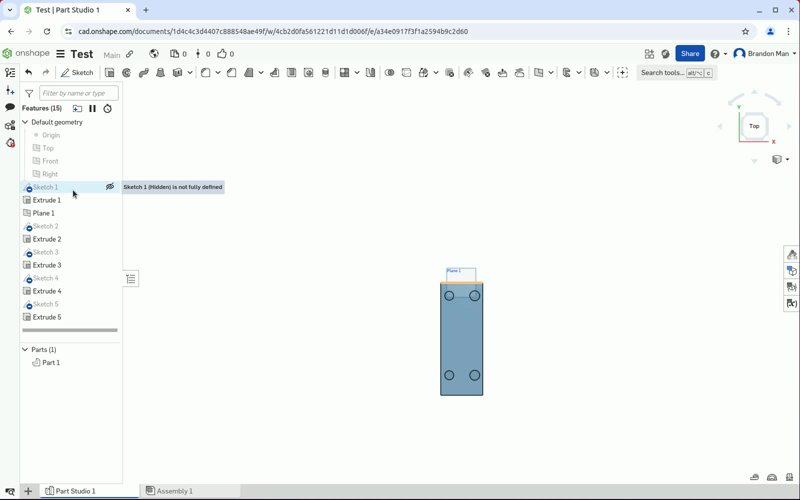
click(73, 189)
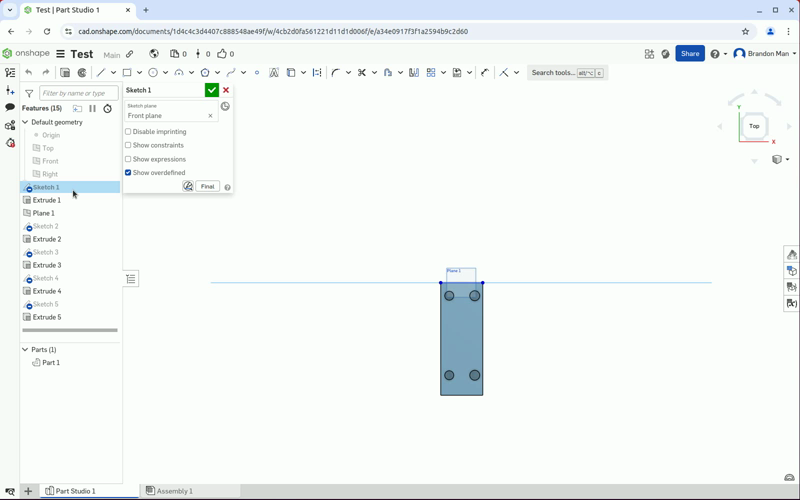
mouse_move(229, 92)
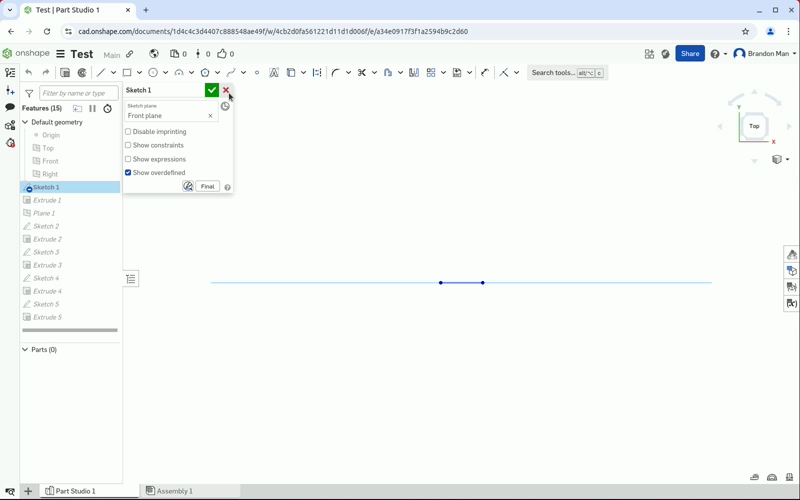
click(229, 92)
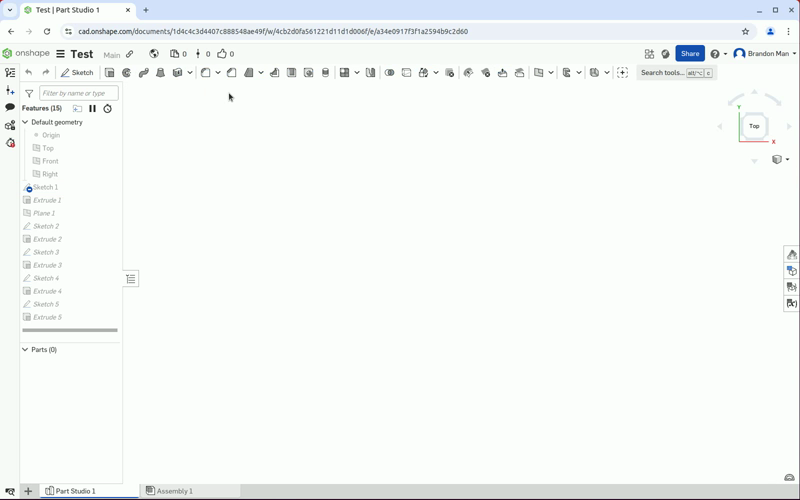
key(shift+s)
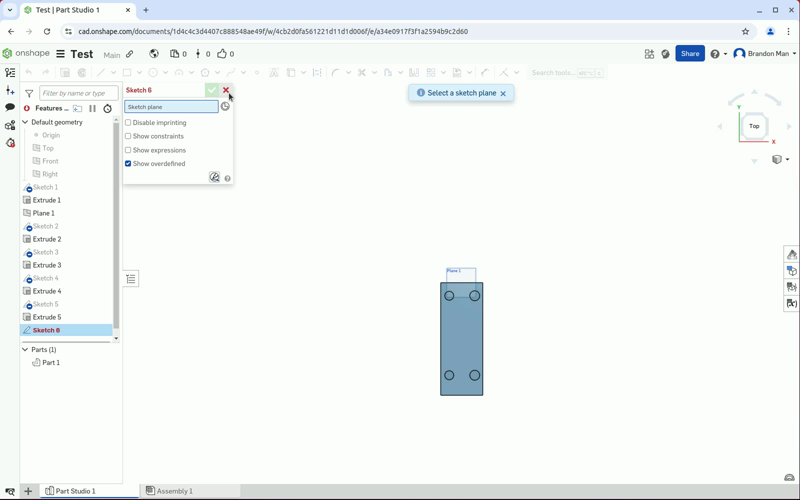
mouse_move(69, 215)
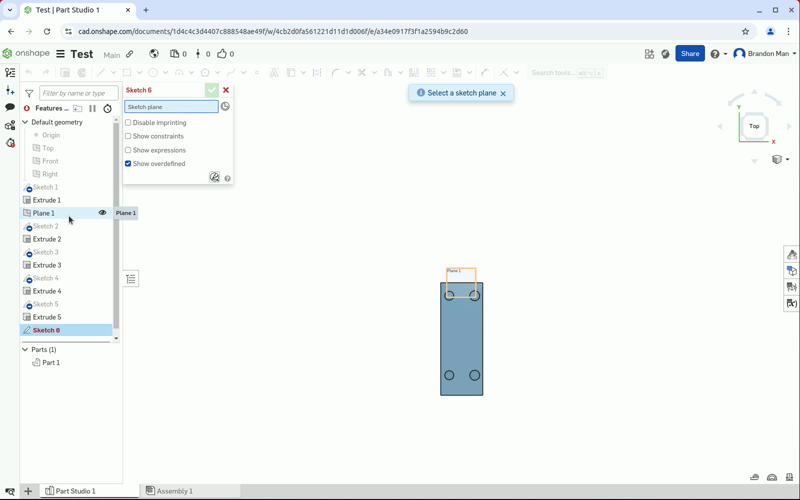
click(69, 215)
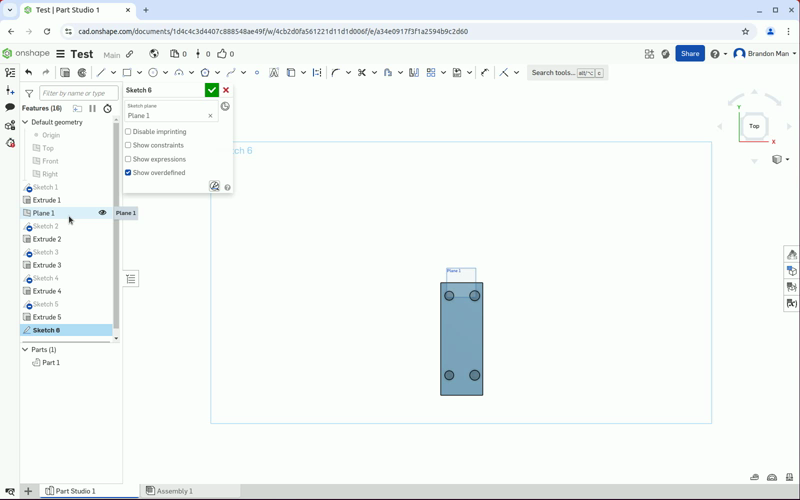
mouse_move(73, 352)
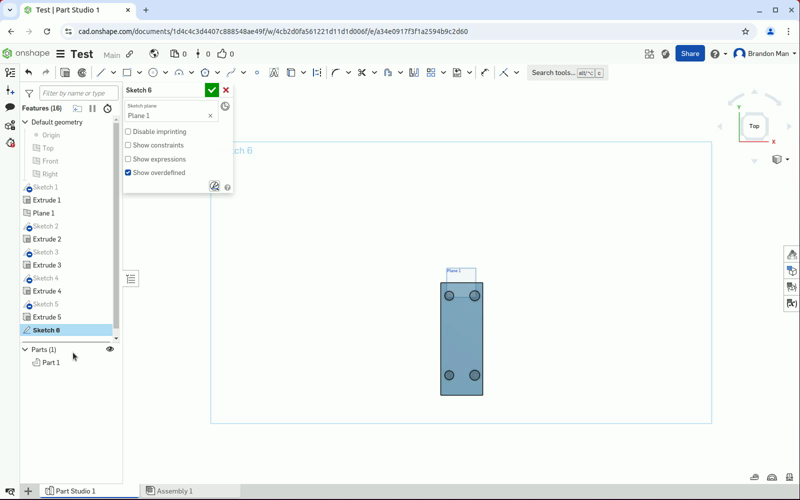
key(y)
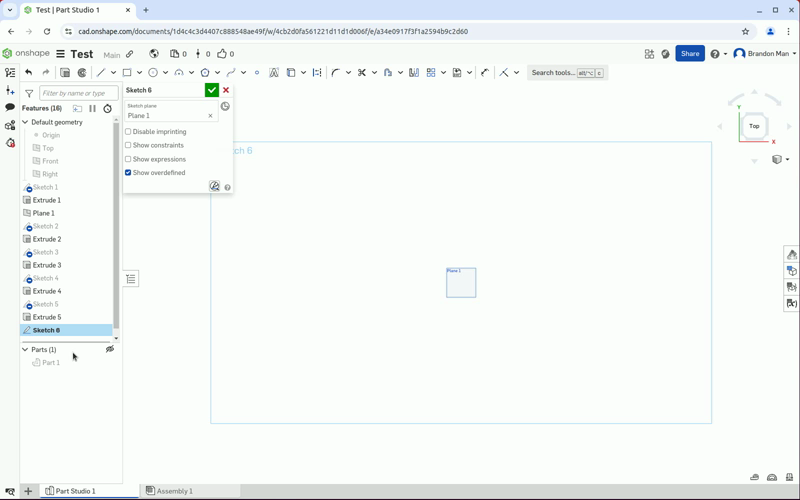
key(l)
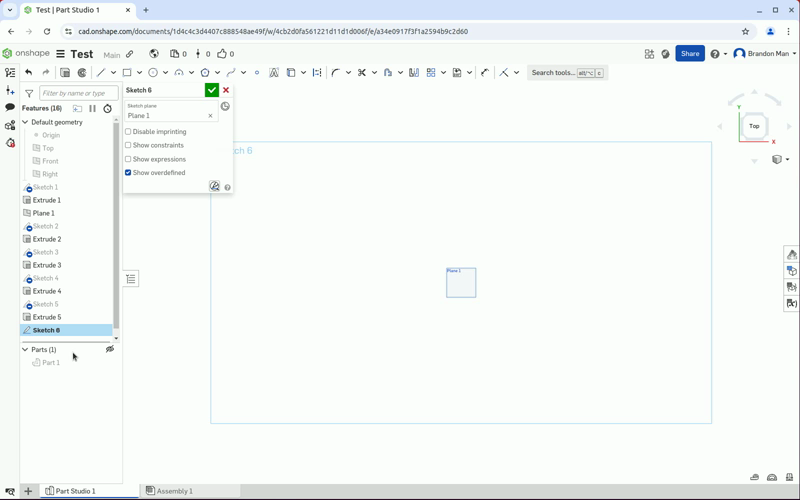
key_down(shift)
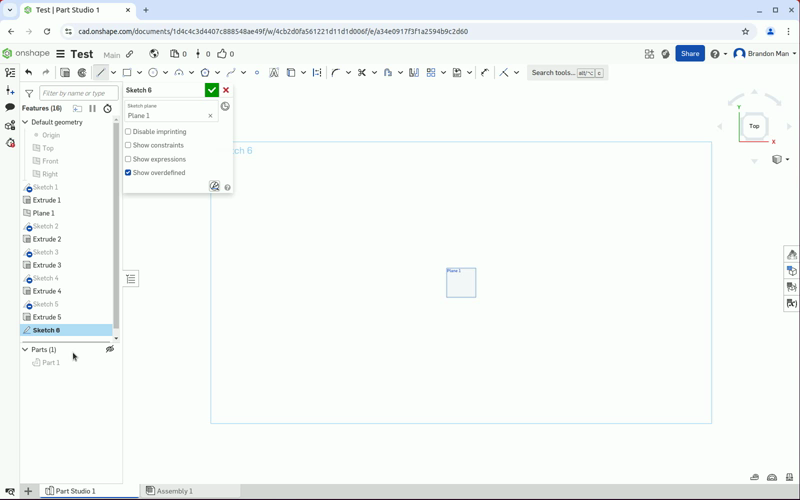
mouse_move(446, 285)
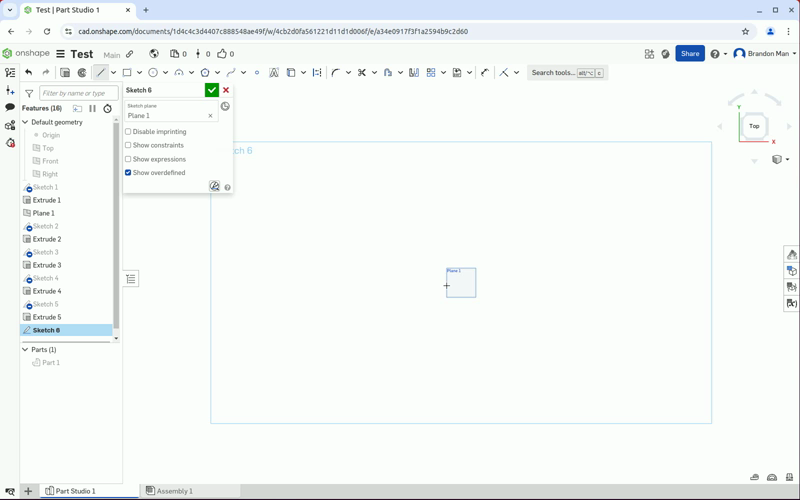
click(446, 285)
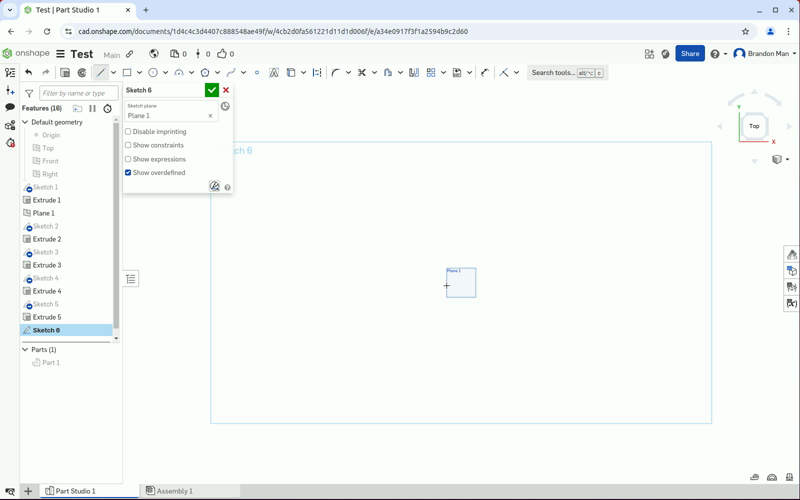
key_up(shift)
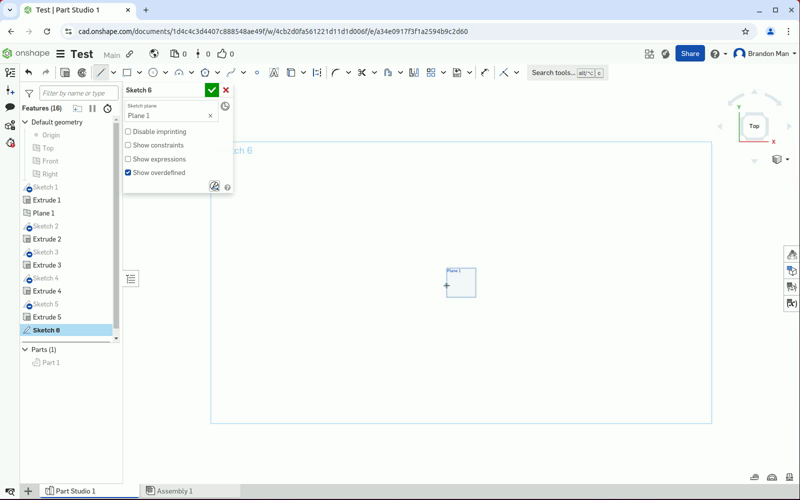
key_down(shift)
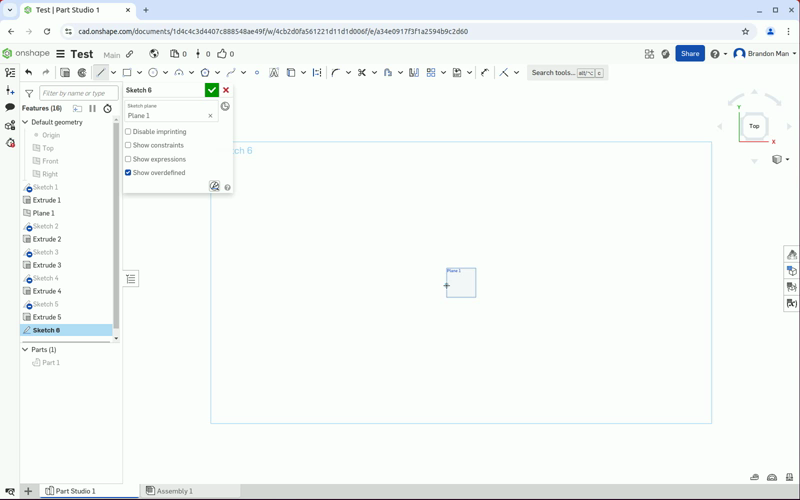
mouse_move(476, 285)
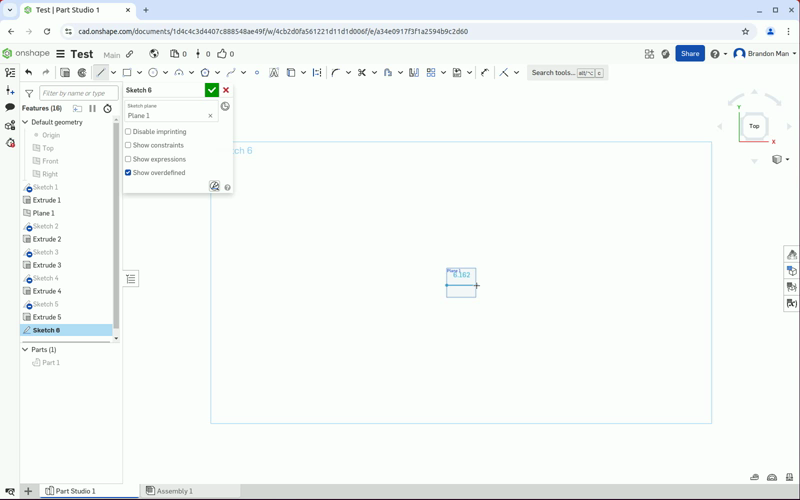
mouse_move(450, 285)
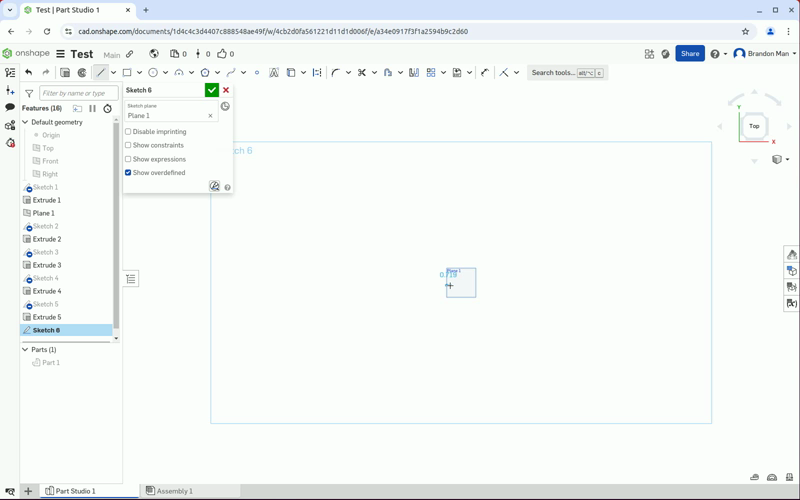
scroll(6)
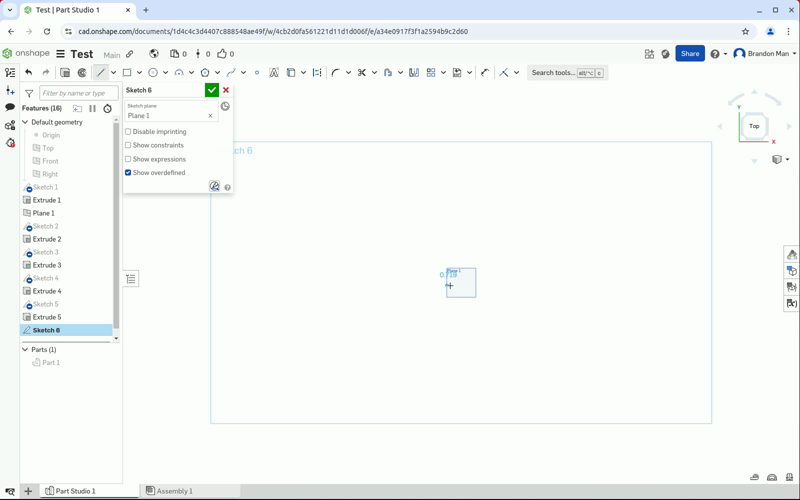
scroll(6)
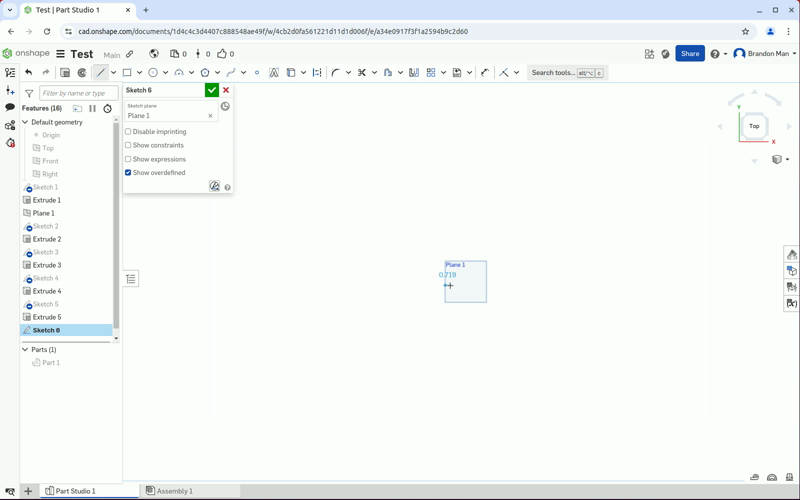
scroll(6)
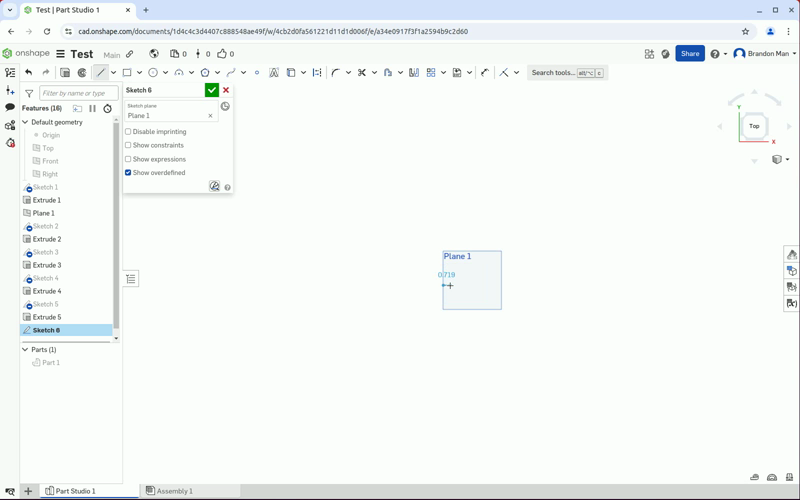
scroll(6)
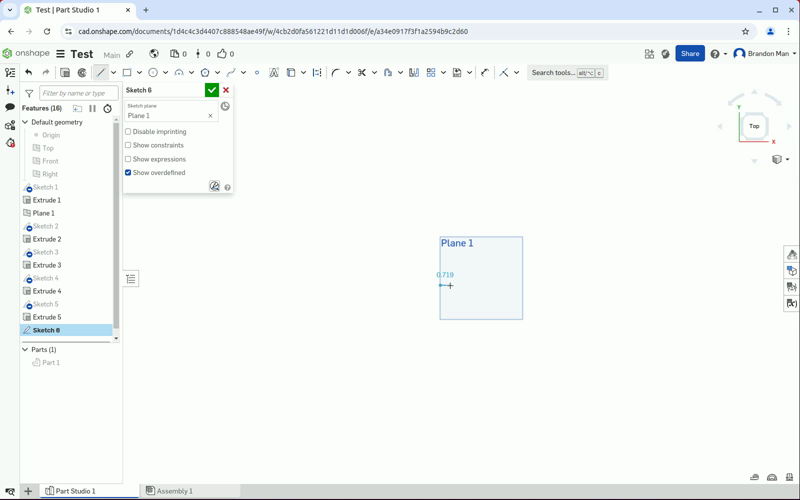
scroll(6)
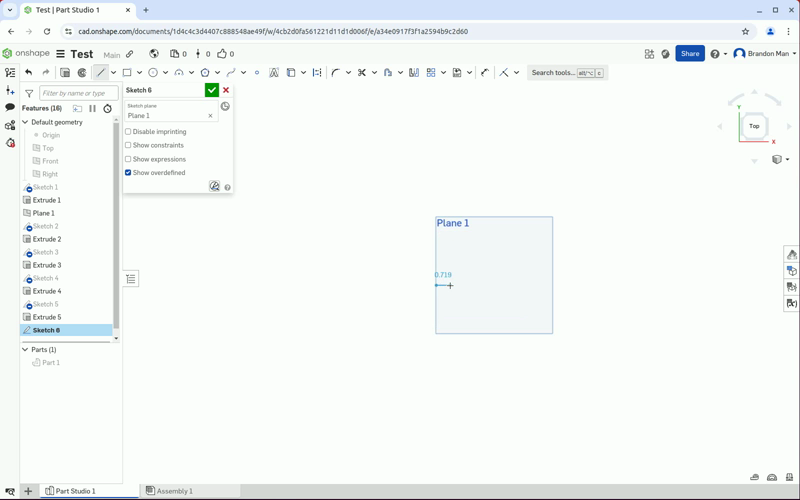
scroll(6)
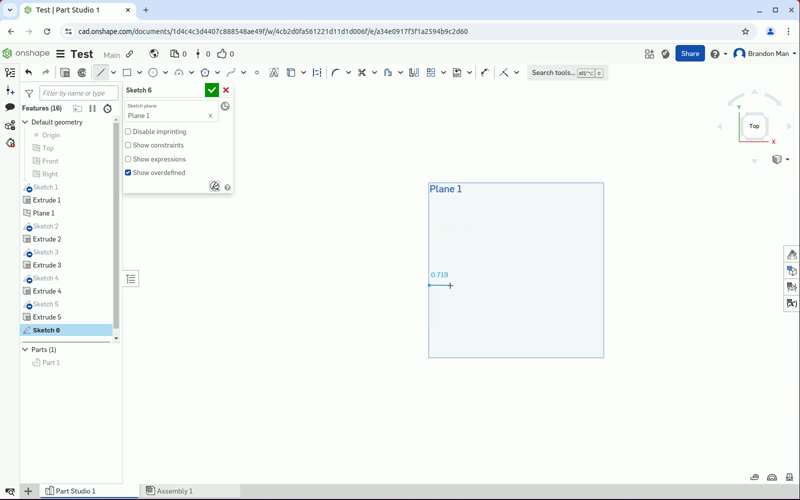
scroll(6)
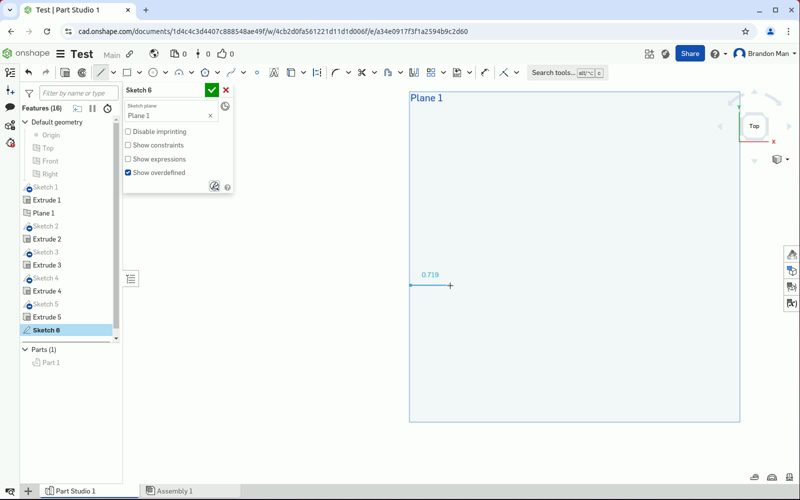
click(450, 285)
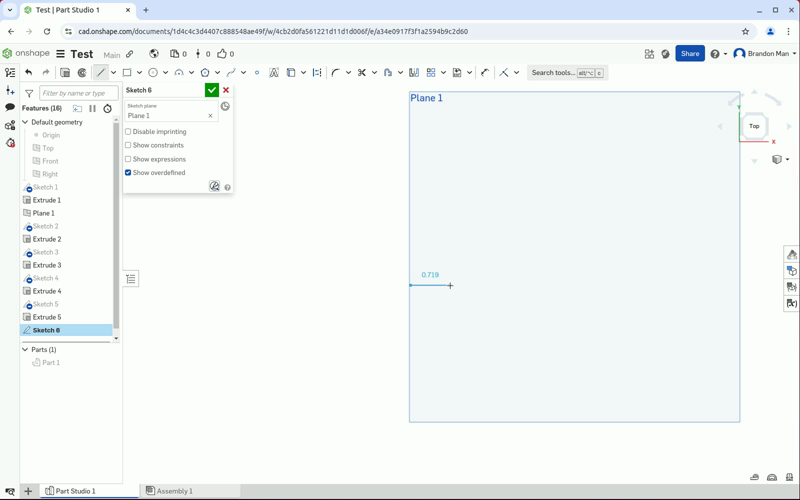
scroll(-6)
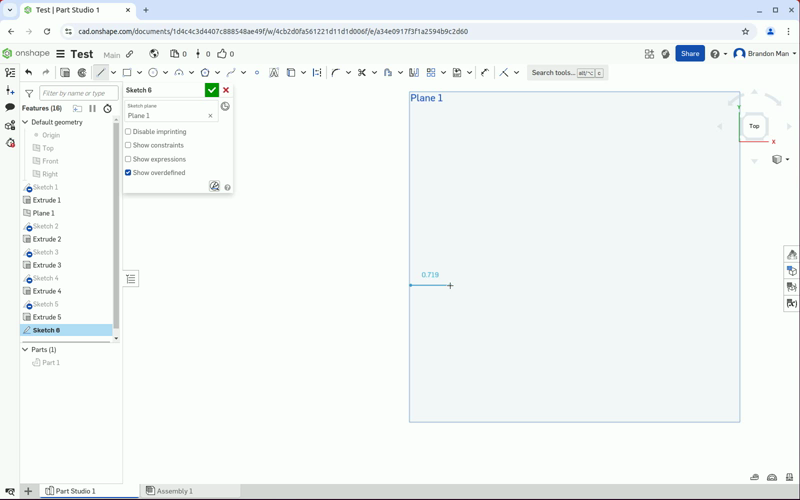
scroll(-6)
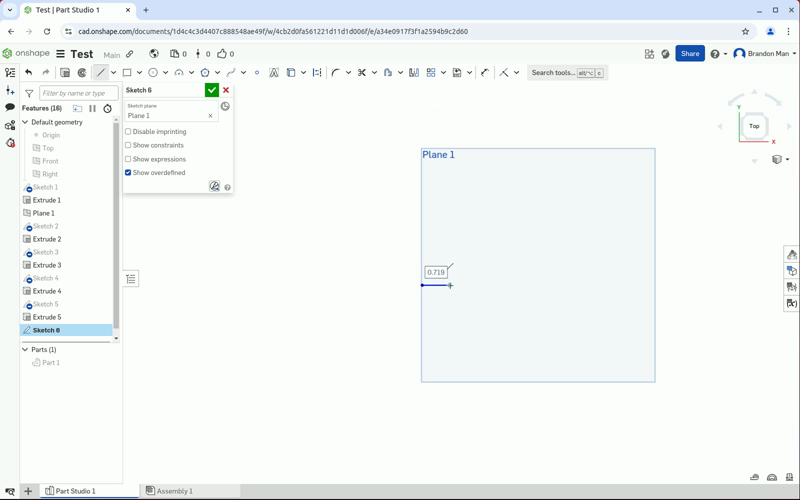
scroll(-6)
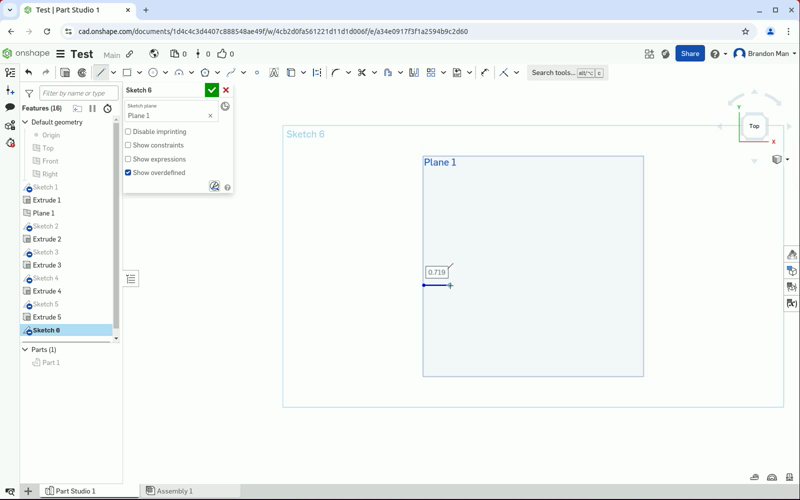
scroll(-6)
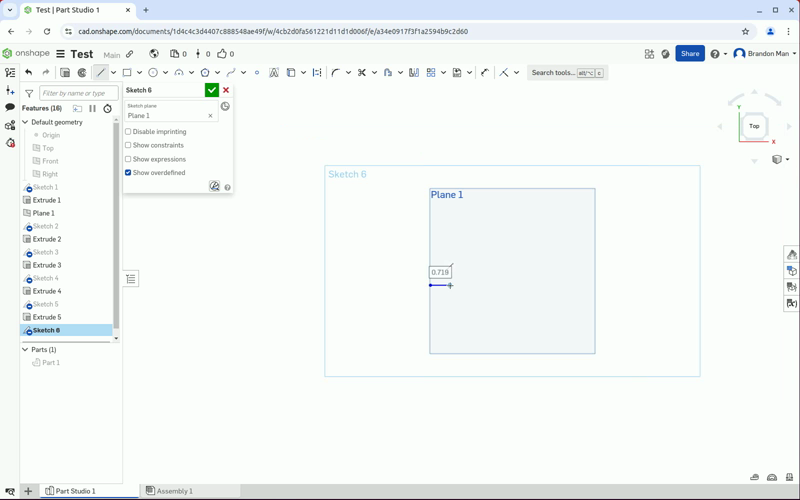
scroll(-6)
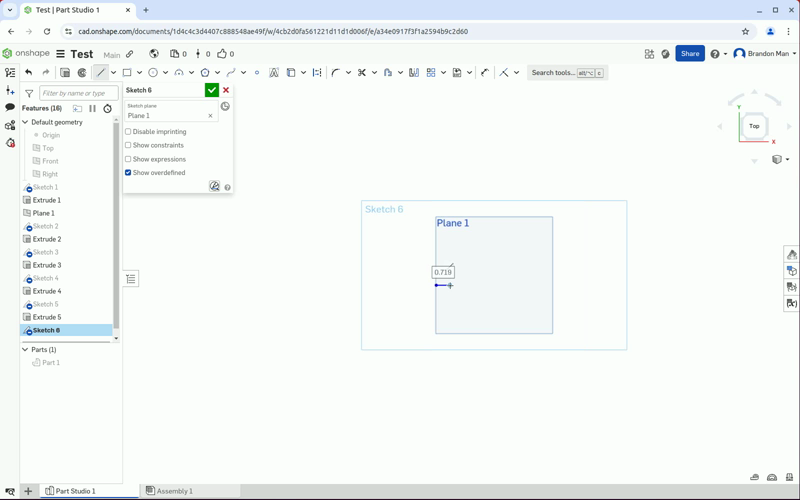
scroll(-6)
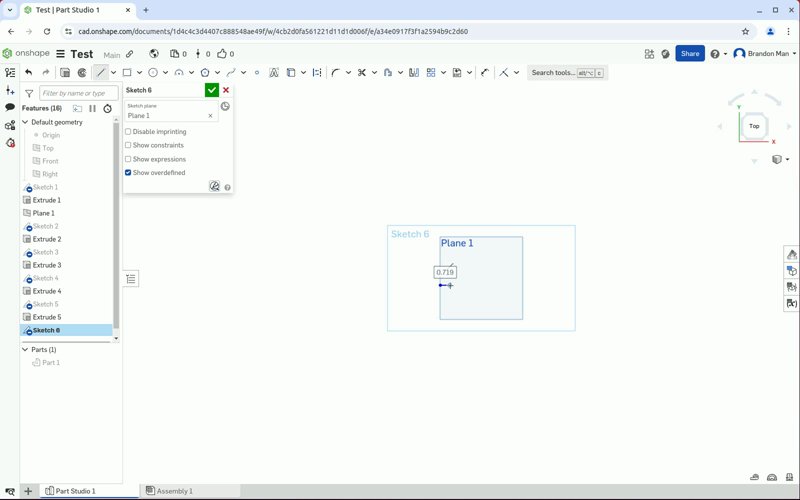
scroll(-6)
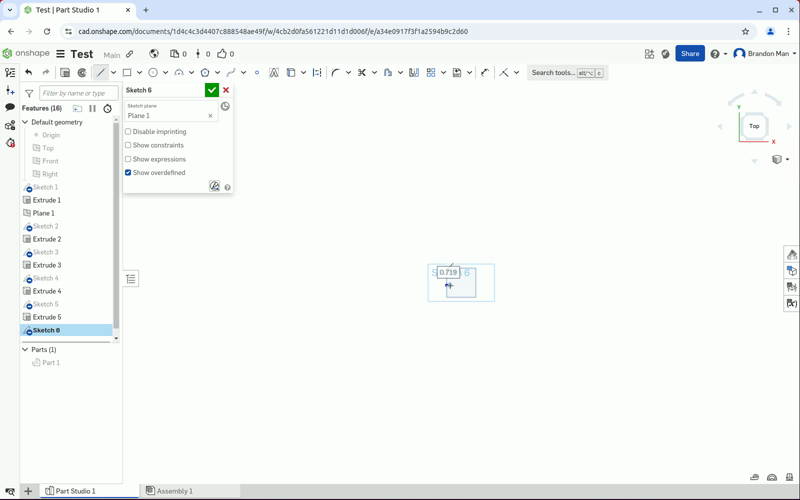
key_up(shift)
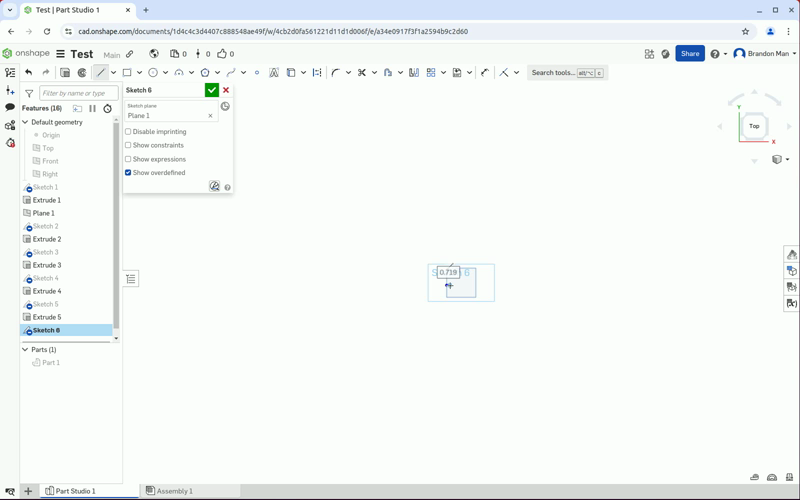
key_down(shift)
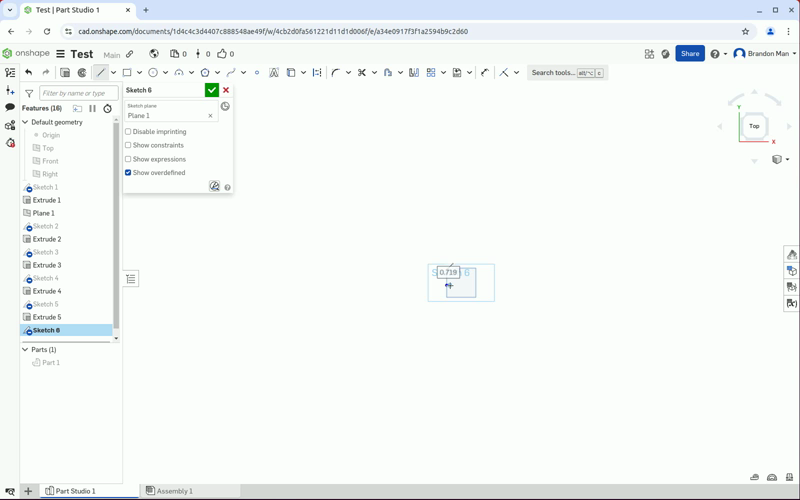
mouse_move(480, 285)
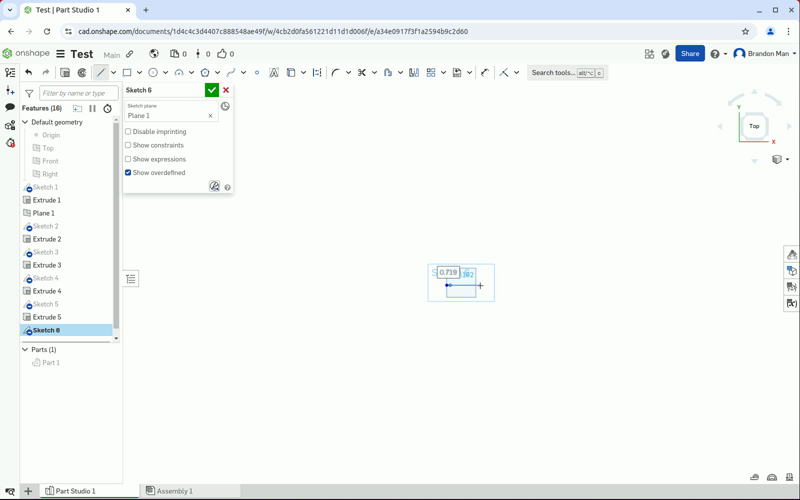
mouse_move(450, 281)
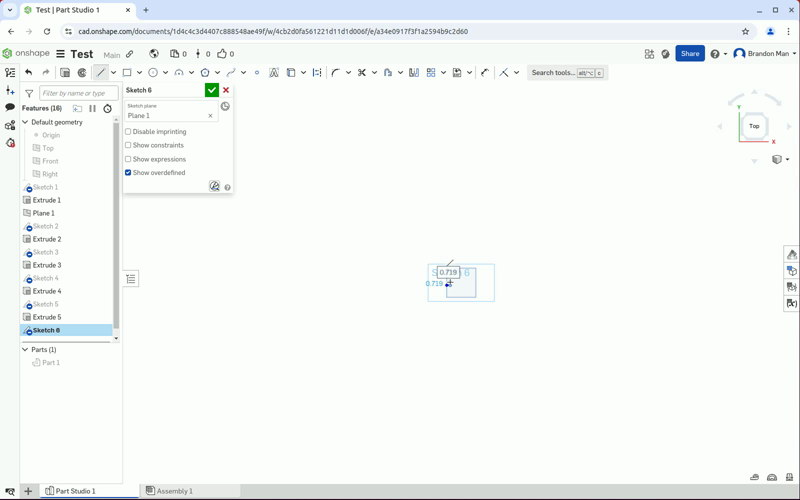
scroll(6)
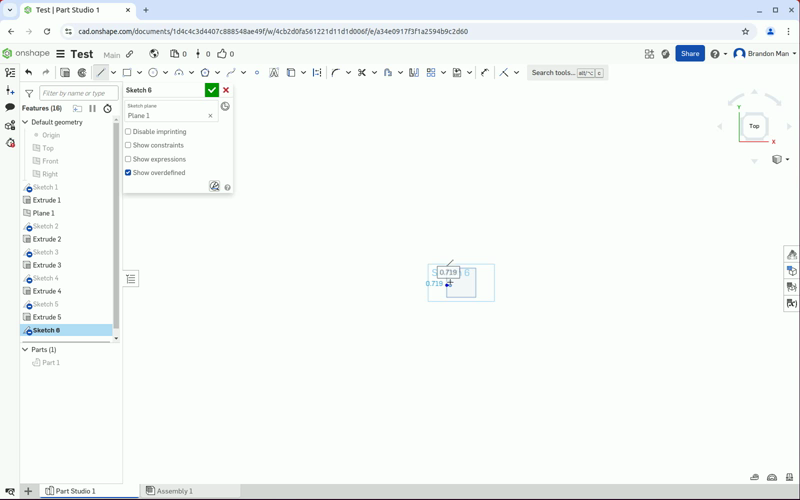
scroll(6)
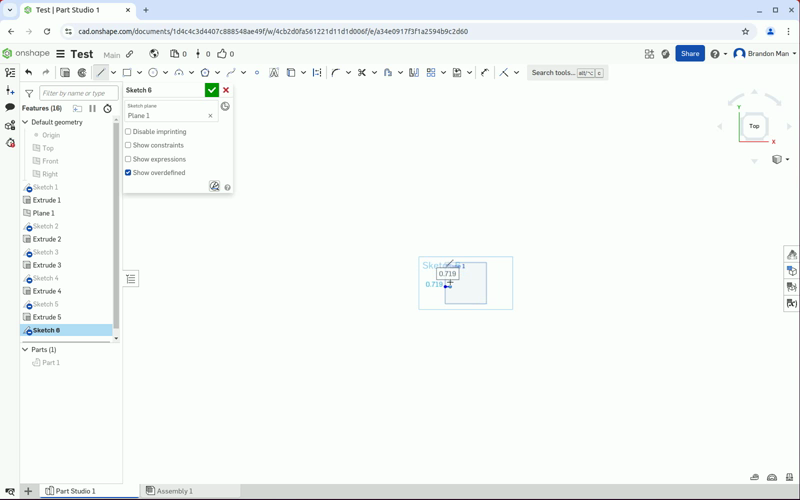
scroll(6)
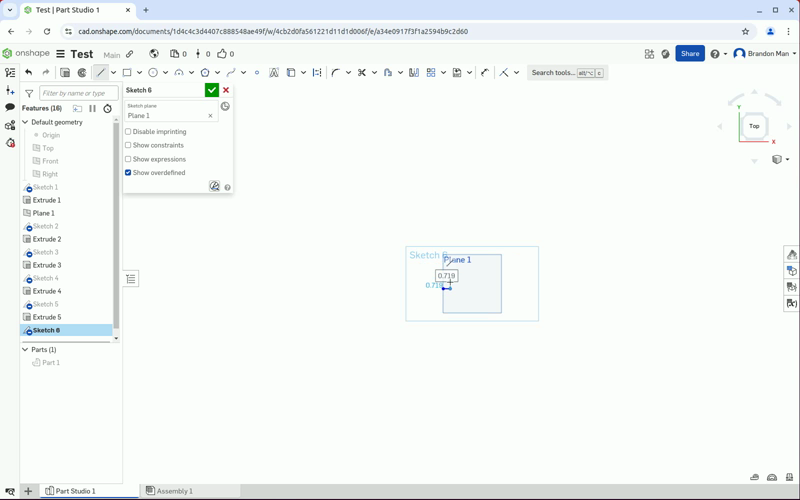
scroll(6)
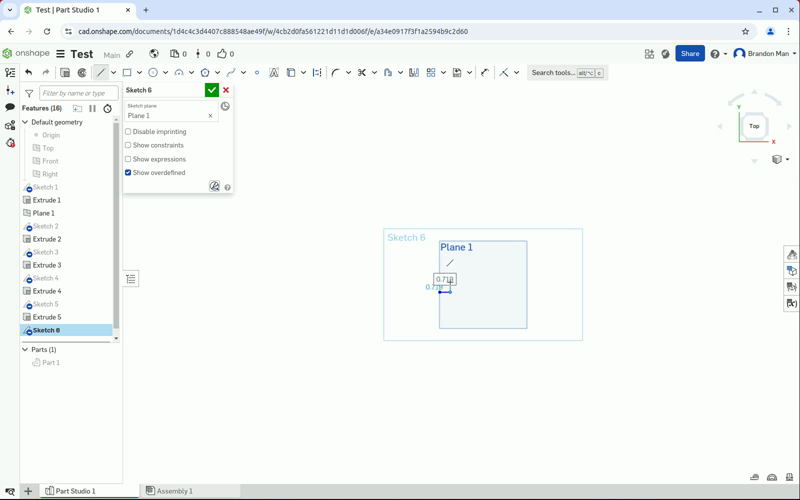
scroll(6)
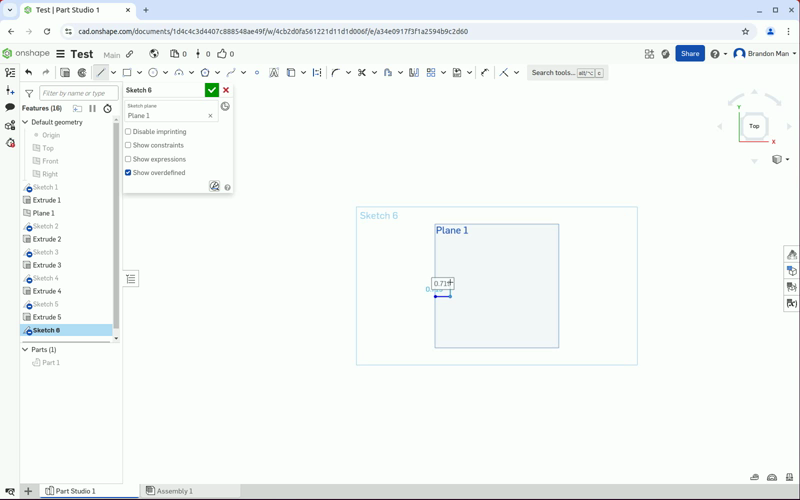
scroll(6)
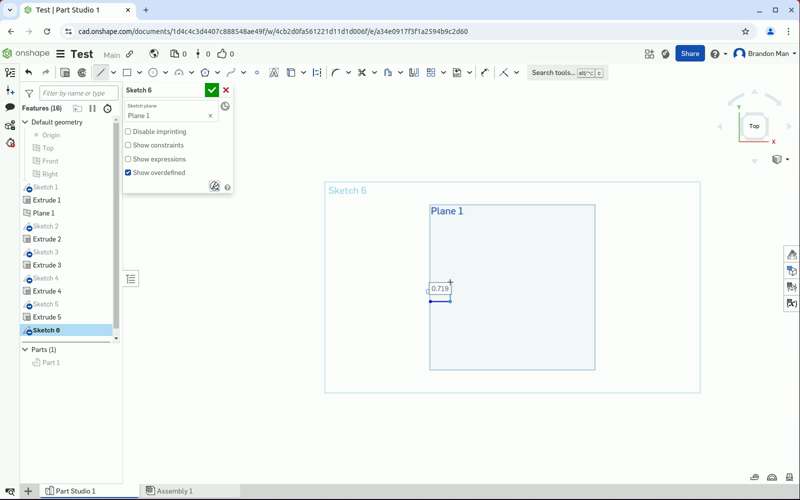
scroll(6)
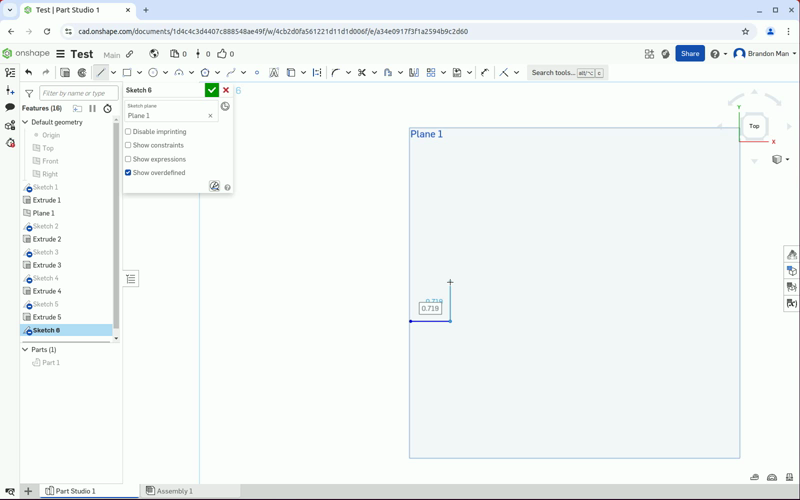
click(450, 281)
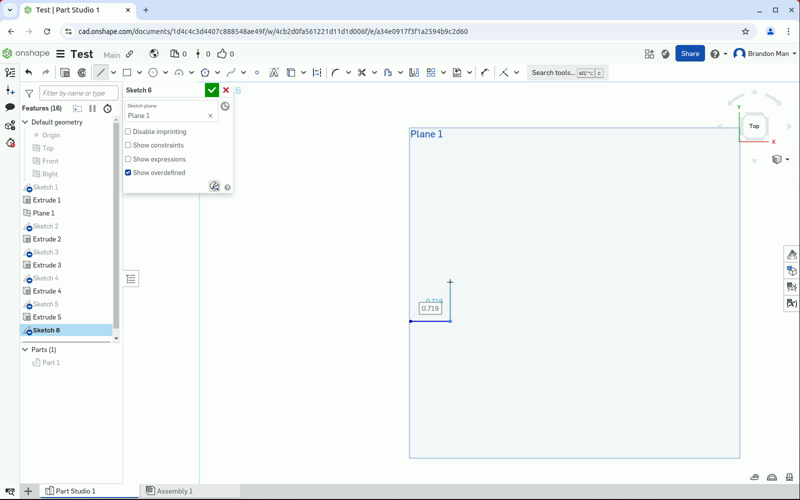
scroll(-6)
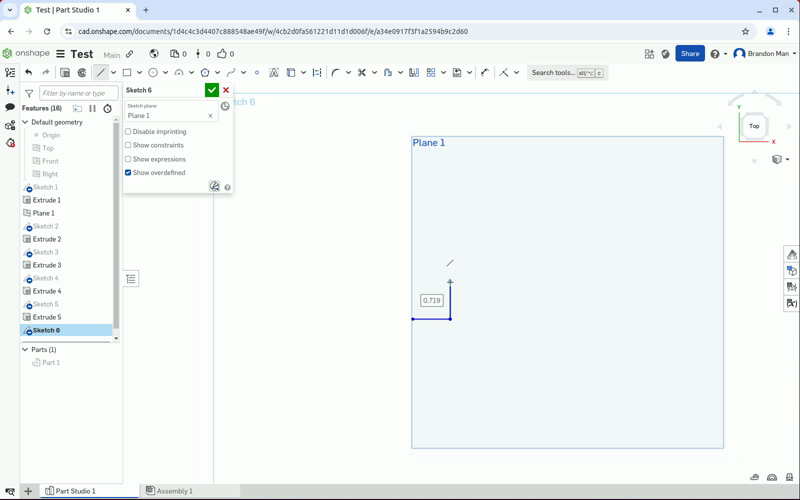
scroll(-6)
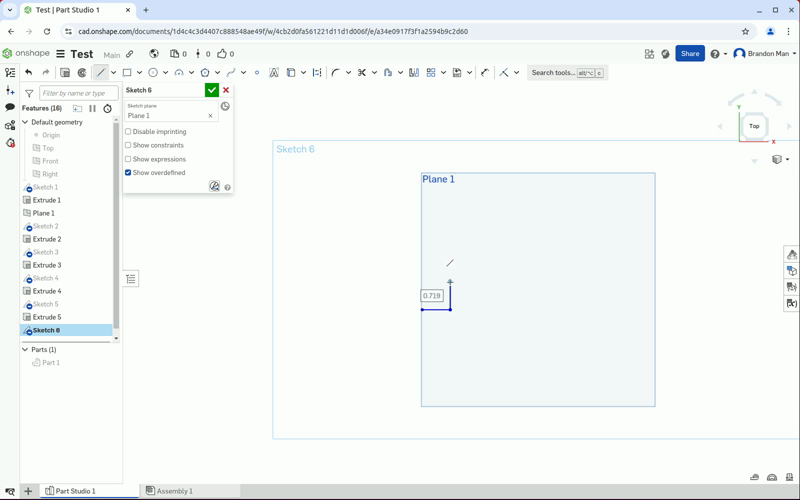
scroll(-6)
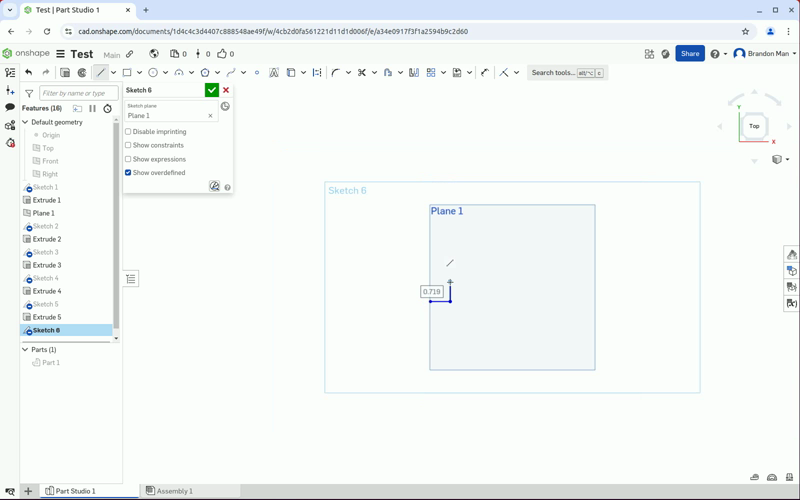
scroll(-6)
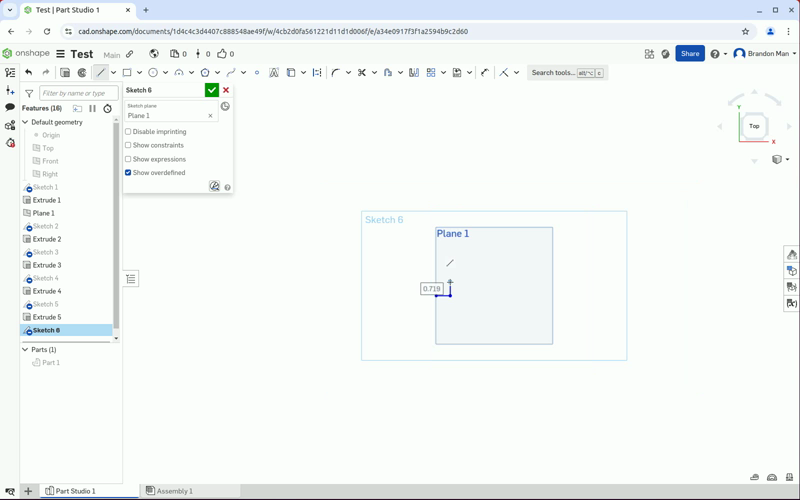
scroll(-6)
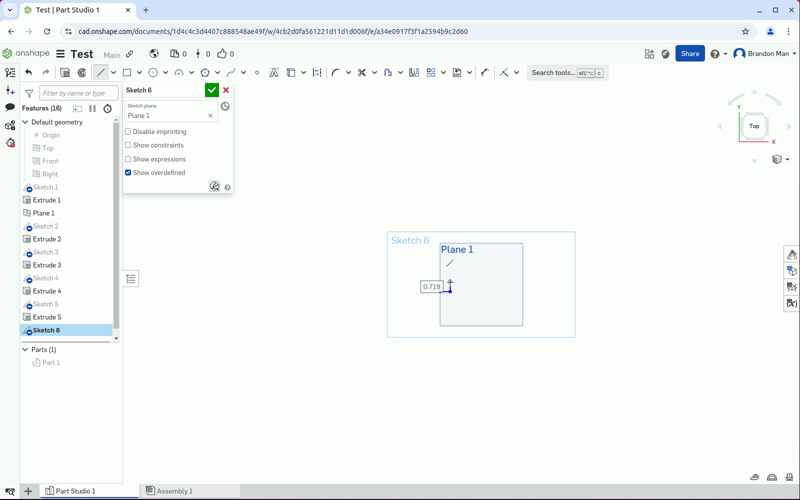
scroll(-6)
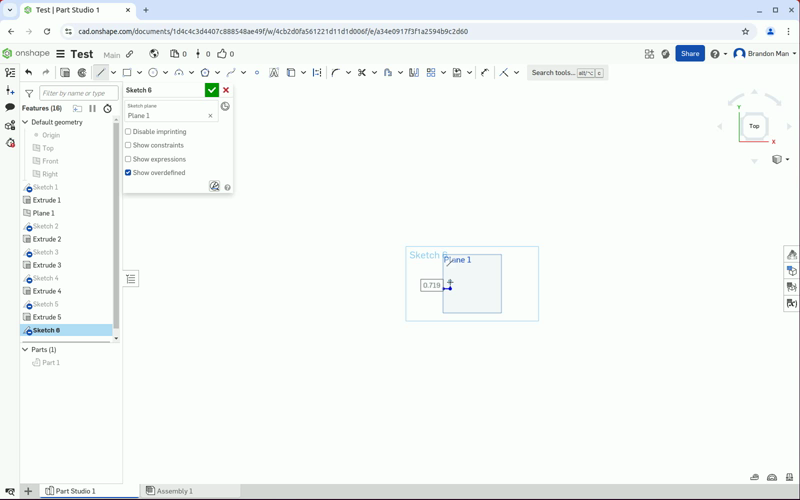
scroll(-6)
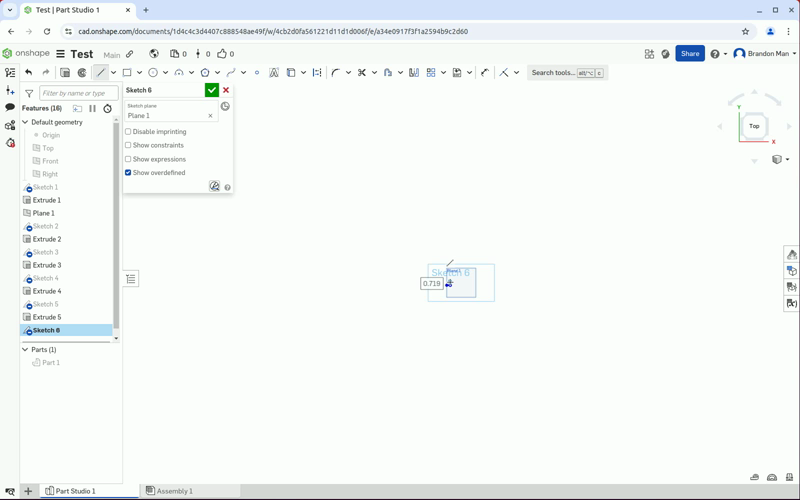
key_up(shift)
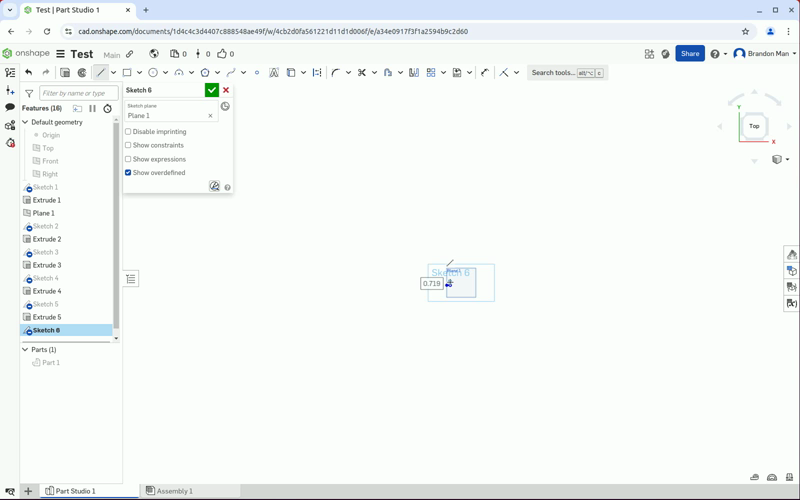
key_down(shift)
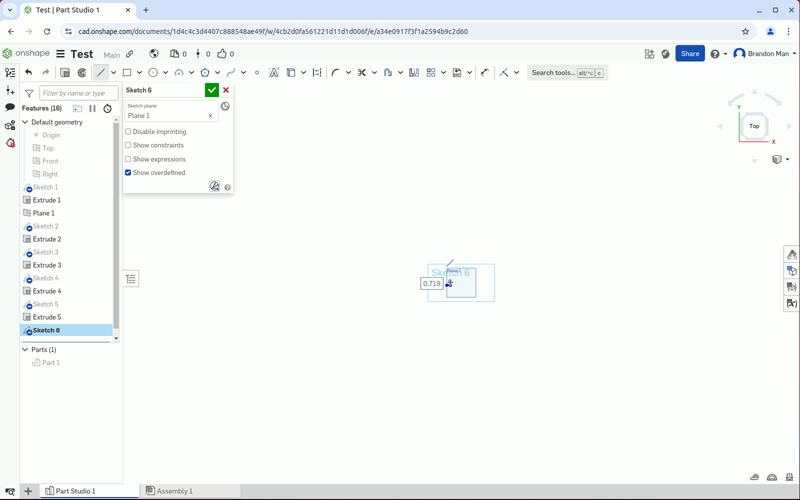
mouse_move(480, 281)
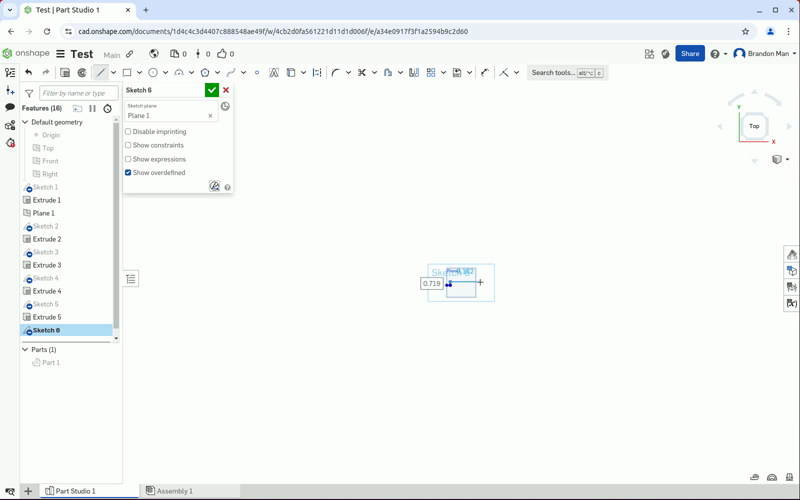
mouse_move(446, 281)
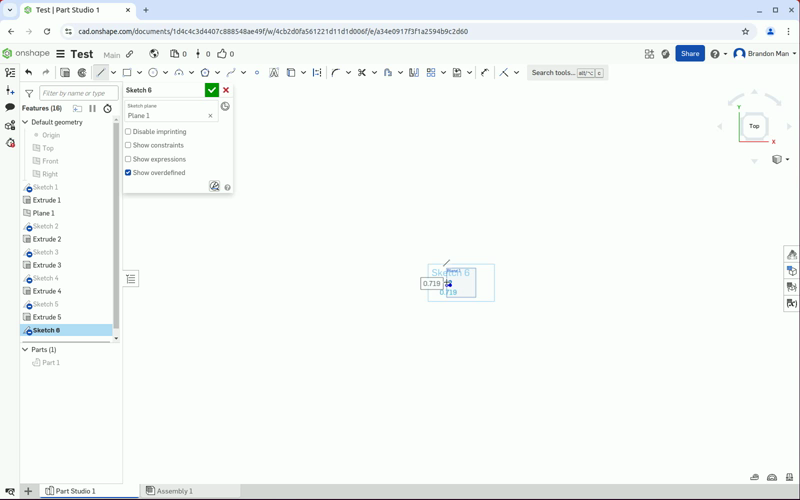
scroll(6)
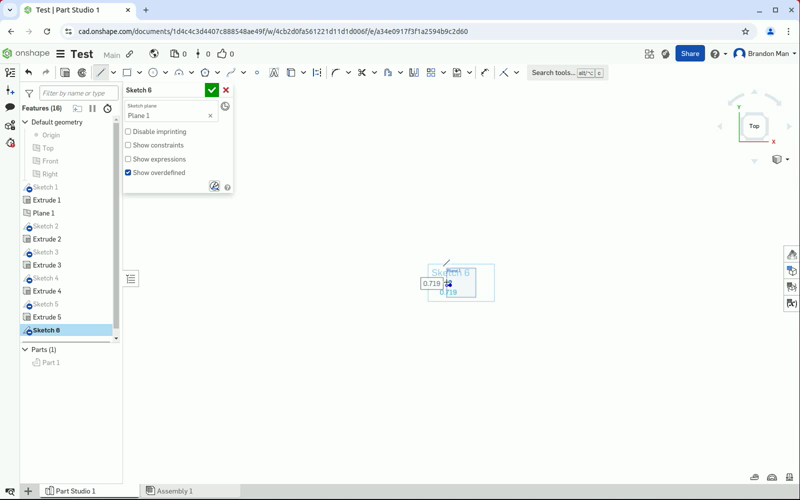
scroll(6)
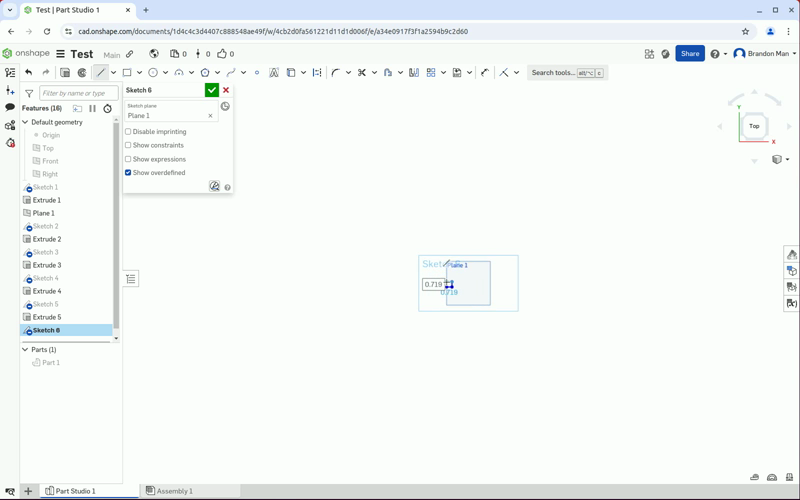
scroll(6)
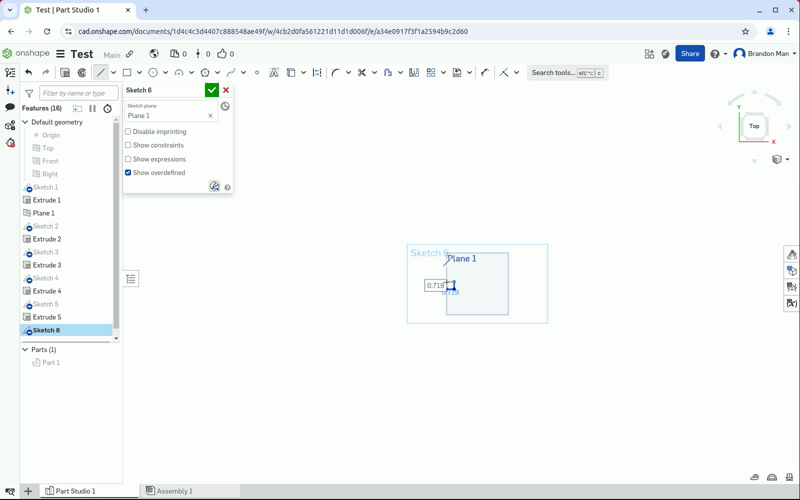
scroll(6)
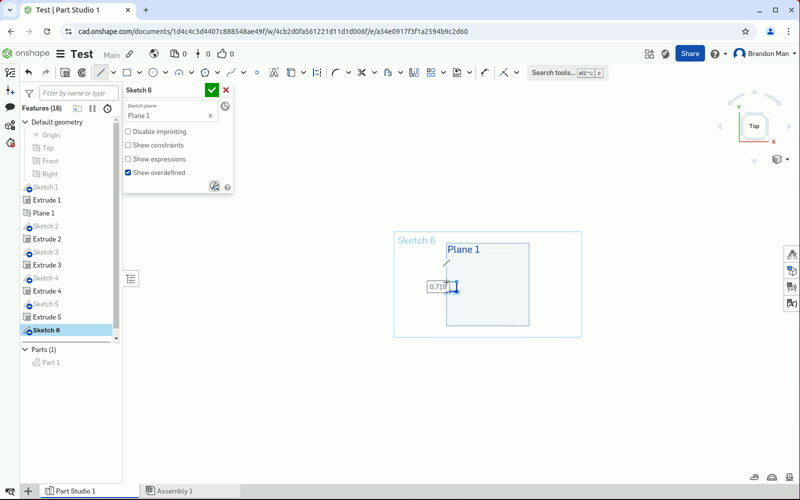
scroll(6)
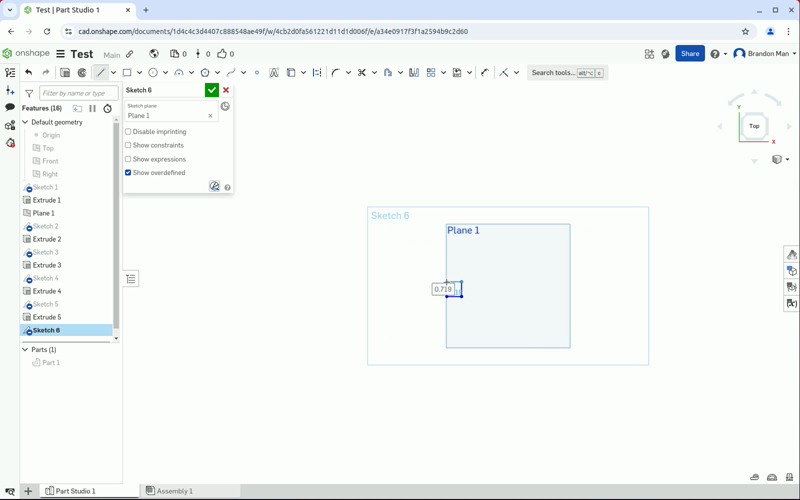
scroll(6)
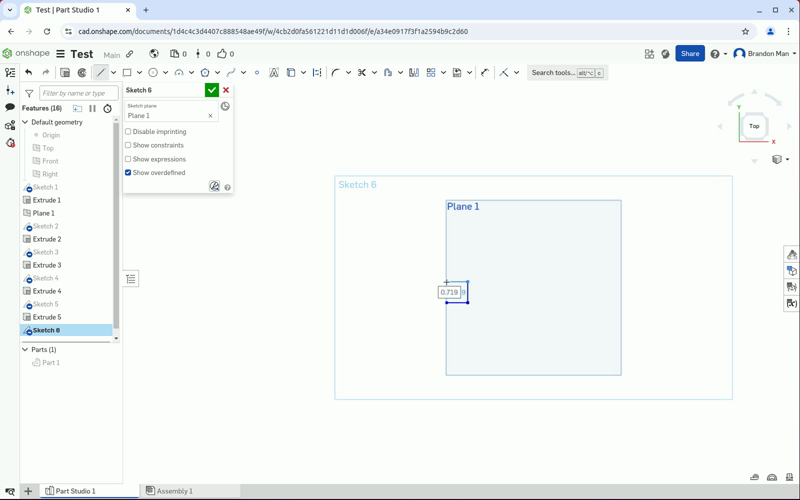
scroll(6)
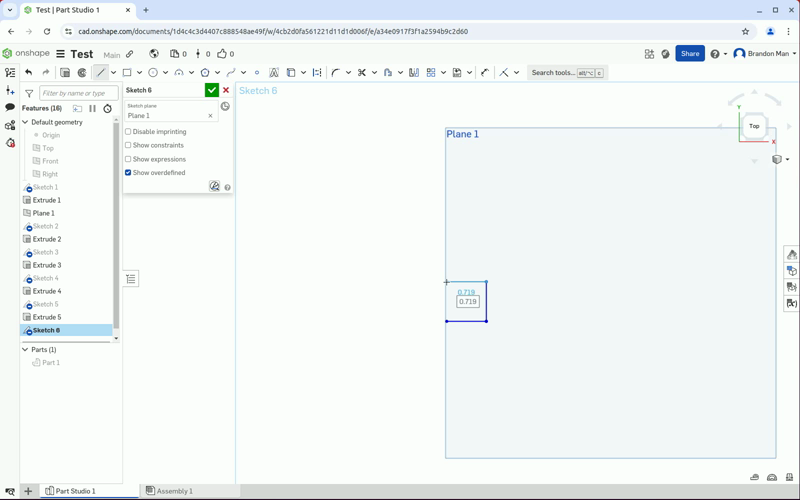
click(446, 281)
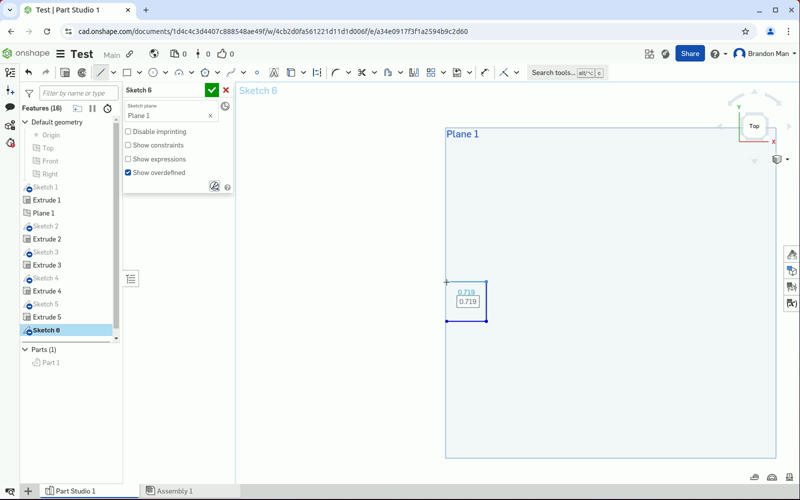
scroll(-6)
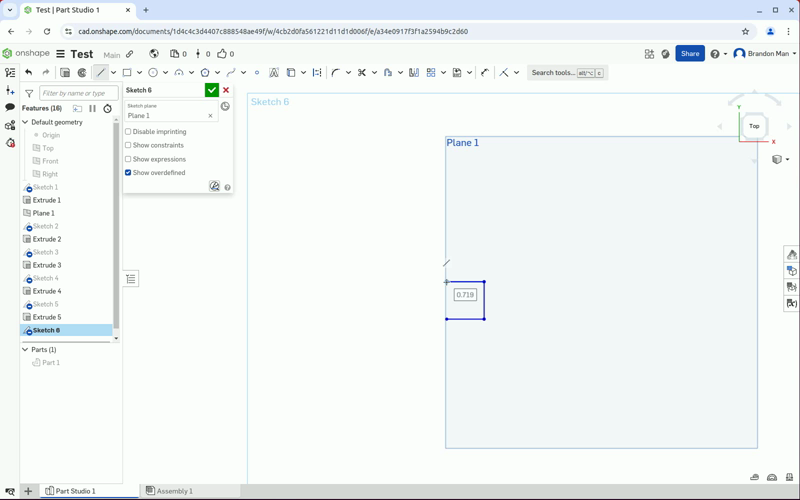
scroll(-6)
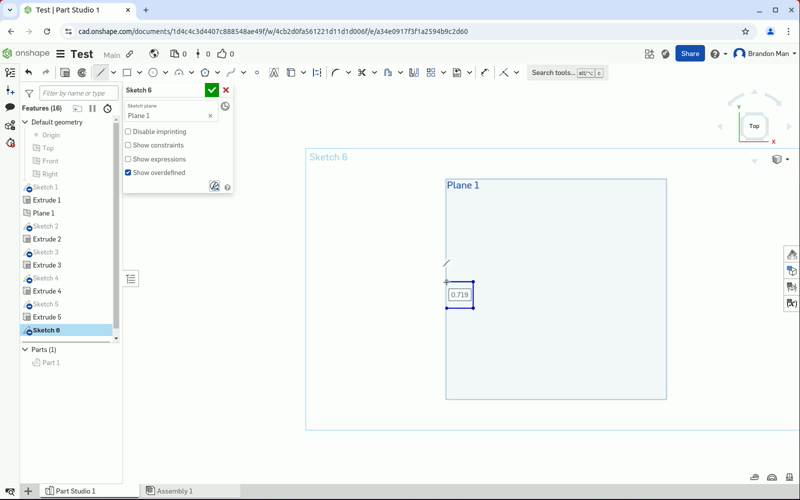
scroll(-6)
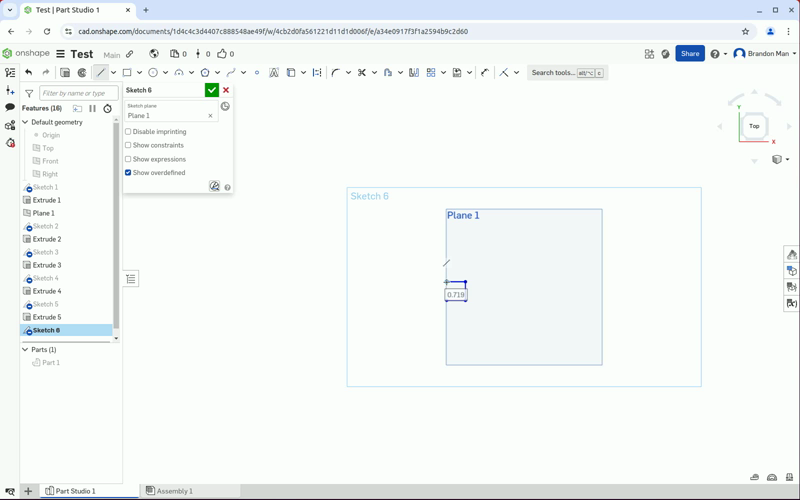
scroll(-6)
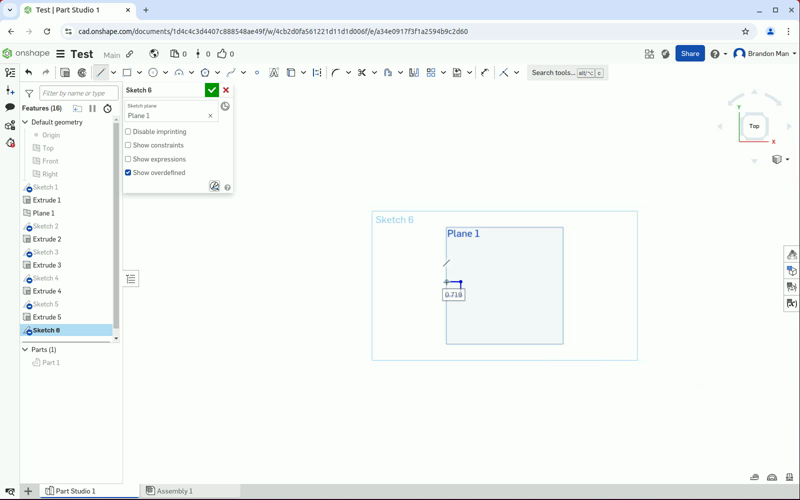
scroll(-6)
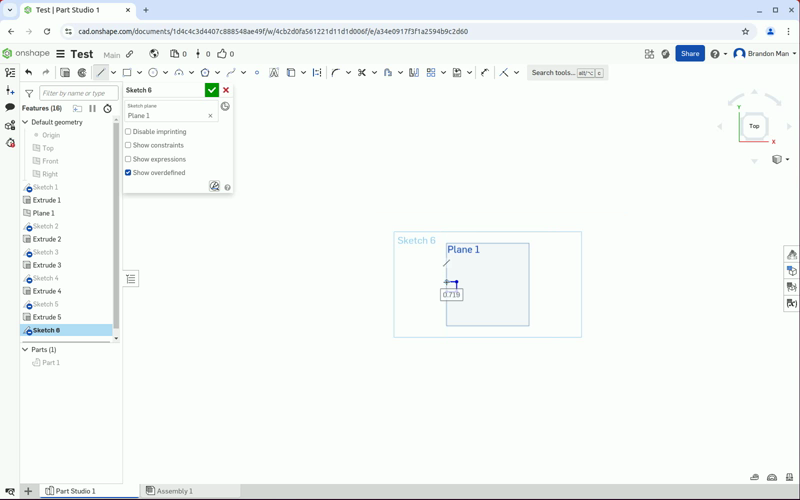
scroll(-6)
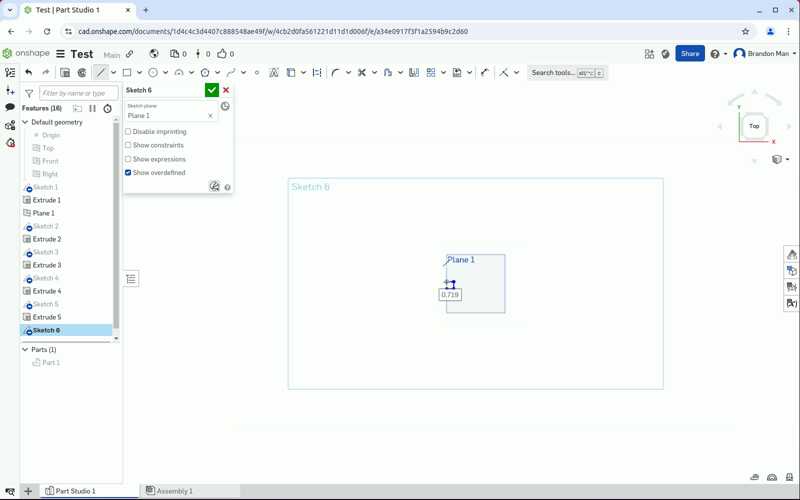
scroll(-6)
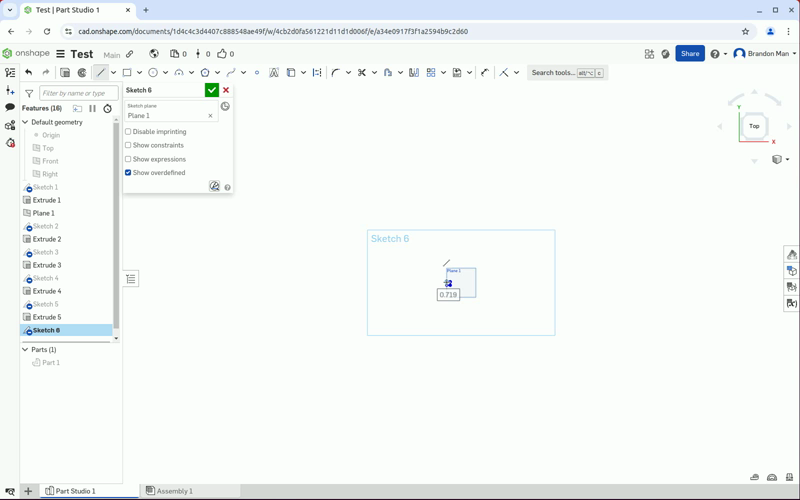
key_up(shift)
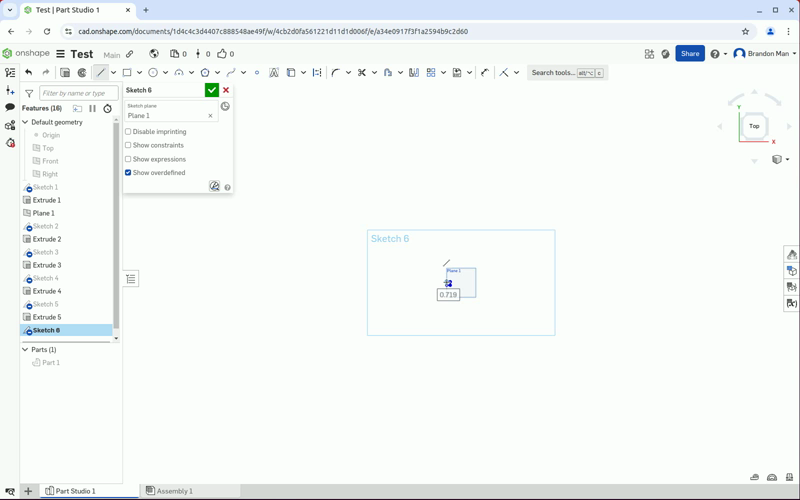
mouse_move(476, 281)
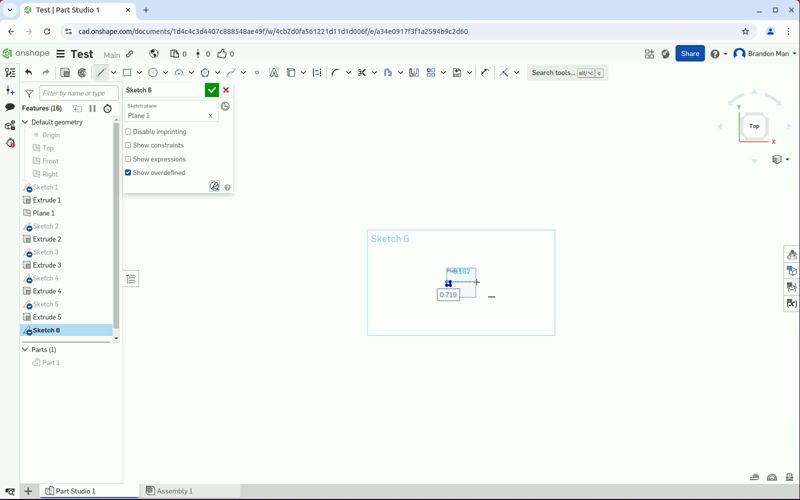
key_down(shift)
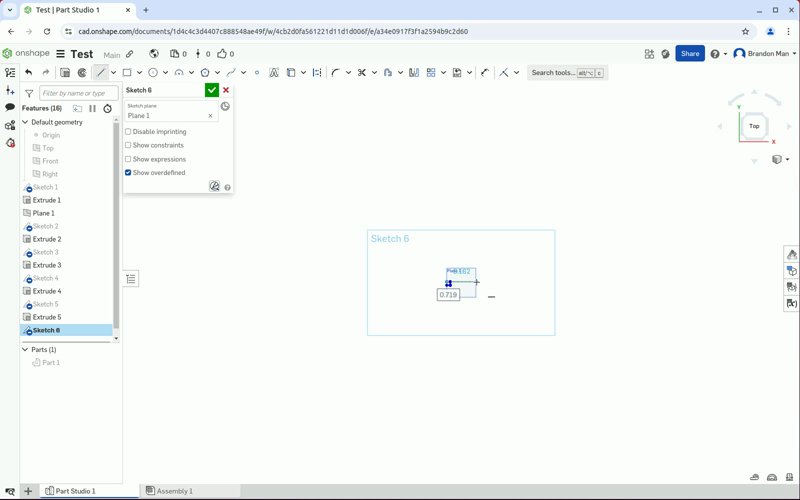
mouse_move(446, 285)
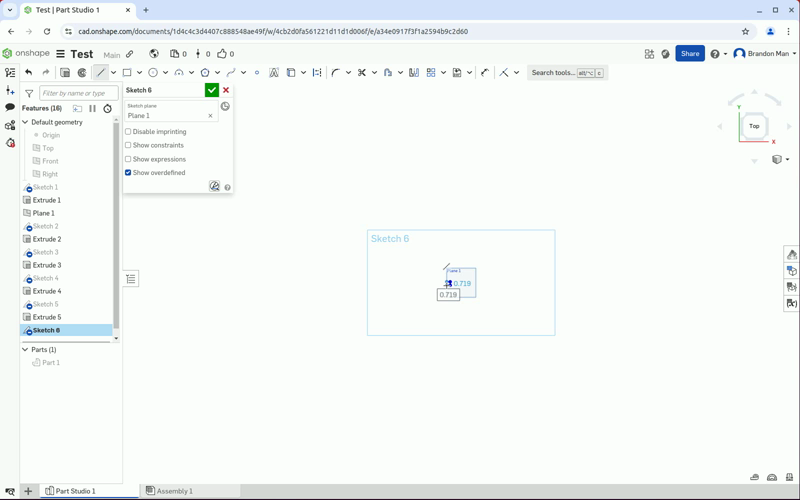
scroll(6)
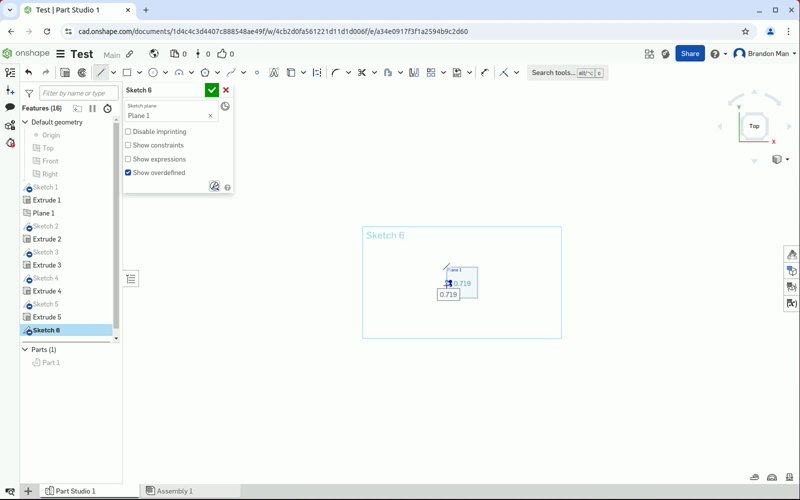
scroll(6)
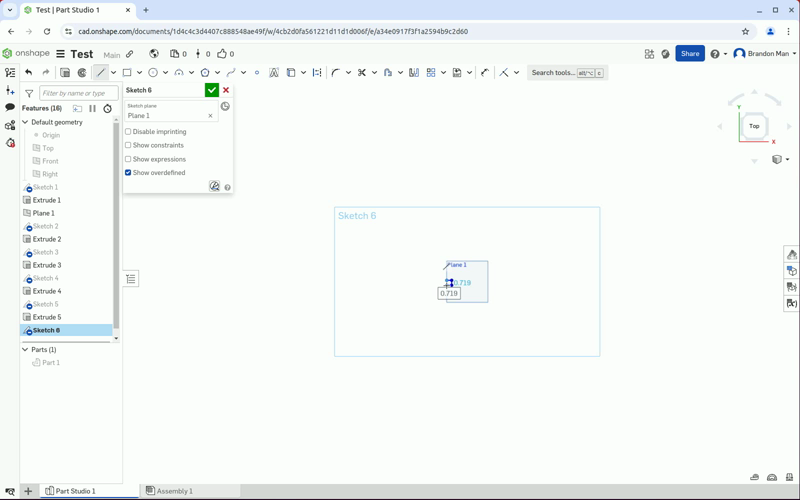
scroll(6)
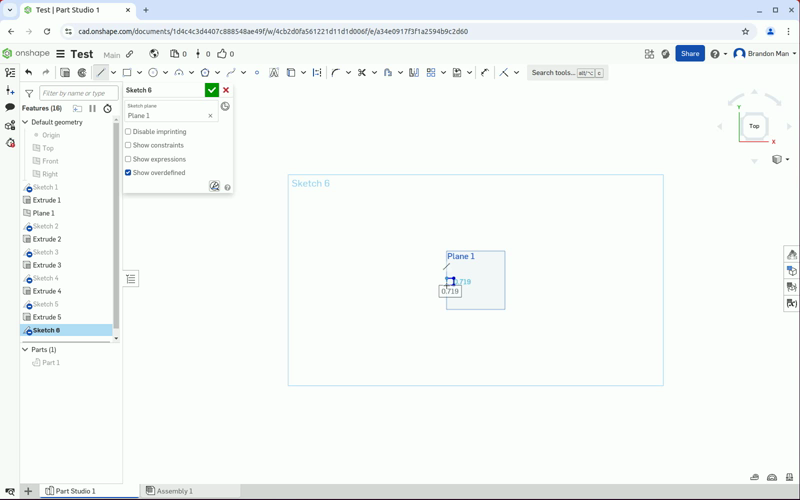
scroll(6)
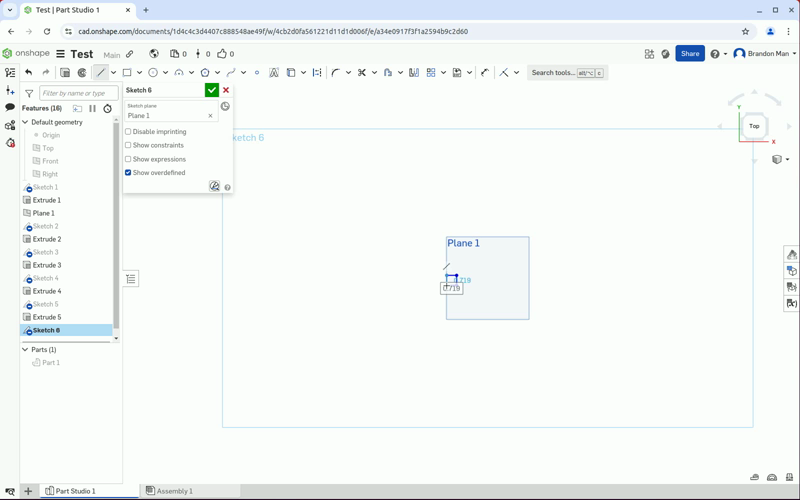
scroll(6)
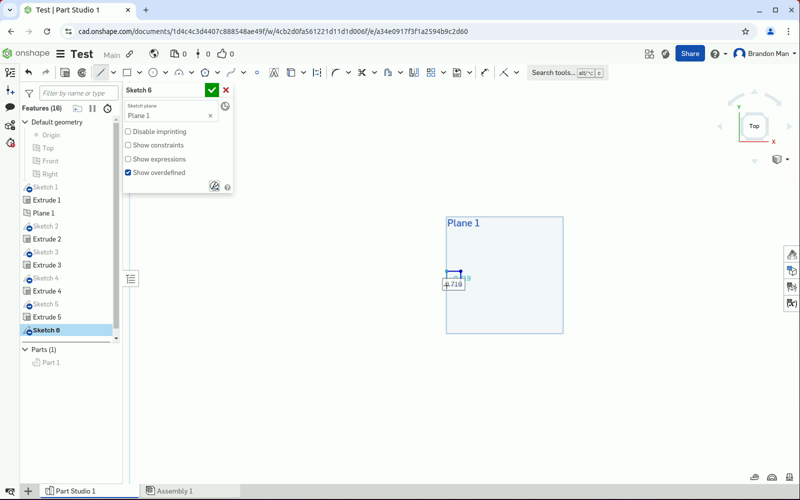
scroll(6)
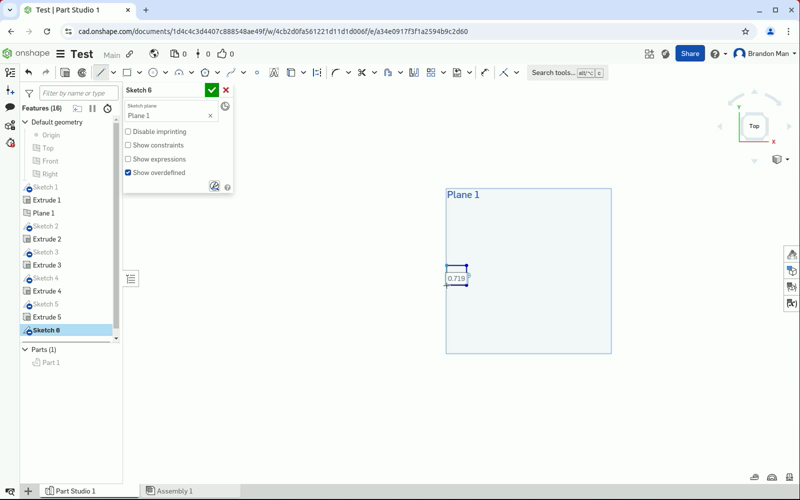
scroll(6)
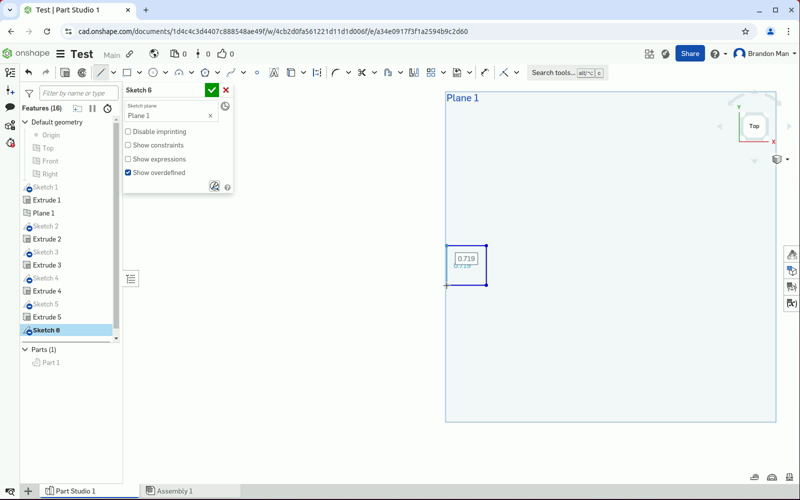
key_up(shift)
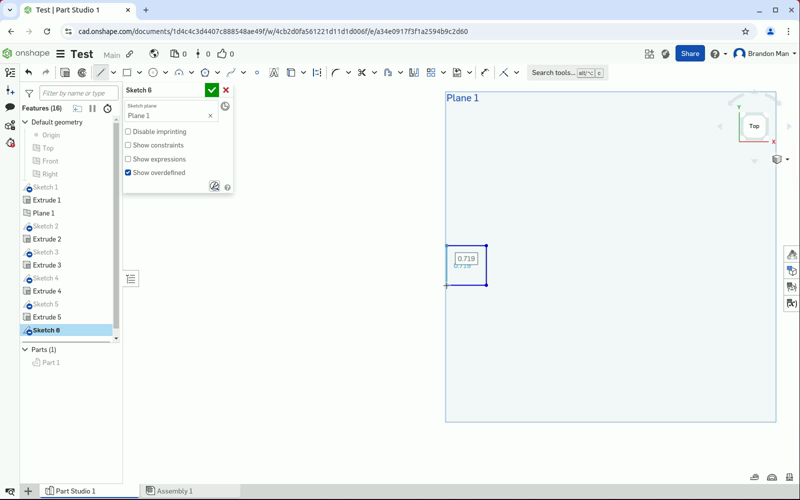
click(446, 285)
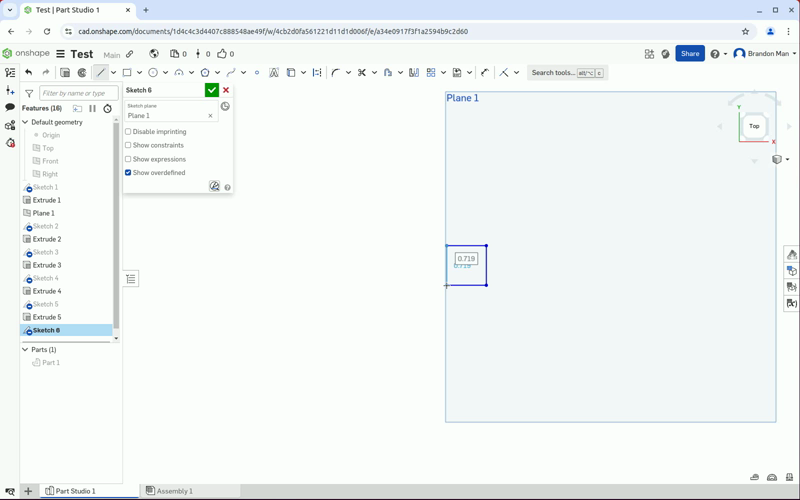
scroll(-6)
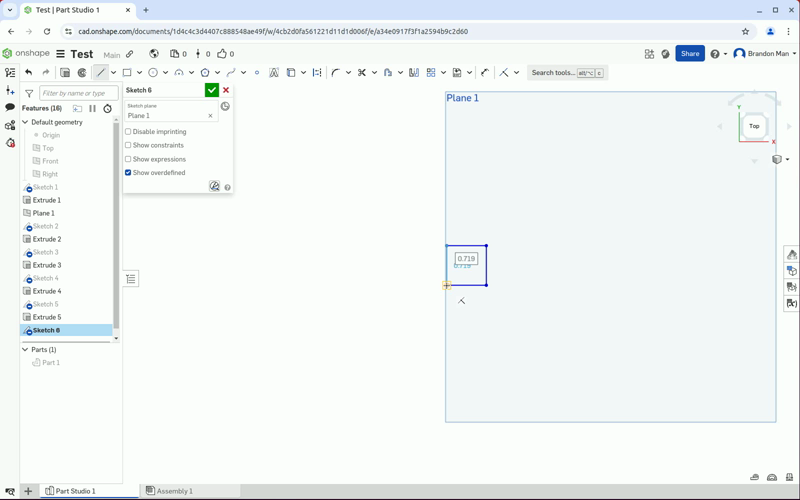
scroll(-6)
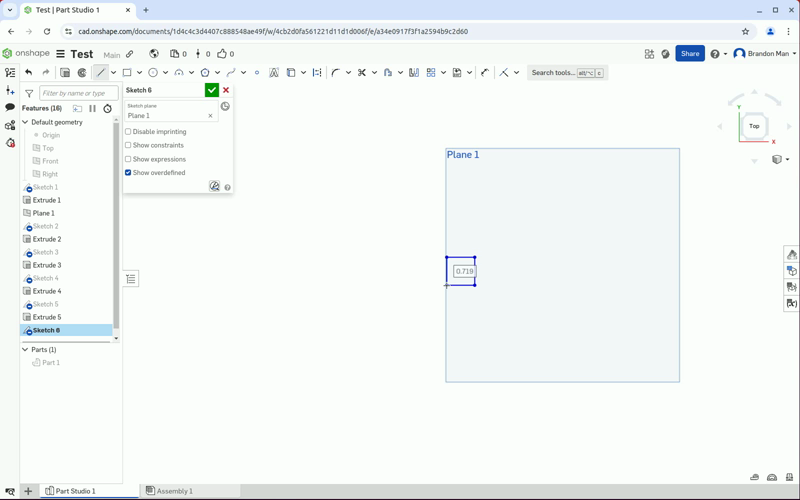
scroll(-6)
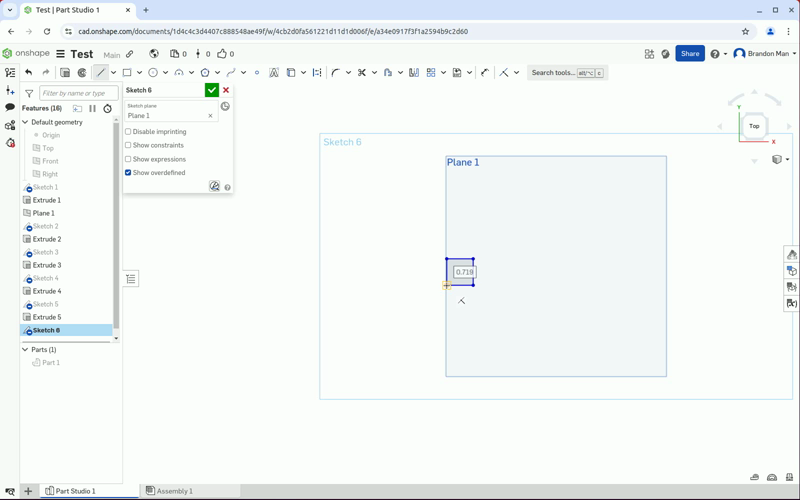
scroll(-6)
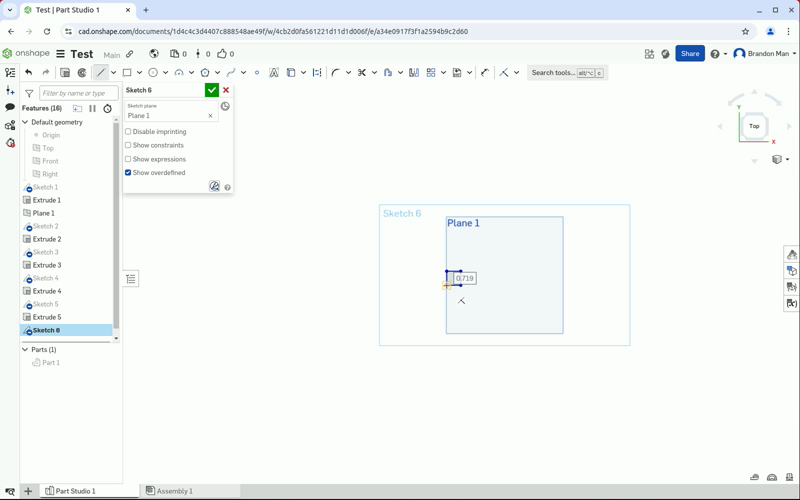
scroll(-6)
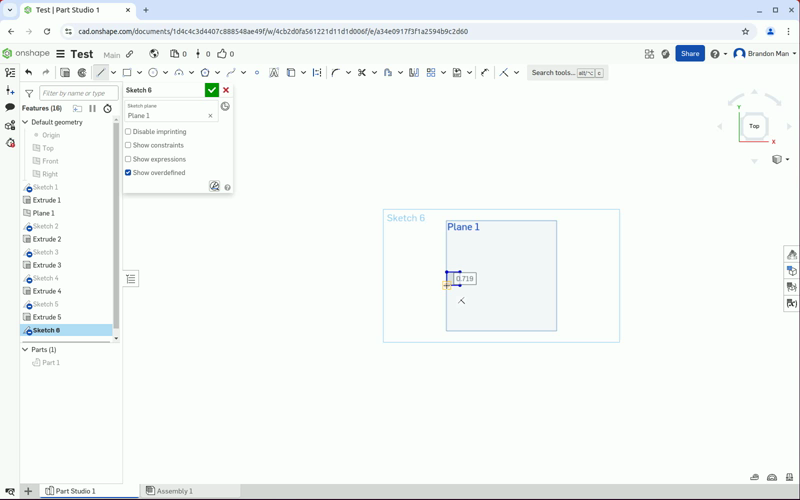
scroll(-6)
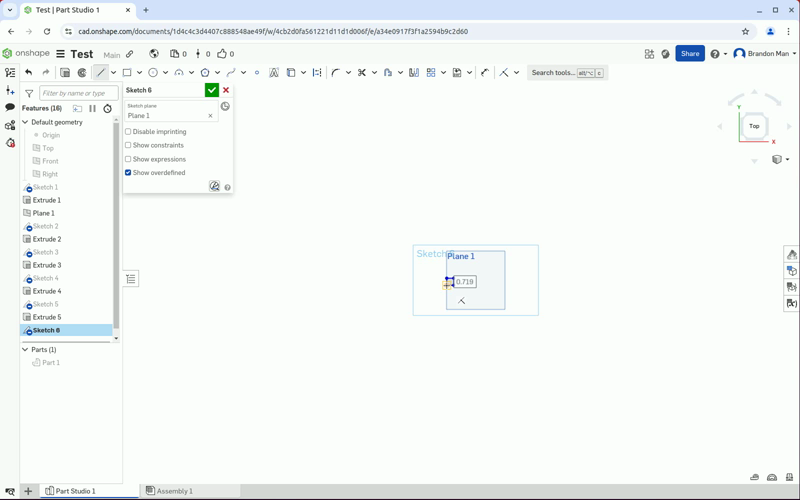
scroll(-6)
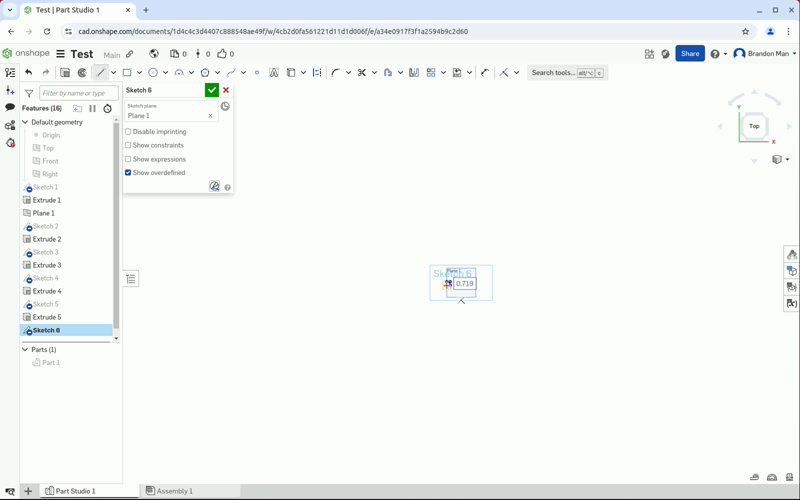
key(esc)
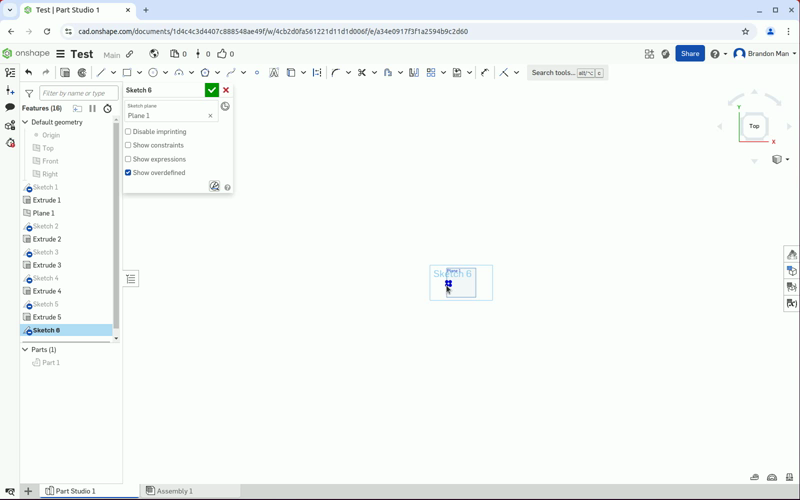
mouse_move(449, 281)
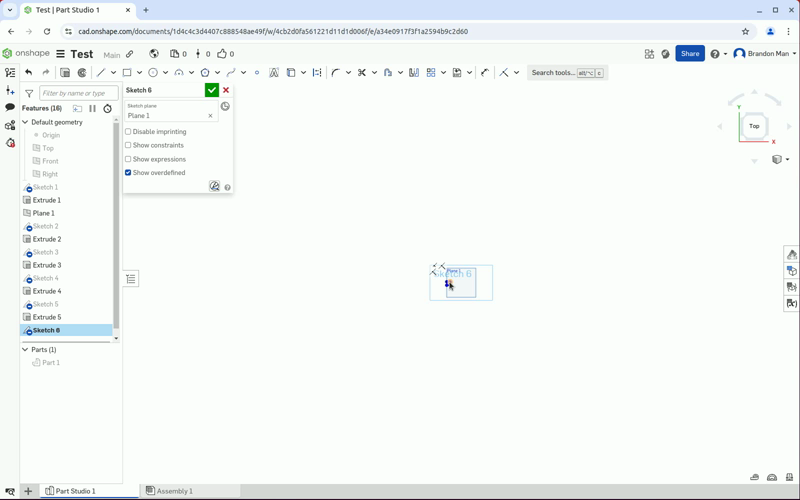
scroll(6)
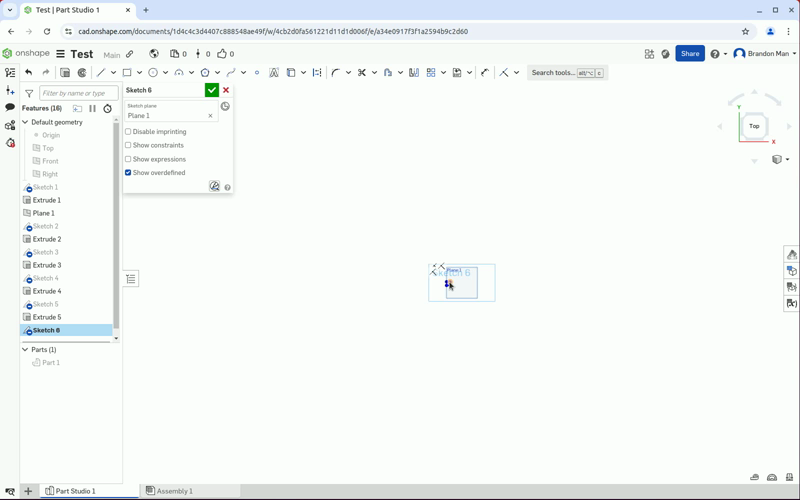
scroll(6)
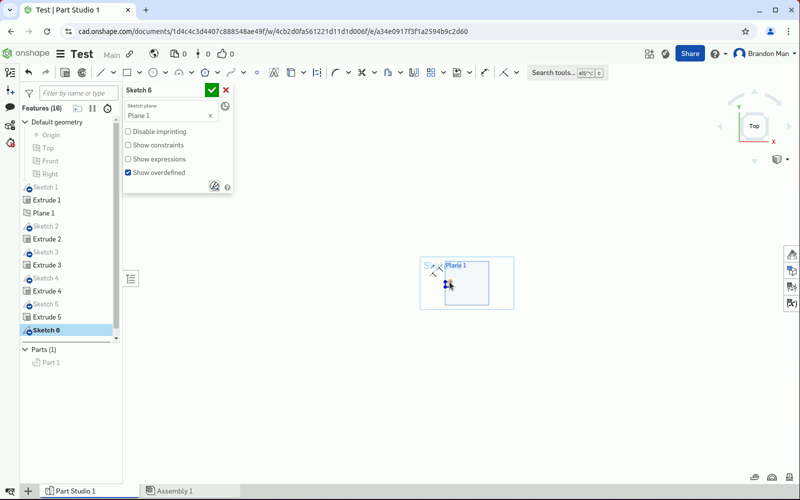
scroll(6)
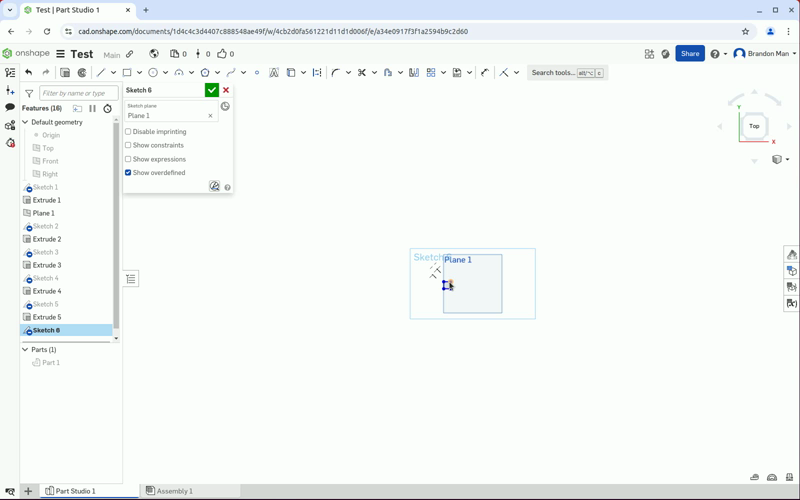
scroll(6)
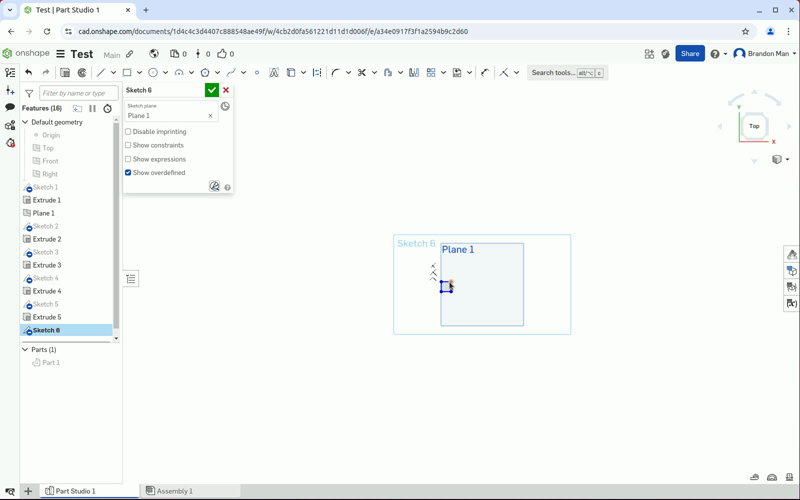
scroll(6)
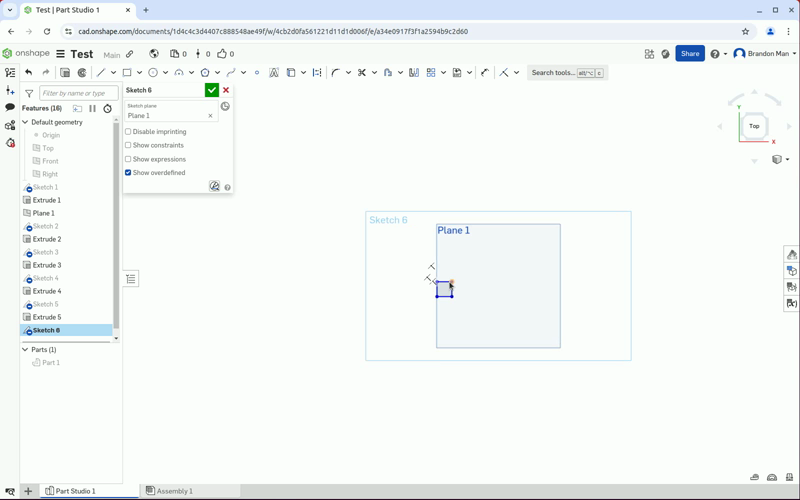
scroll(6)
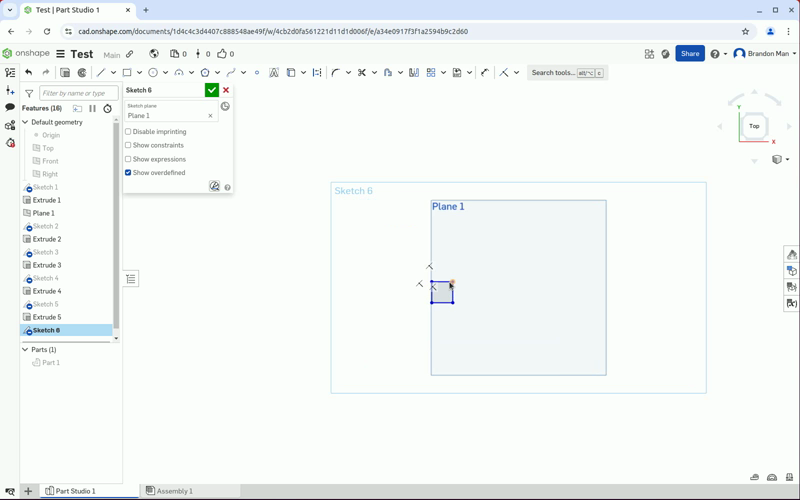
scroll(6)
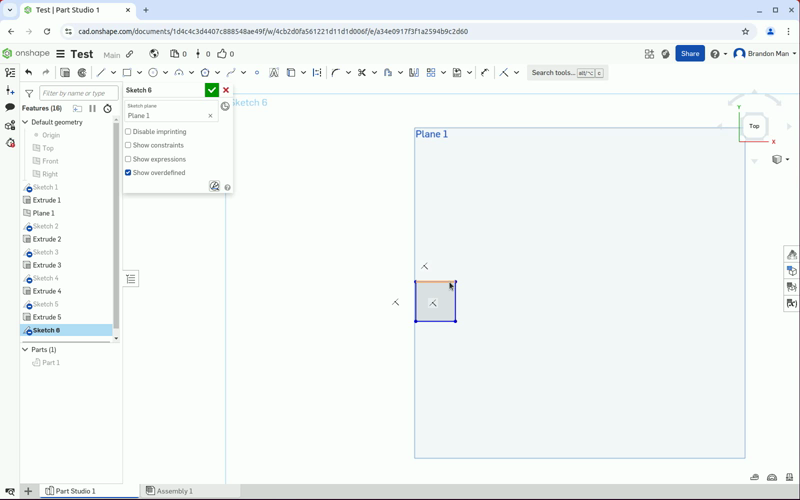
click(449, 281)
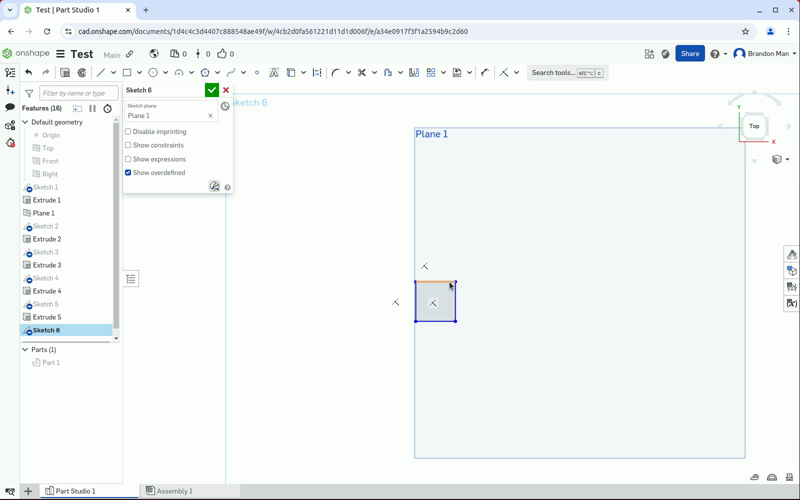
scroll(-6)
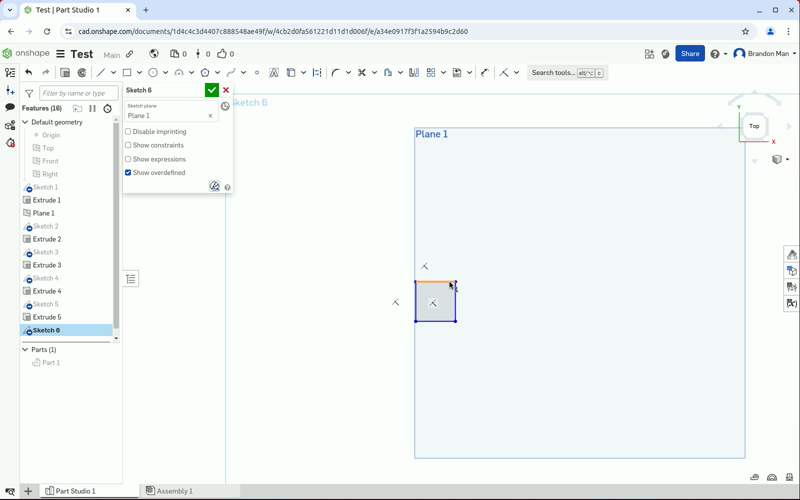
scroll(-6)
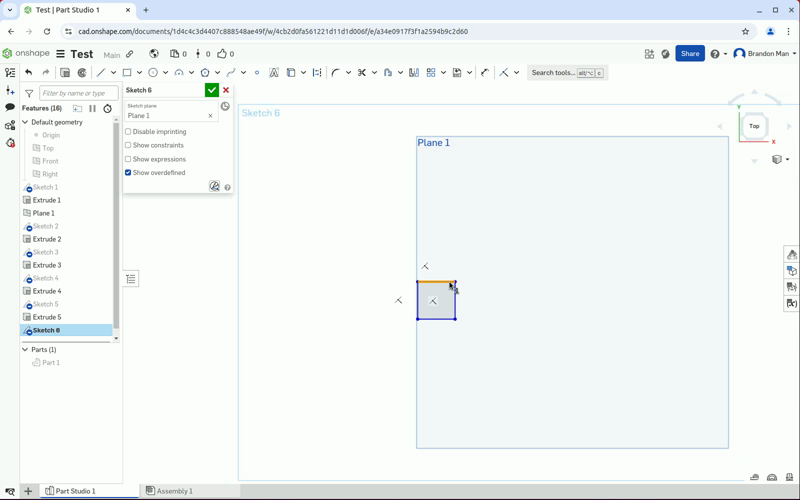
scroll(-6)
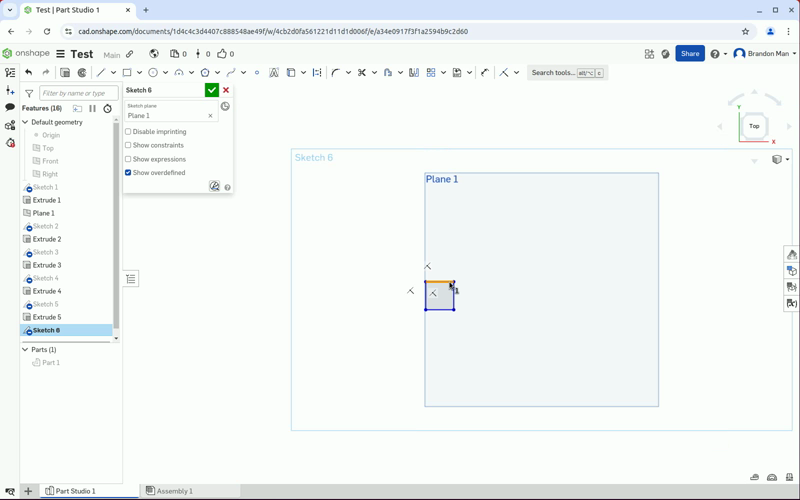
scroll(-6)
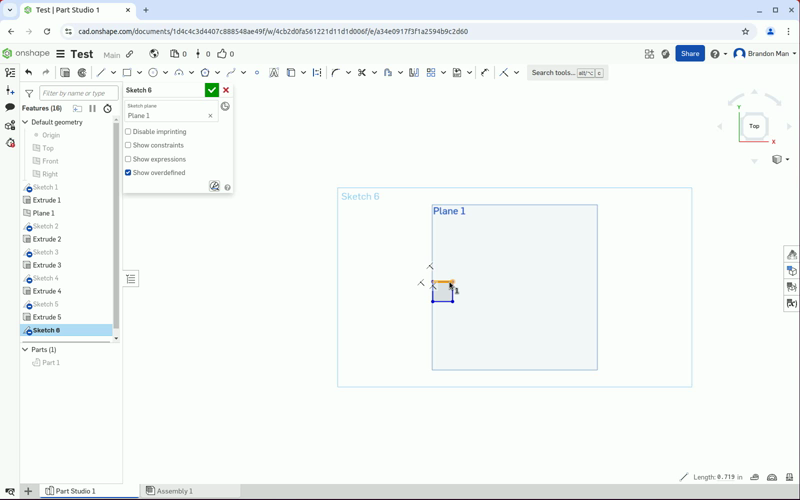
scroll(-6)
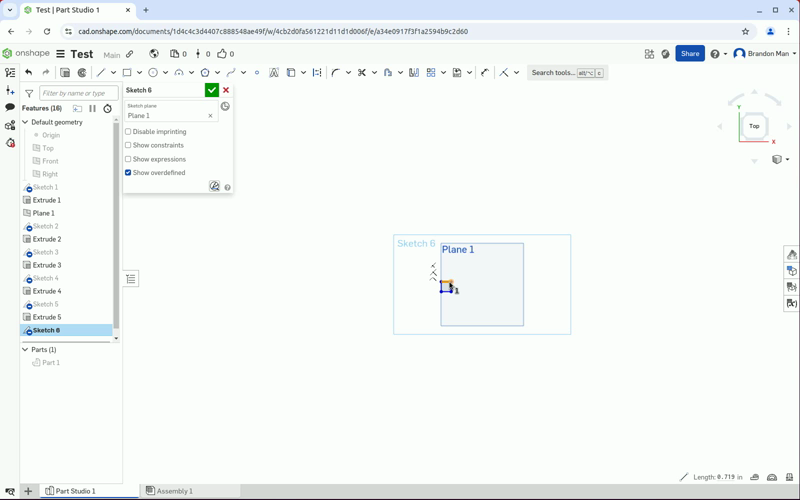
scroll(-6)
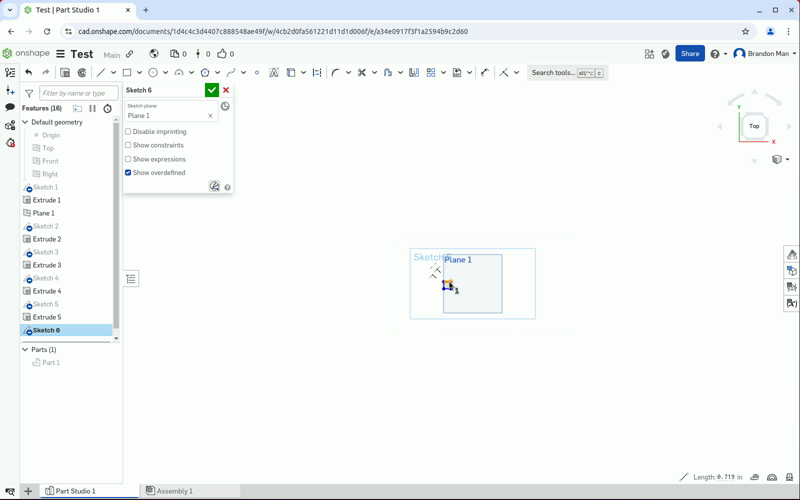
scroll(-6)
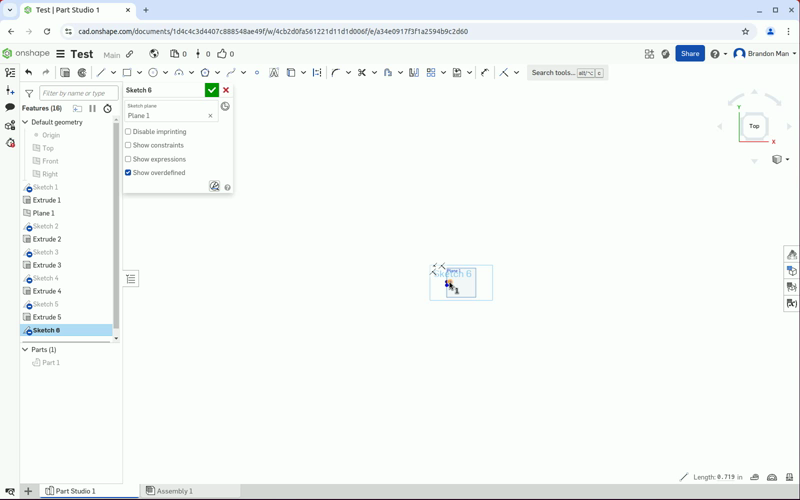
mouse_move(73, 352)
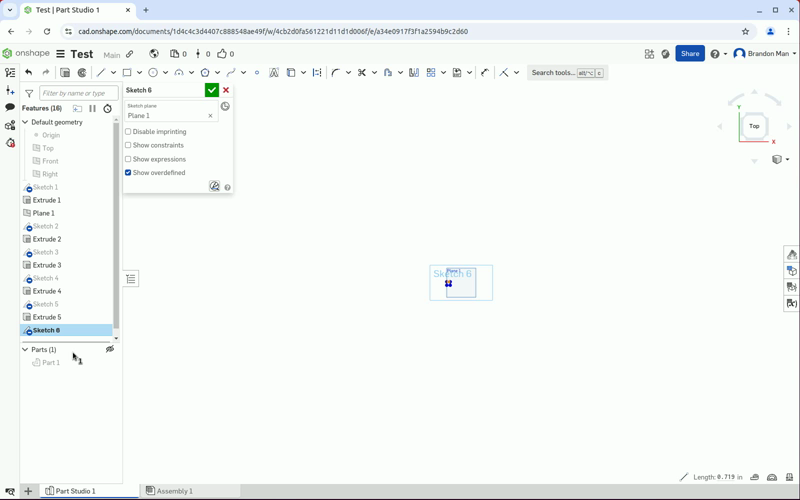
key(shift+y)
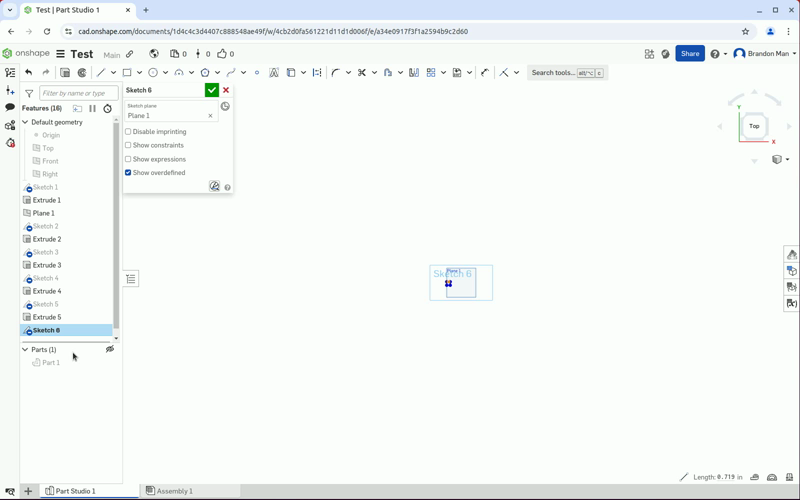
key(shift+e)
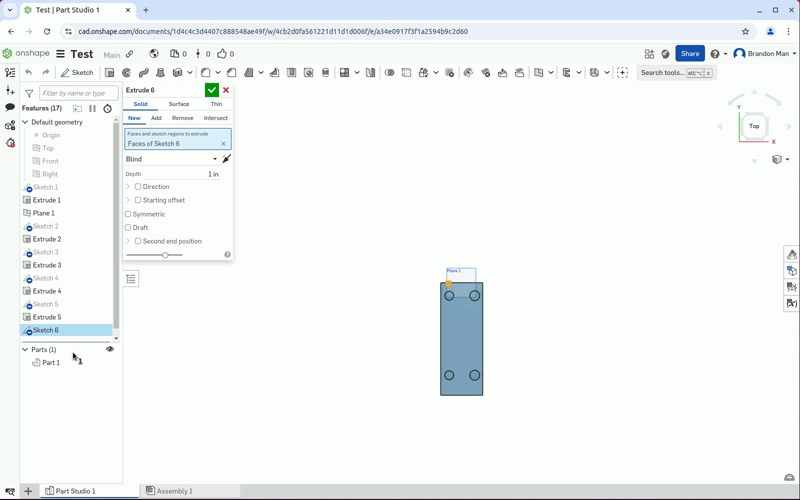
mouse_move(143, 106)
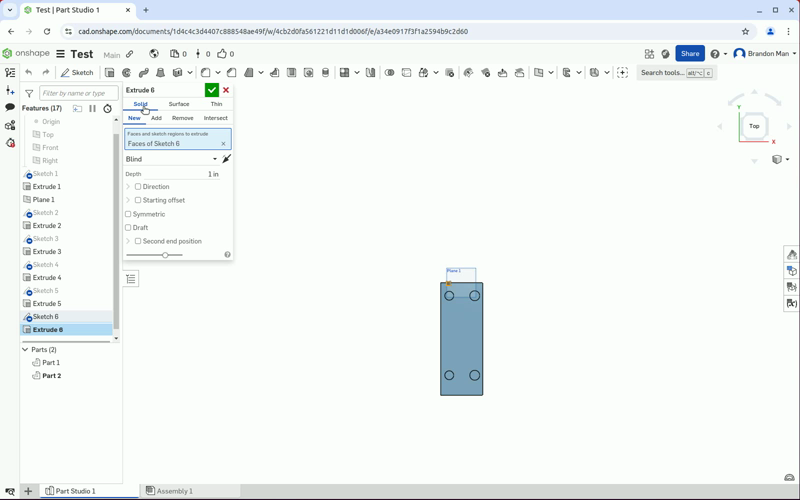
click(143, 106)
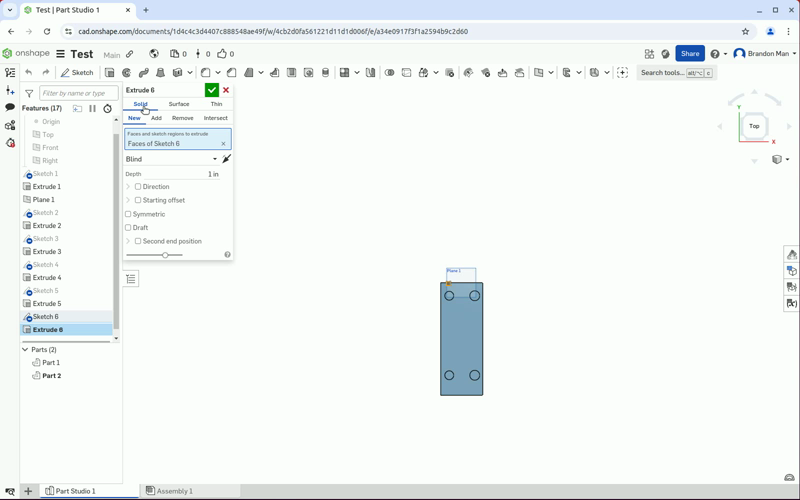
mouse_move(186, 120)
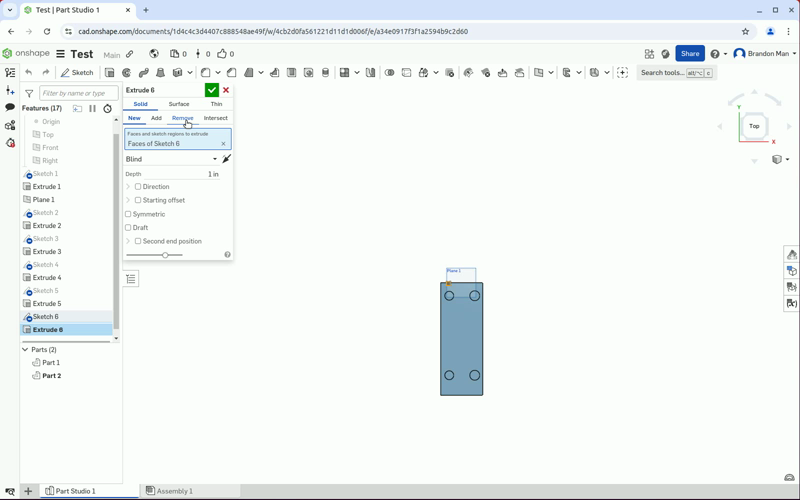
click(186, 120)
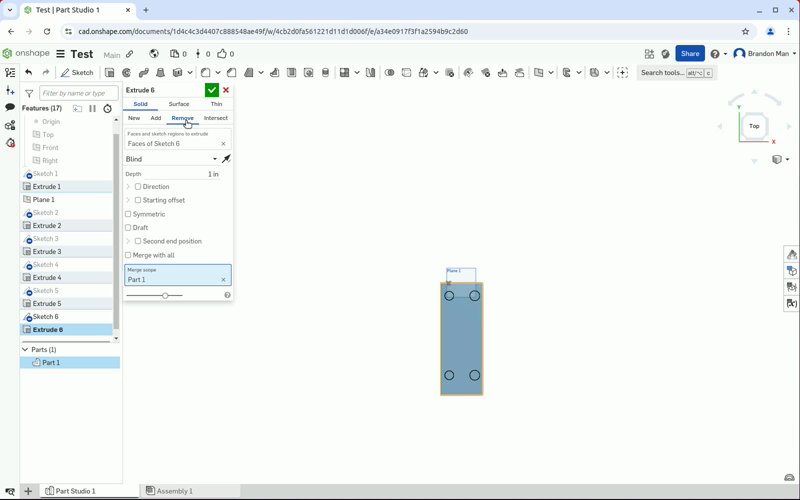
key(tab, 4)
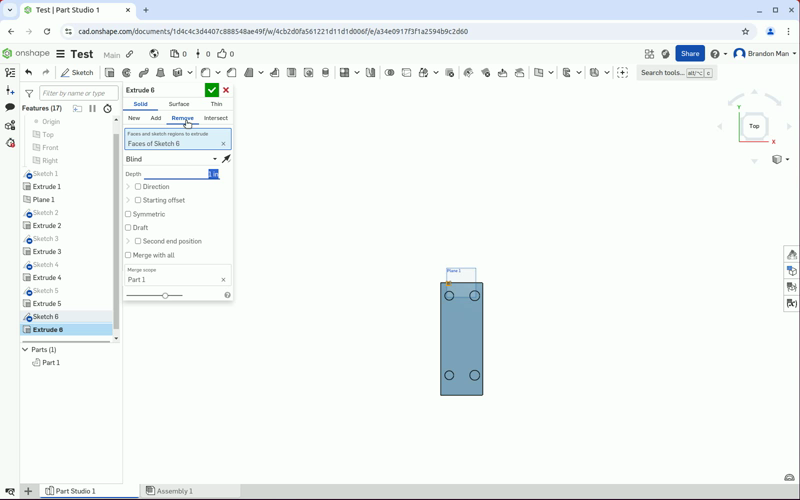
text(0.963)
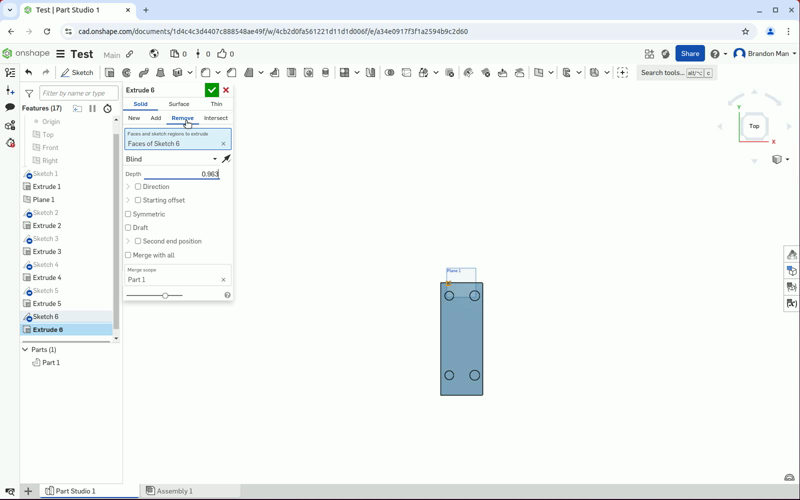
key(tab, 6)
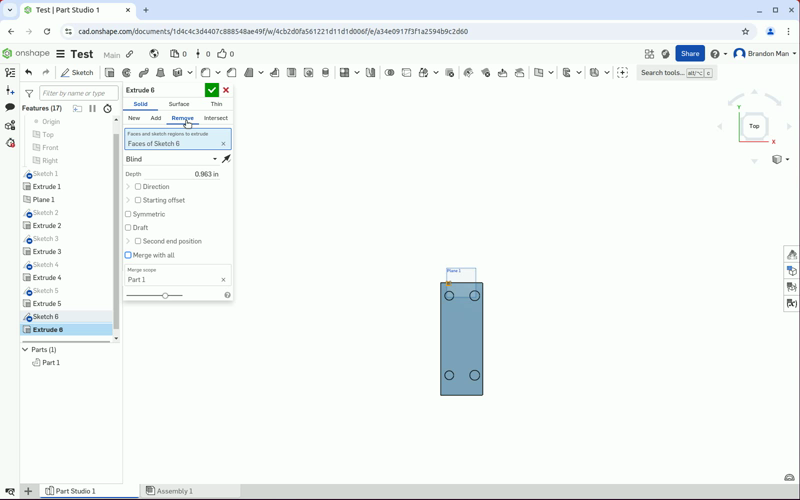
key(space)
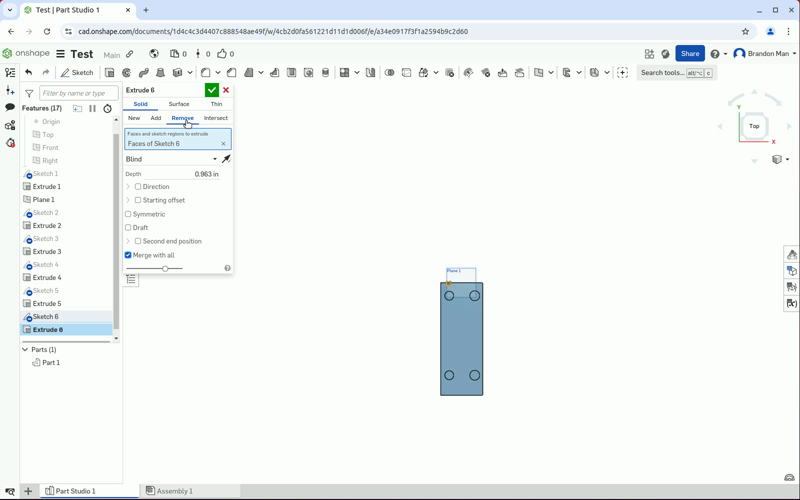
key(enter)
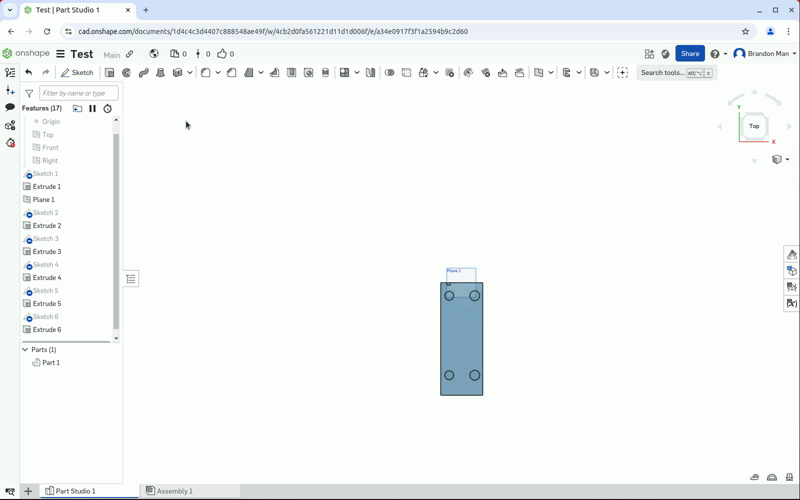
key(shift+h)
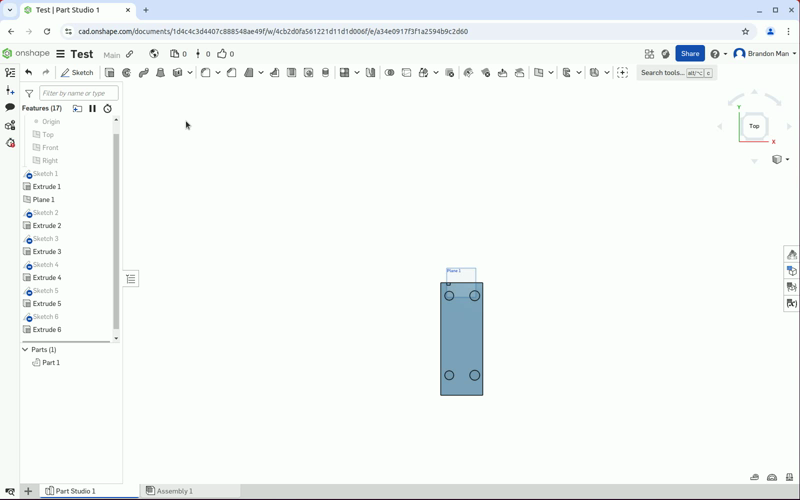
key(shift+h)
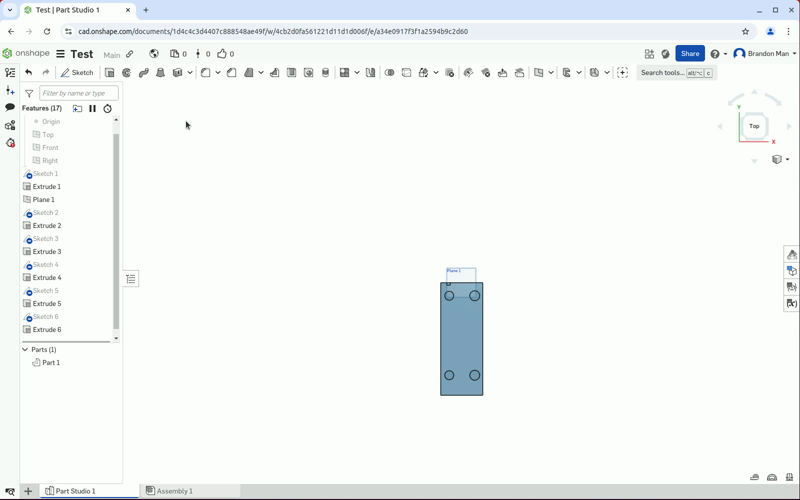
key(shift+7)
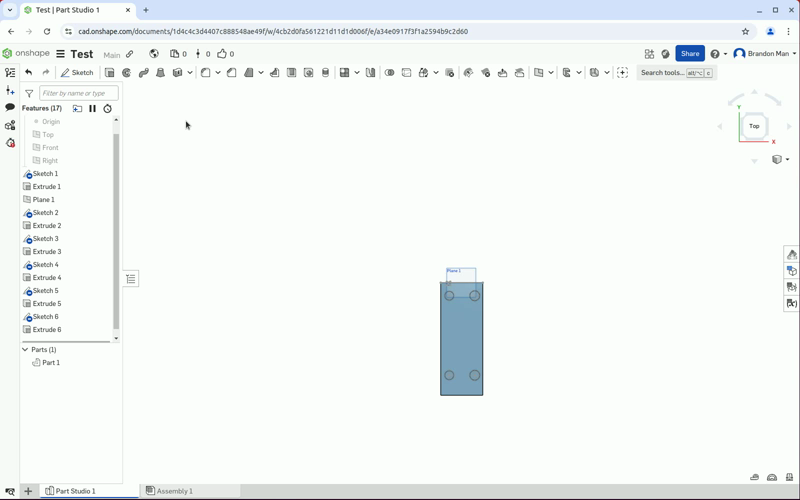
key(up, 3)
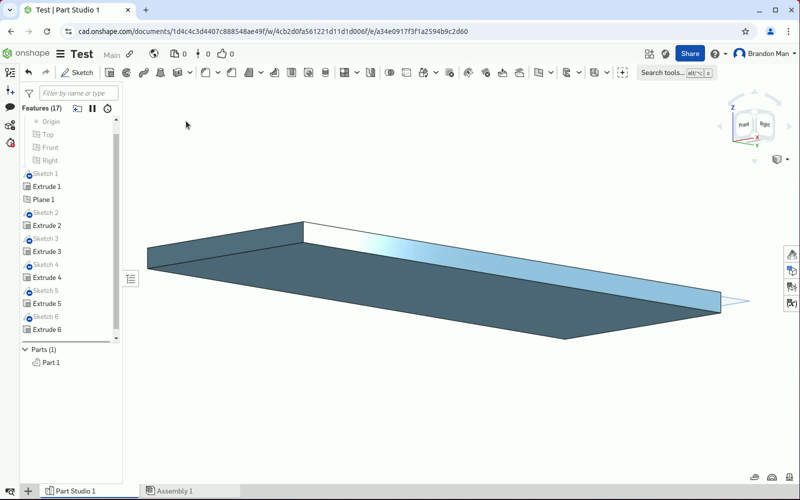
key(left, 3)
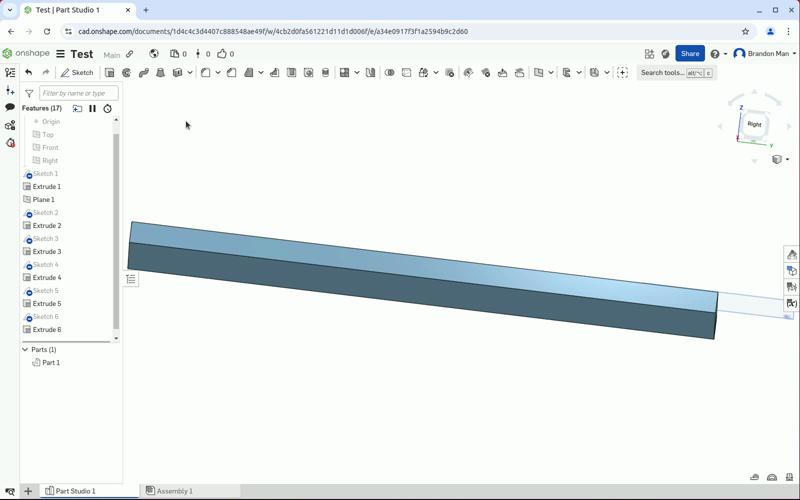
key(right, 3)
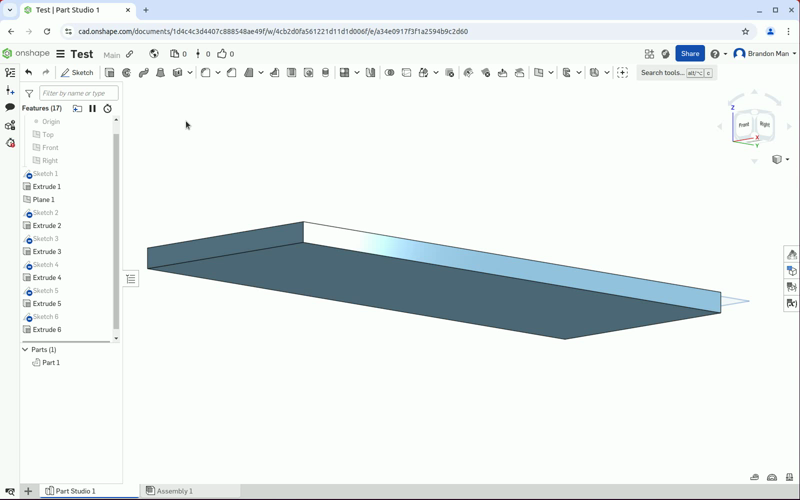
key(down, 3)
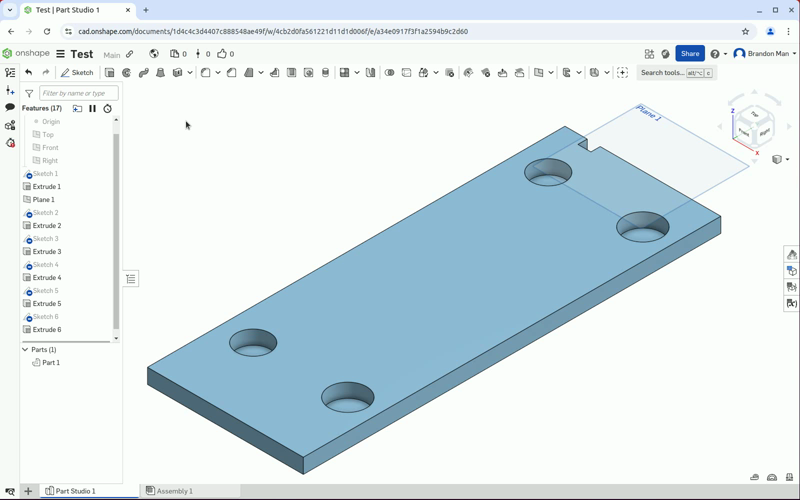
mouse_move(69, 176)
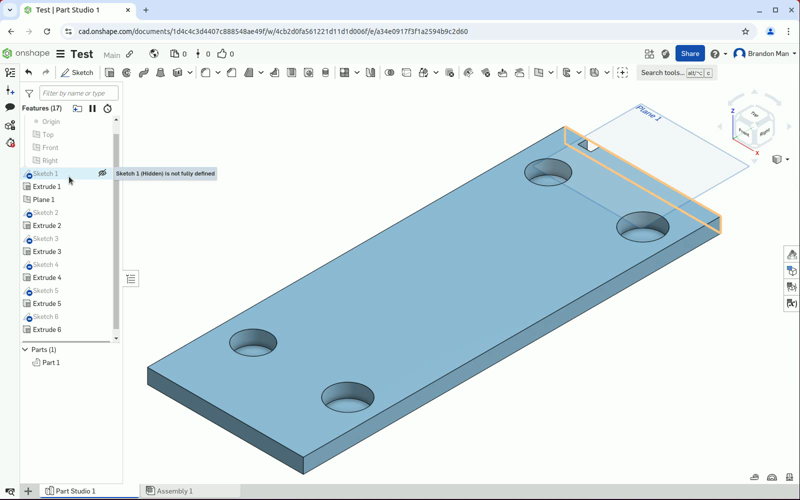
click(69, 176)